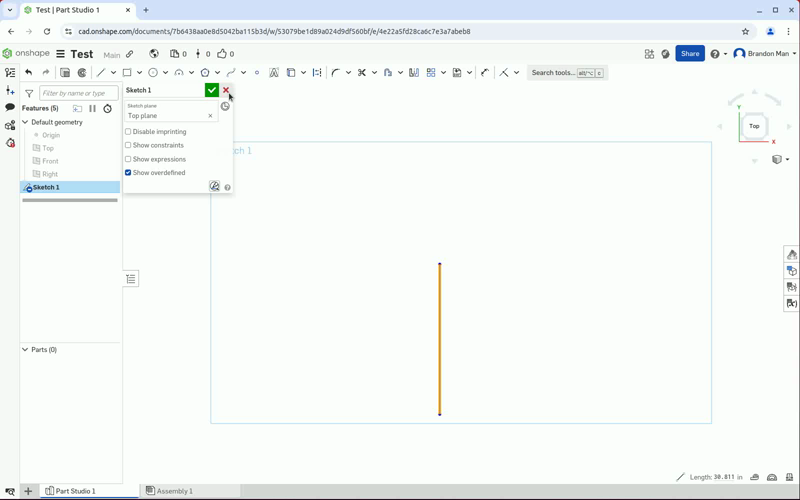
key(shift+h)
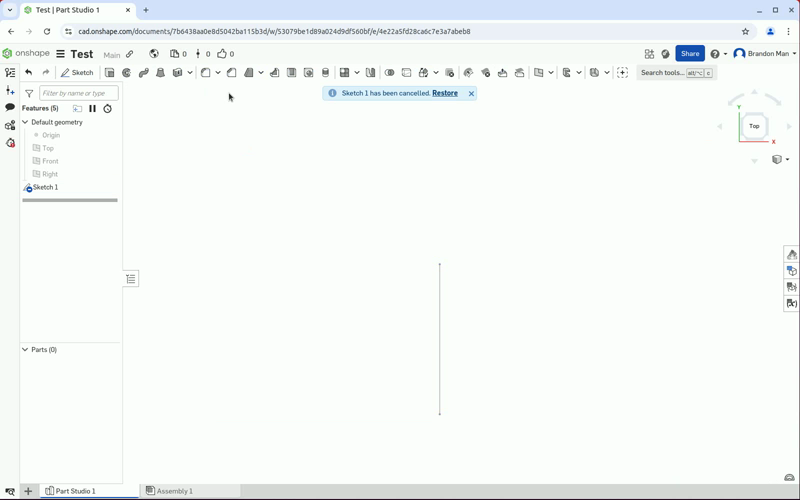
key(shift+s)
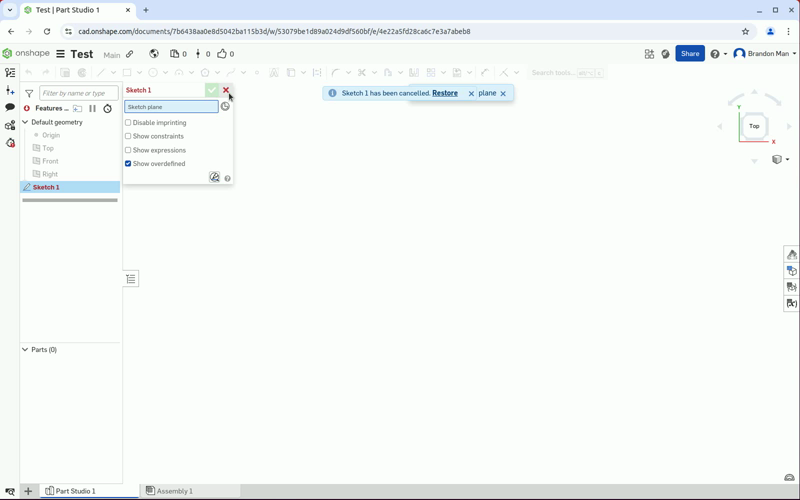
mouse_move(73, 150)
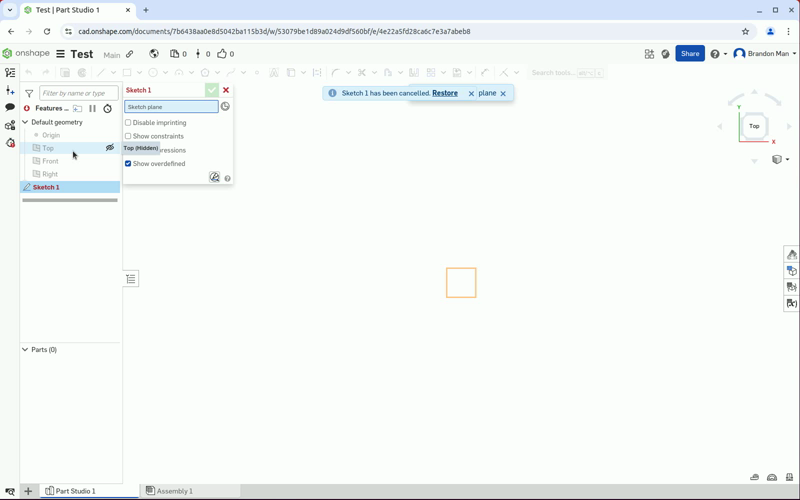
click(73, 150)
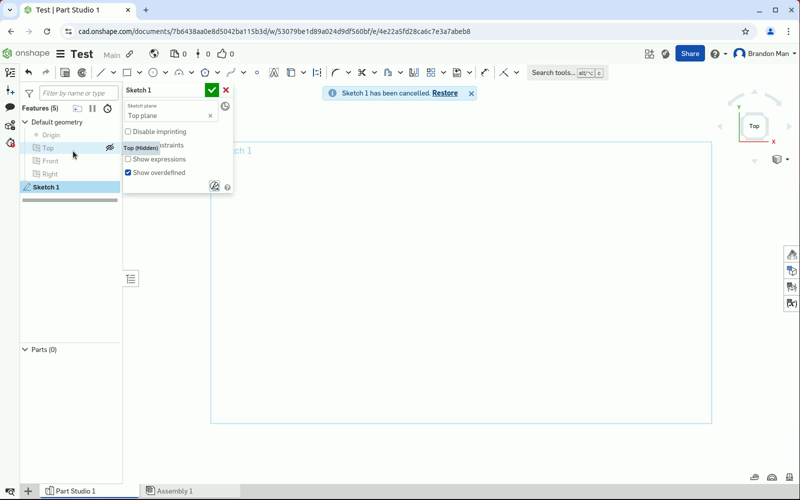
mouse_move(73, 352)
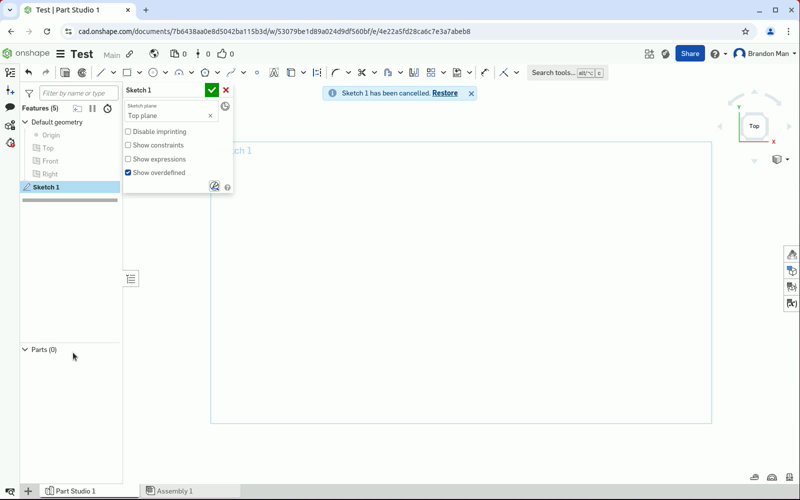
key(y)
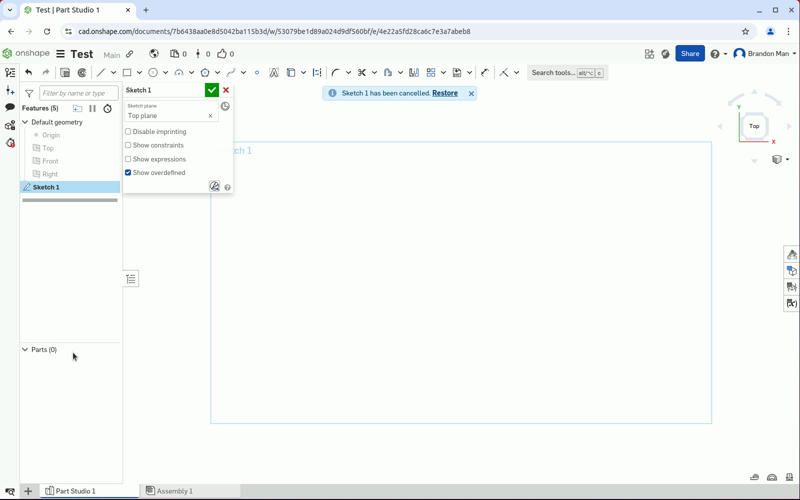
key(l)
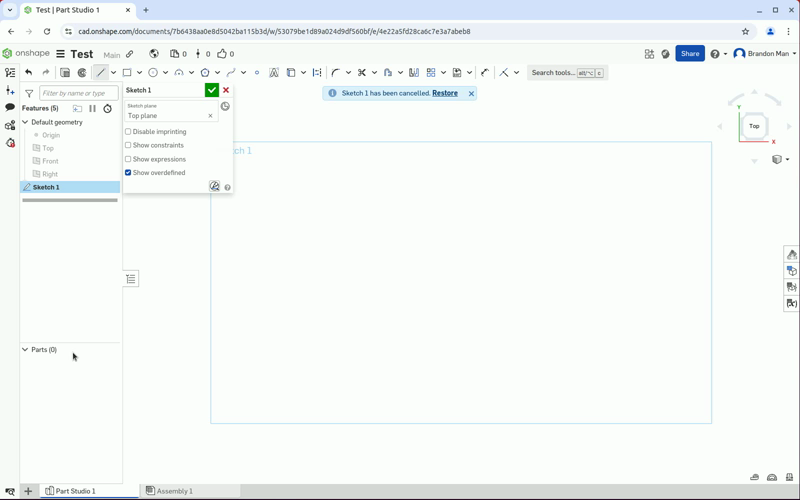
key_down(shift)
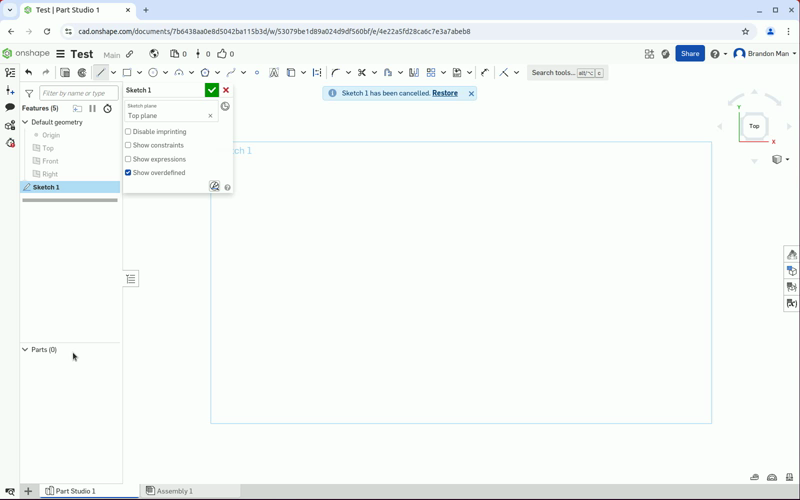
mouse_move(445, 238)
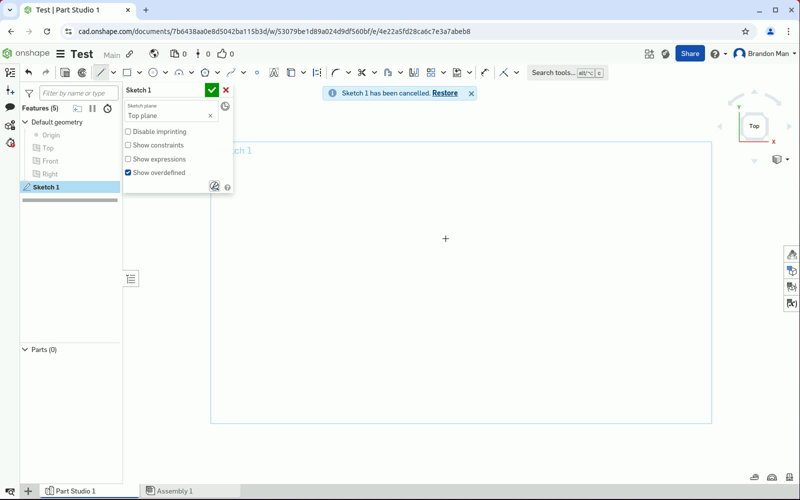
click(445, 238)
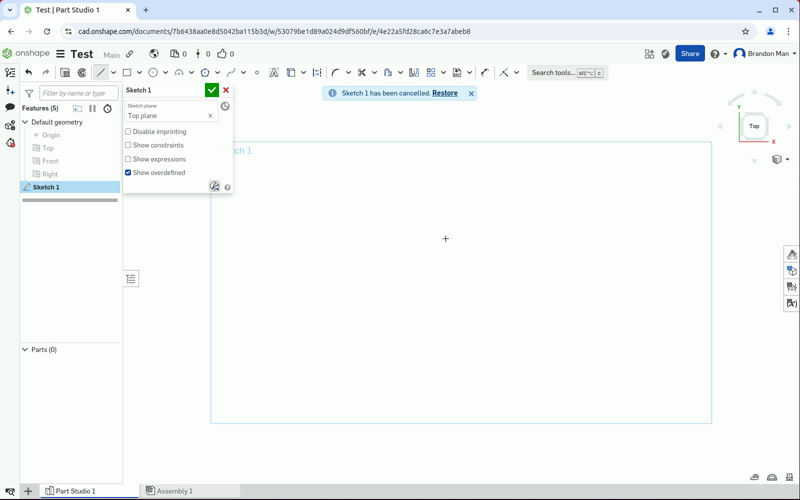
key_up(shift)
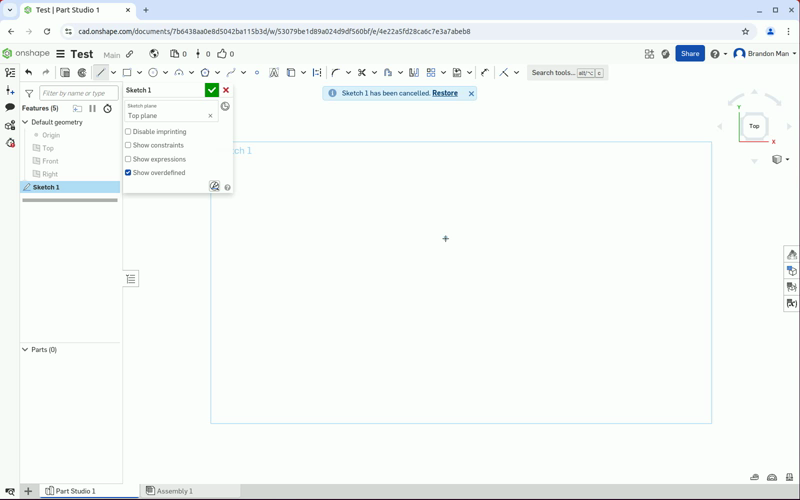
key_down(shift)
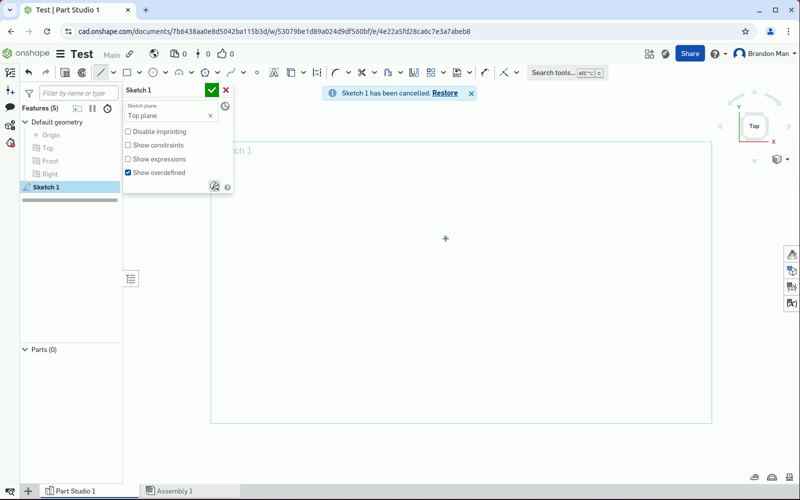
mouse_move(475, 238)
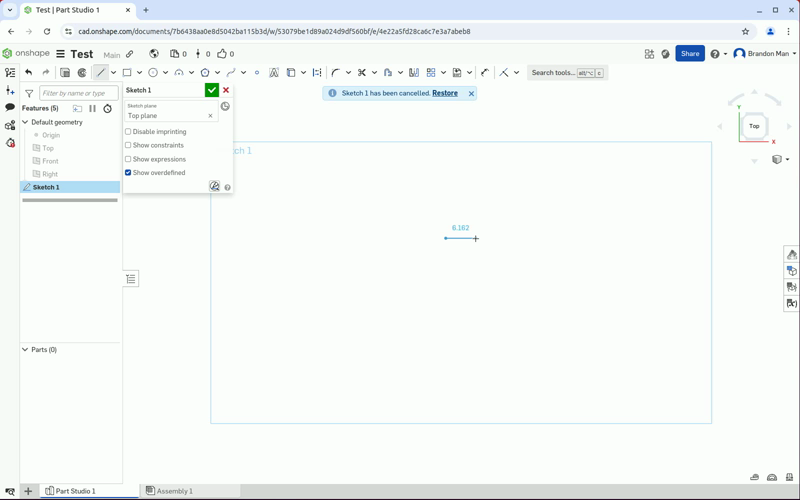
mouse_move(460, 238)
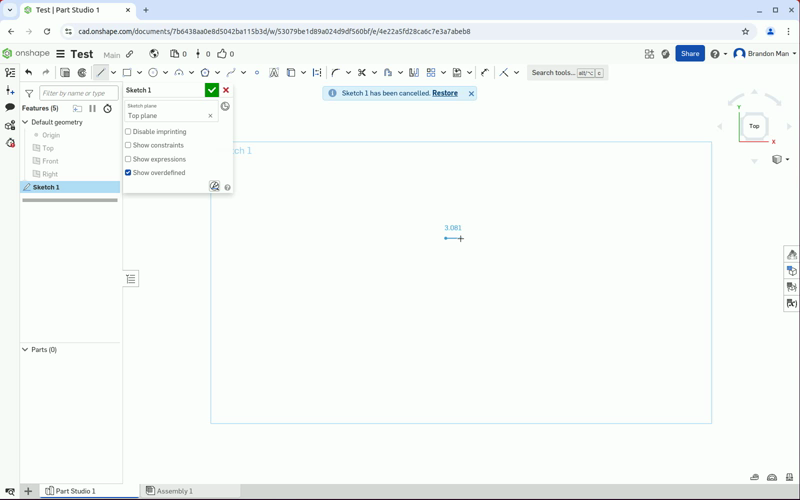
click(460, 238)
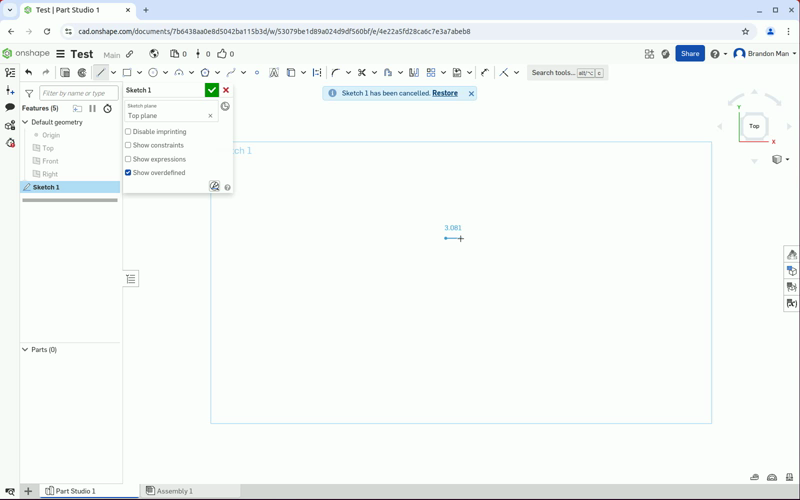
key_up(shift)
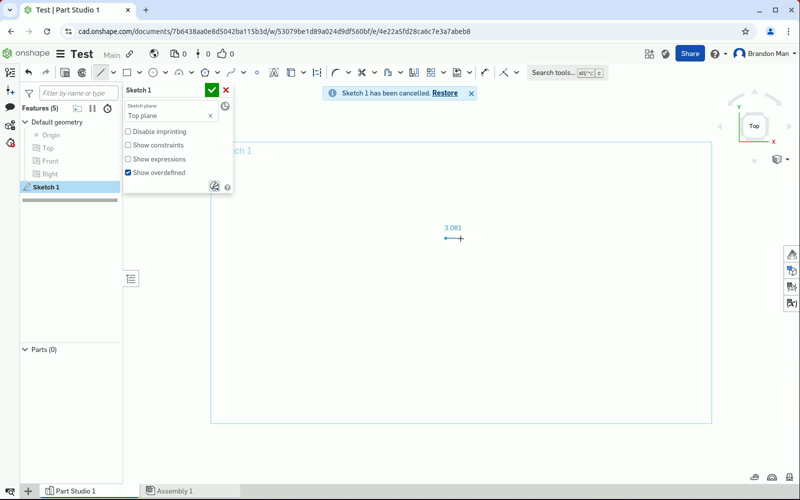
key_down(shift)
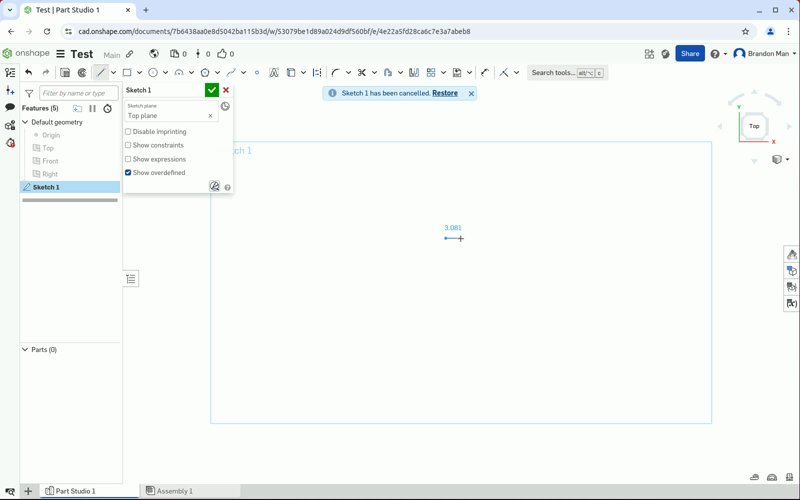
mouse_move(490, 238)
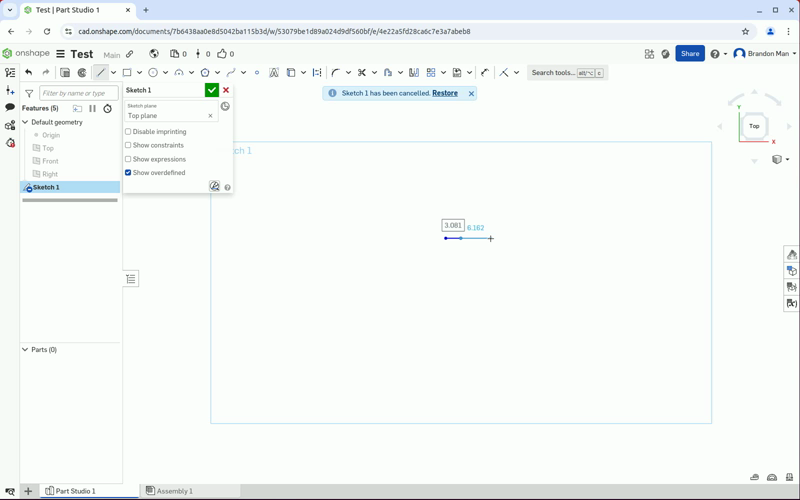
mouse_move(460, 283)
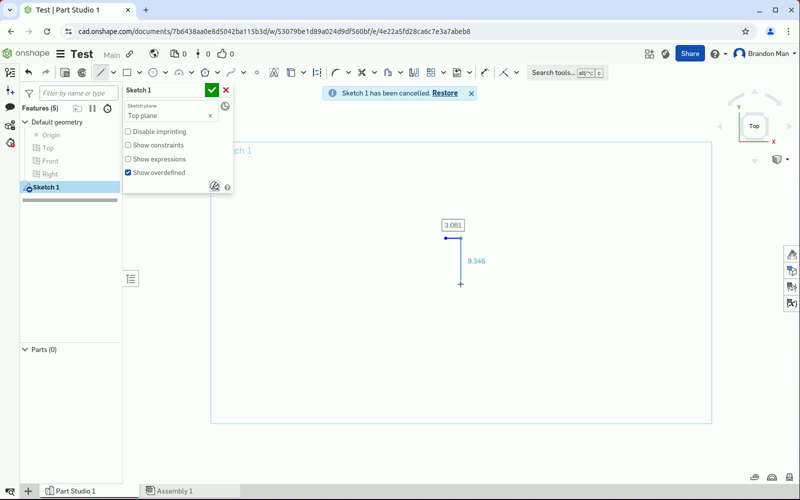
click(460, 283)
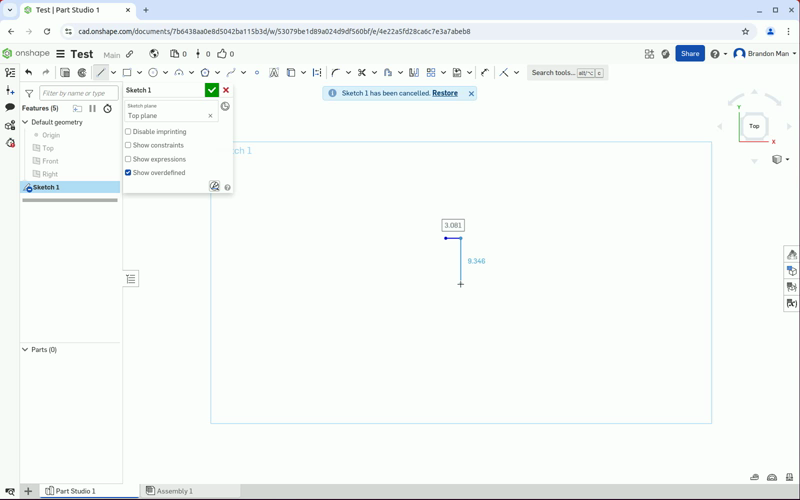
key_up(shift)
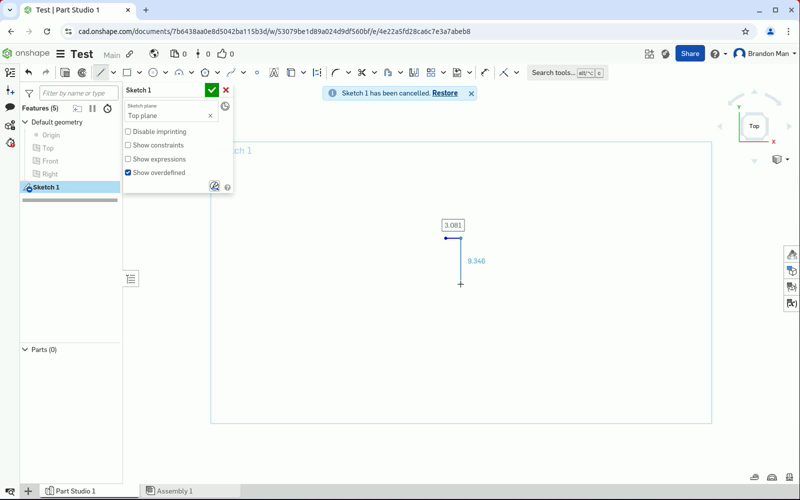
key_down(shift)
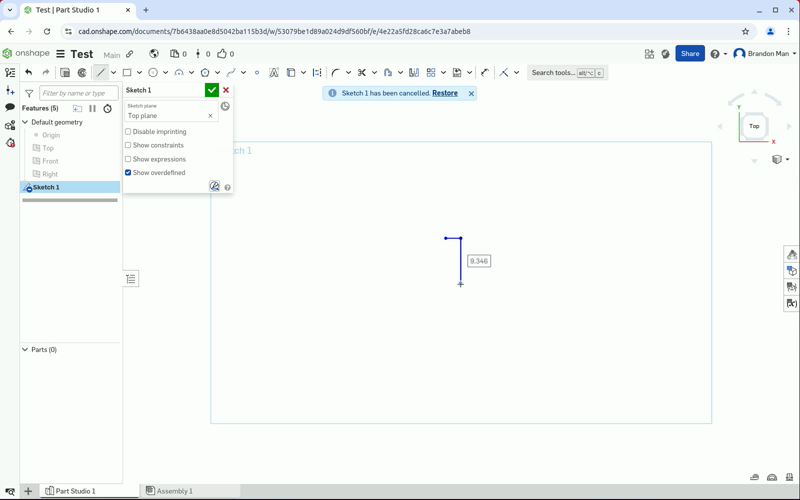
mouse_move(490, 283)
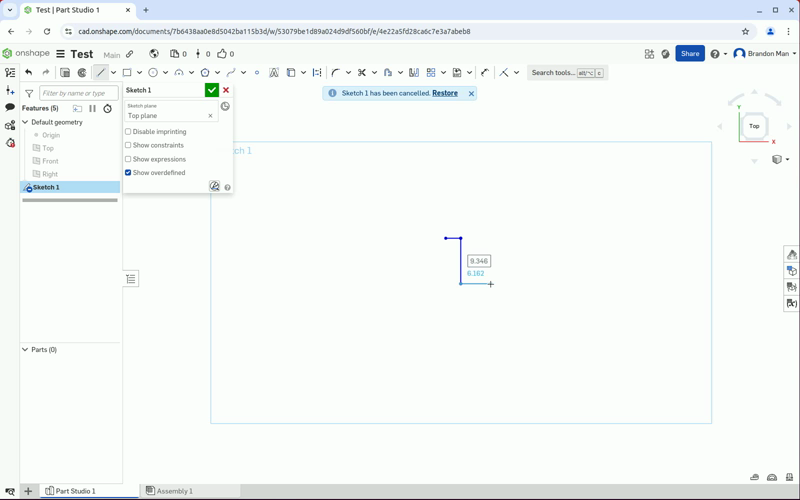
mouse_move(466, 283)
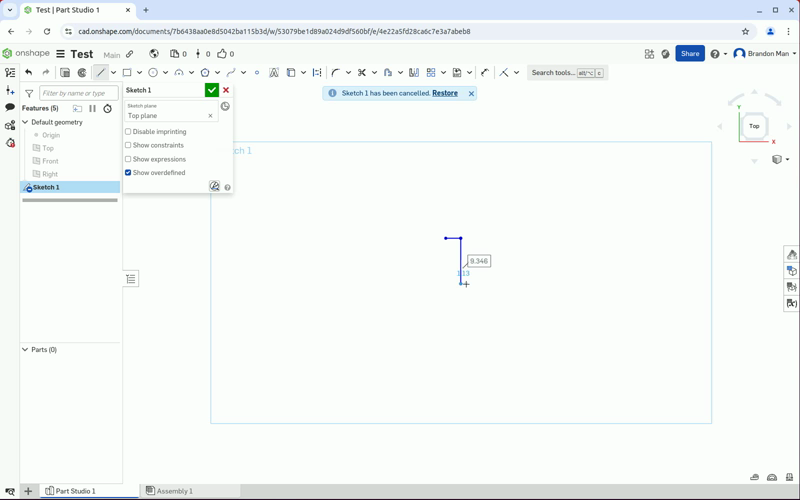
scroll(6)
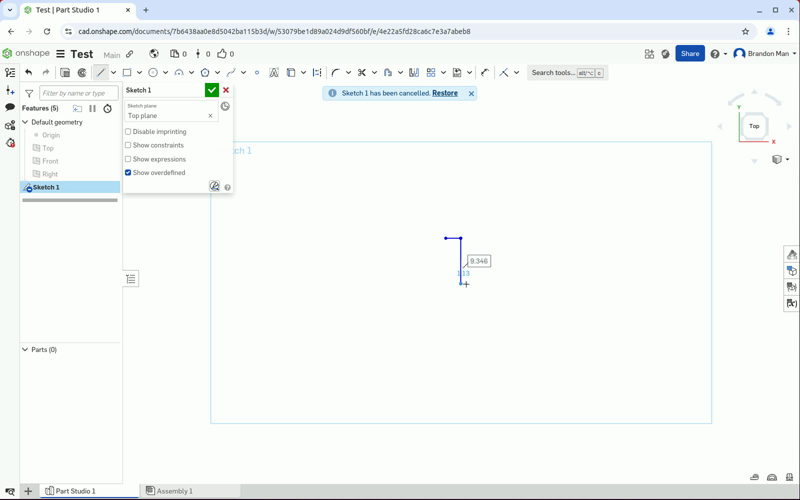
scroll(6)
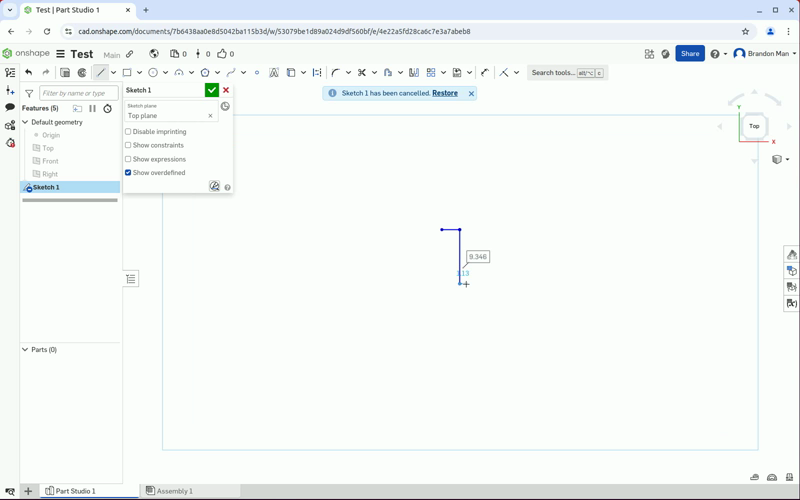
scroll(6)
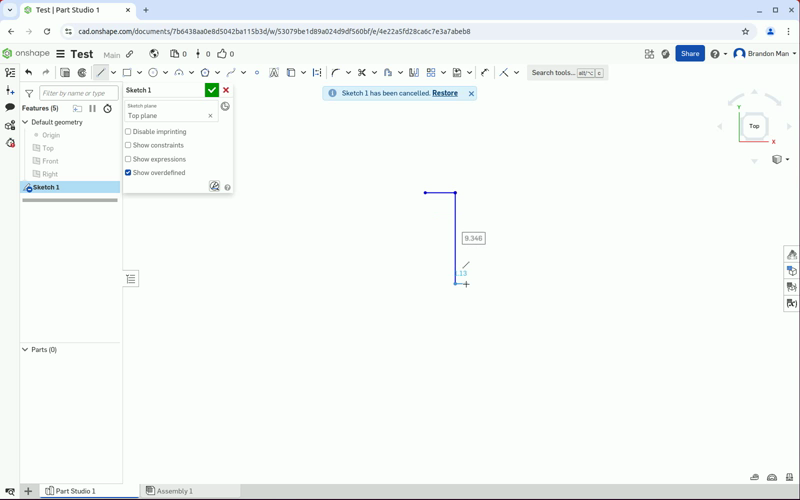
scroll(6)
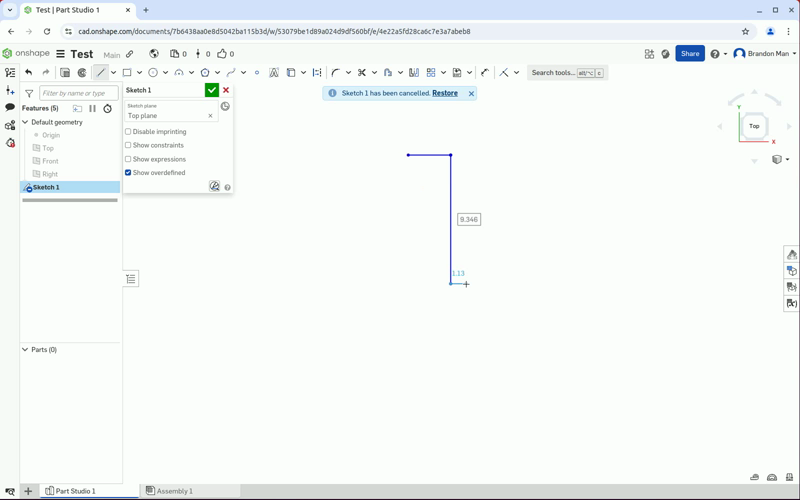
scroll(6)
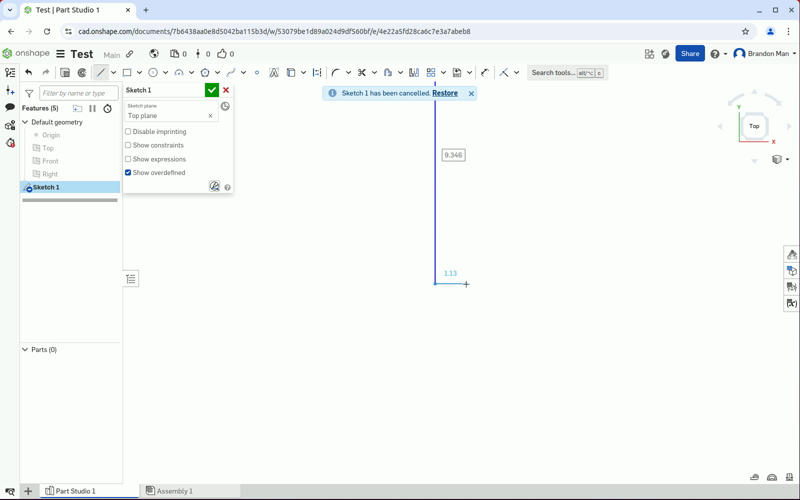
scroll(6)
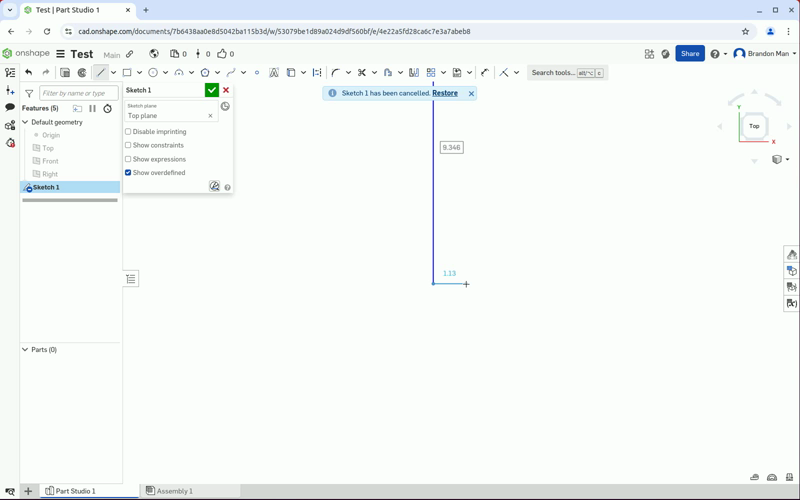
scroll(6)
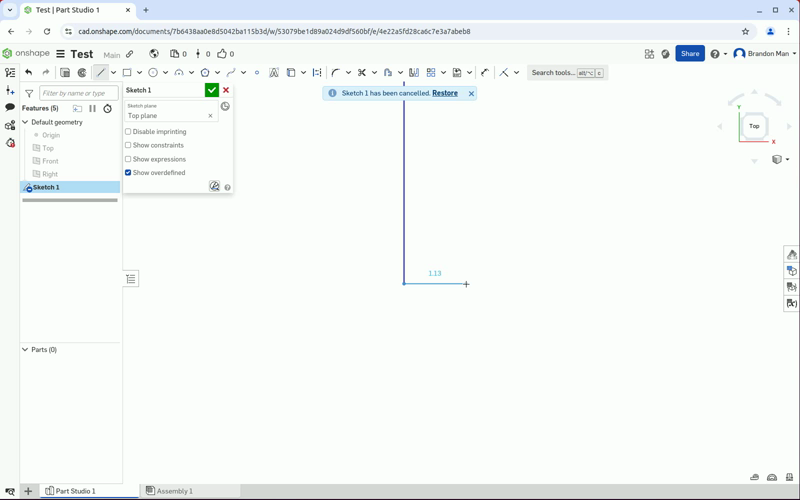
click(466, 283)
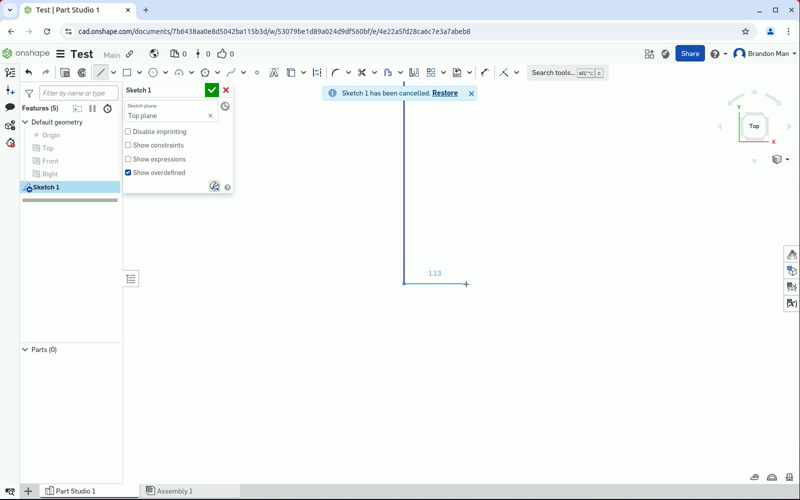
scroll(-6)
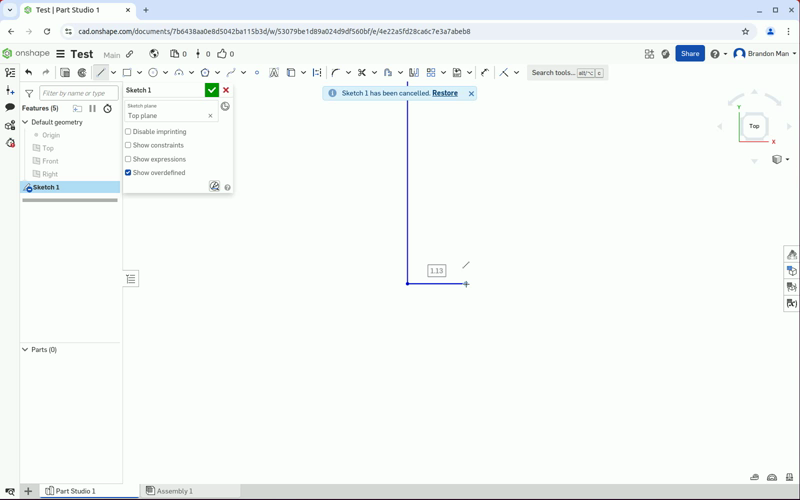
scroll(-6)
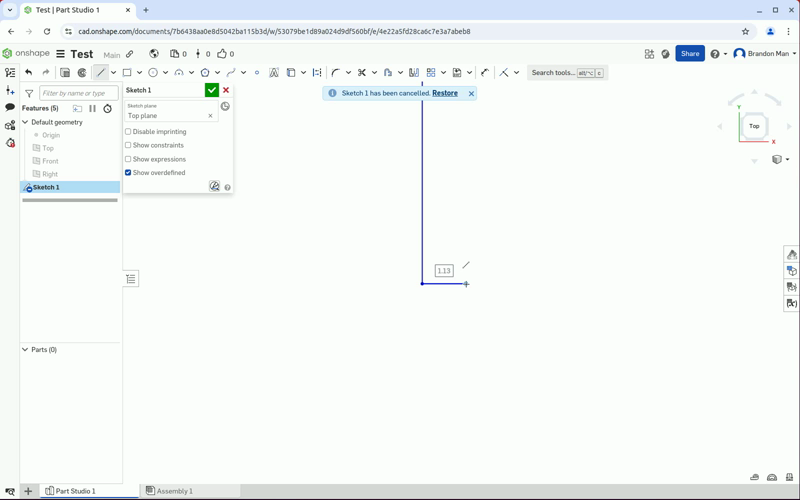
scroll(-6)
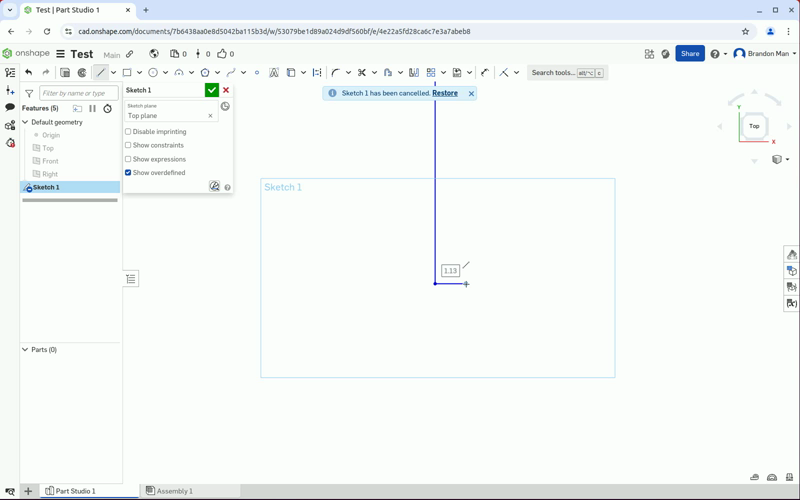
scroll(-6)
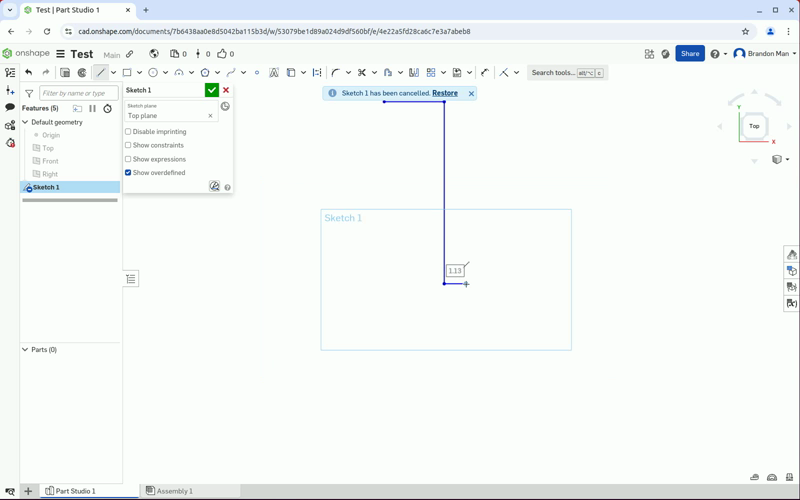
scroll(-6)
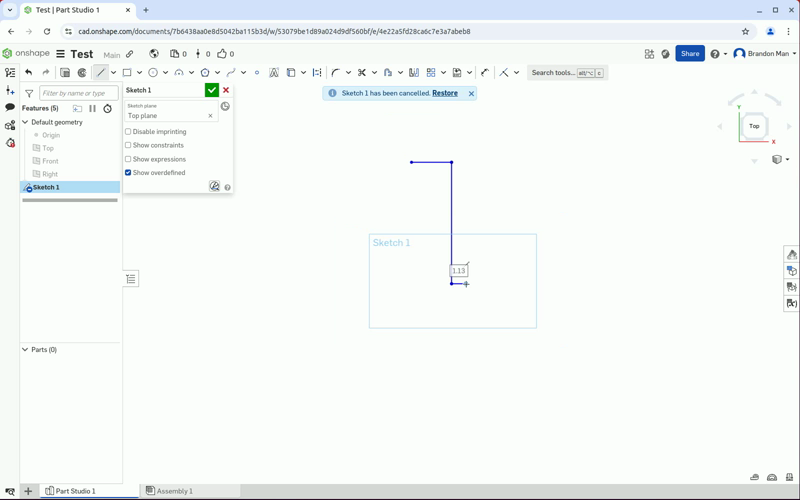
scroll(-6)
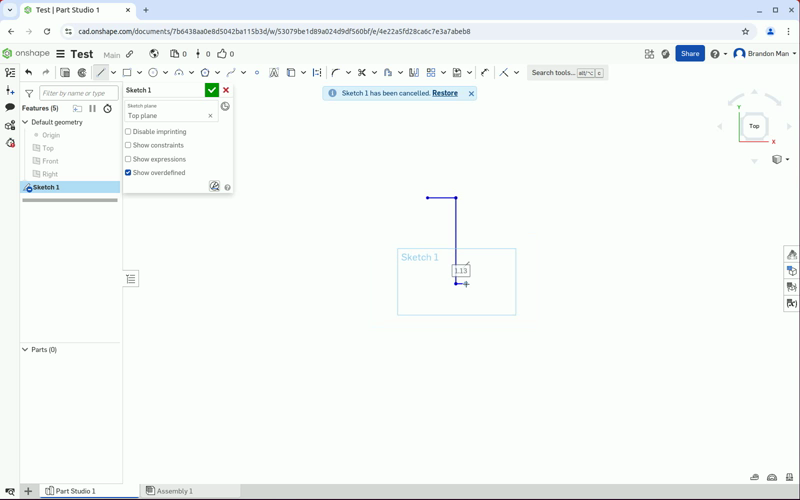
scroll(-6)
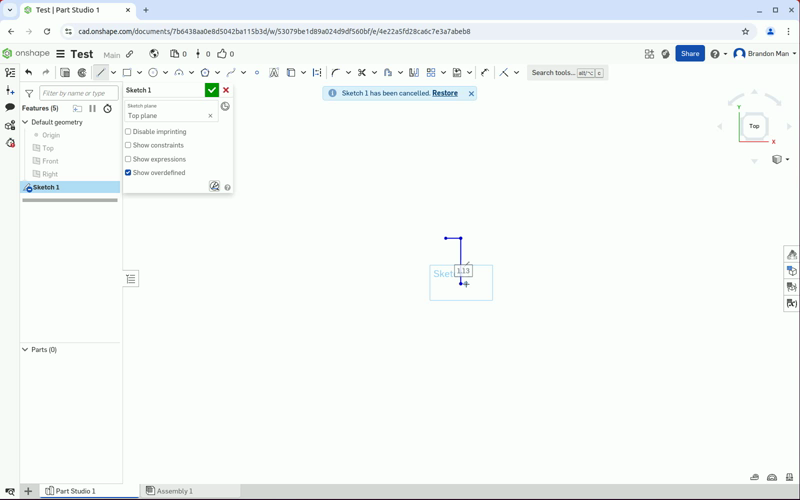
key_up(shift)
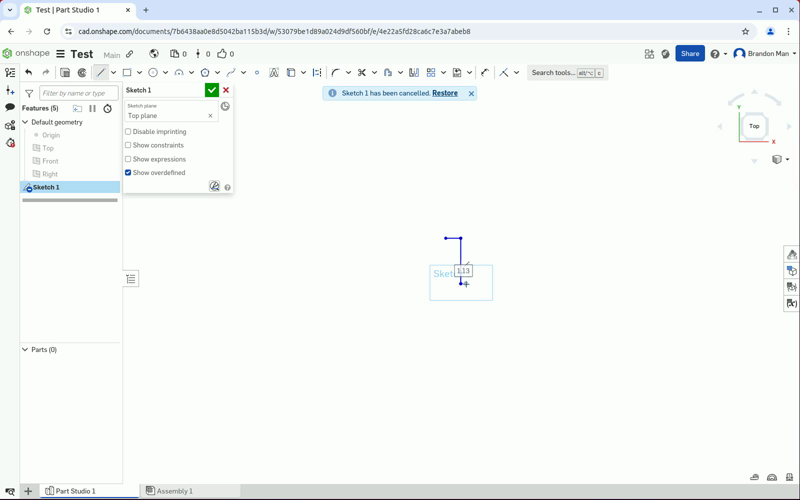
key_down(shift)
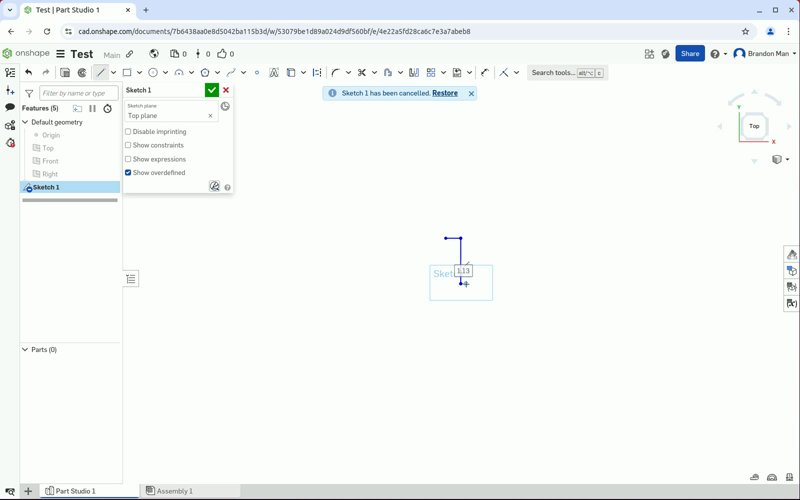
mouse_move(496, 283)
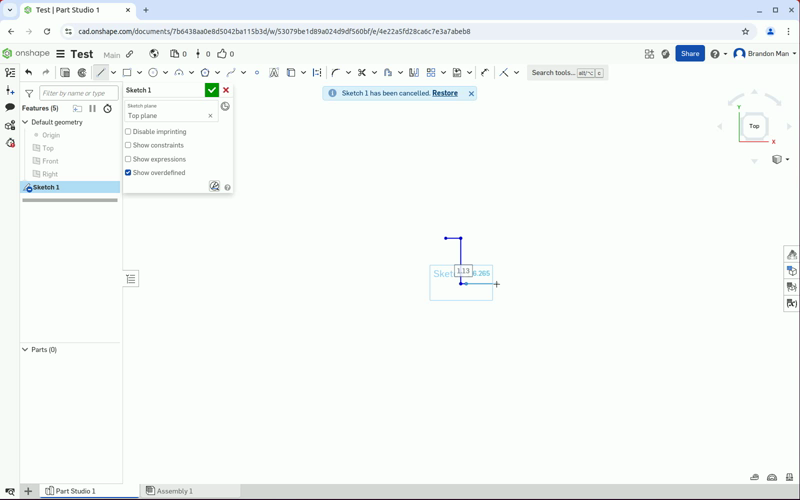
mouse_move(466, 238)
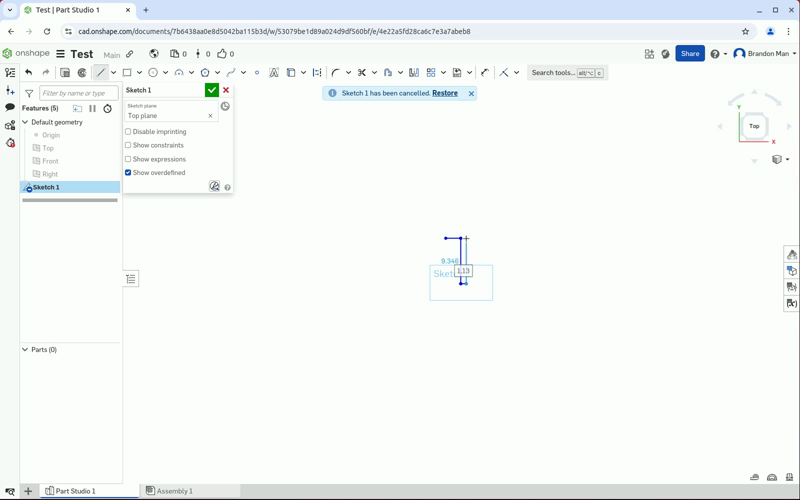
click(466, 238)
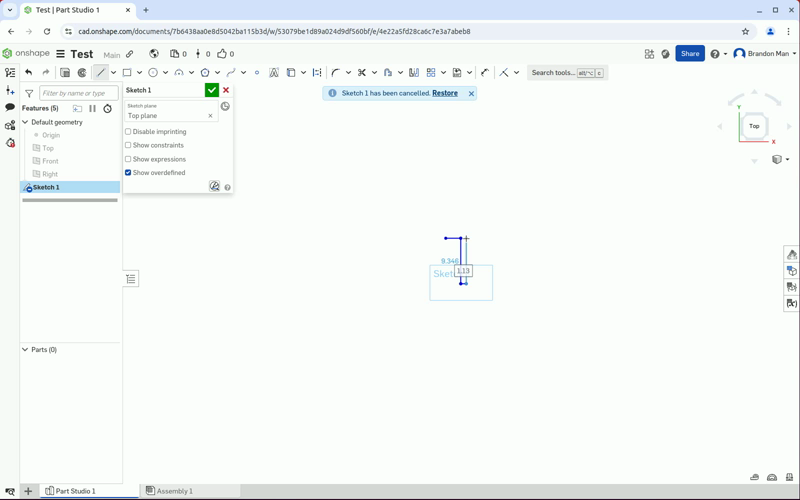
key_up(shift)
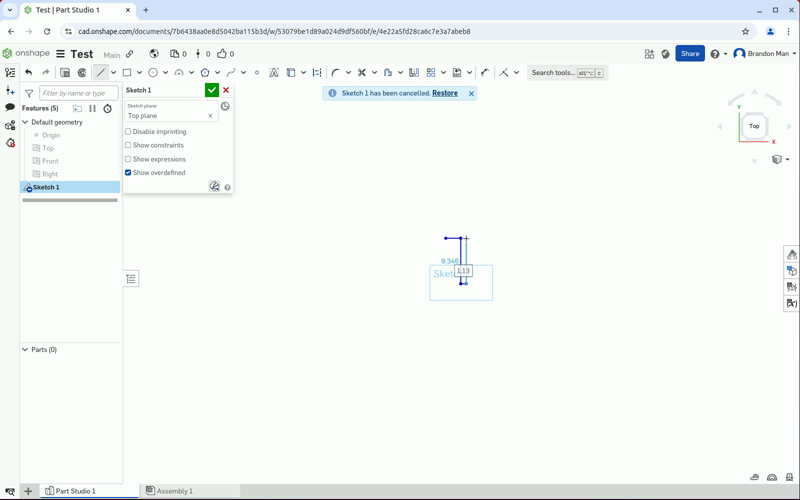
key_down(shift)
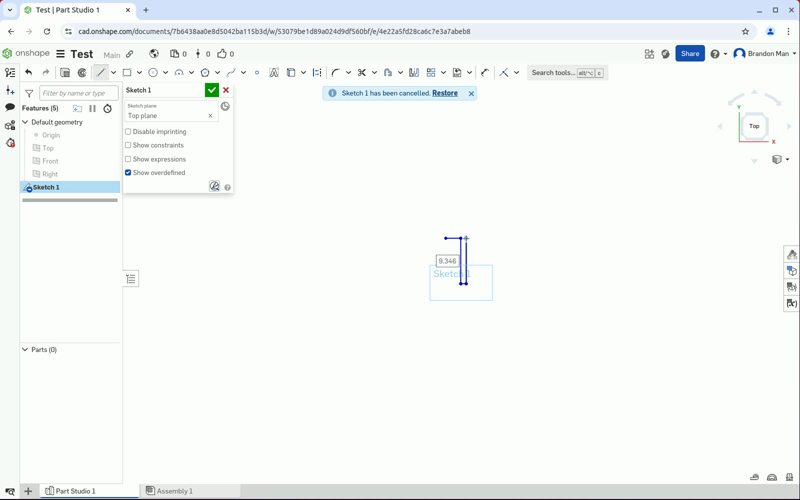
mouse_move(496, 238)
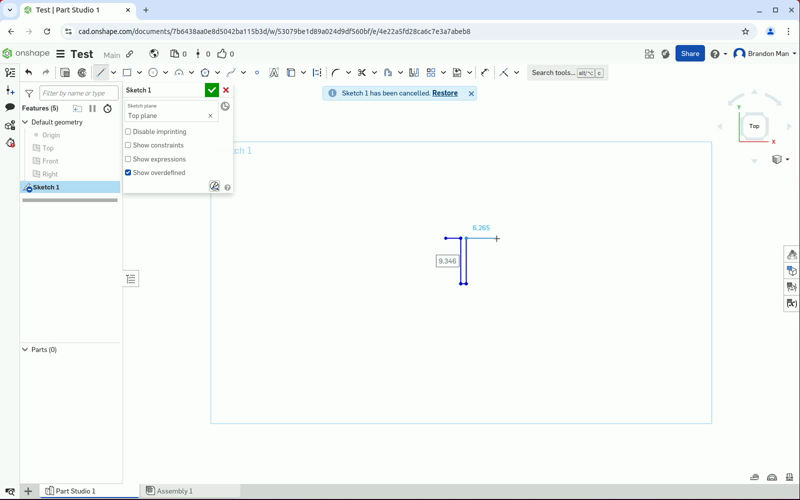
mouse_move(481, 238)
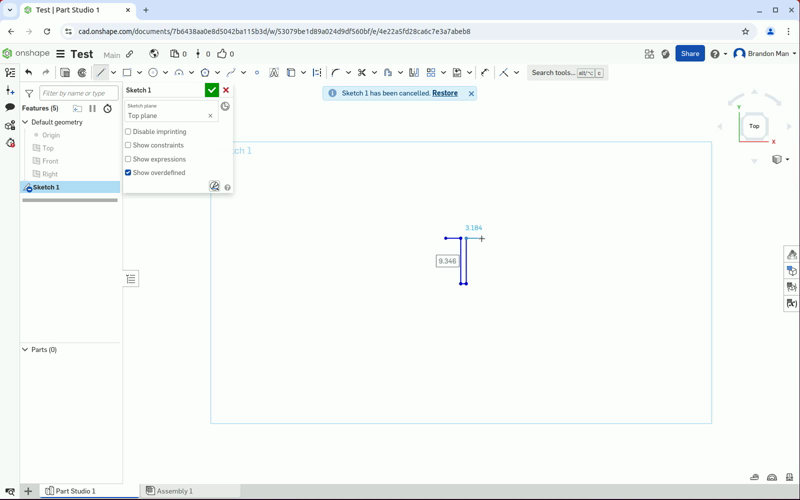
click(481, 238)
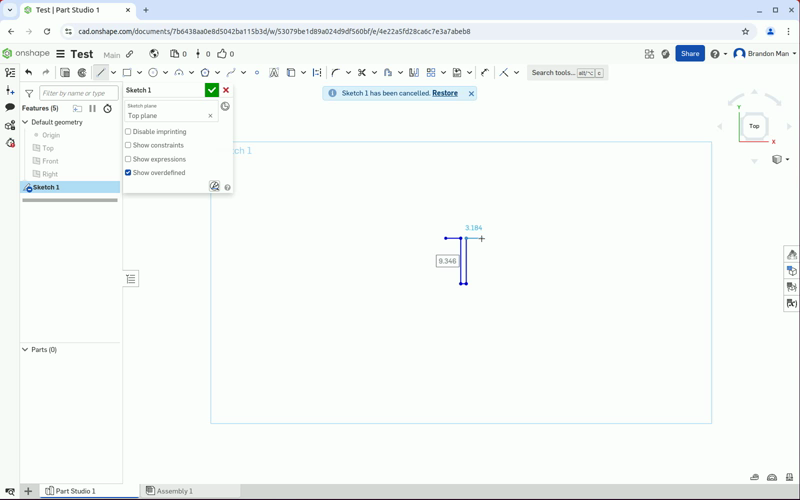
key_up(shift)
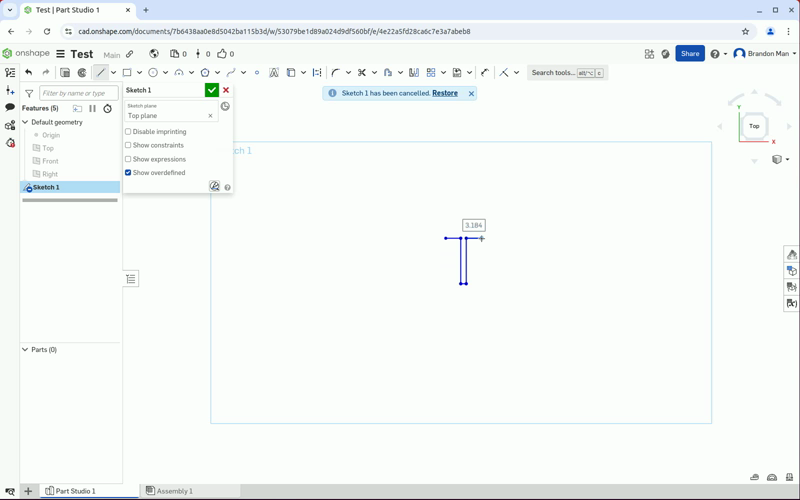
key_down(shift)
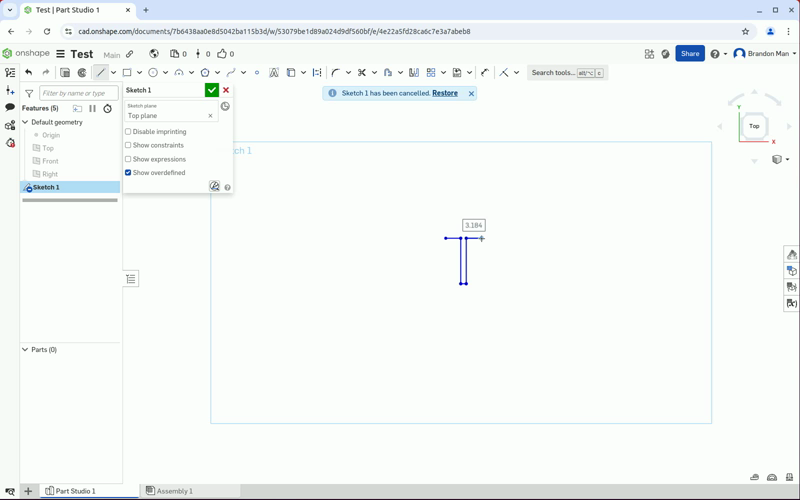
mouse_move(511, 238)
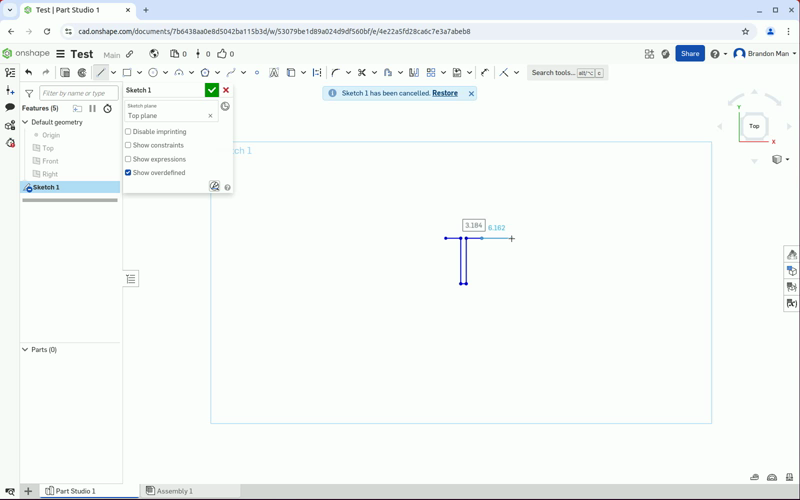
mouse_move(481, 232)
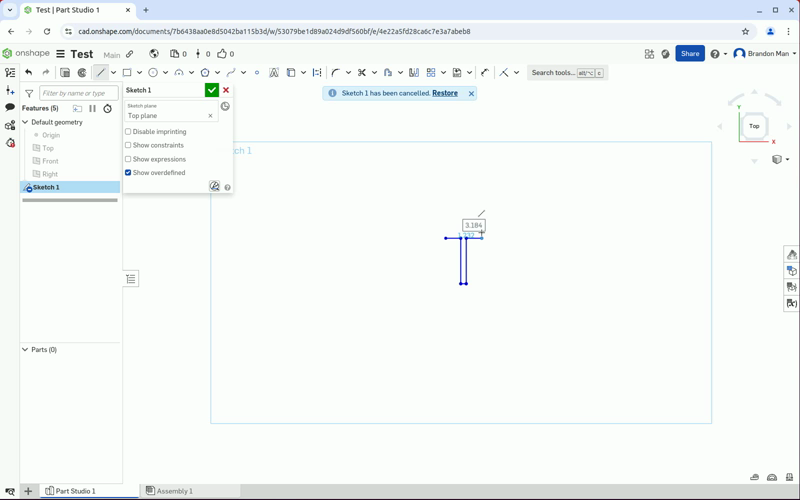
scroll(6)
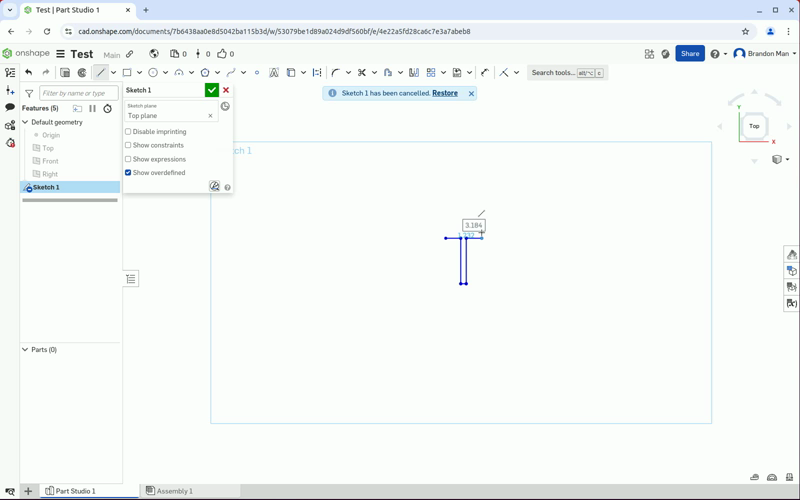
scroll(6)
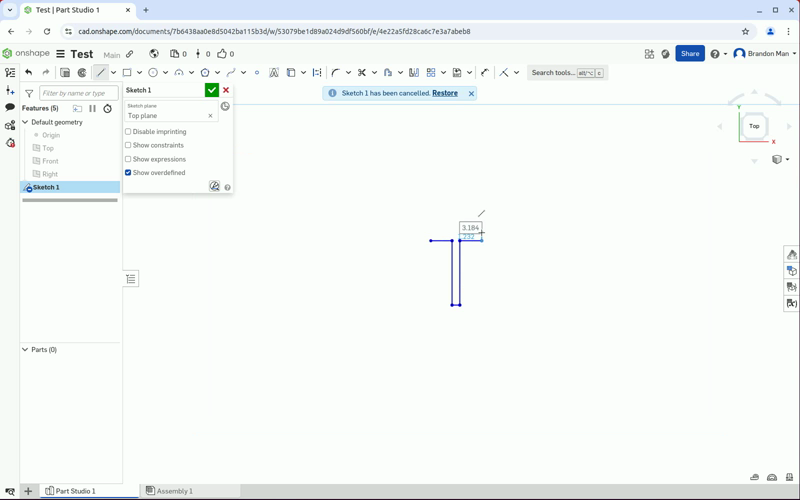
scroll(6)
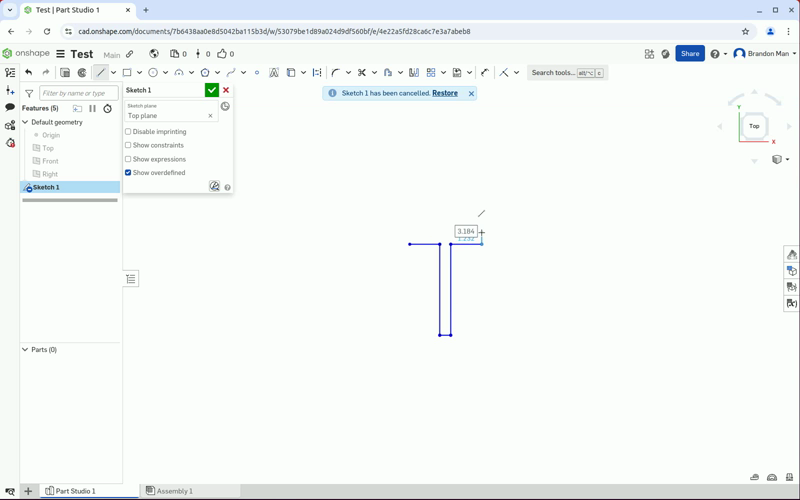
scroll(6)
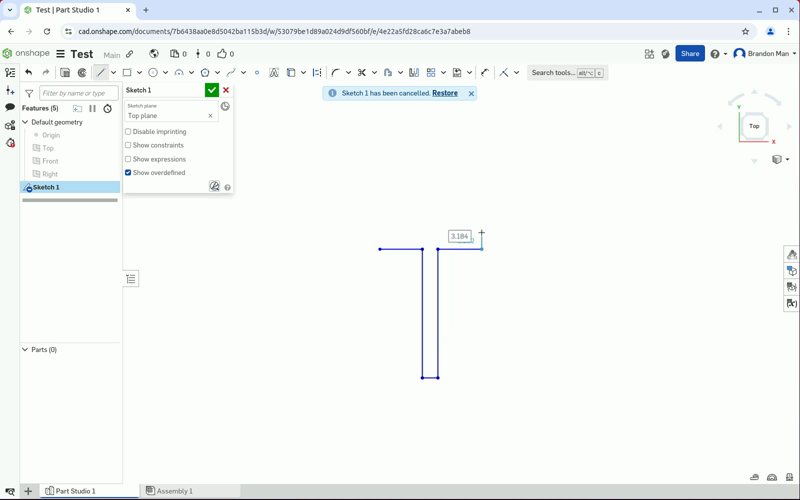
scroll(6)
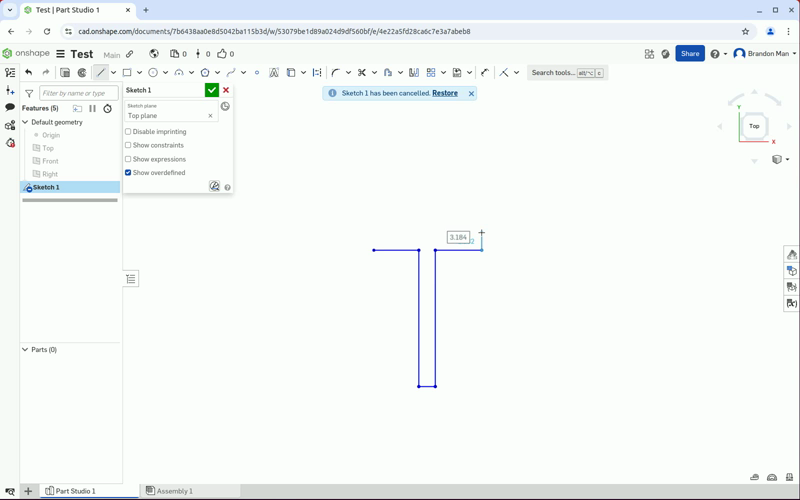
scroll(6)
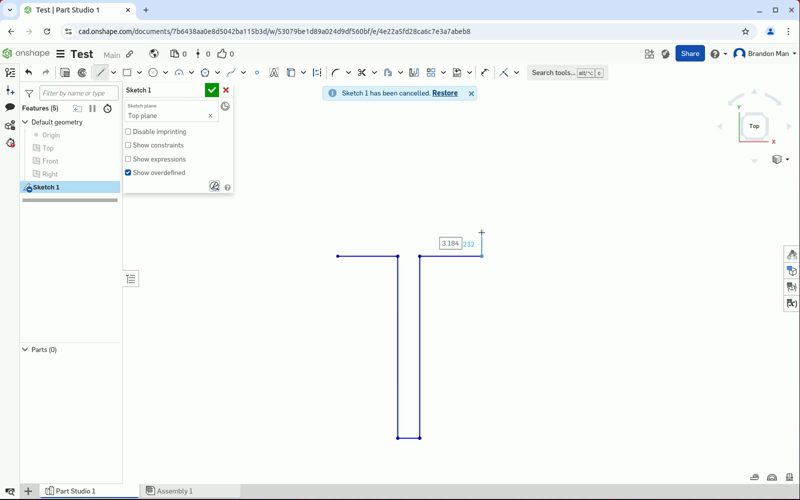
scroll(6)
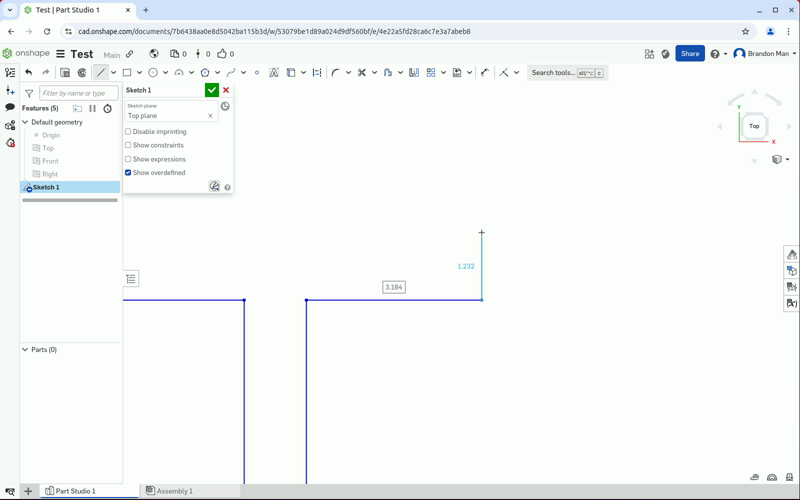
click(481, 232)
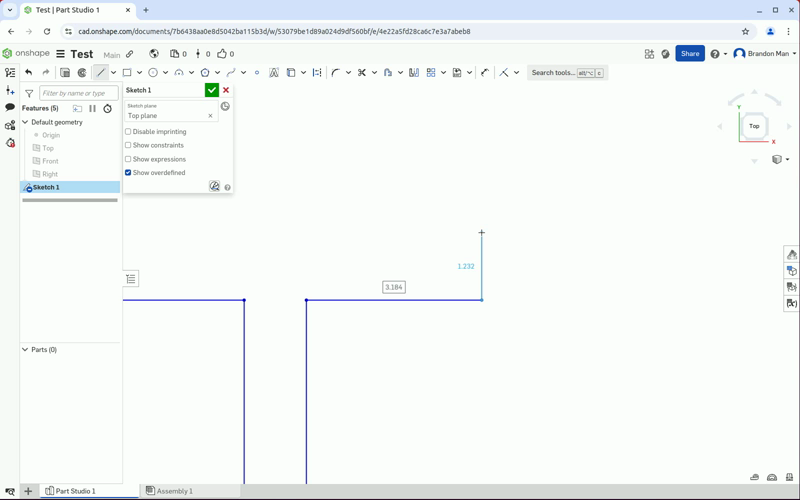
scroll(-6)
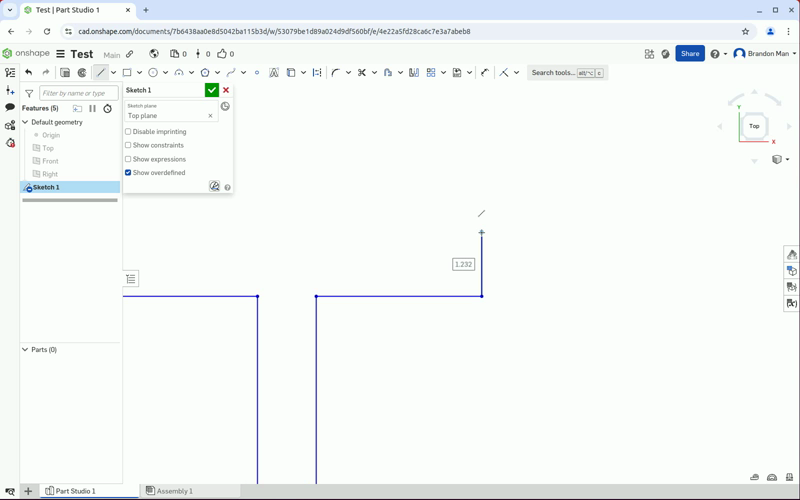
scroll(-6)
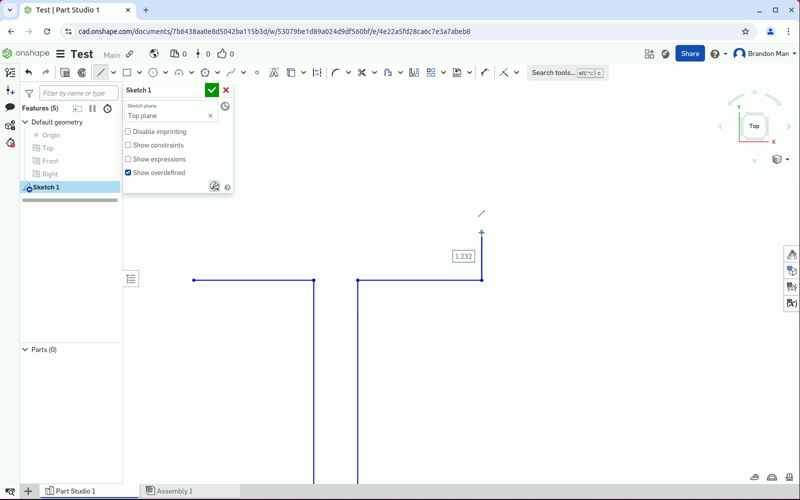
scroll(-6)
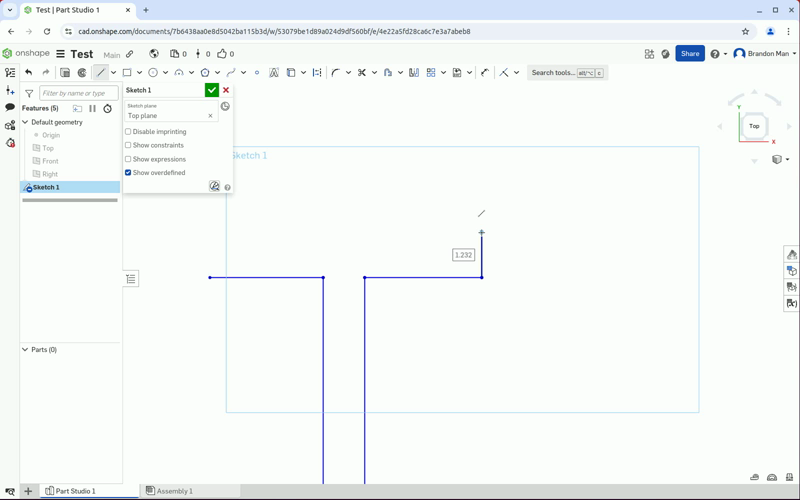
scroll(-6)
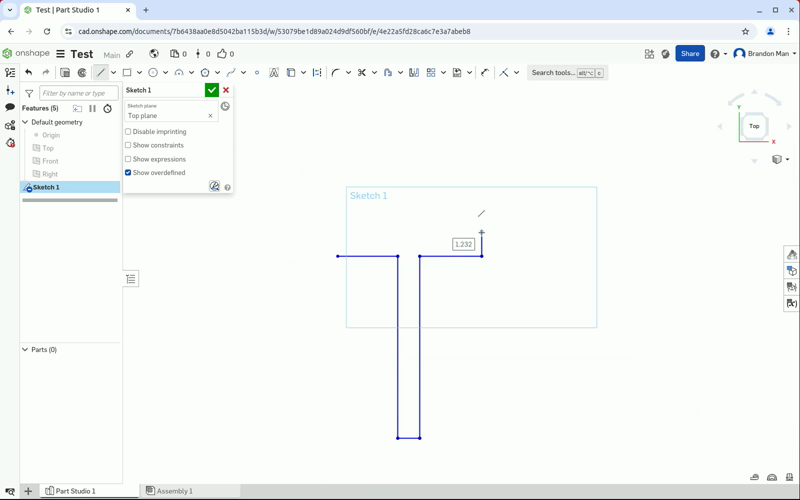
scroll(-6)
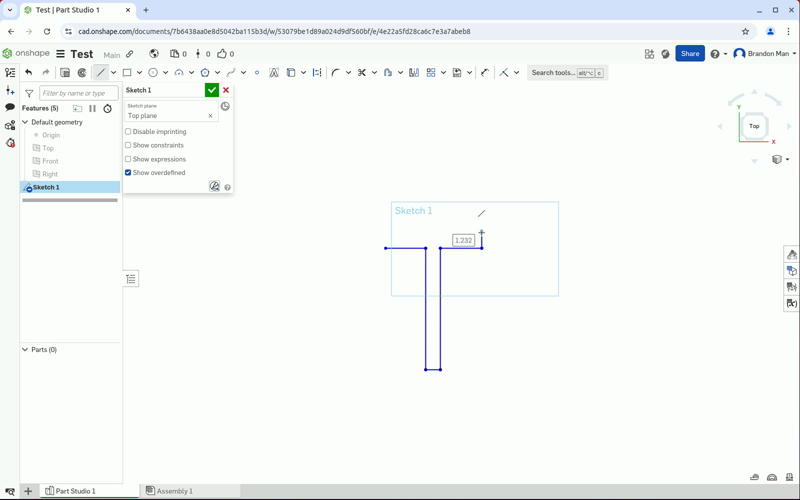
scroll(-6)
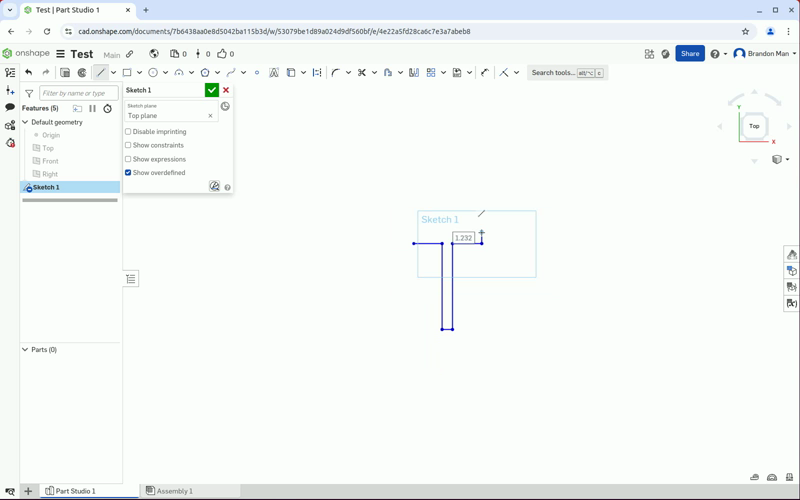
scroll(-6)
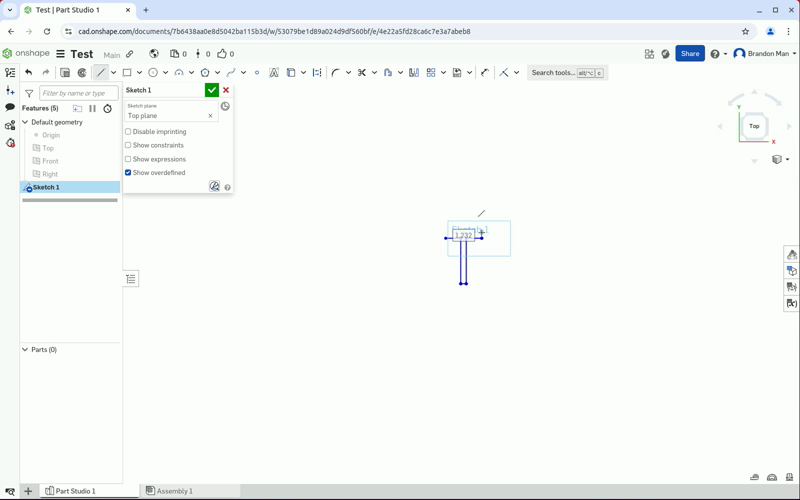
key_up(shift)
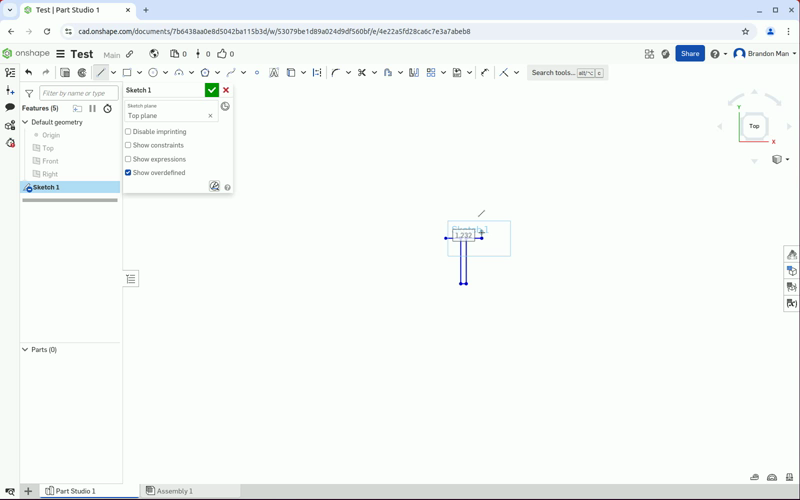
key_down(shift)
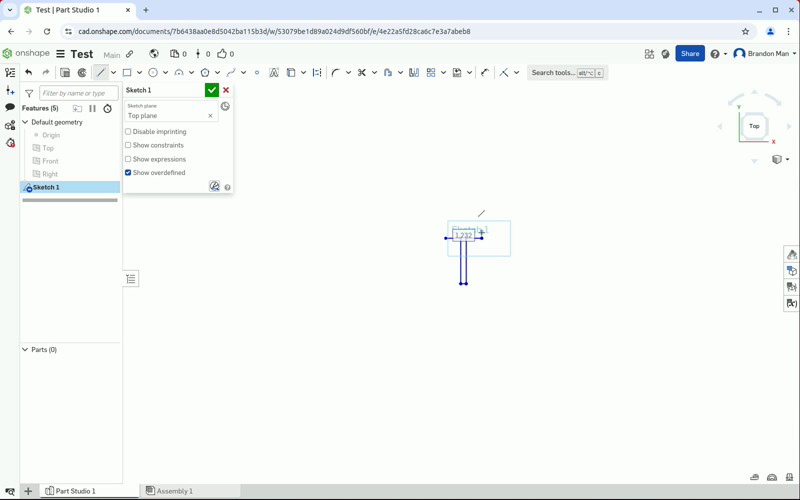
mouse_move(511, 232)
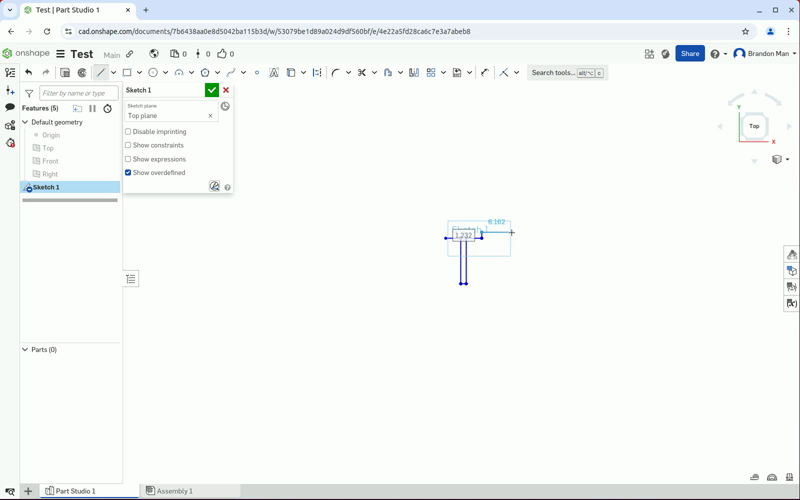
mouse_move(445, 232)
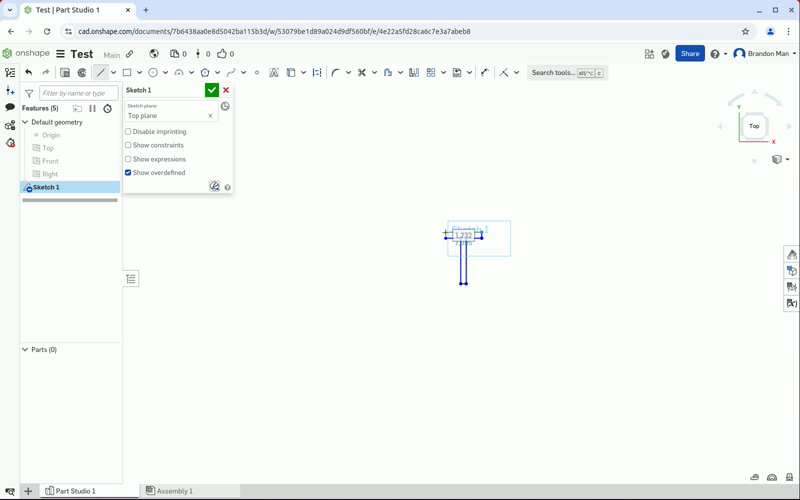
click(445, 232)
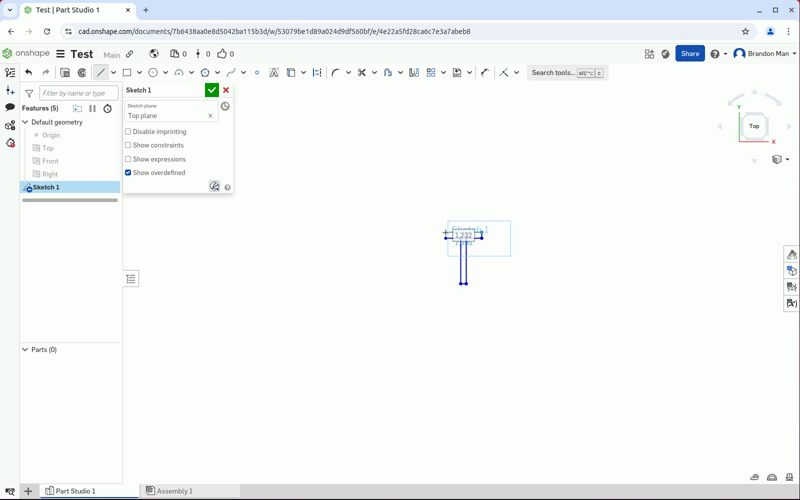
key_up(shift)
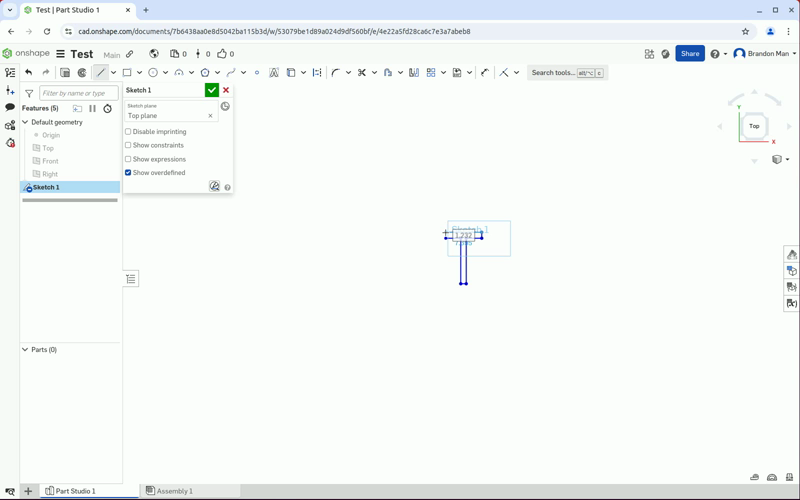
mouse_move(475, 232)
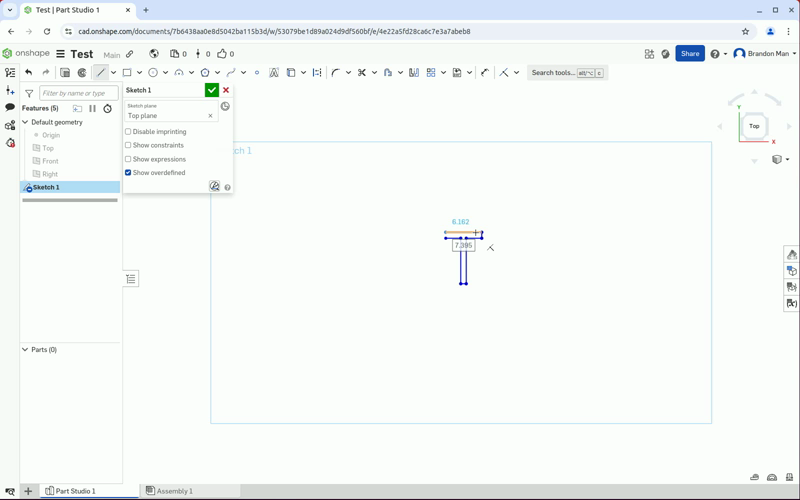
key_down(shift)
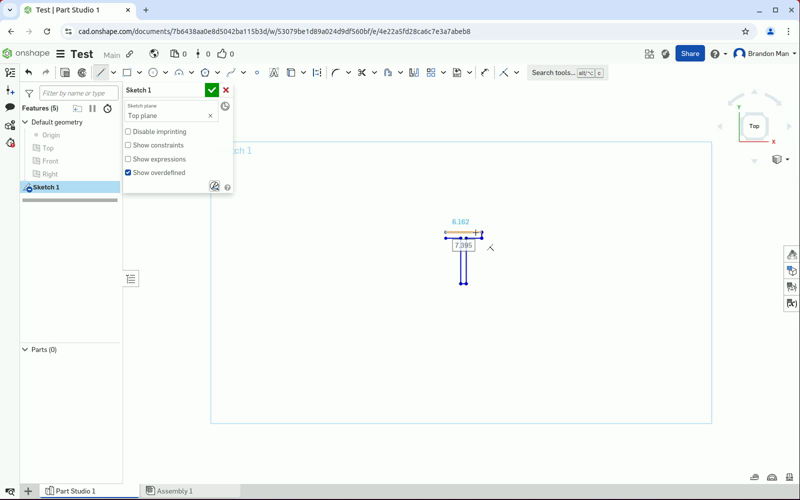
mouse_move(445, 238)
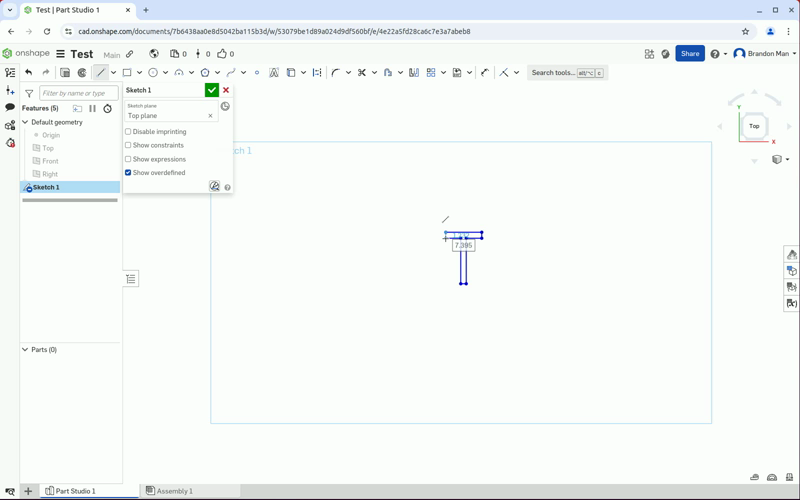
scroll(6)
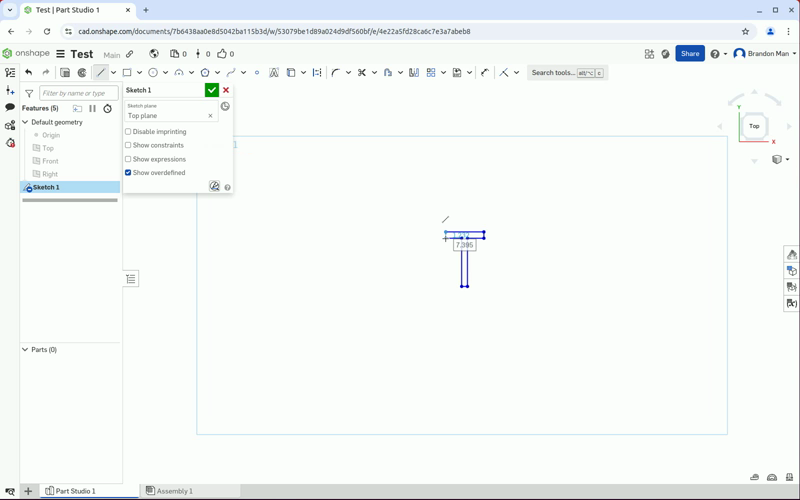
scroll(6)
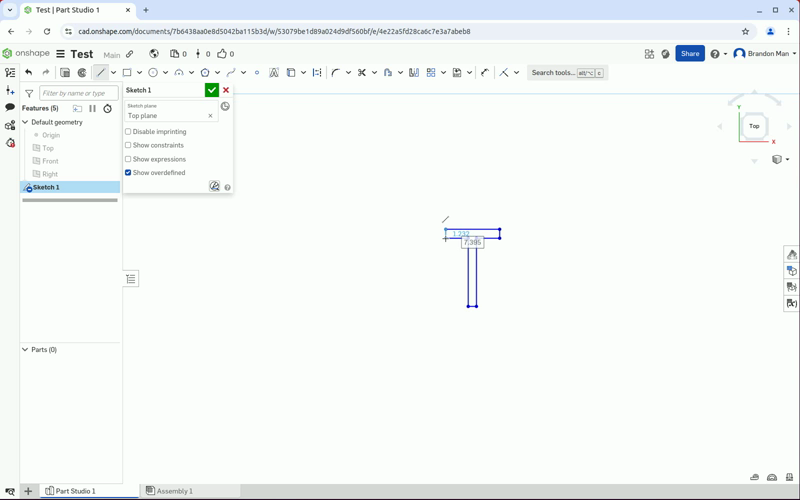
scroll(6)
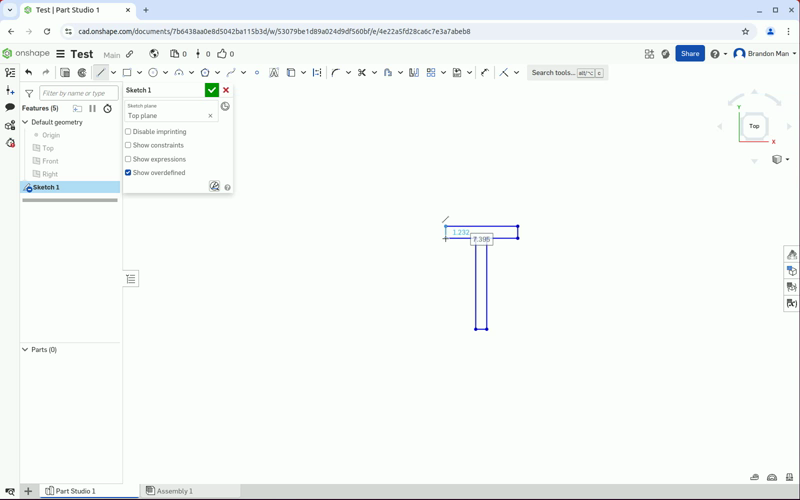
scroll(6)
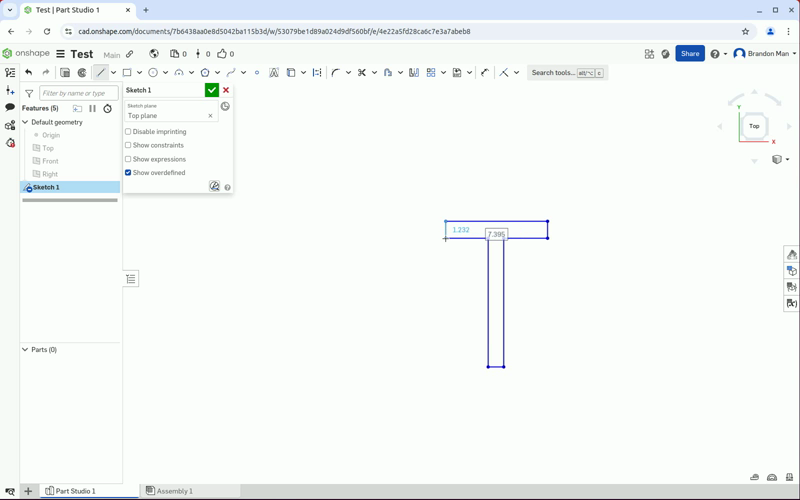
scroll(6)
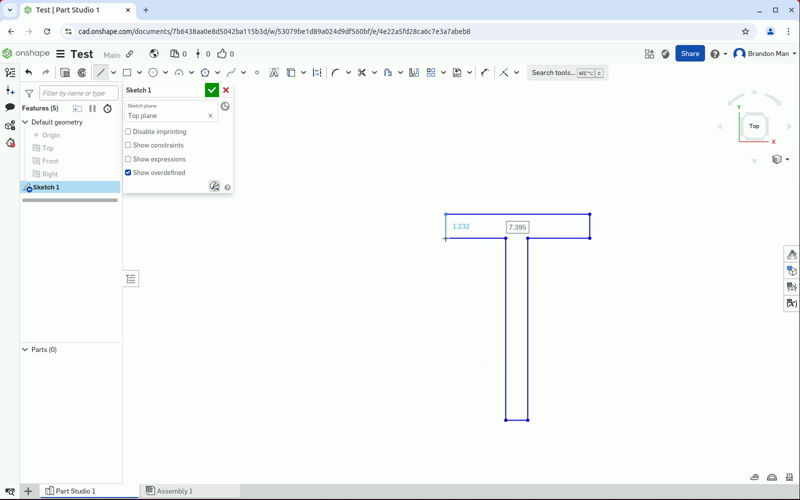
scroll(6)
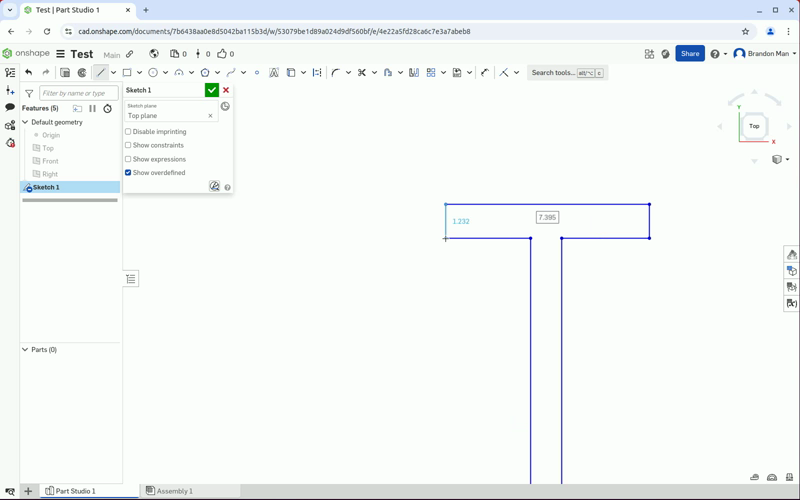
scroll(6)
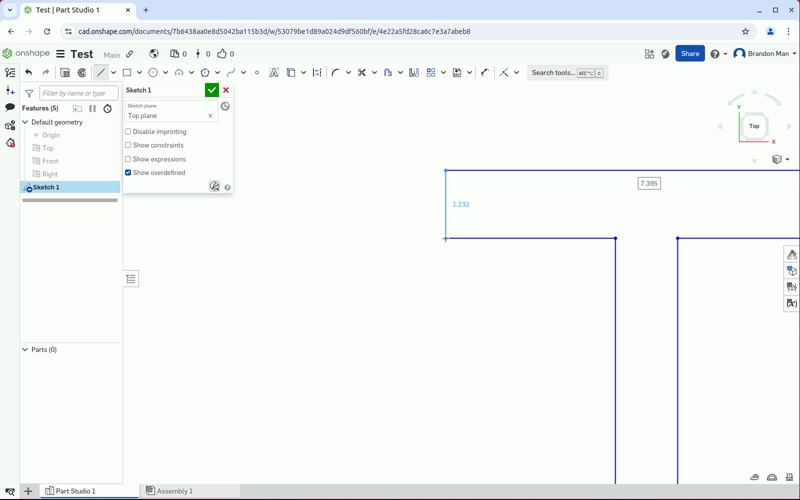
key_up(shift)
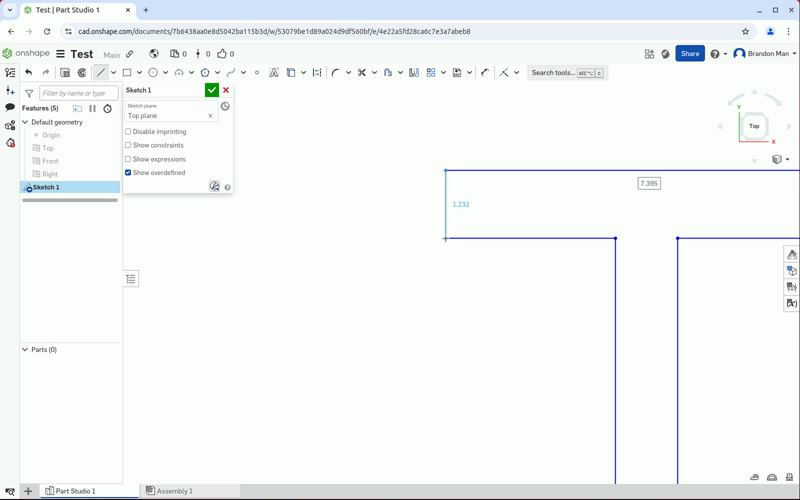
click(445, 238)
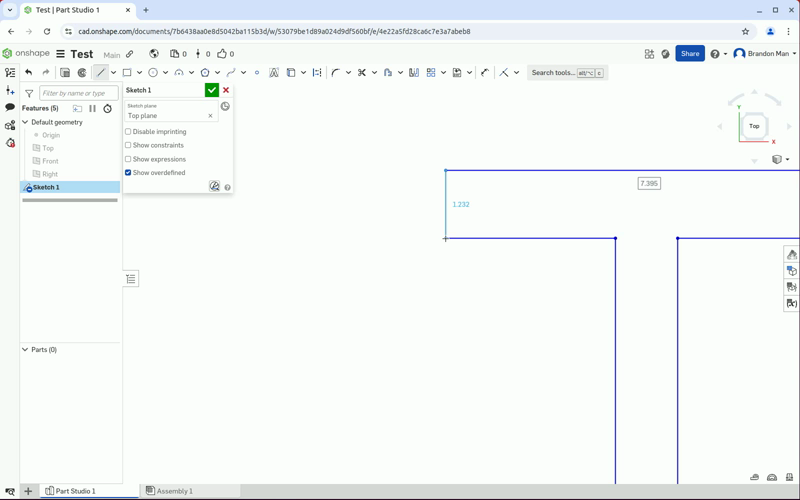
scroll(-6)
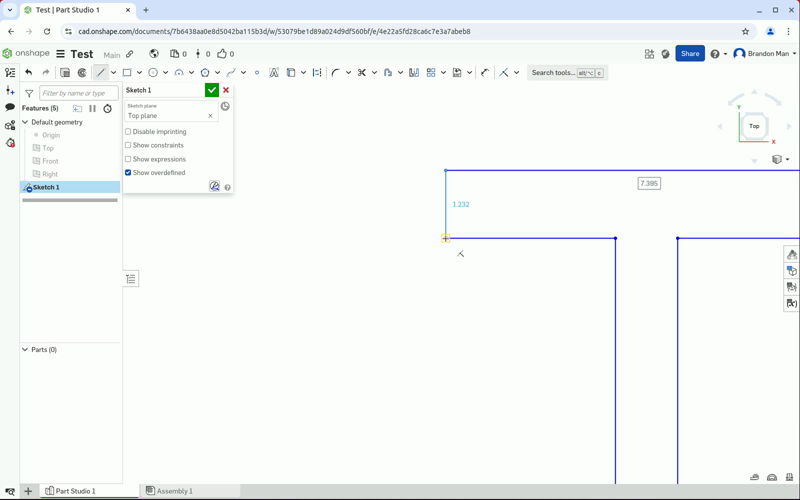
scroll(-6)
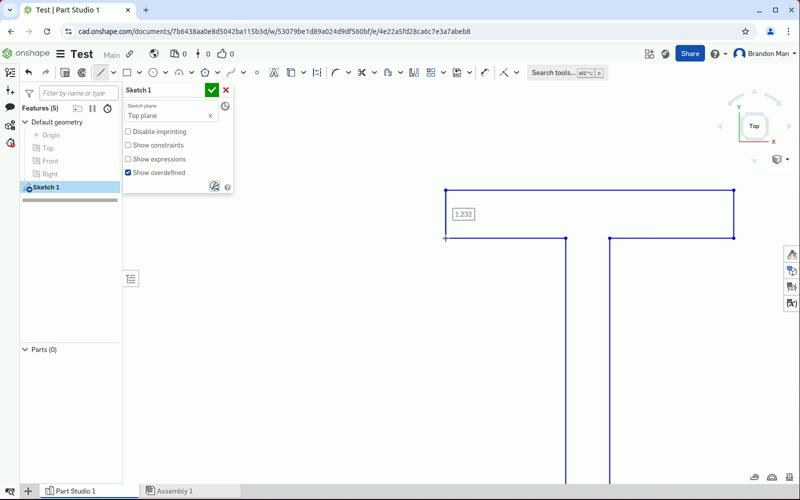
scroll(-6)
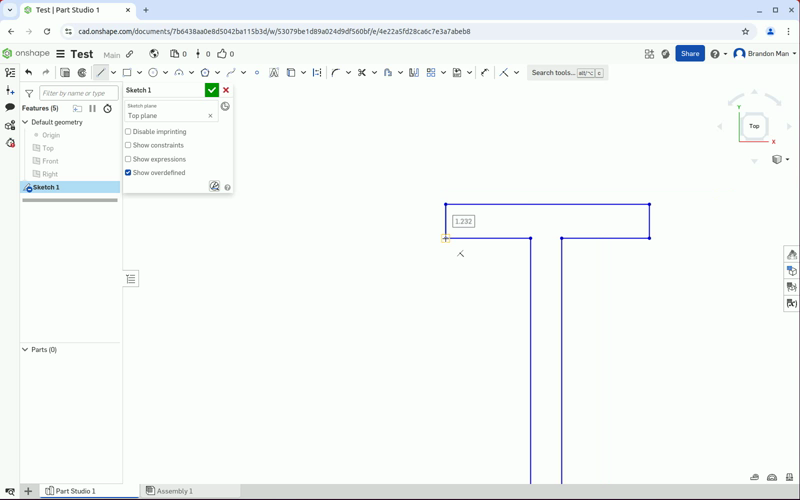
scroll(-6)
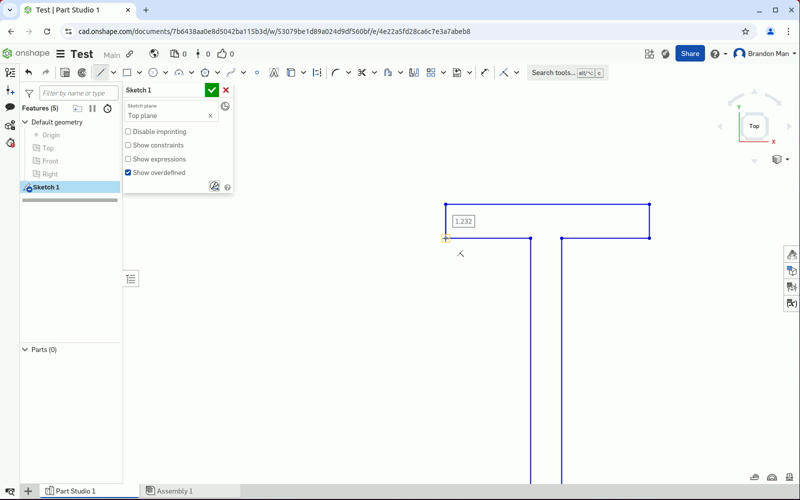
scroll(-6)
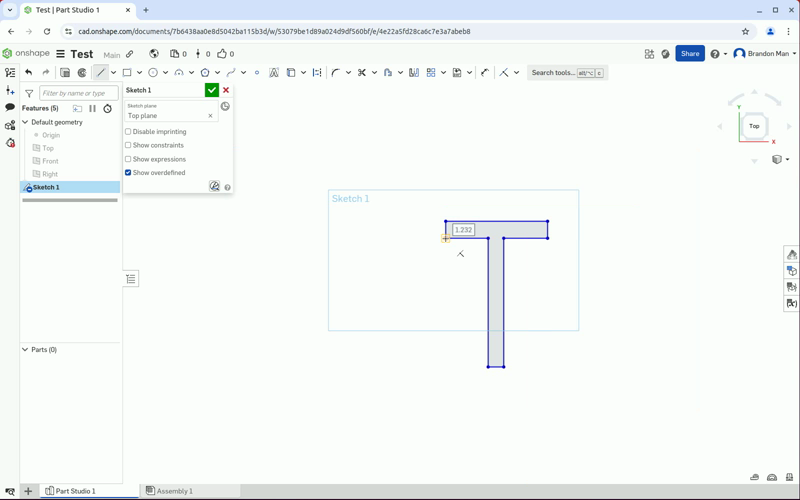
scroll(-6)
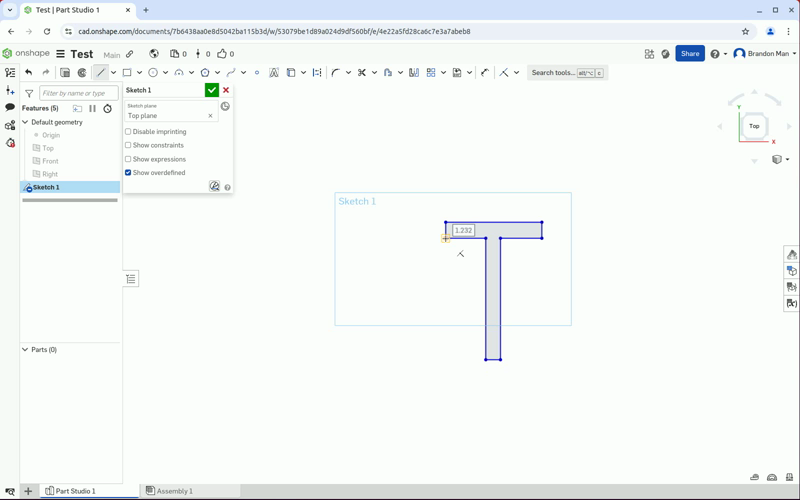
scroll(-6)
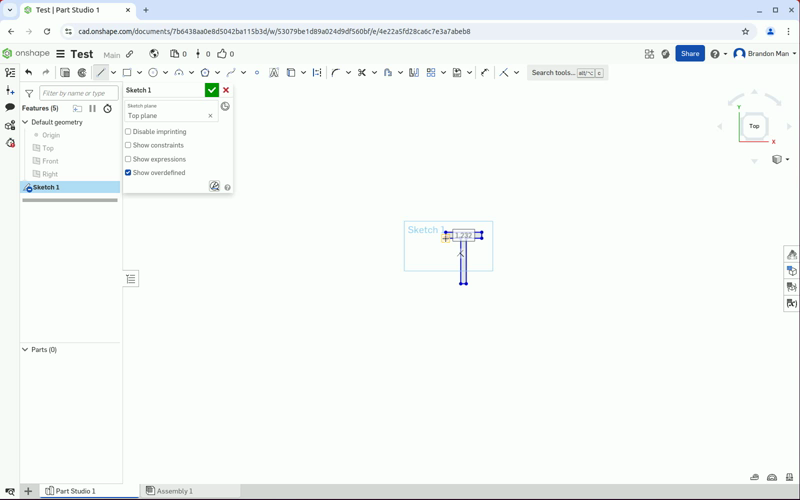
key(esc)
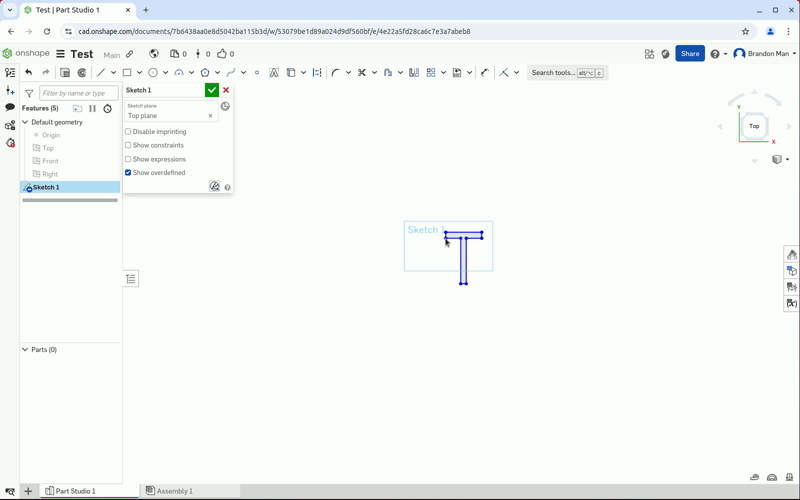
mouse_move(462, 264)
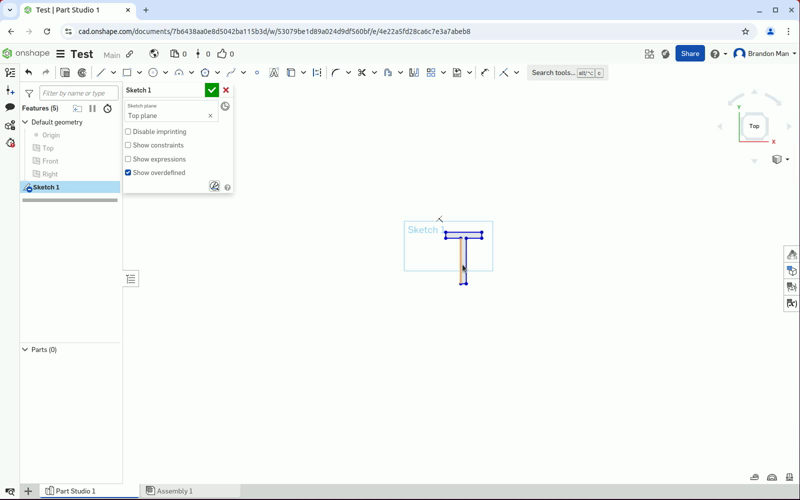
scroll(6)
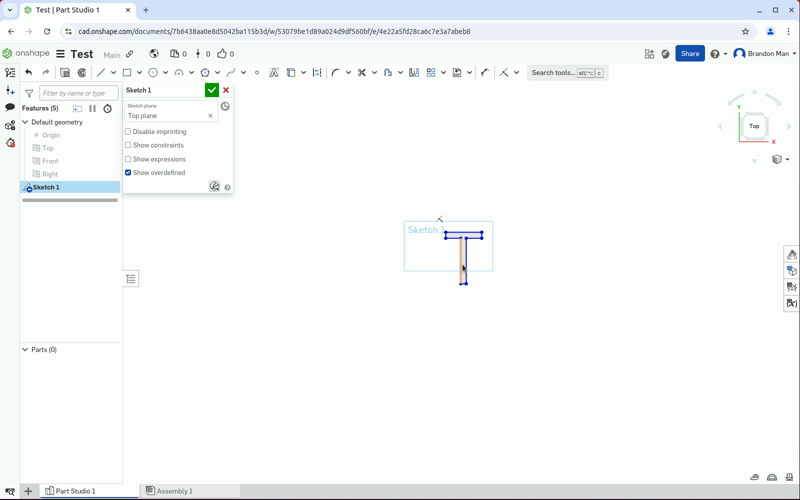
scroll(6)
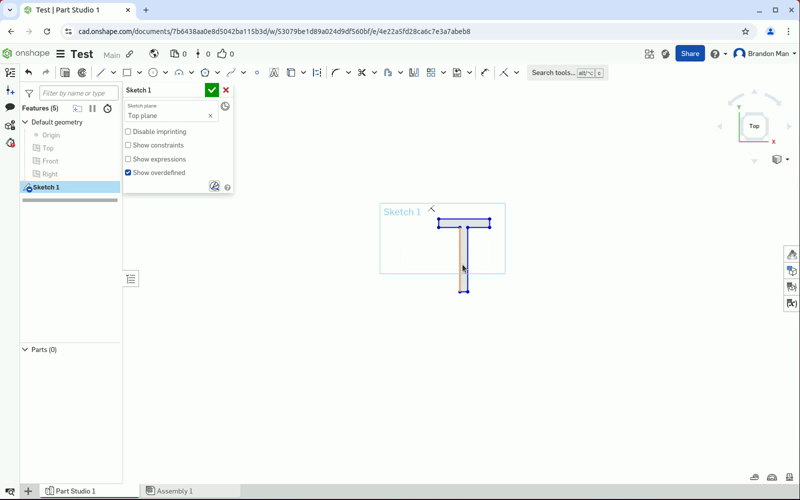
scroll(6)
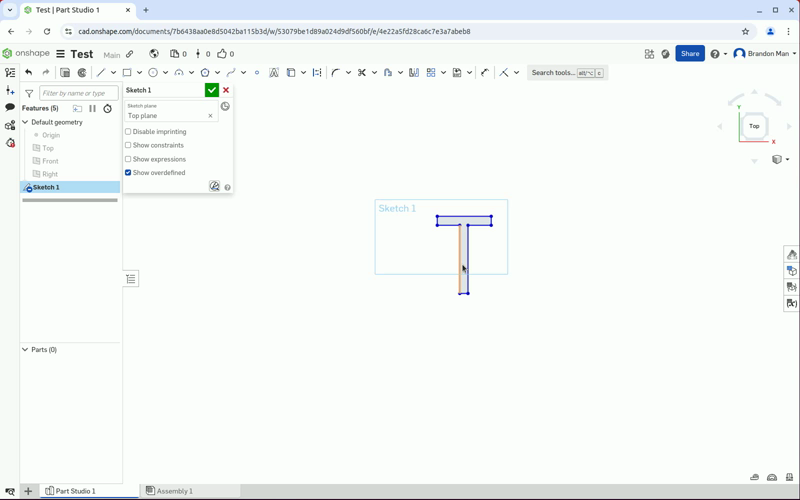
scroll(6)
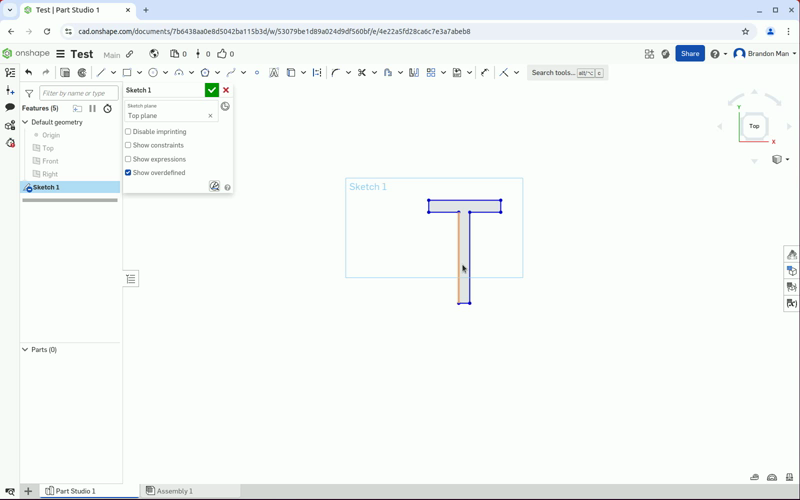
scroll(6)
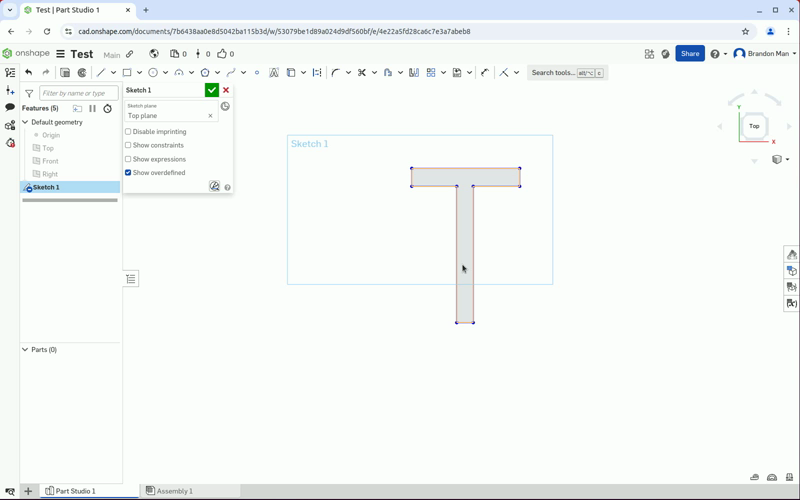
scroll(6)
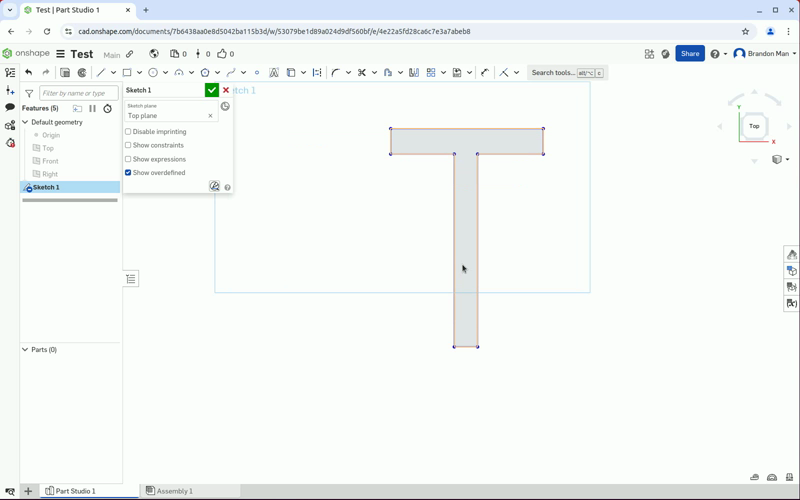
scroll(6)
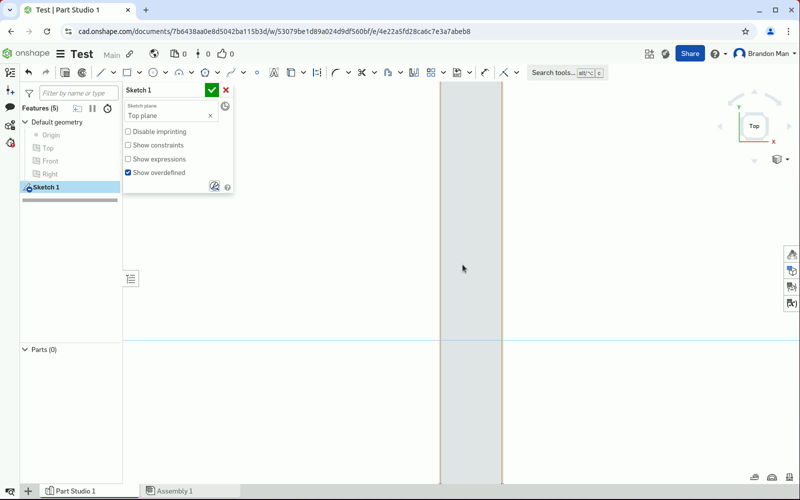
click(462, 264)
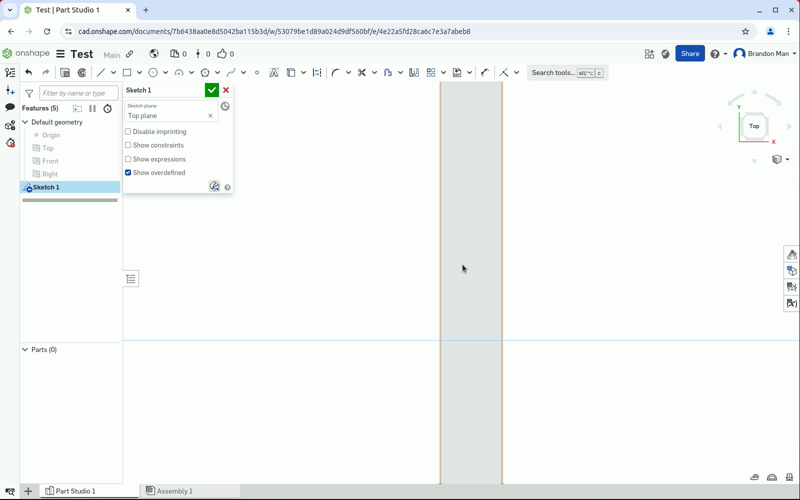
scroll(-6)
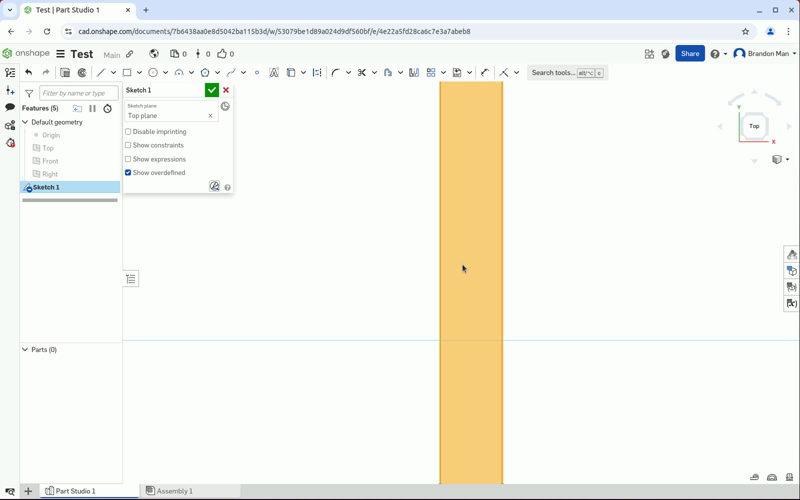
scroll(-6)
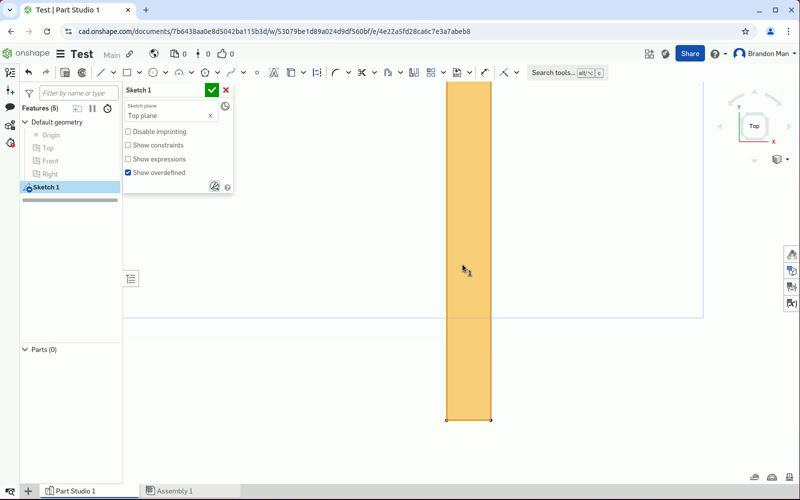
scroll(-6)
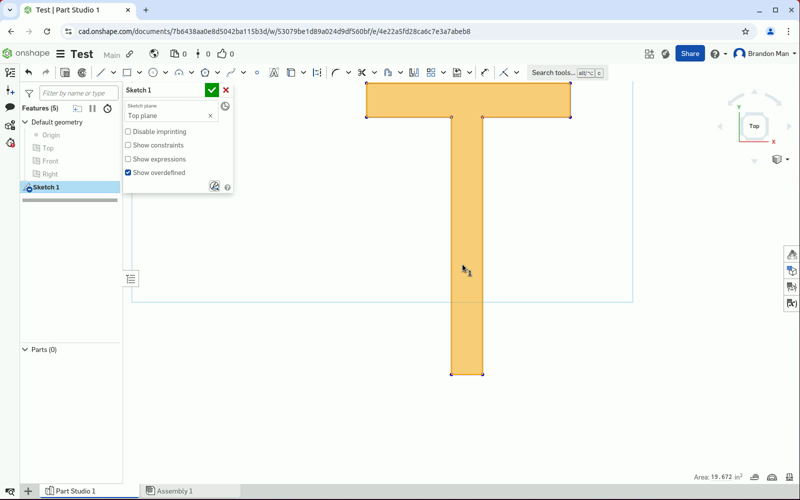
scroll(-6)
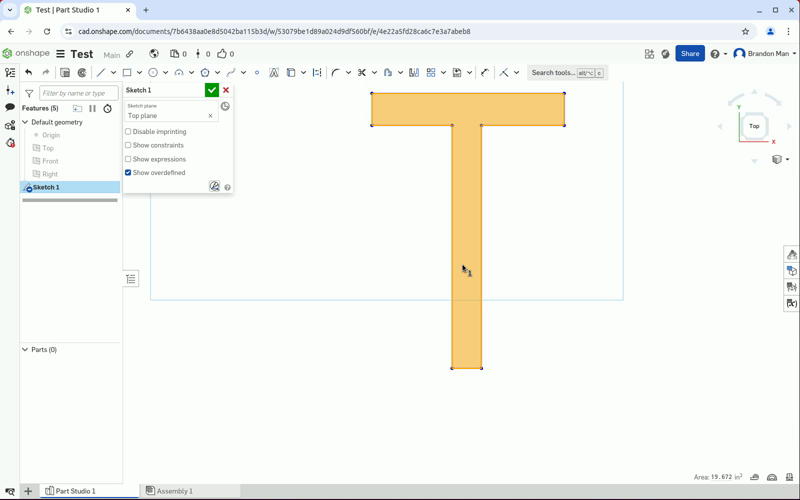
scroll(-6)
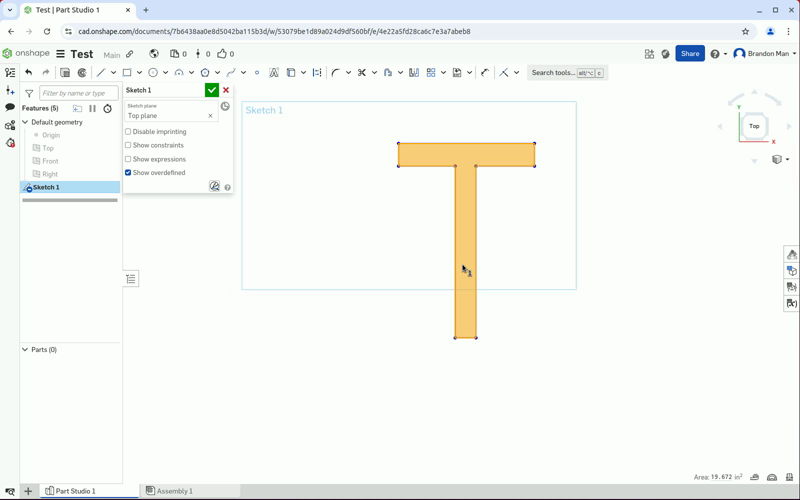
scroll(-6)
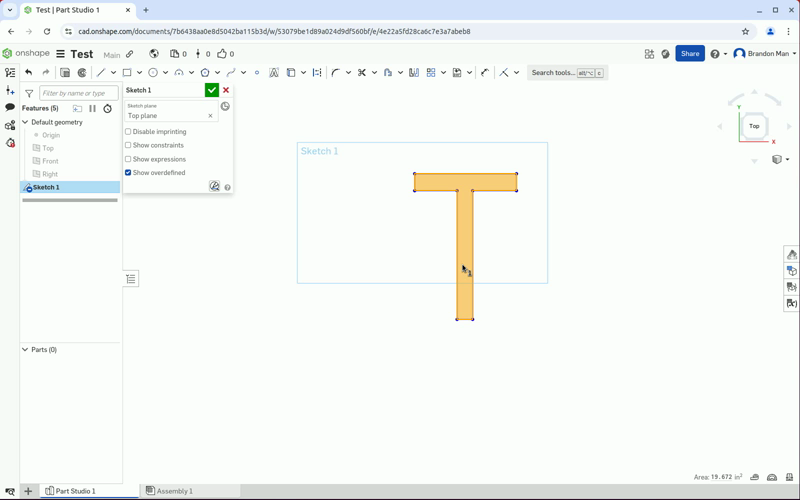
scroll(-6)
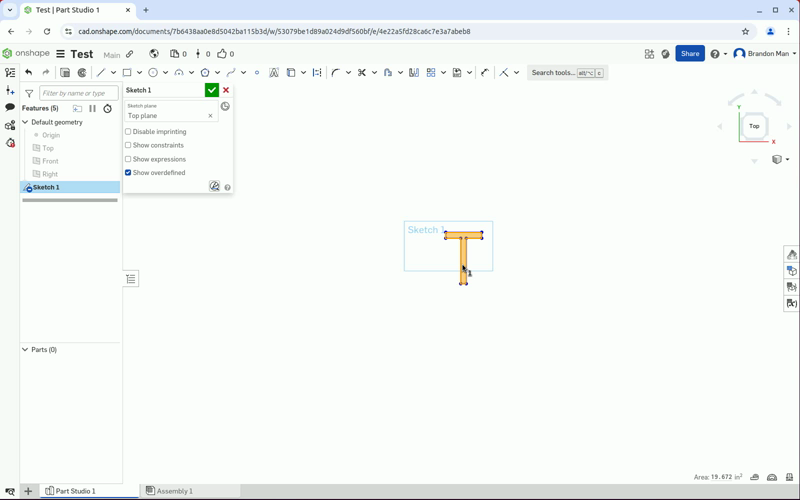
mouse_move(73, 352)
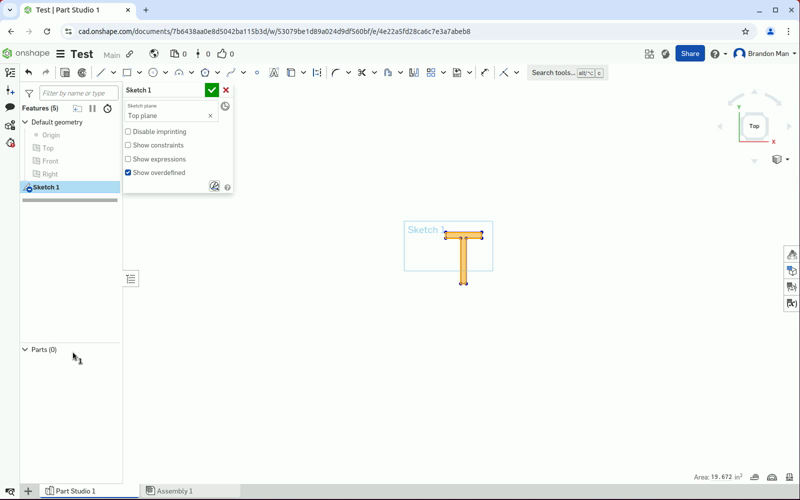
key(shift+y)
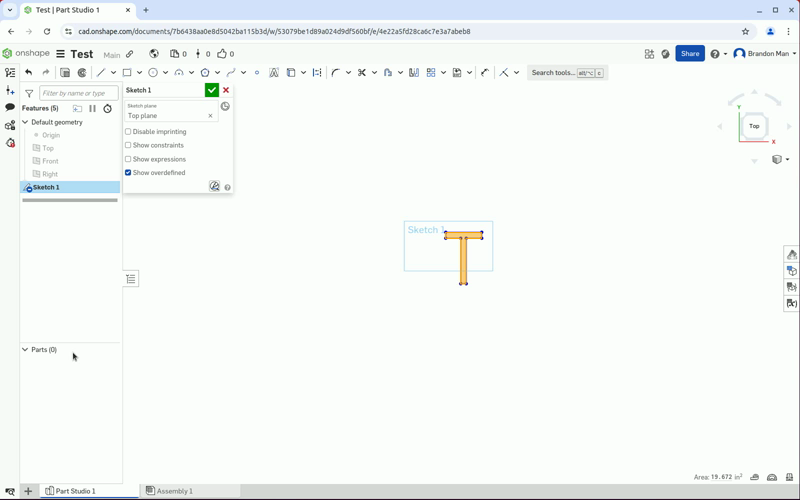
key(shift+e)
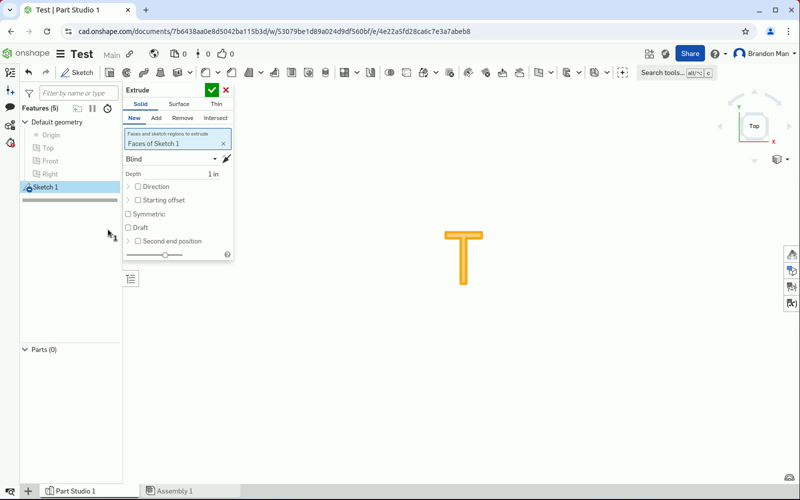
mouse_move(143, 106)
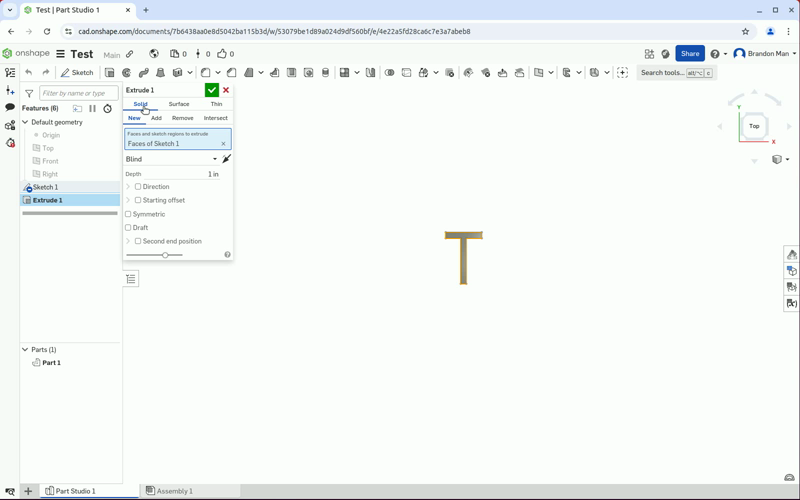
click(143, 106)
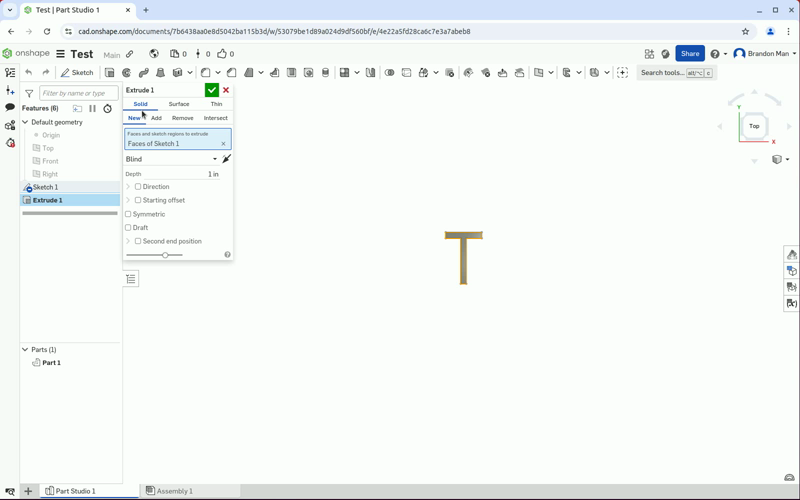
mouse_move(137, 120)
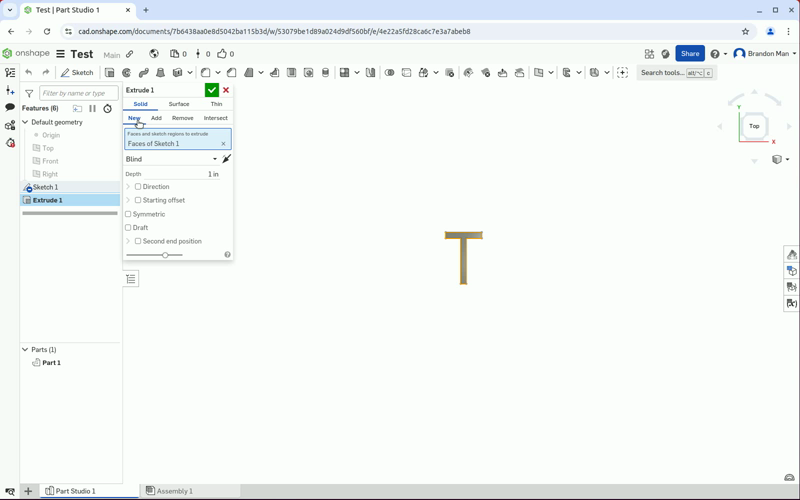
click(137, 120)
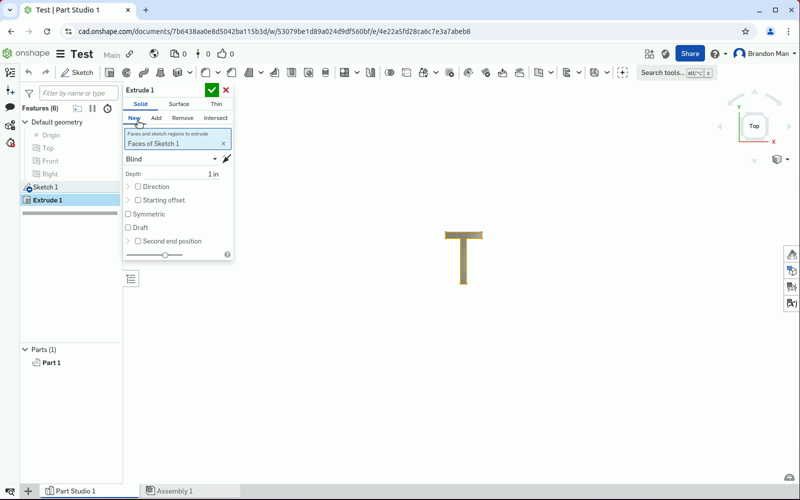
key(tab, 4)
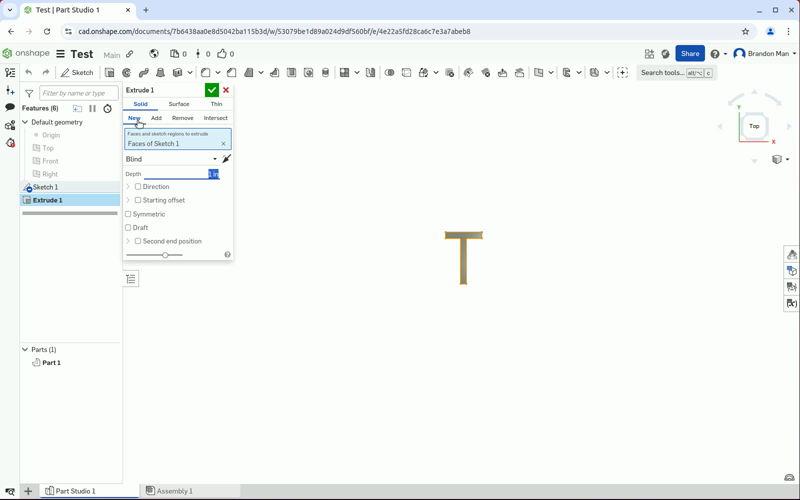
text(-0.241)
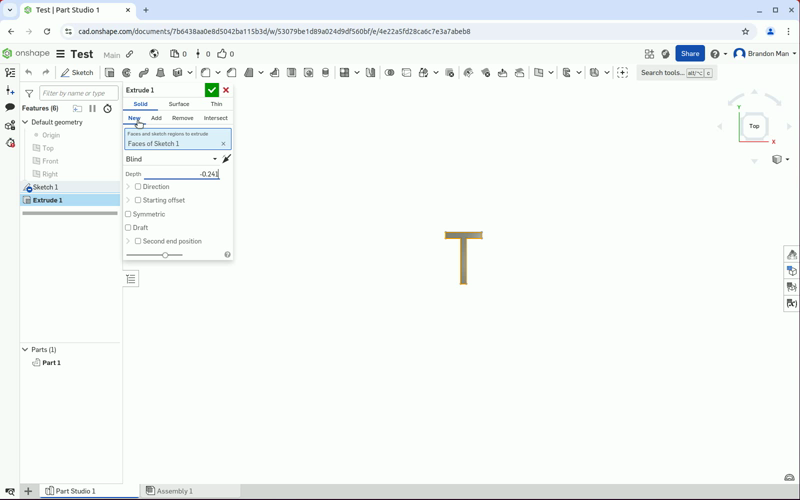
key(enter)
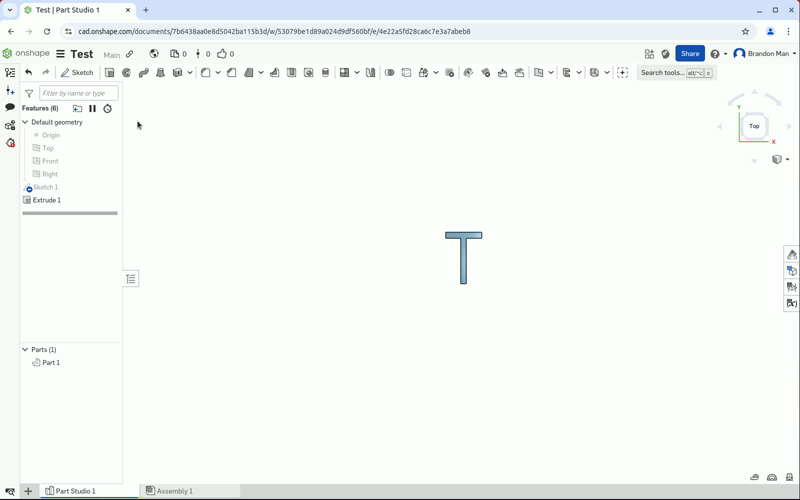
key(shift+h)
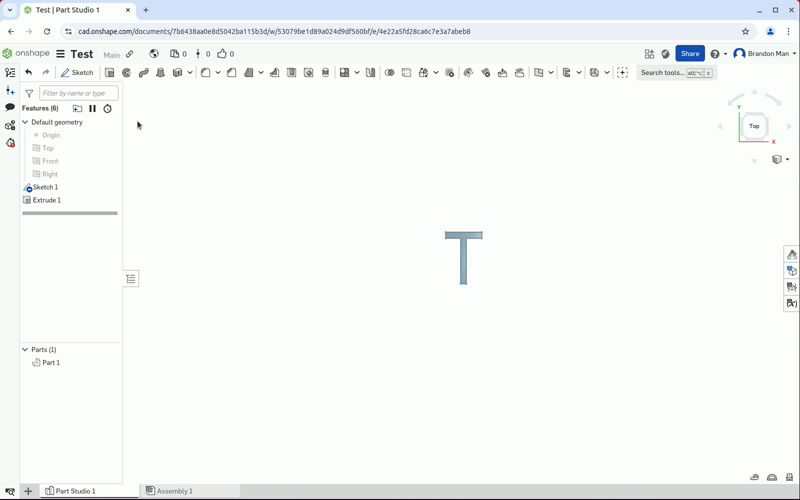
key(shift+h)
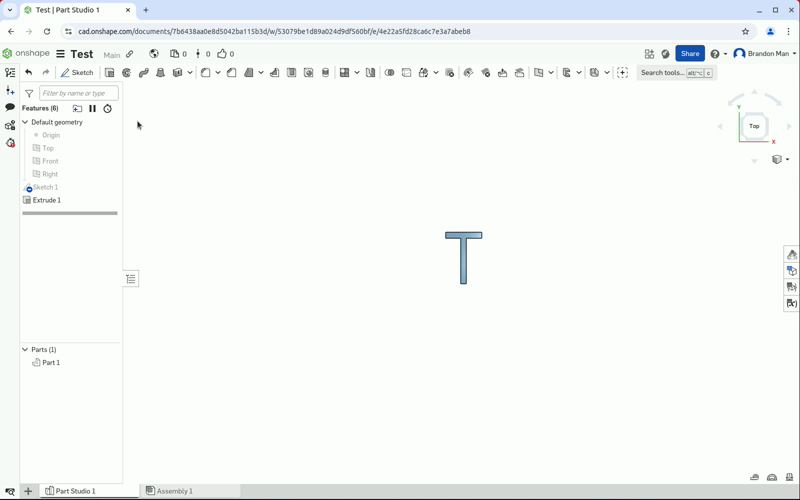
mouse_move(73, 189)
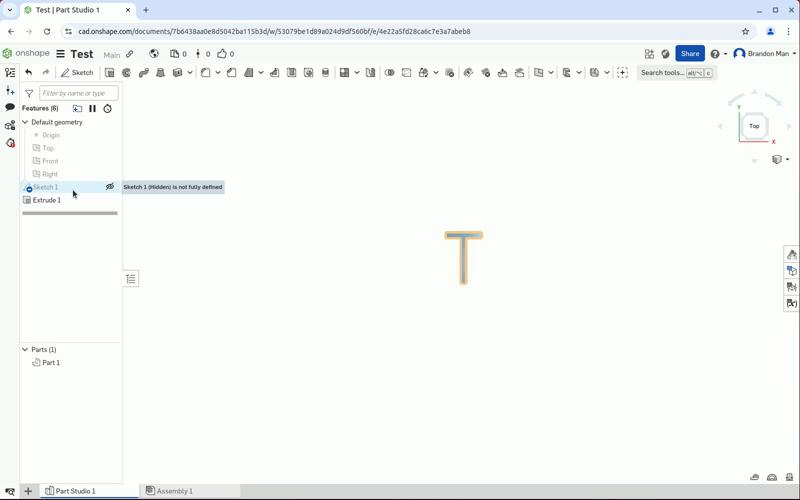
click(73, 189)
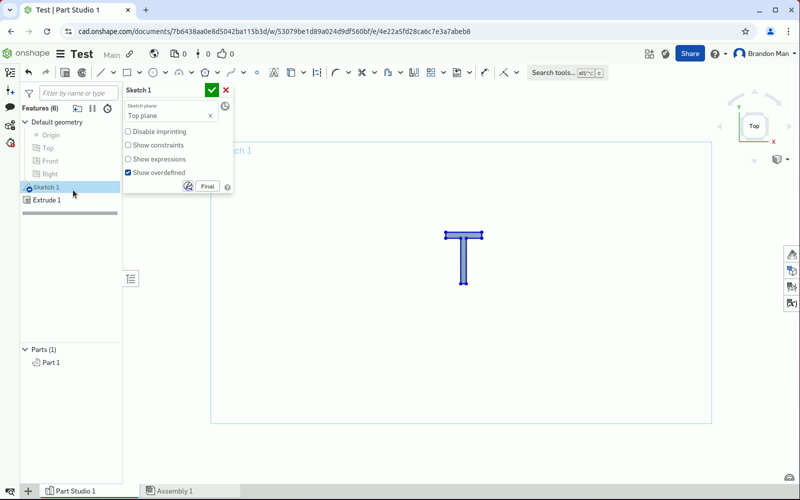
mouse_move(229, 92)
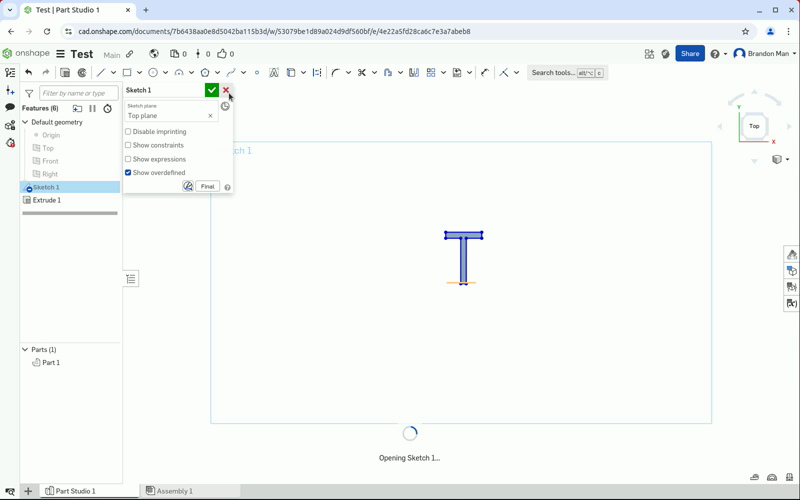
click(229, 92)
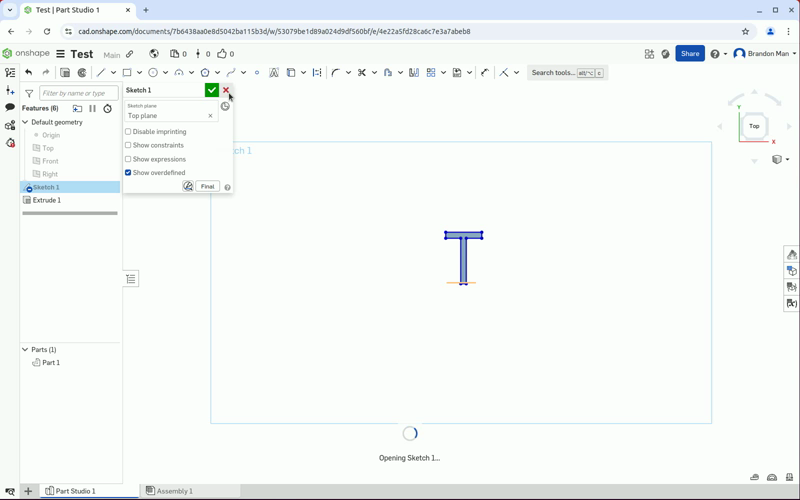
key(shift+s)
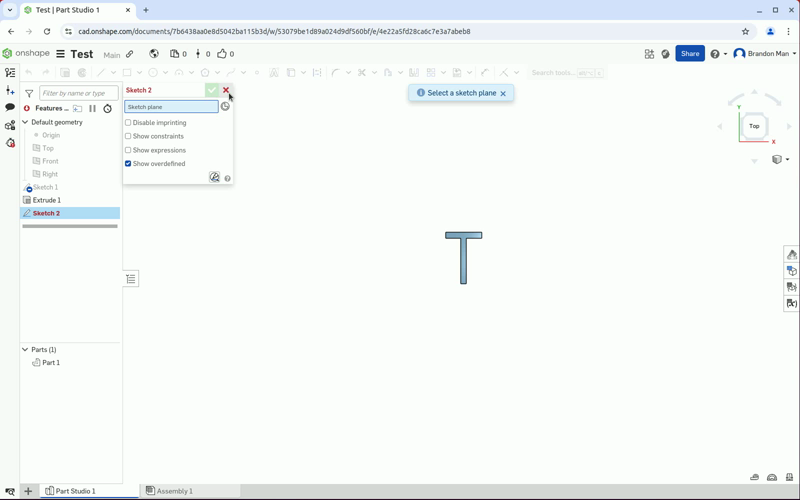
mouse_move(73, 150)
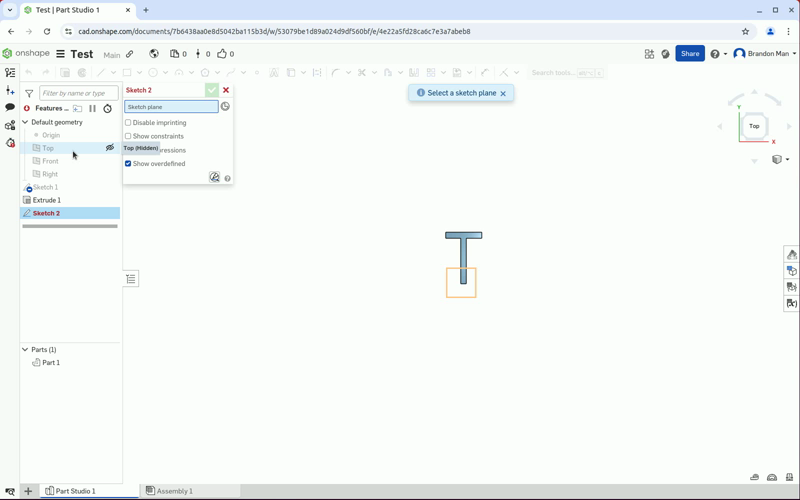
click(73, 150)
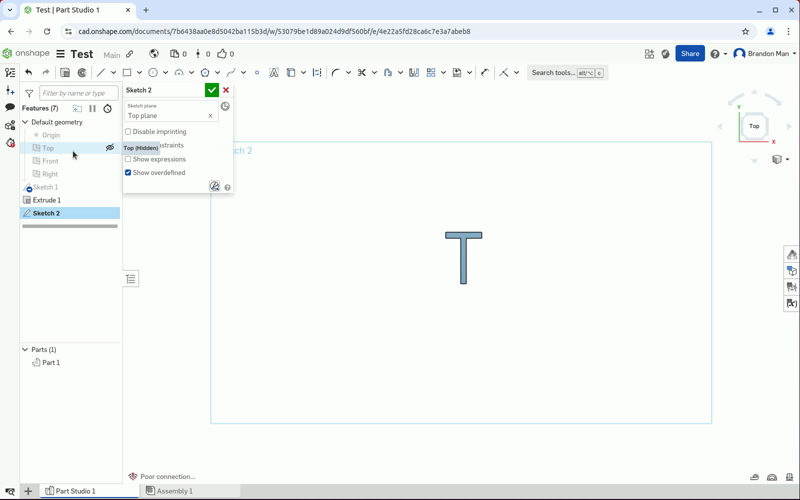
mouse_move(73, 352)
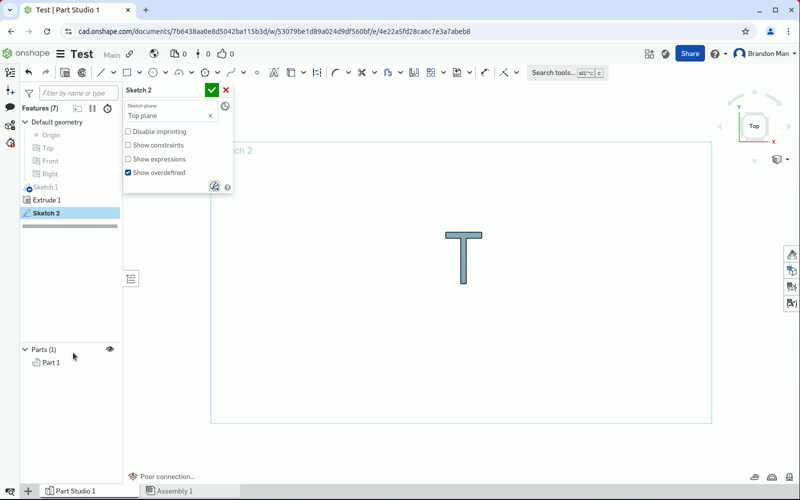
key(y)
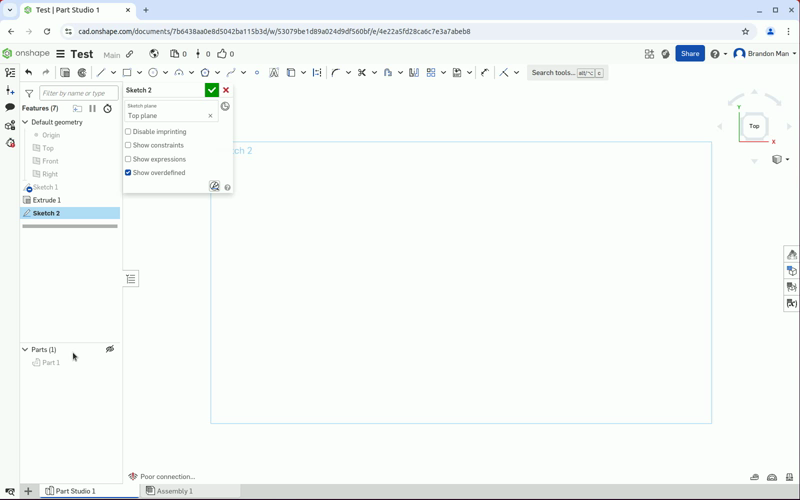
key(l)
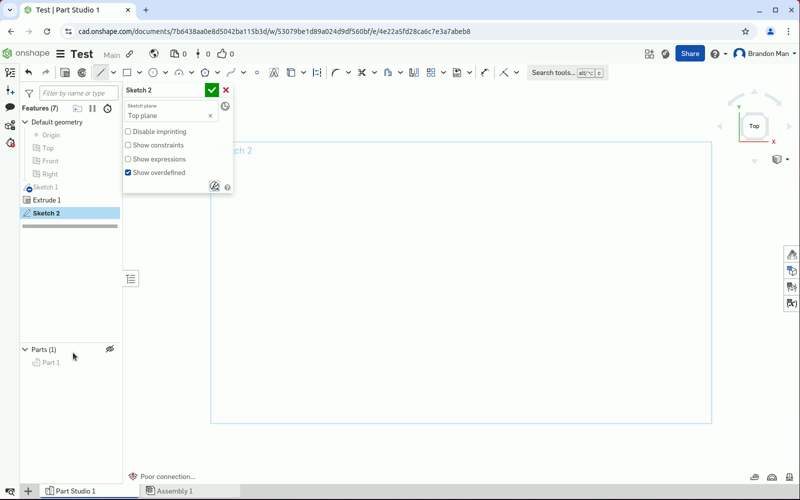
key_down(shift)
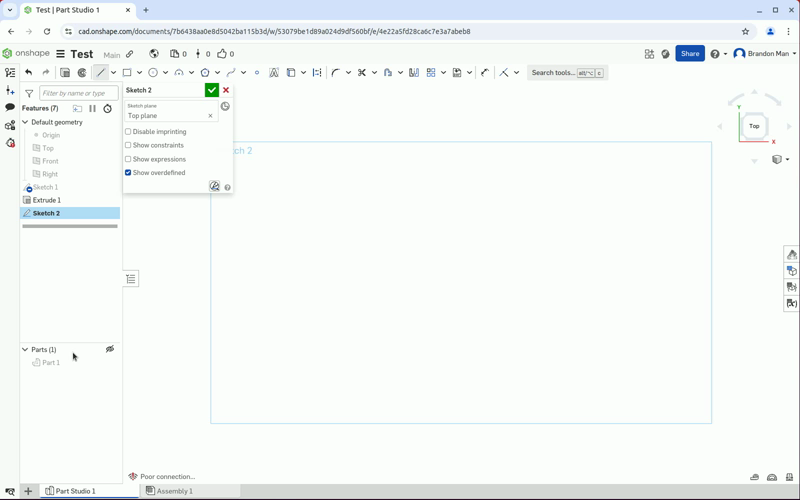
mouse_move(497, 282)
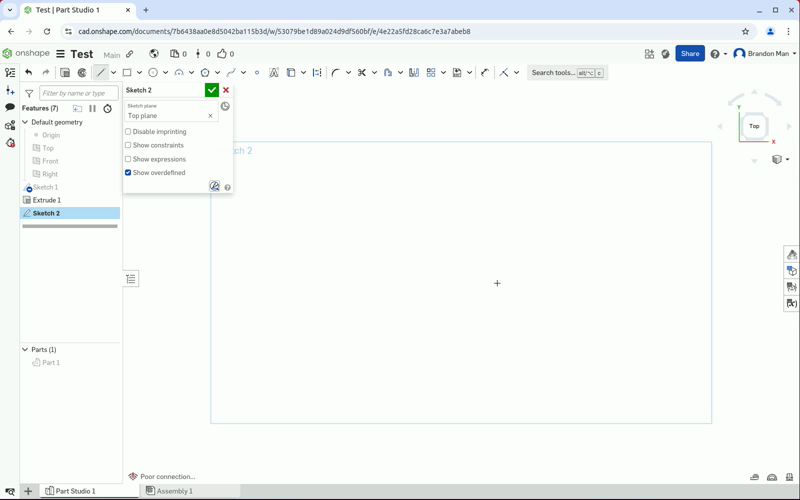
click(497, 282)
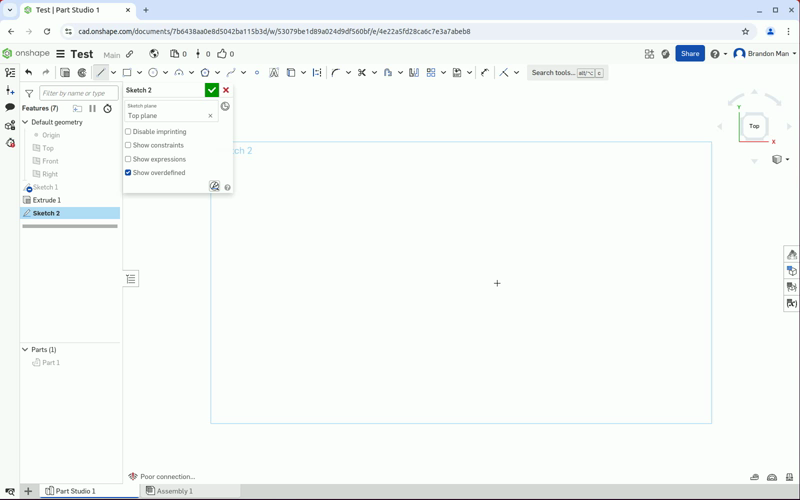
key_up(shift)
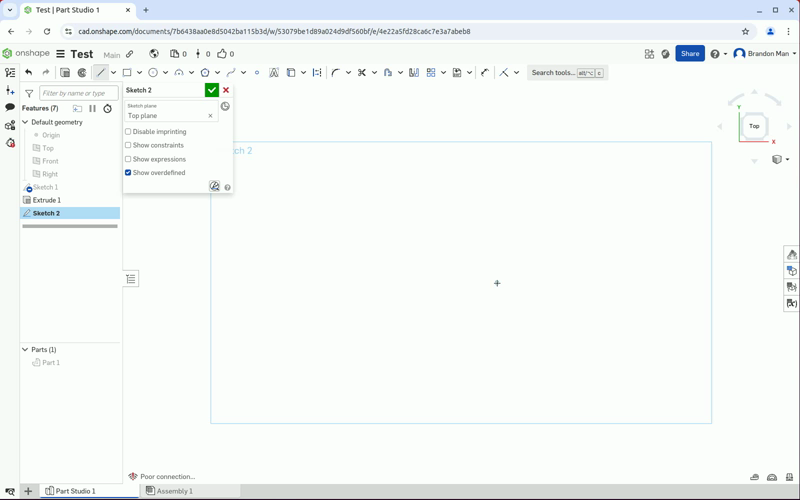
key_down(shift)
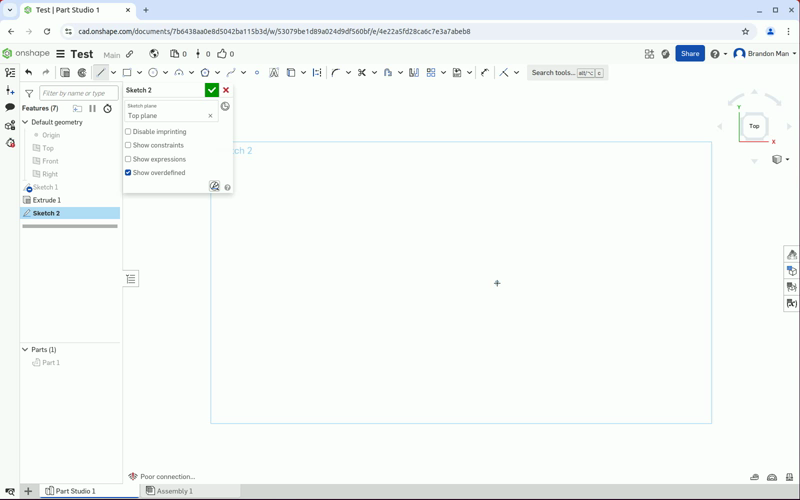
mouse_move(527, 282)
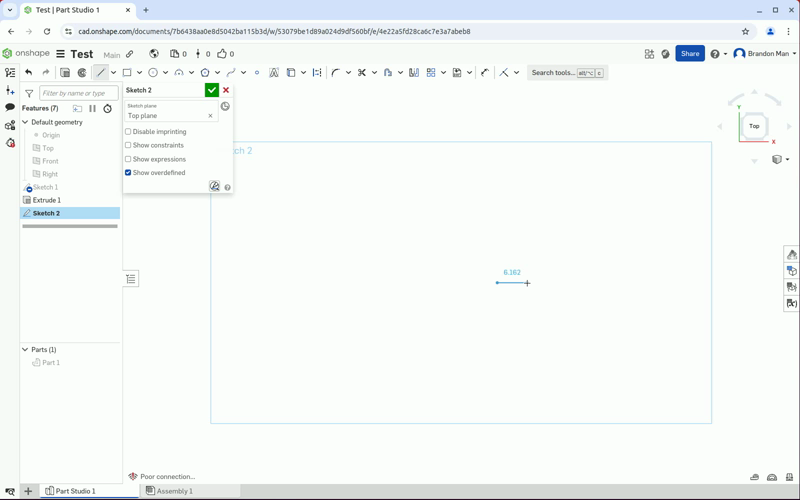
mouse_move(503, 282)
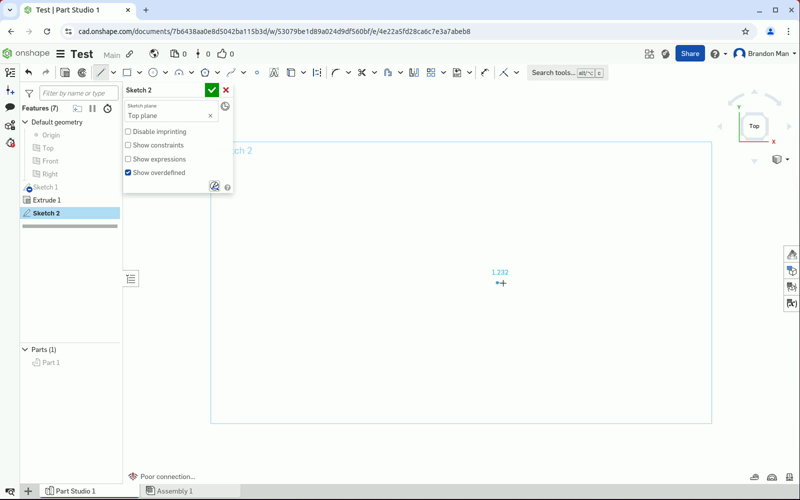
scroll(6)
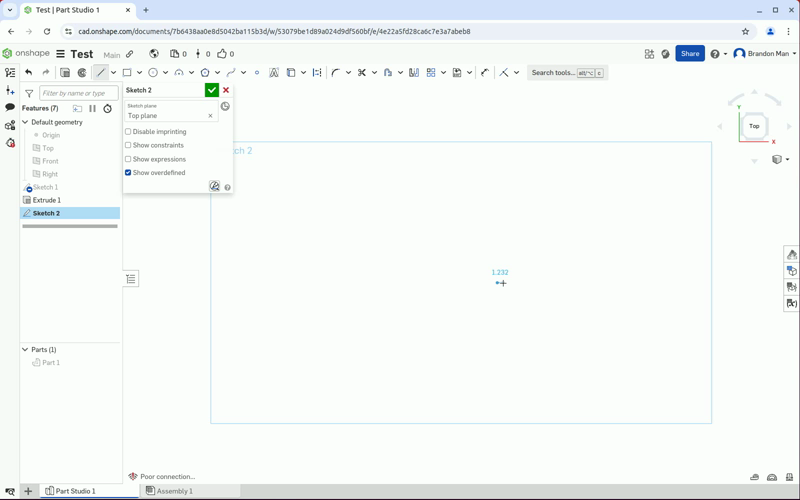
scroll(6)
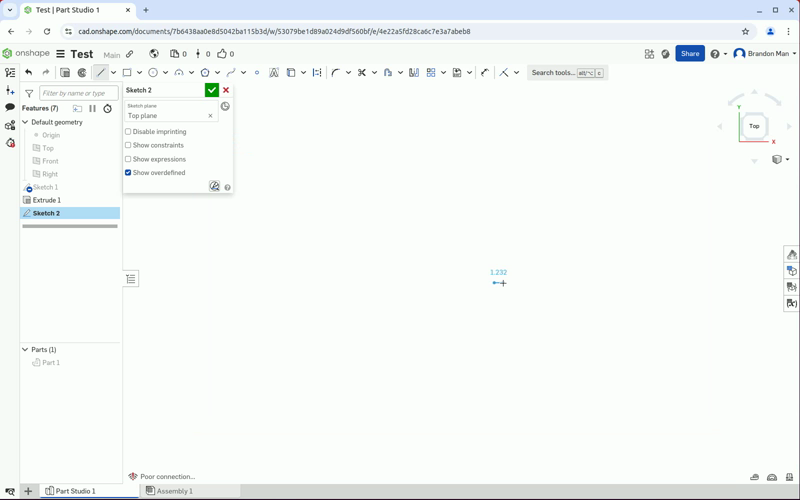
scroll(6)
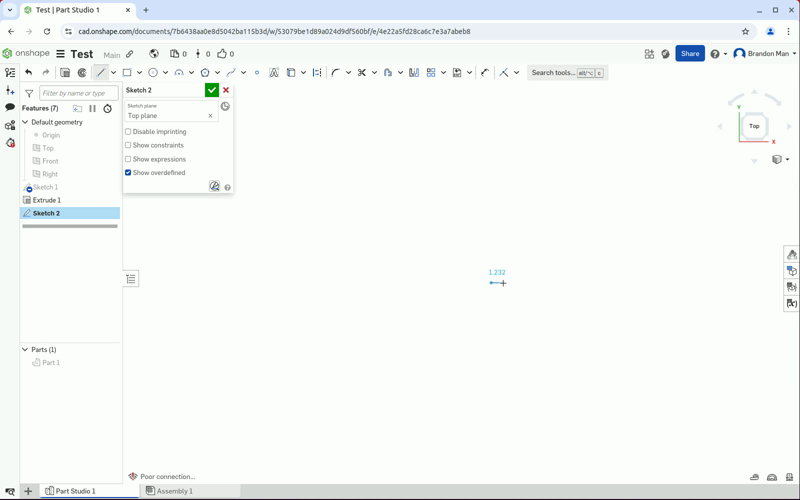
scroll(6)
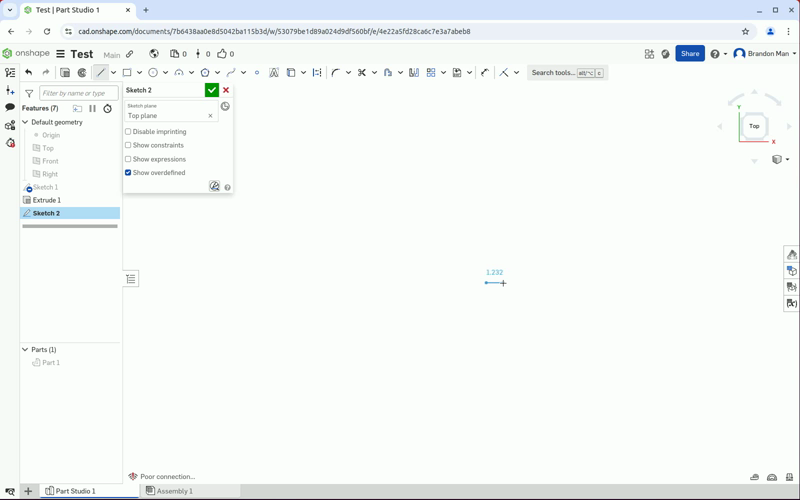
scroll(6)
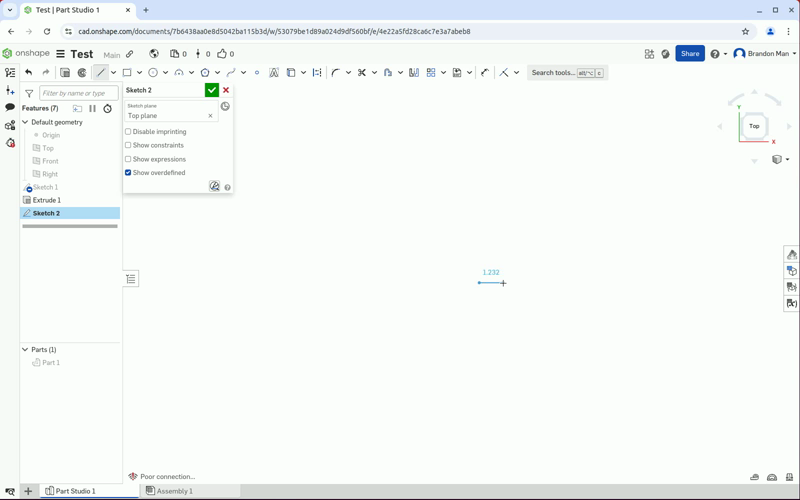
scroll(6)
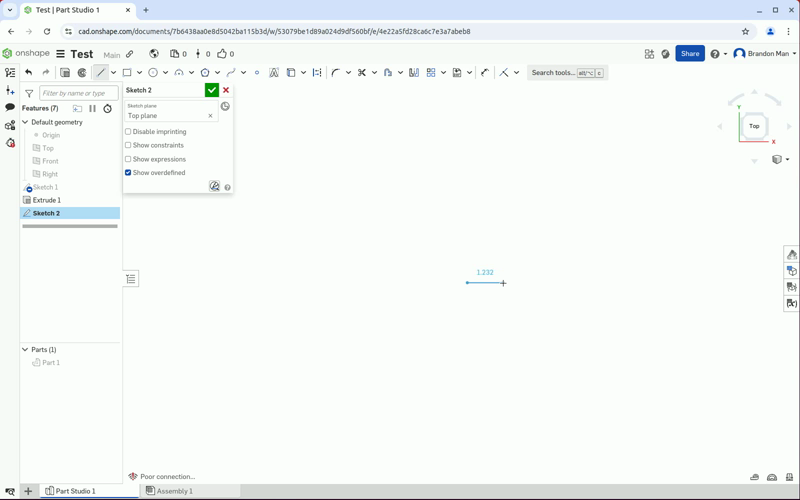
scroll(6)
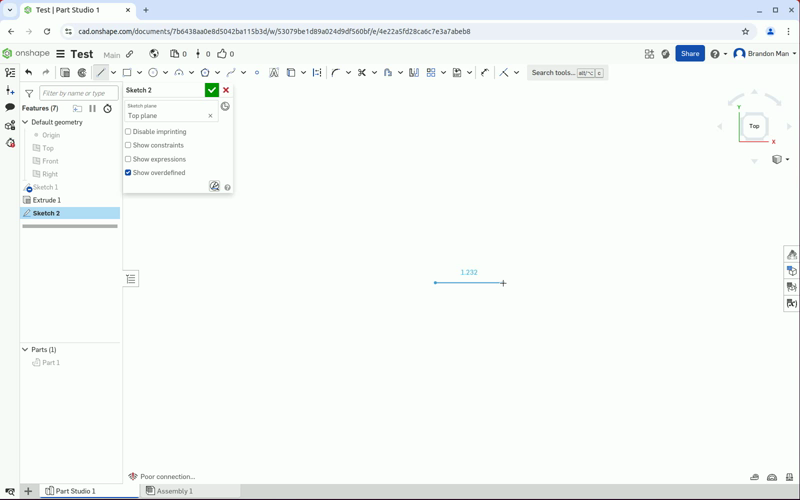
click(503, 282)
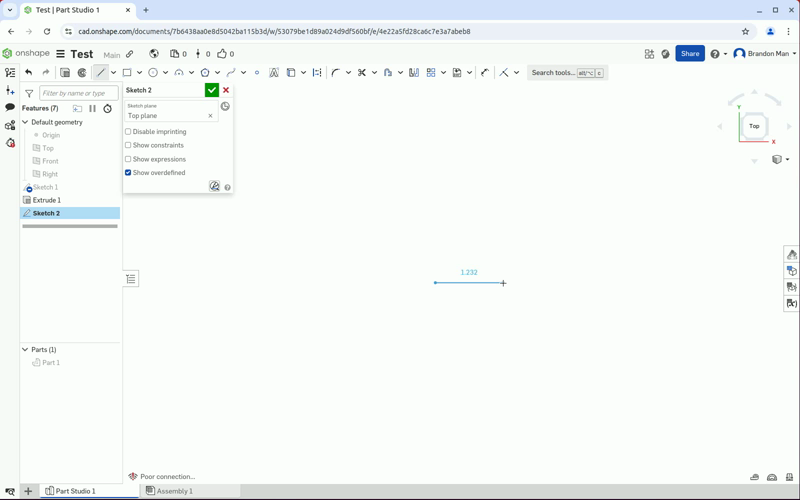
scroll(-6)
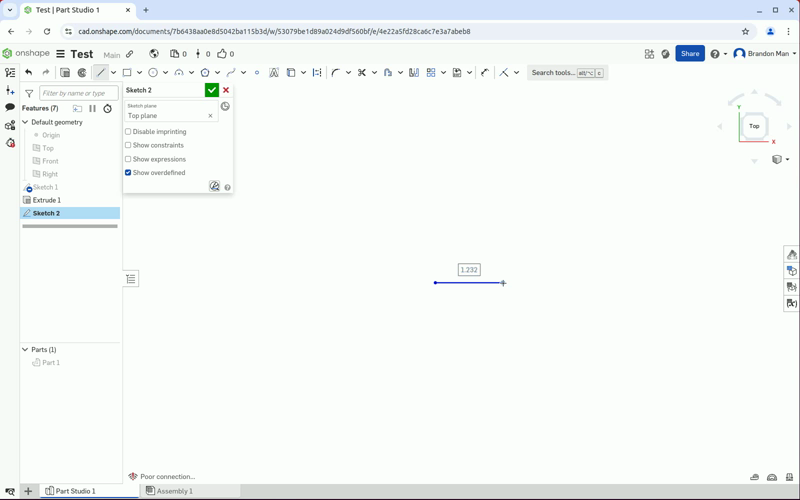
scroll(-6)
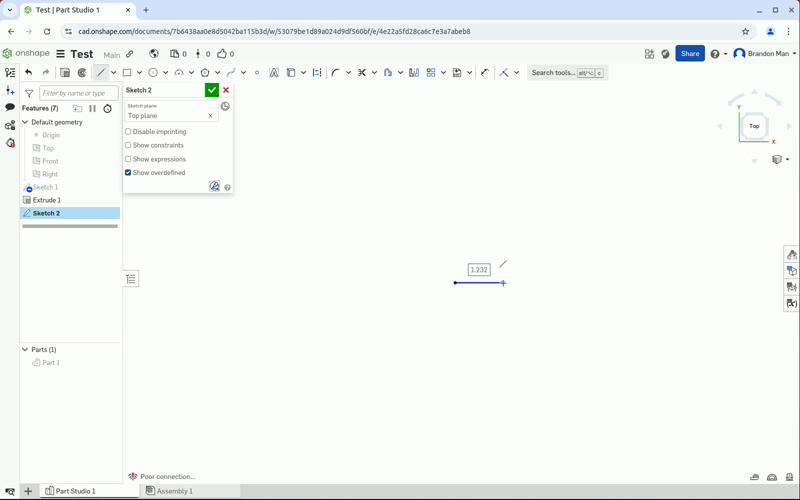
scroll(-6)
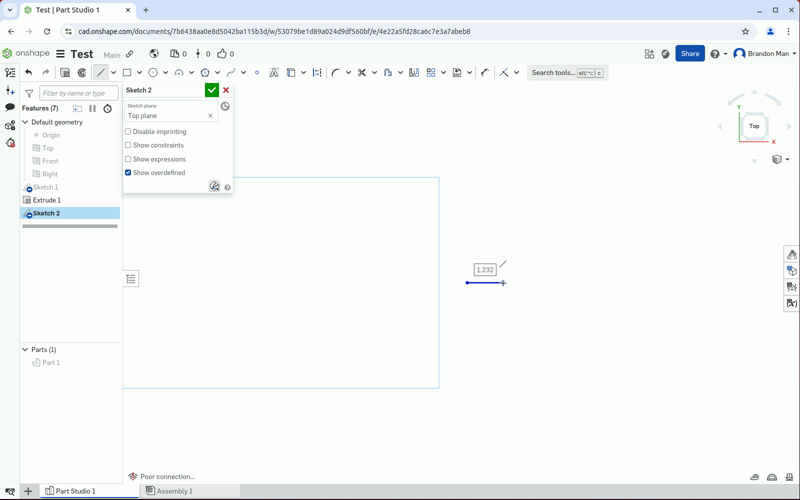
scroll(-6)
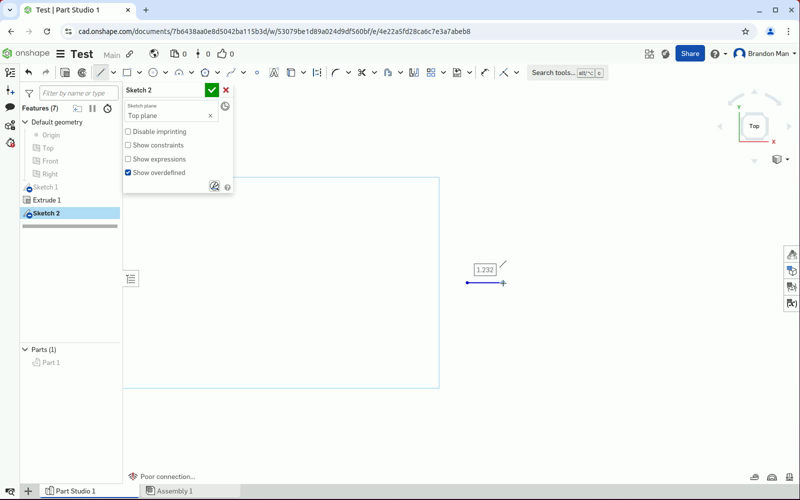
scroll(-6)
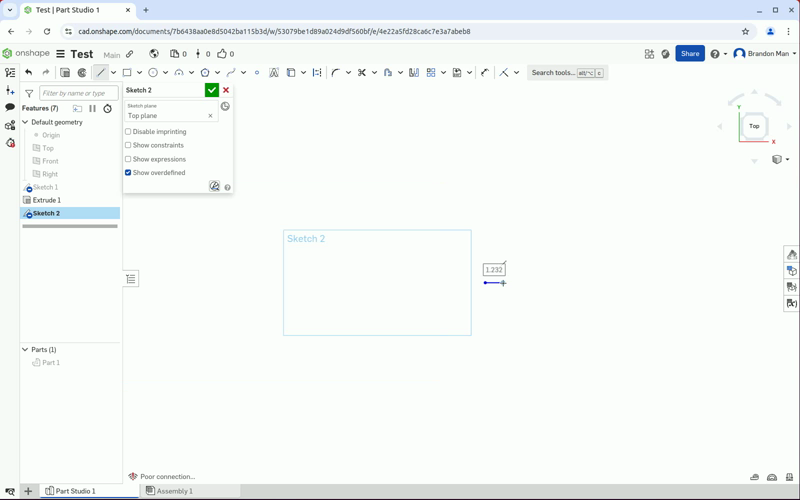
scroll(-6)
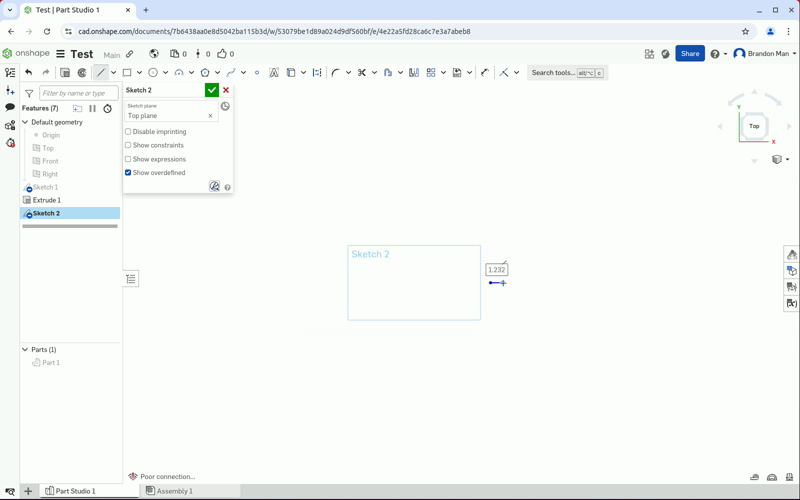
scroll(-6)
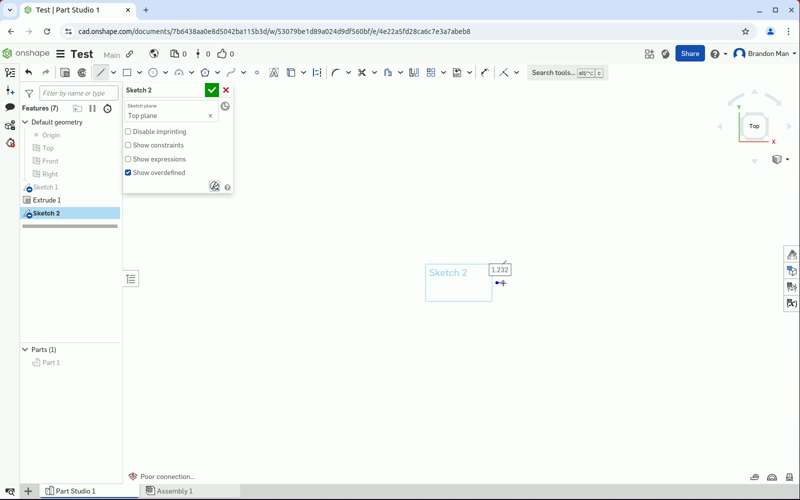
key_up(shift)
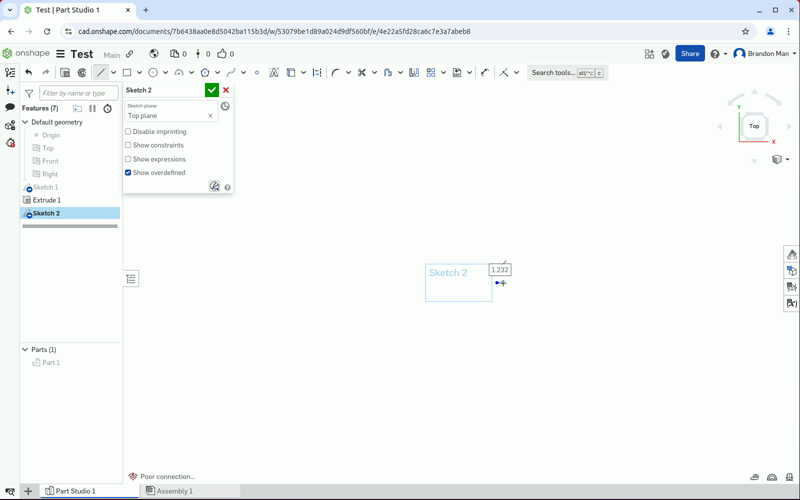
key_down(shift)
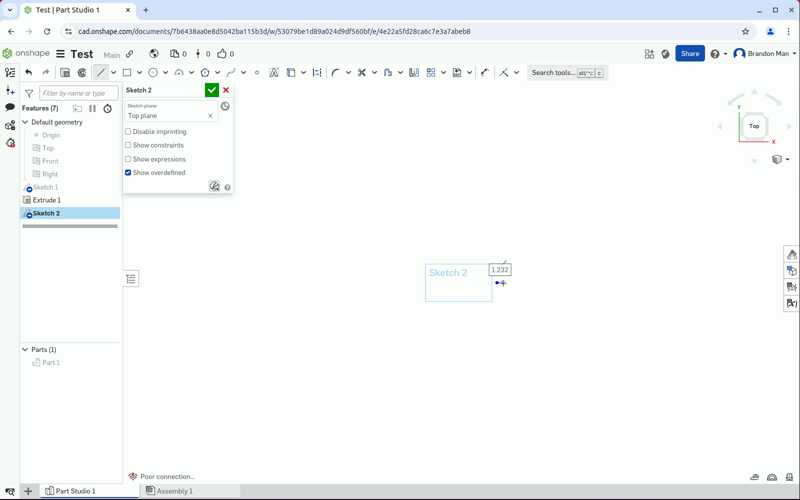
mouse_move(533, 282)
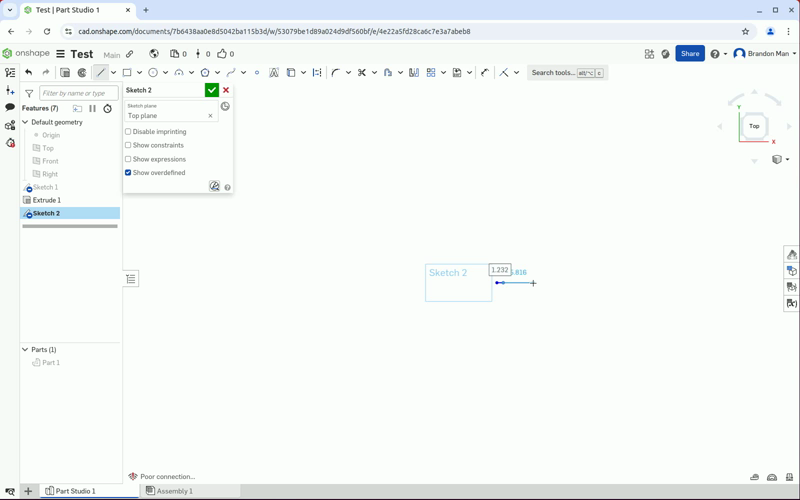
mouse_move(503, 258)
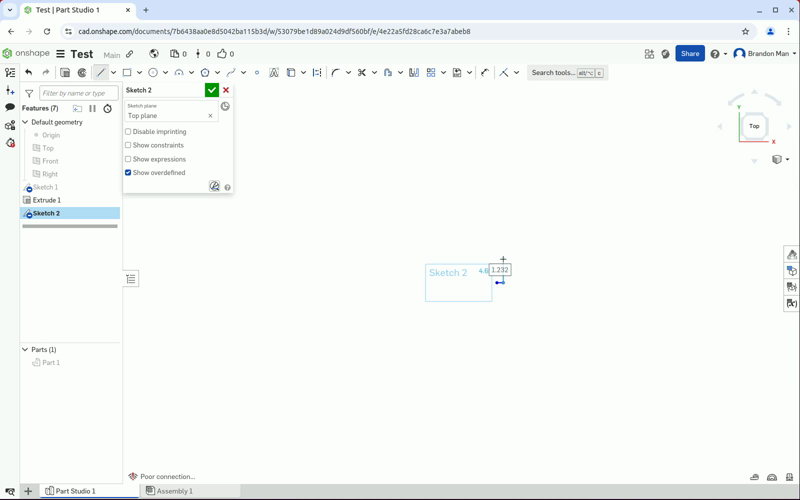
click(503, 258)
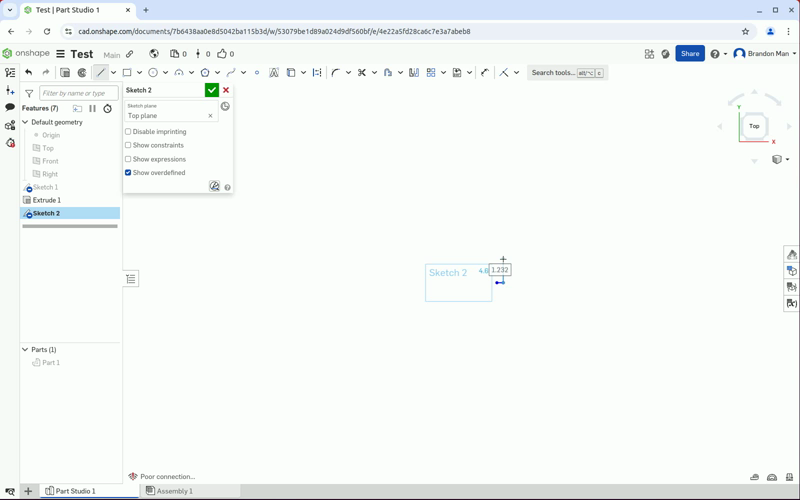
key_up(shift)
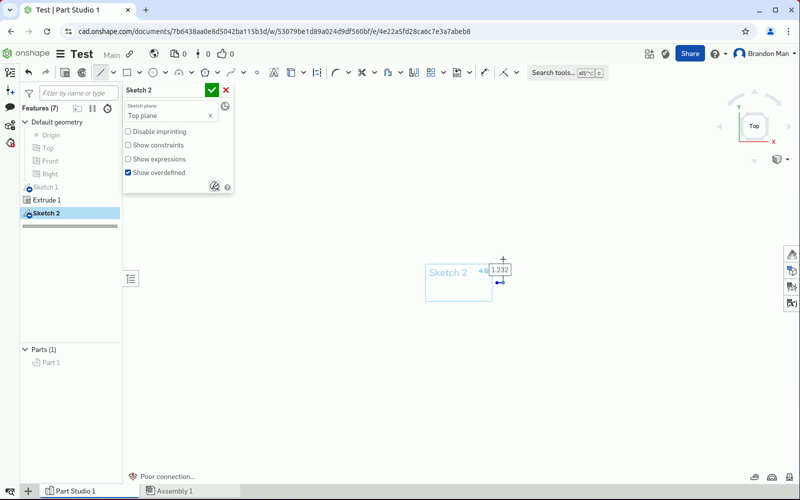
key_down(shift)
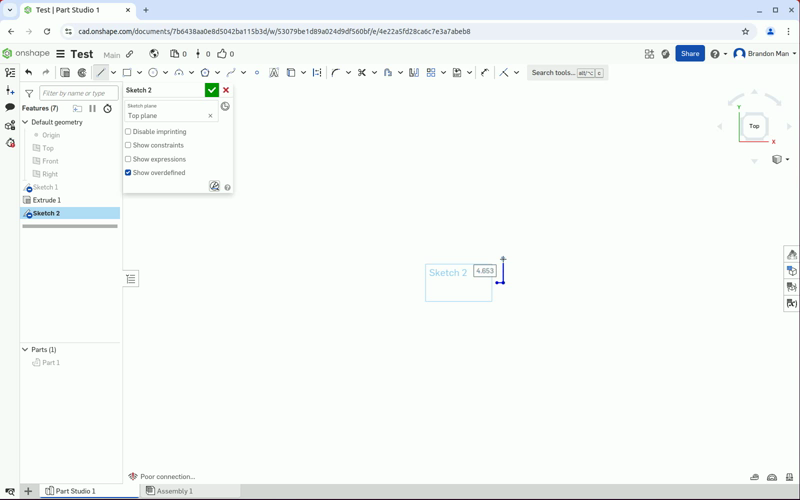
mouse_move(533, 258)
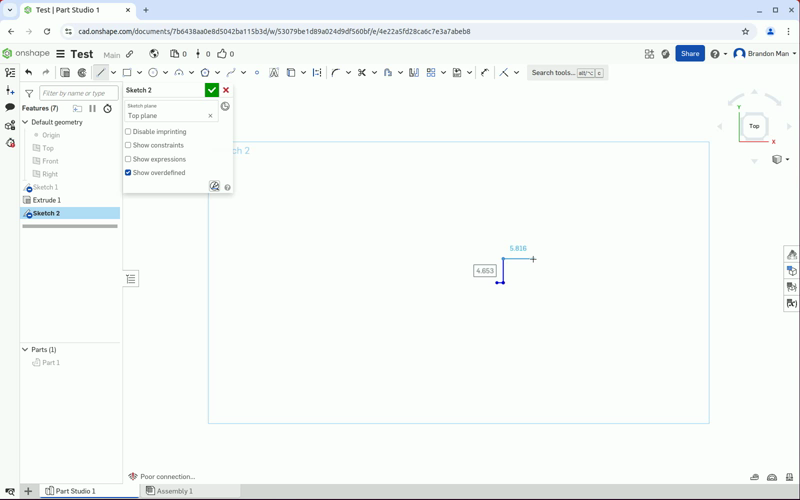
mouse_move(521, 258)
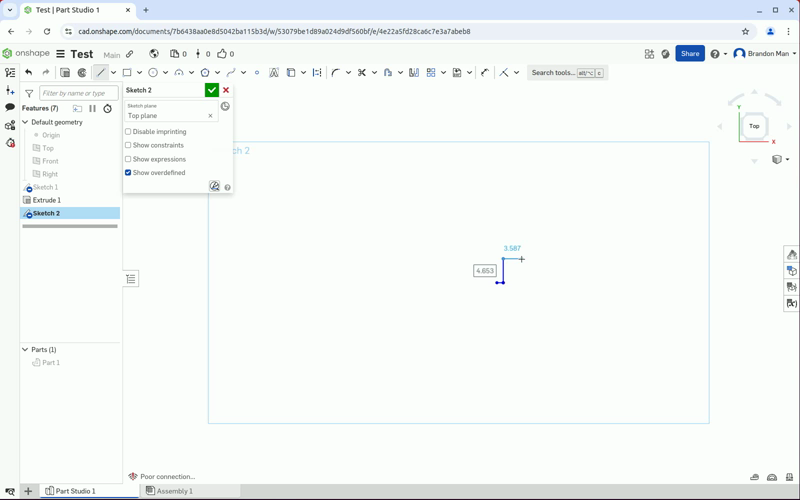
click(521, 258)
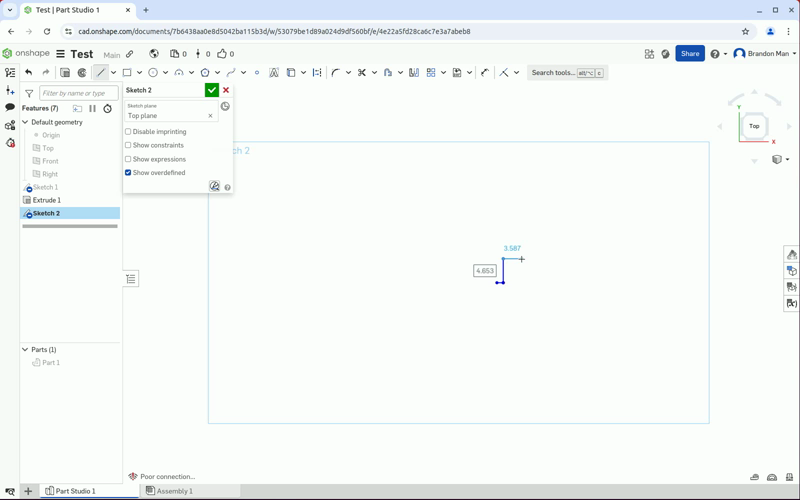
key_up(shift)
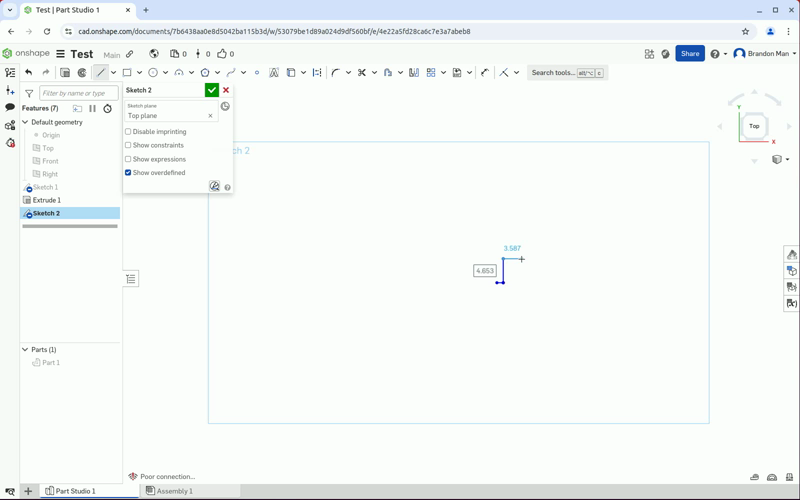
key_down(shift)
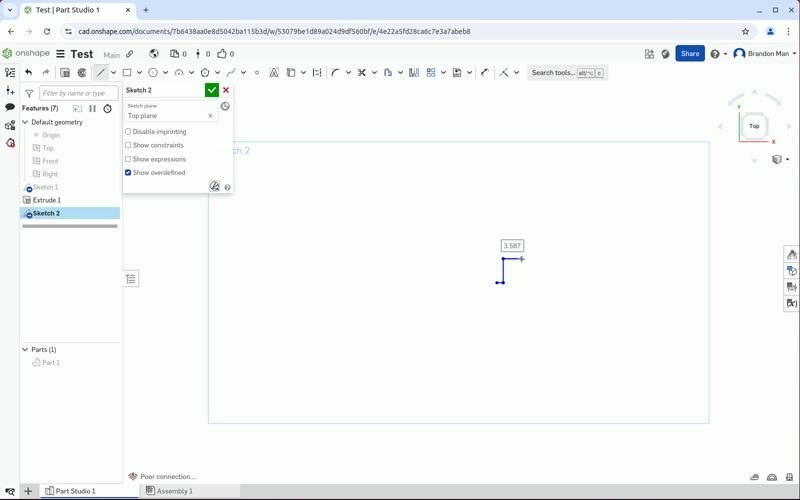
mouse_move(551, 258)
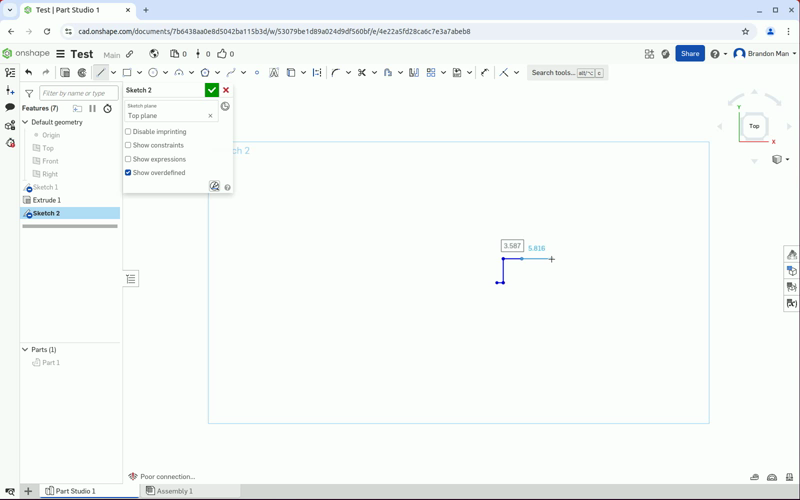
mouse_move(521, 282)
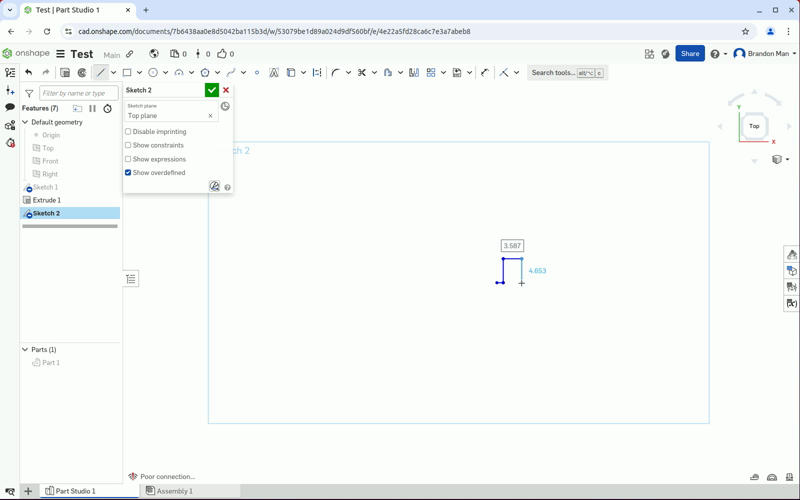
click(521, 282)
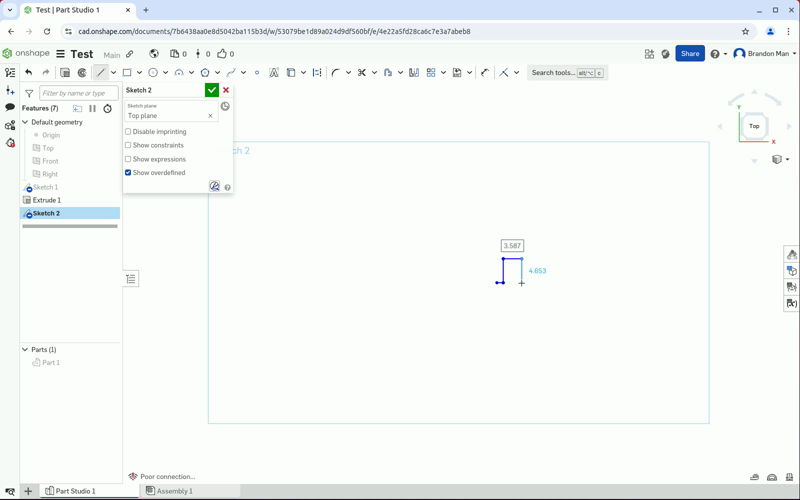
key_up(shift)
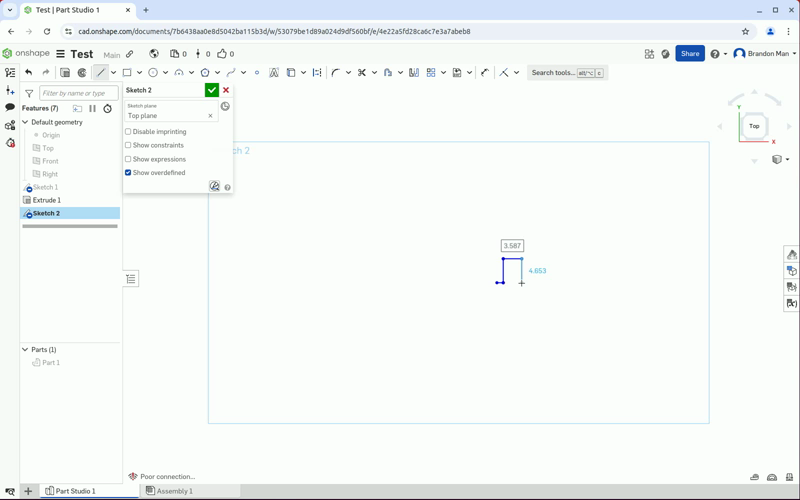
key_down(shift)
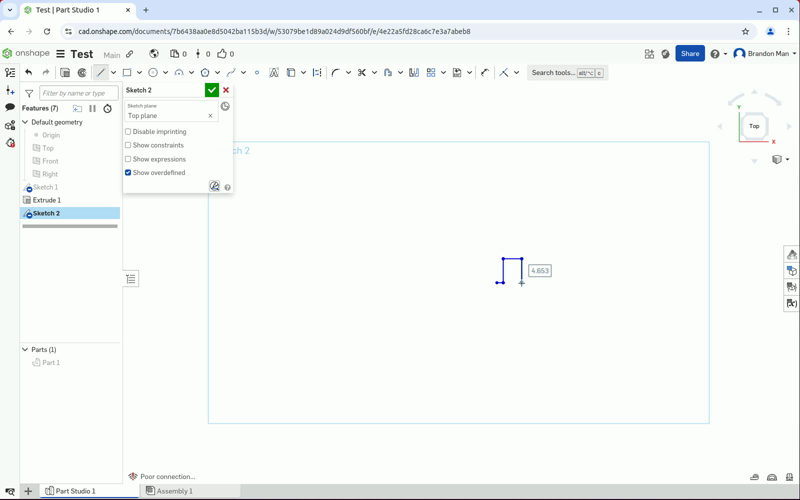
mouse_move(551, 282)
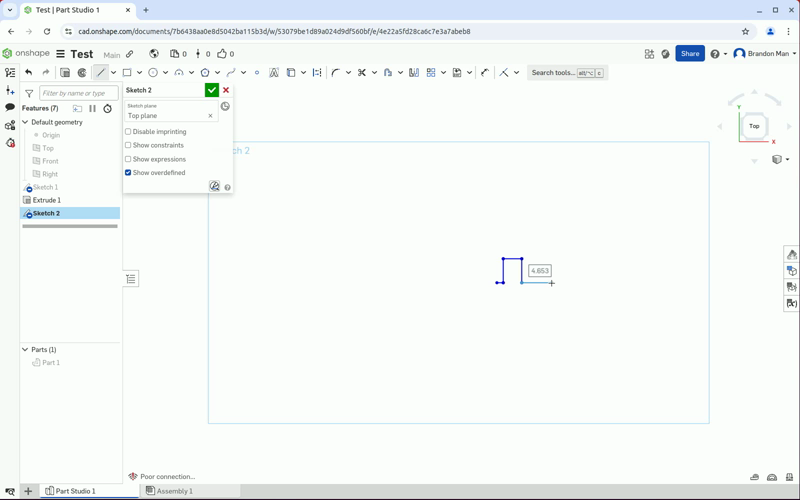
mouse_move(527, 282)
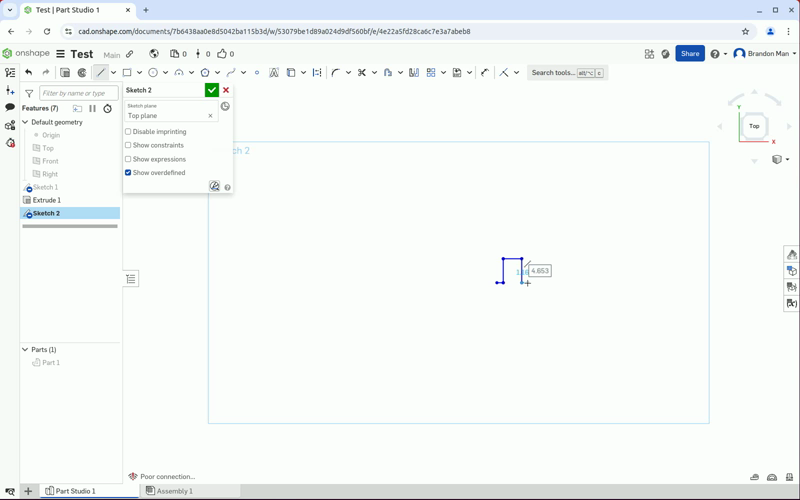
scroll(6)
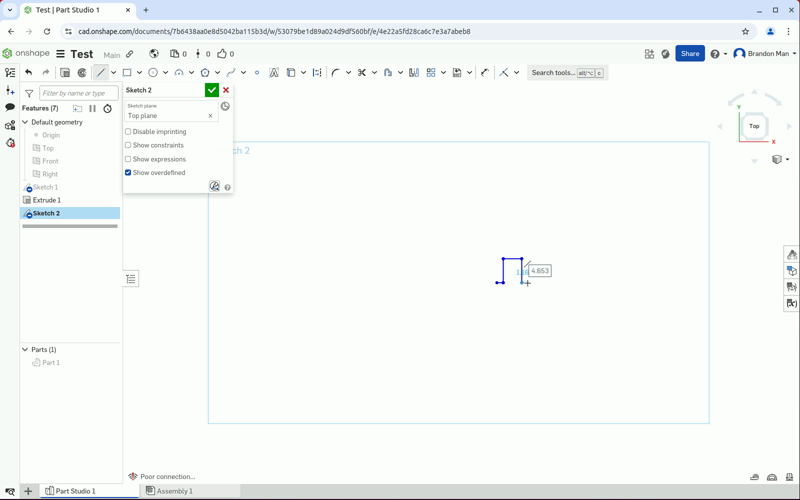
scroll(6)
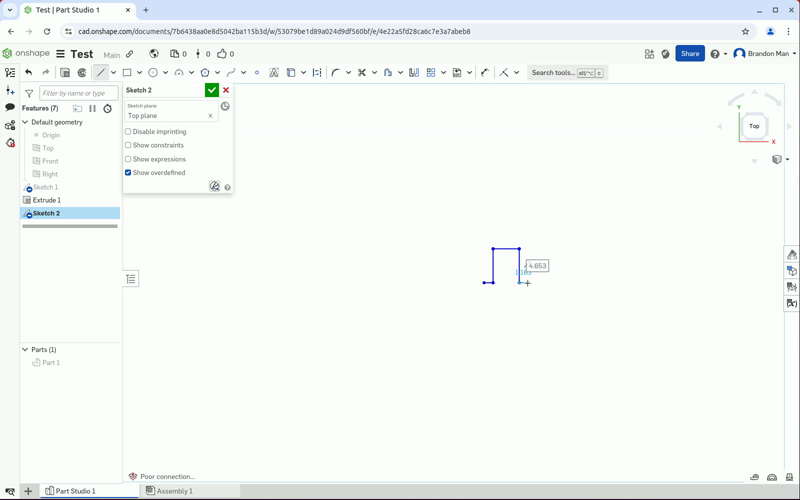
scroll(6)
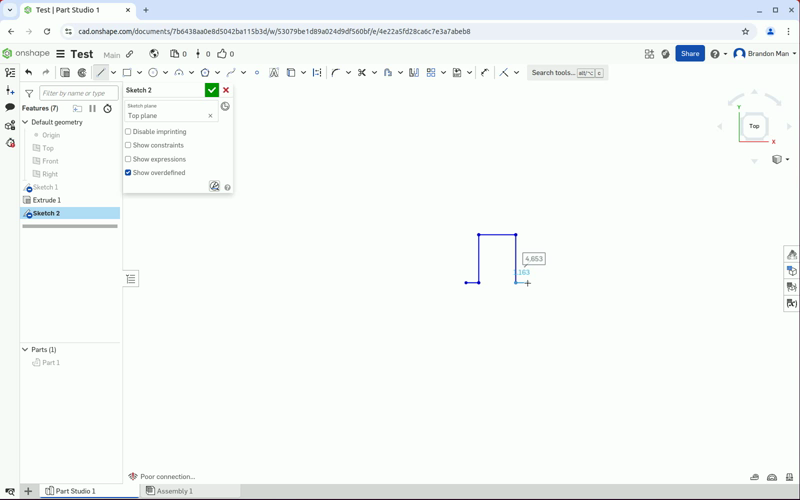
scroll(6)
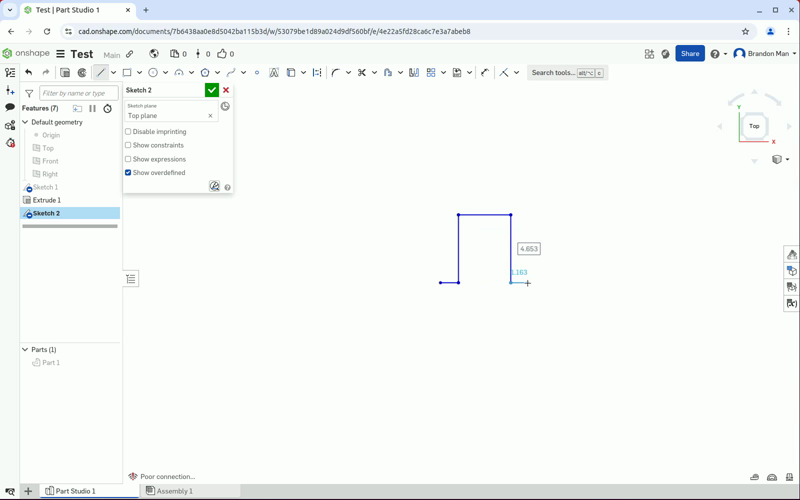
scroll(6)
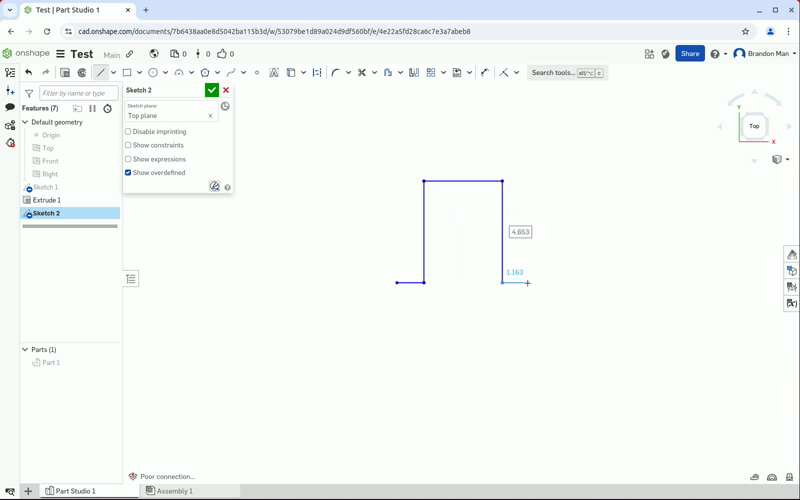
scroll(6)
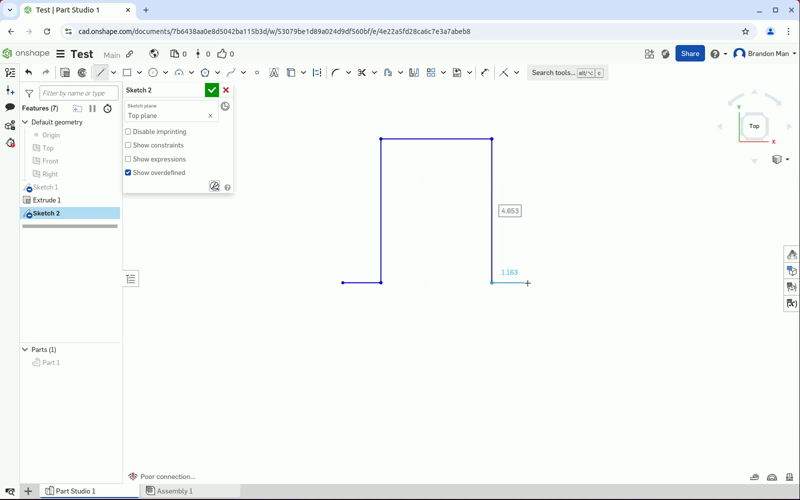
scroll(6)
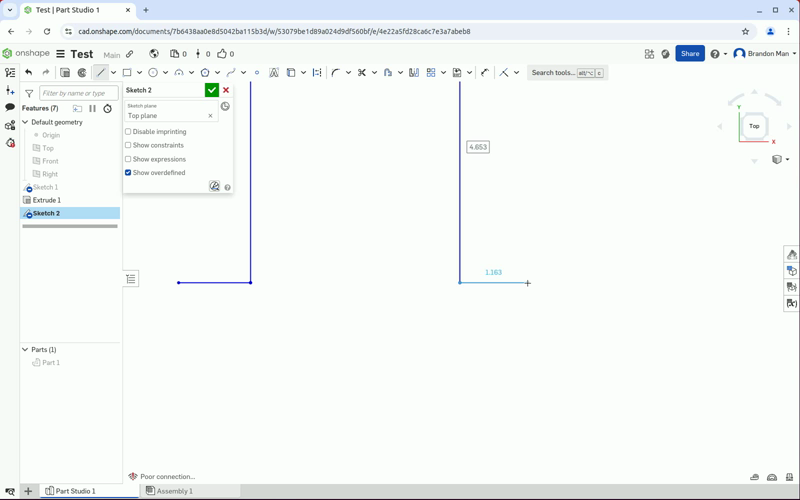
click(527, 282)
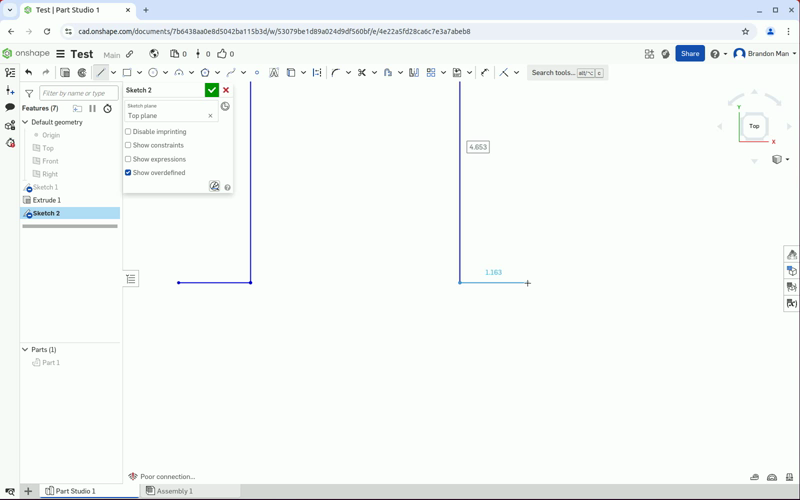
scroll(-6)
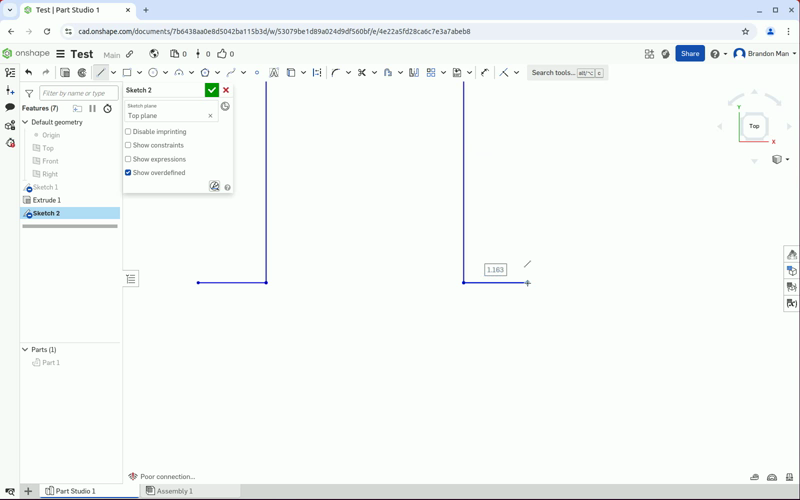
scroll(-6)
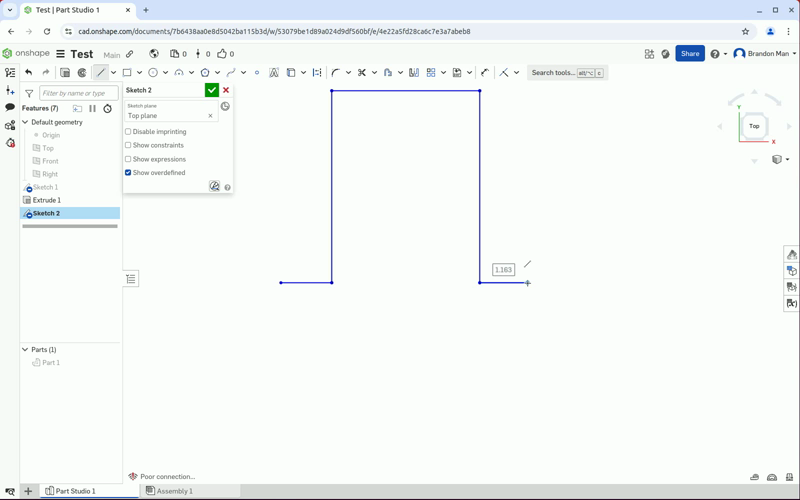
scroll(-6)
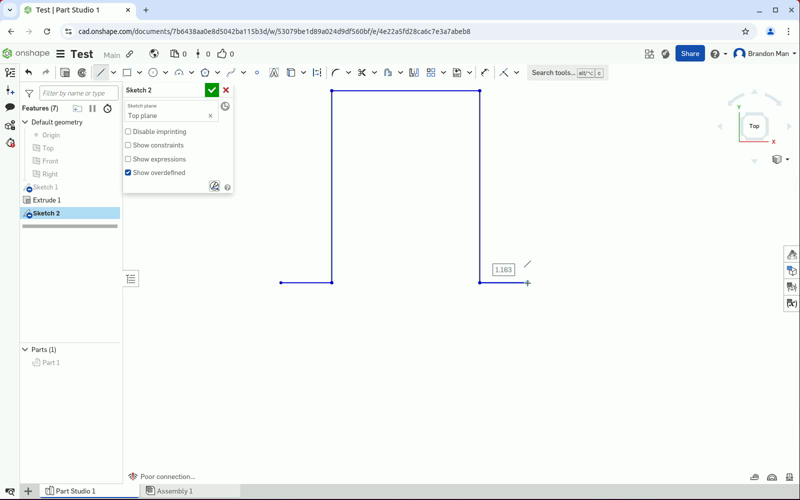
scroll(-6)
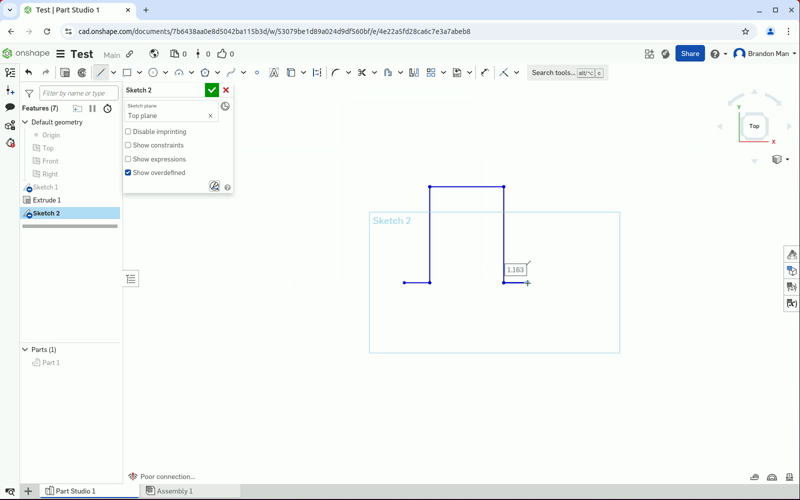
scroll(-6)
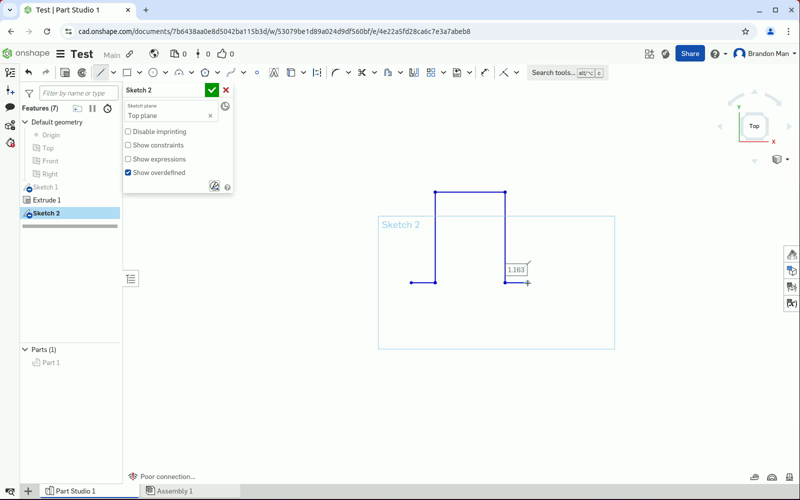
scroll(-6)
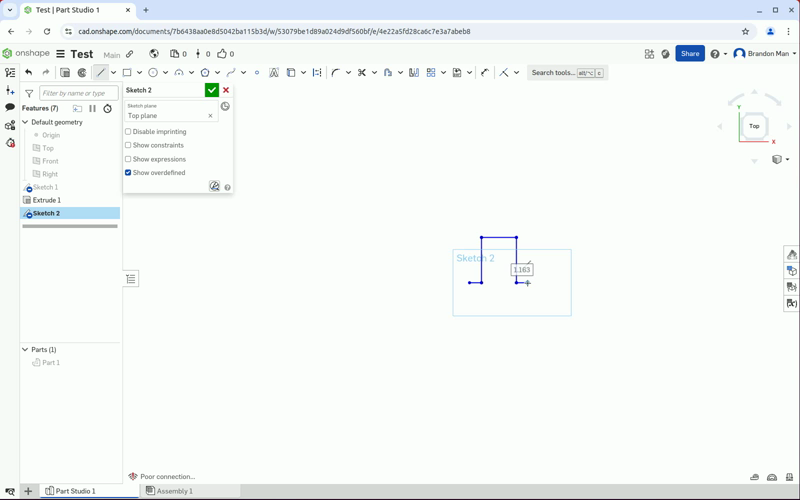
scroll(-6)
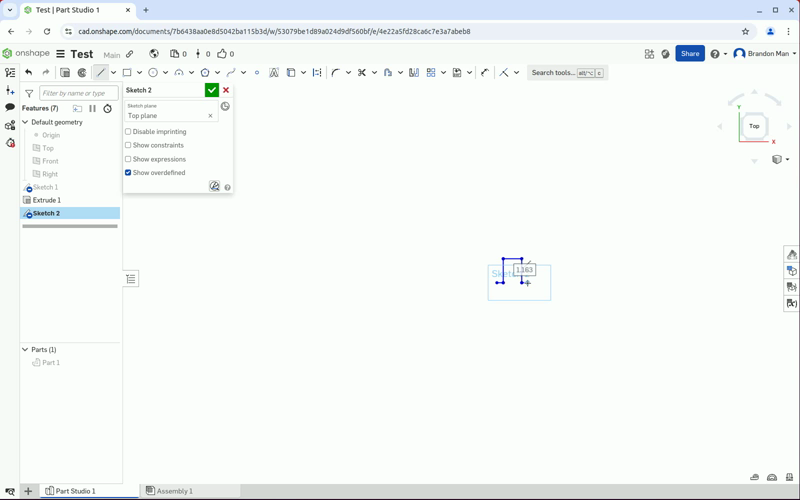
key_up(shift)
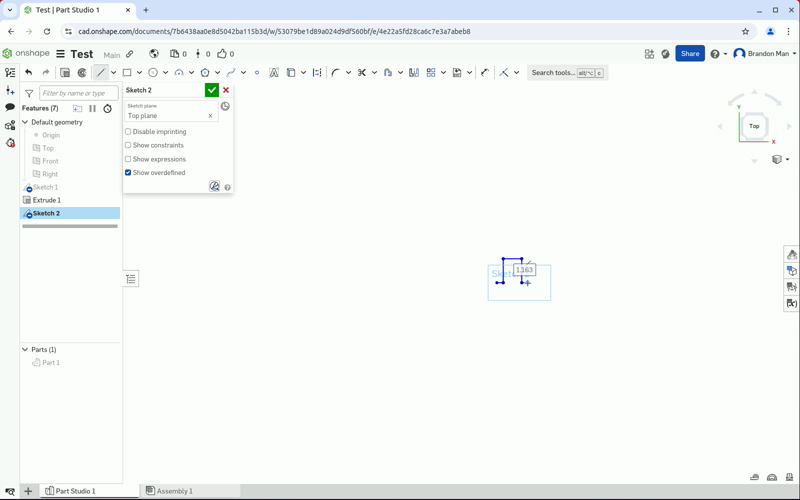
key_down(shift)
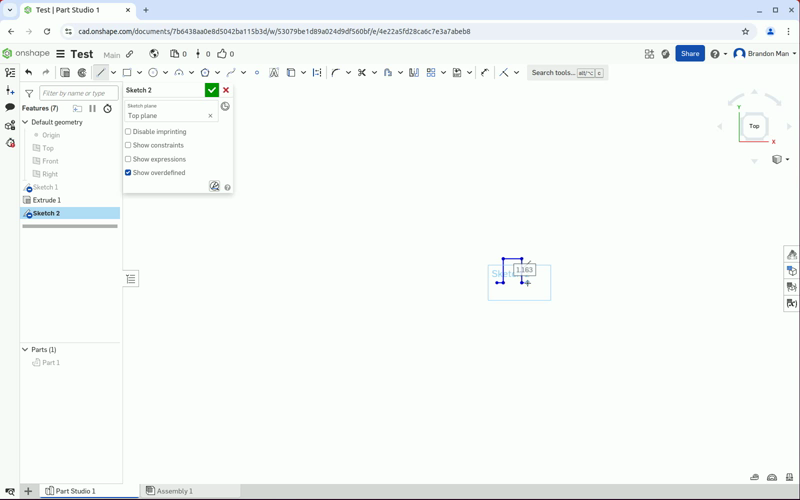
mouse_move(557, 282)
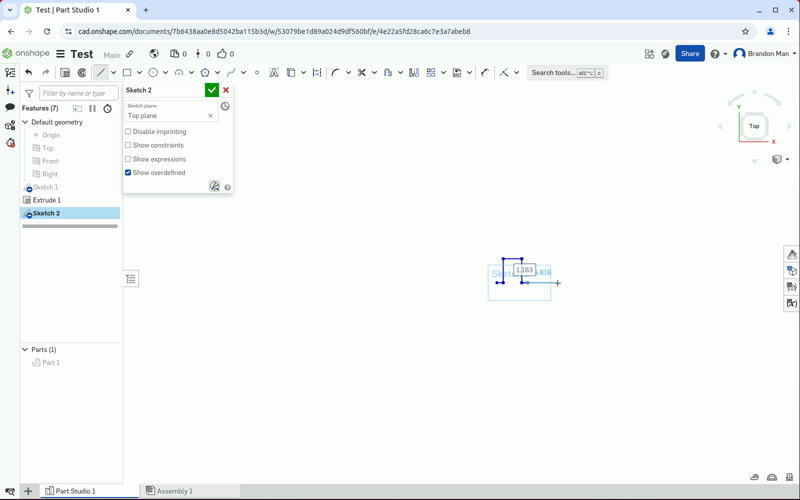
mouse_move(527, 258)
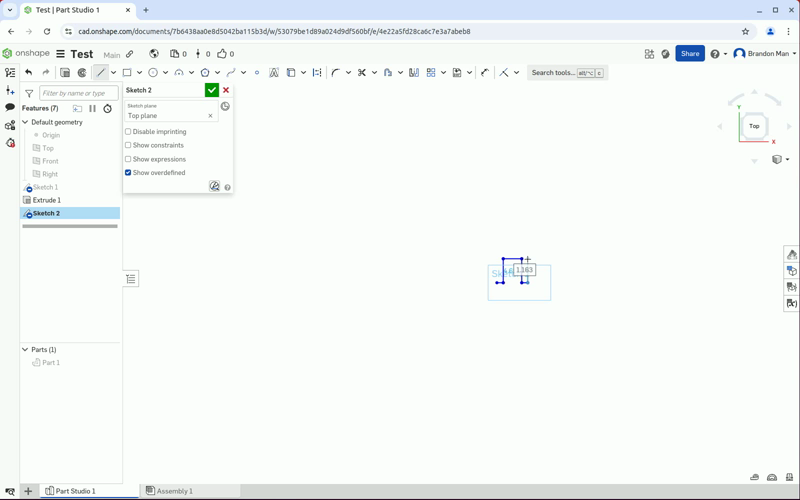
click(527, 258)
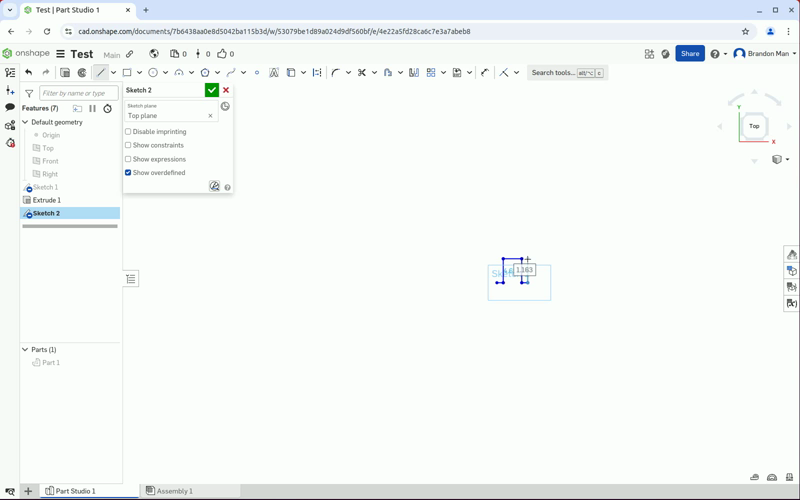
key_up(shift)
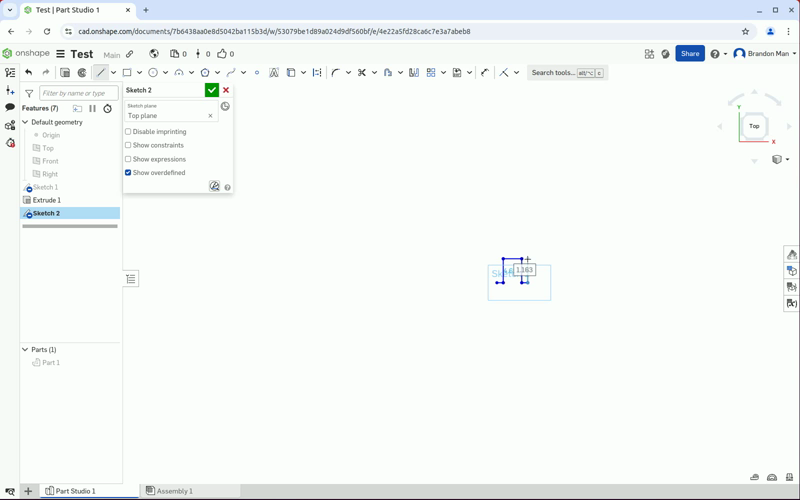
key_down(shift)
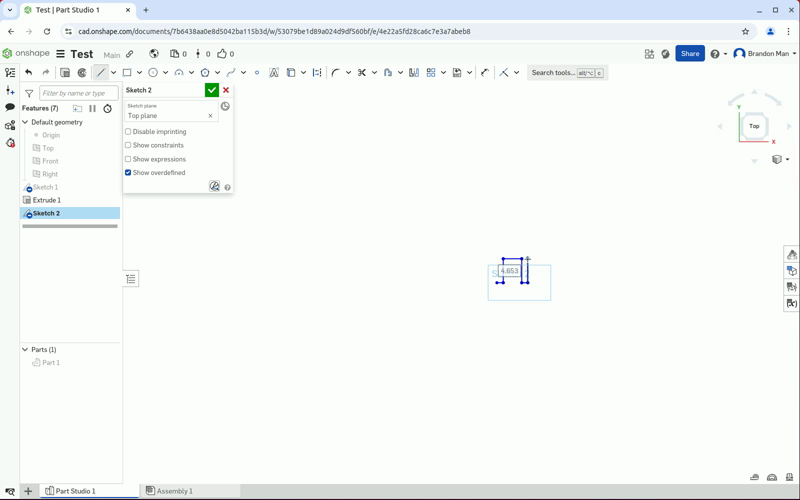
mouse_move(557, 258)
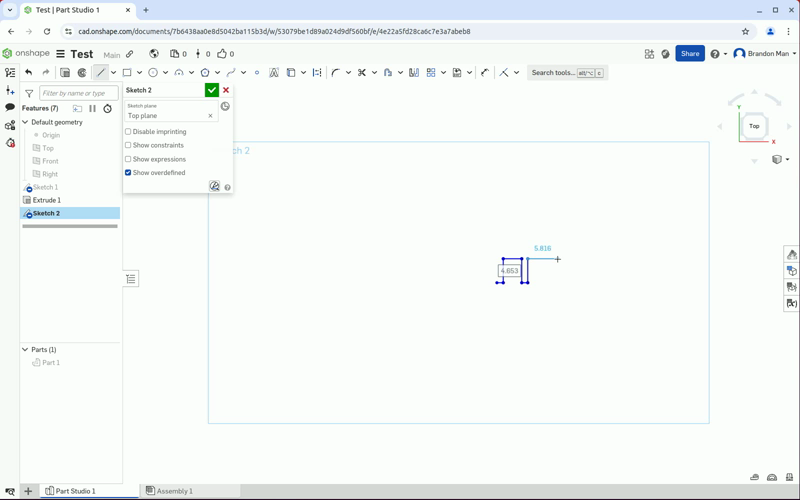
mouse_move(527, 231)
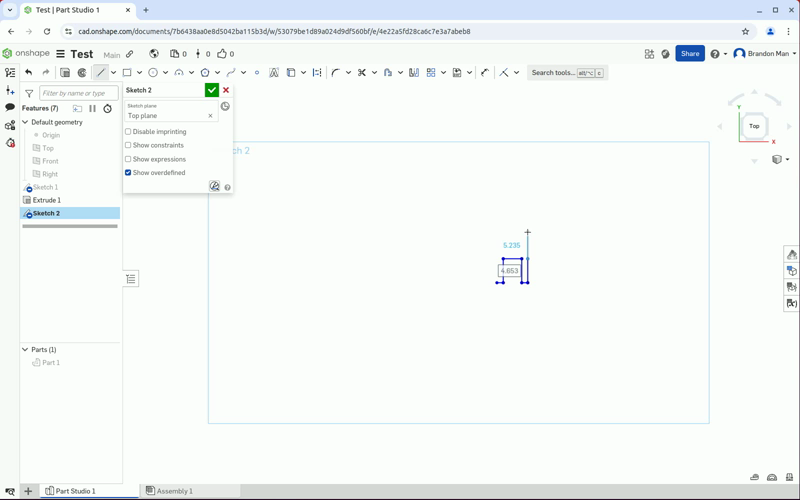
click(527, 231)
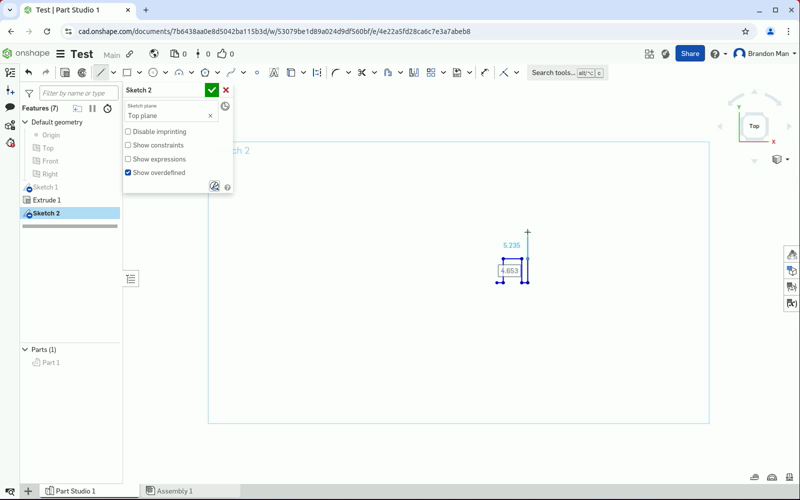
key_up(shift)
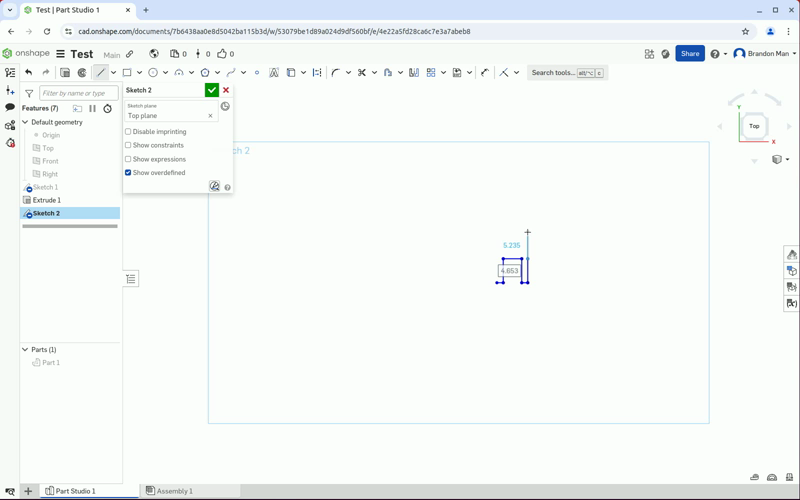
key_down(shift)
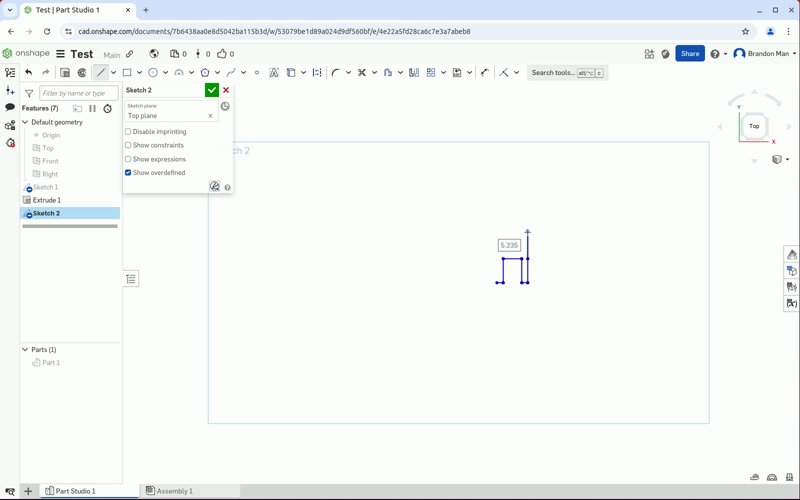
mouse_move(557, 231)
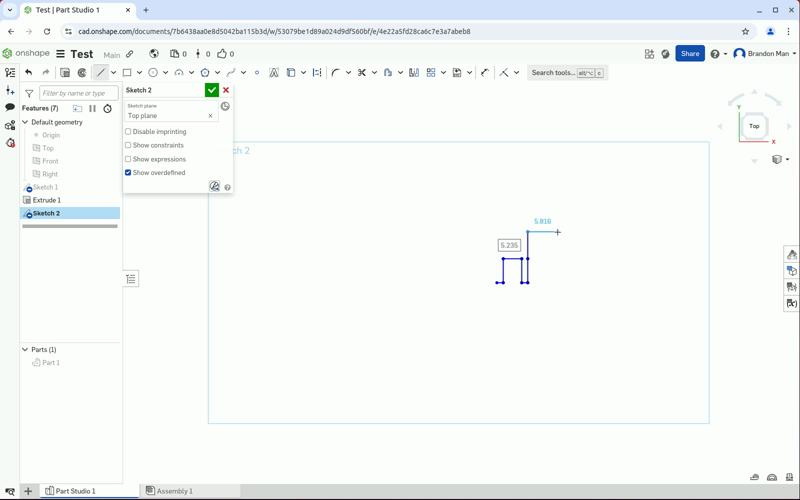
mouse_move(521, 231)
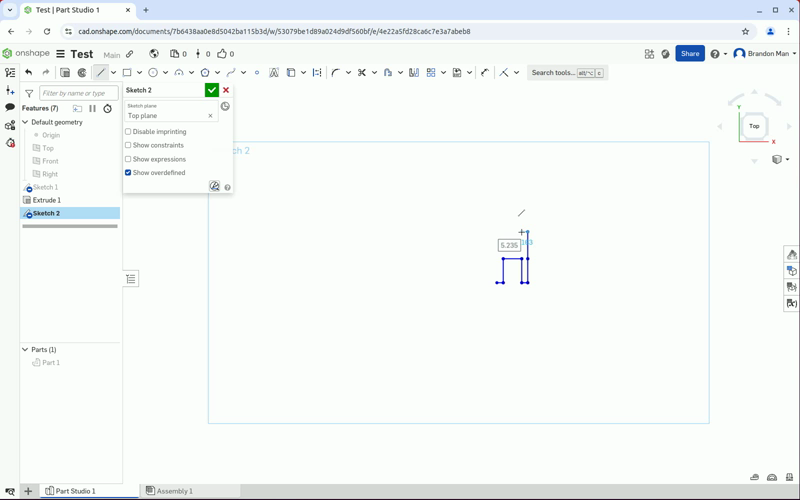
scroll(6)
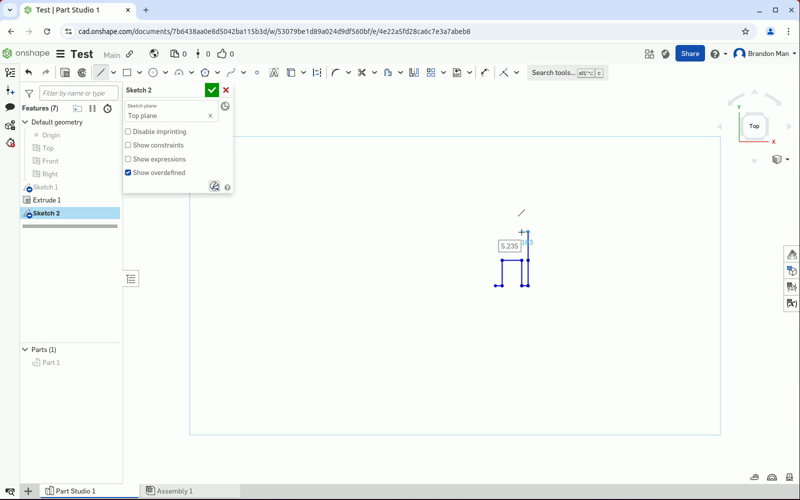
scroll(6)
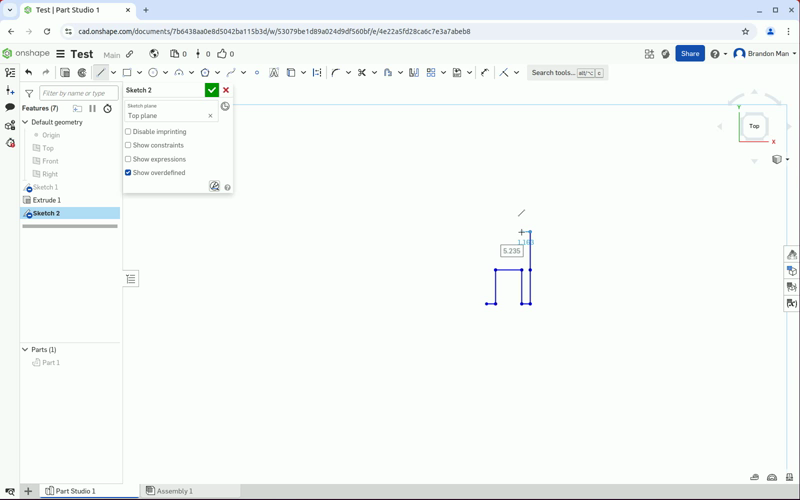
scroll(6)
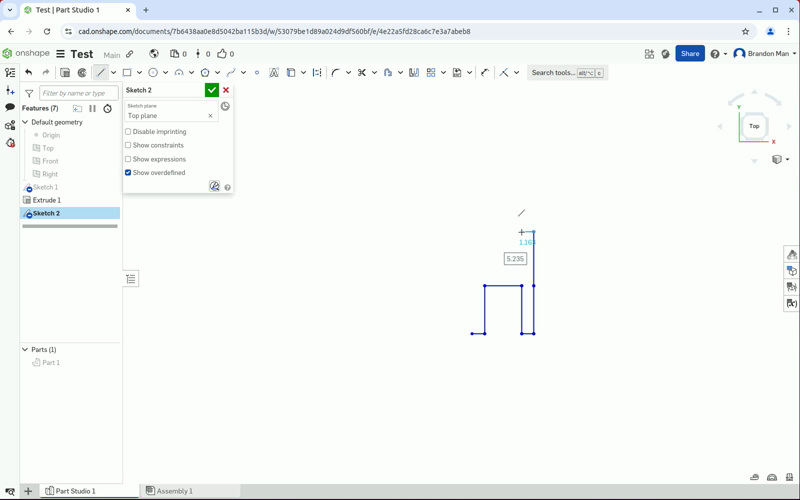
scroll(6)
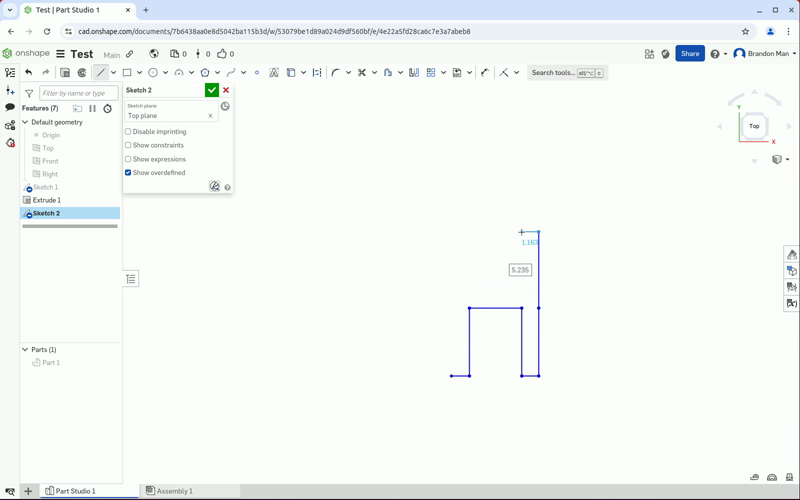
scroll(6)
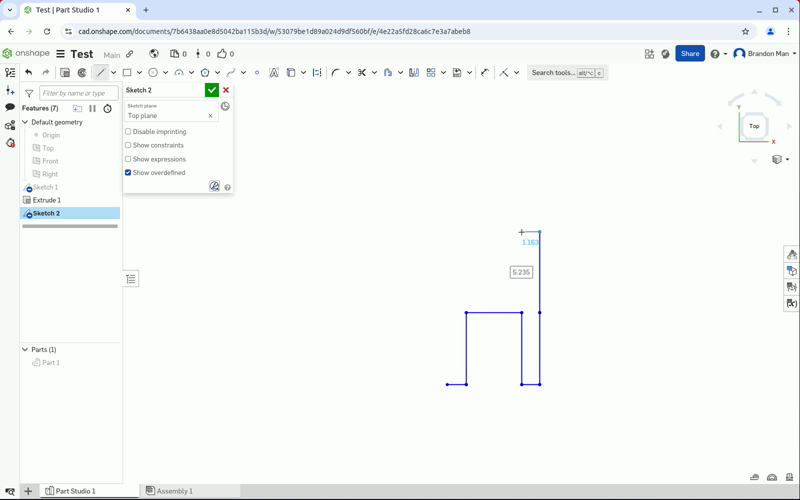
scroll(6)
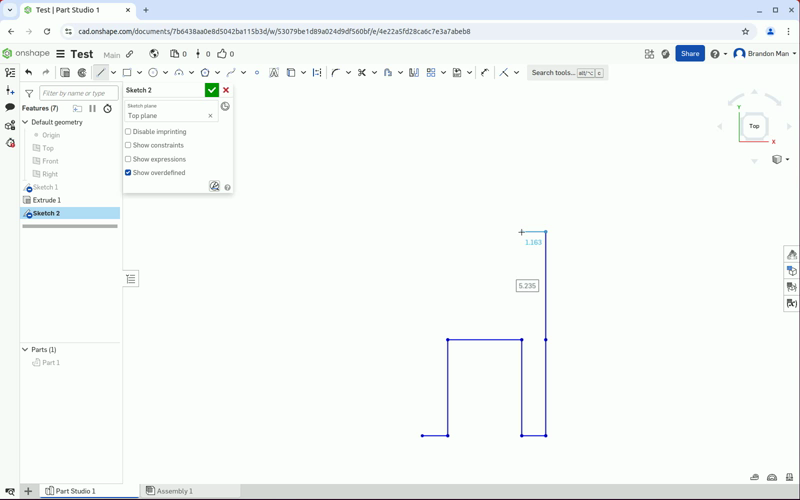
scroll(6)
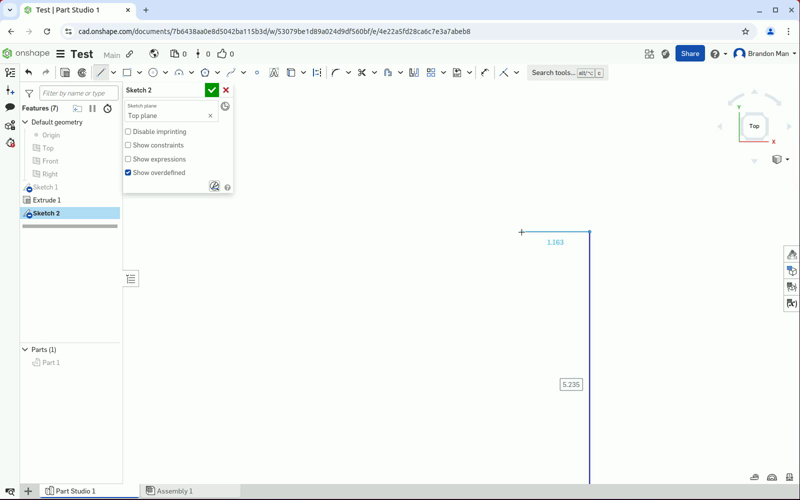
click(521, 231)
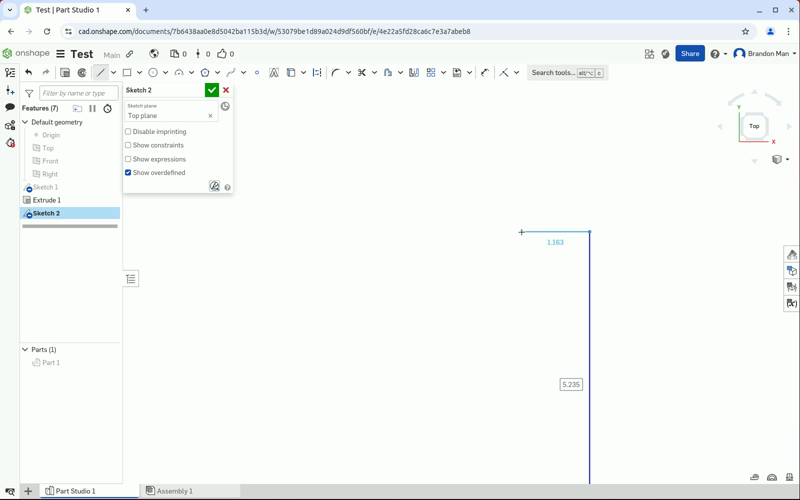
scroll(-6)
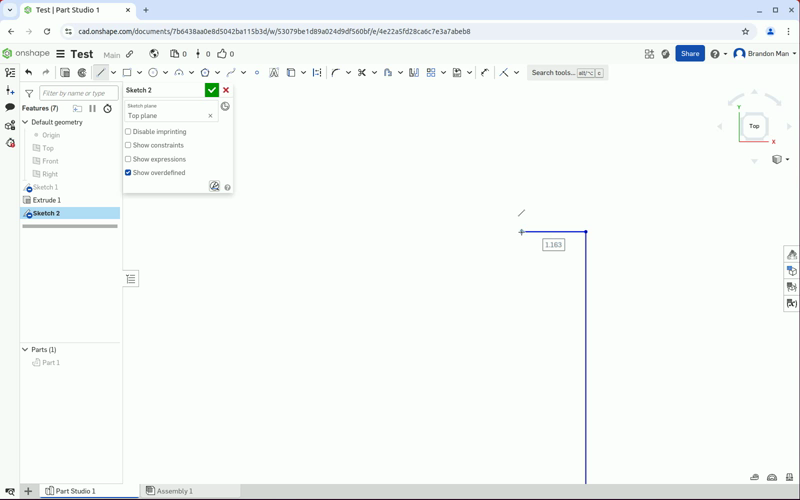
scroll(-6)
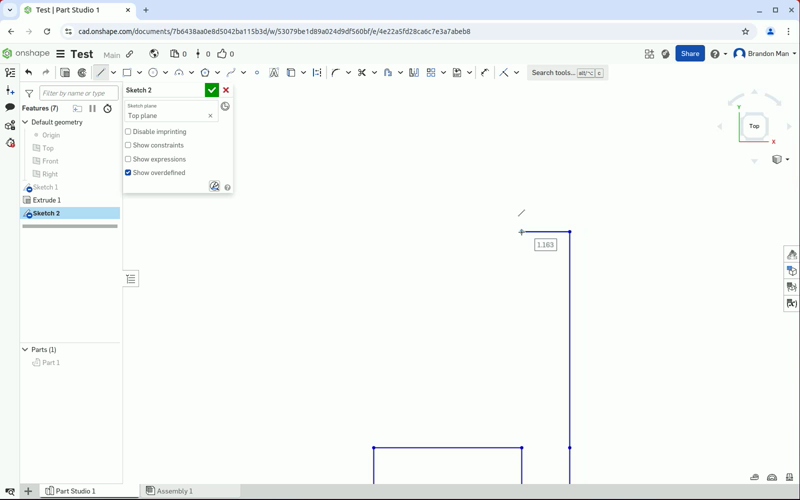
scroll(-6)
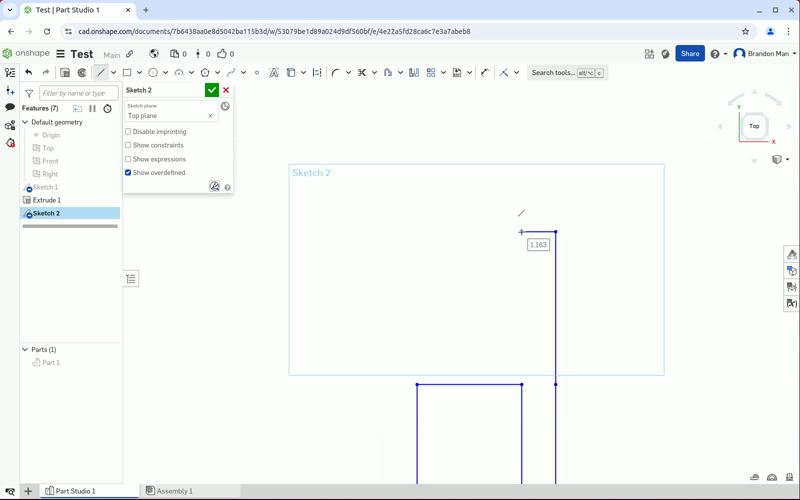
scroll(-6)
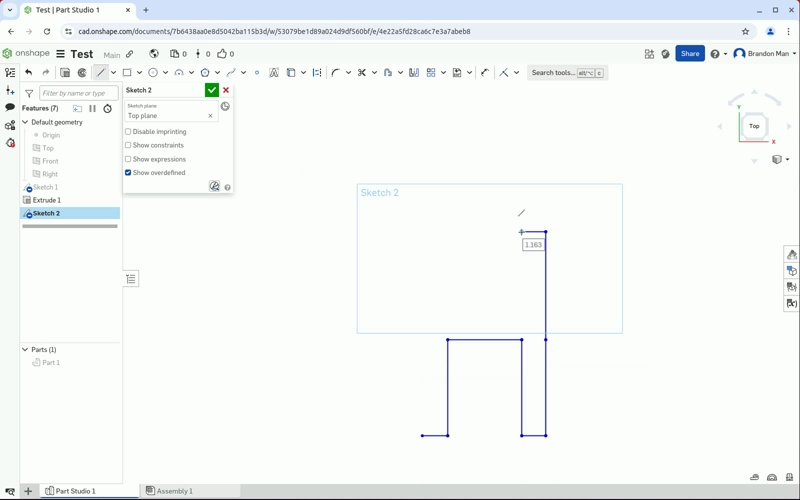
scroll(-6)
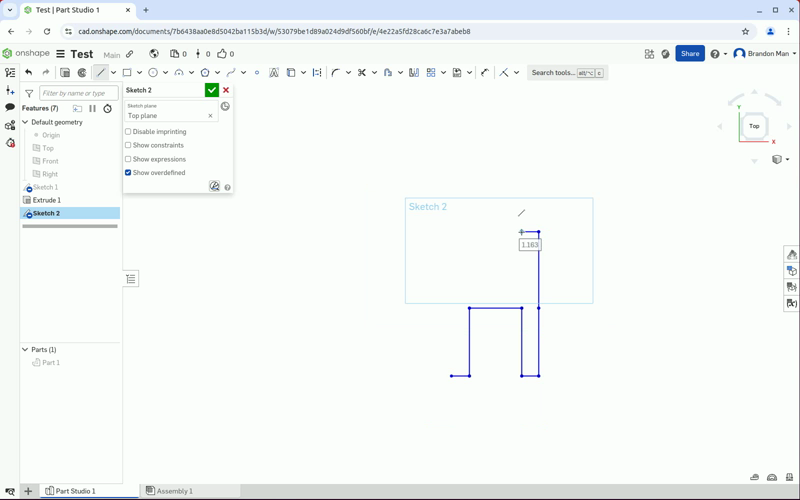
scroll(-6)
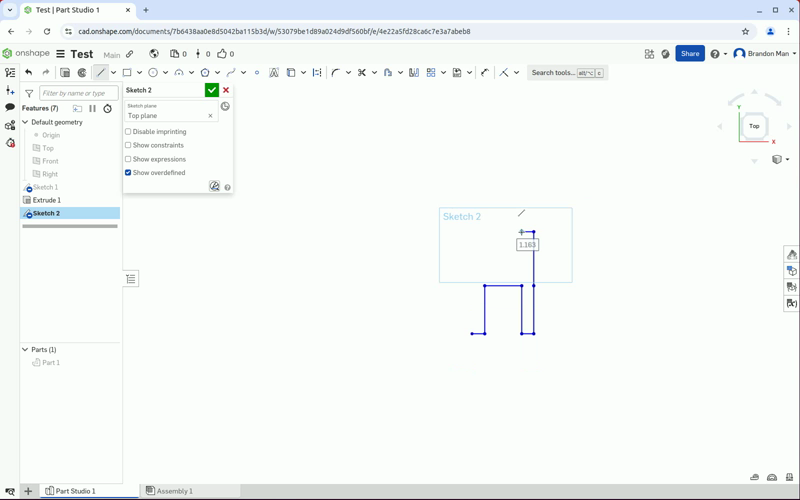
scroll(-6)
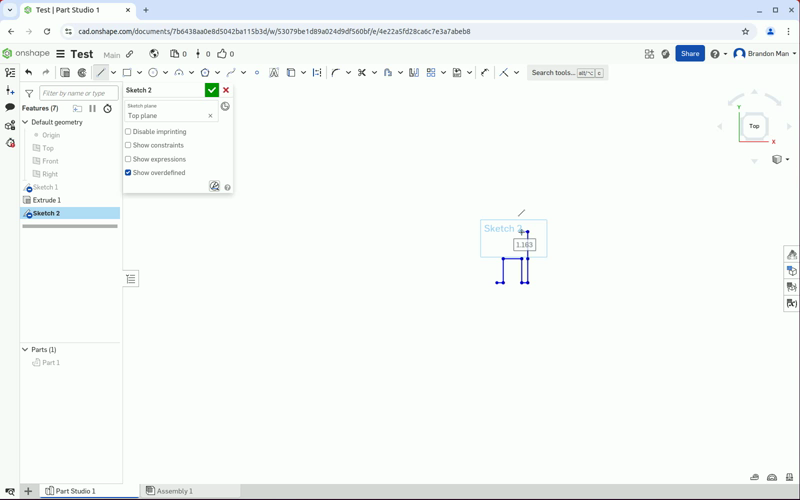
key_up(shift)
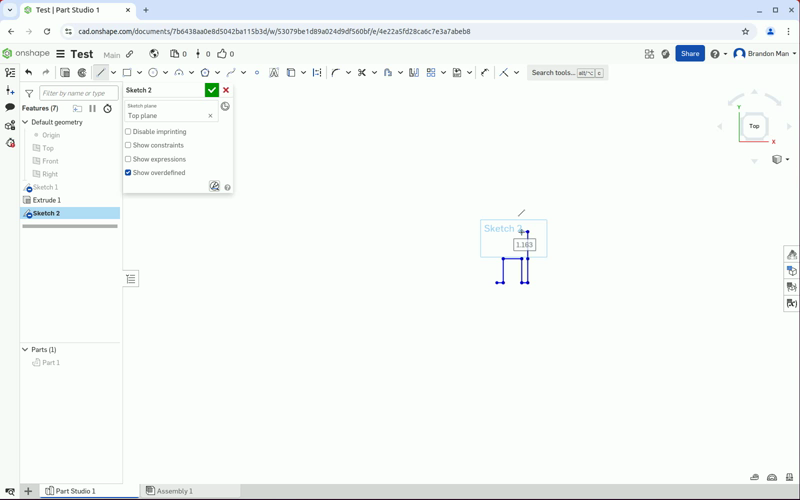
key_down(shift)
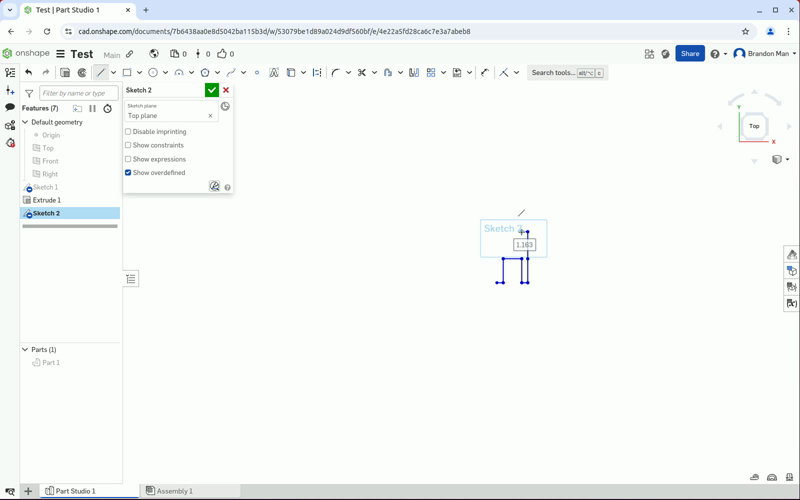
mouse_move(551, 231)
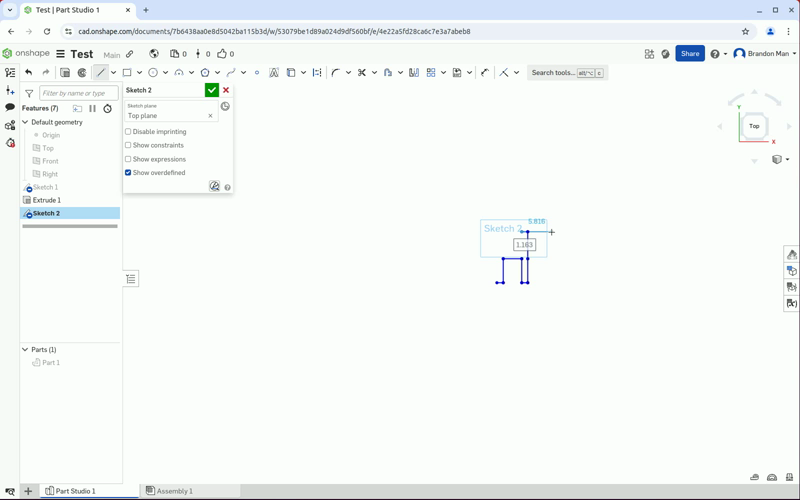
mouse_move(521, 252)
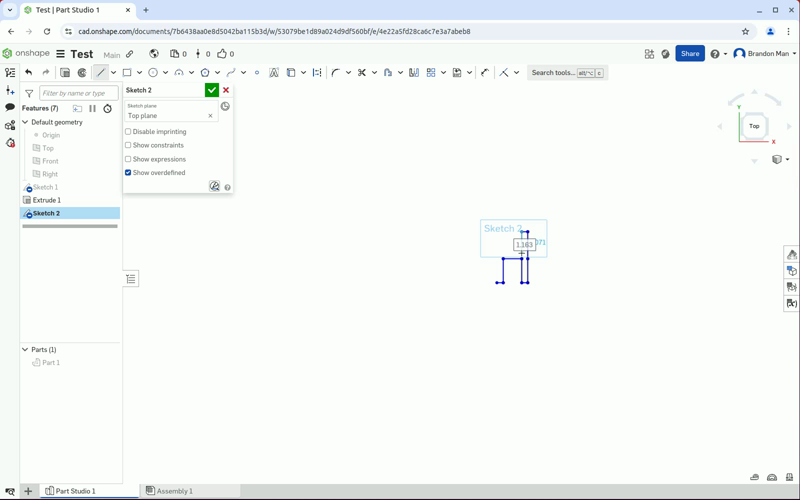
click(521, 252)
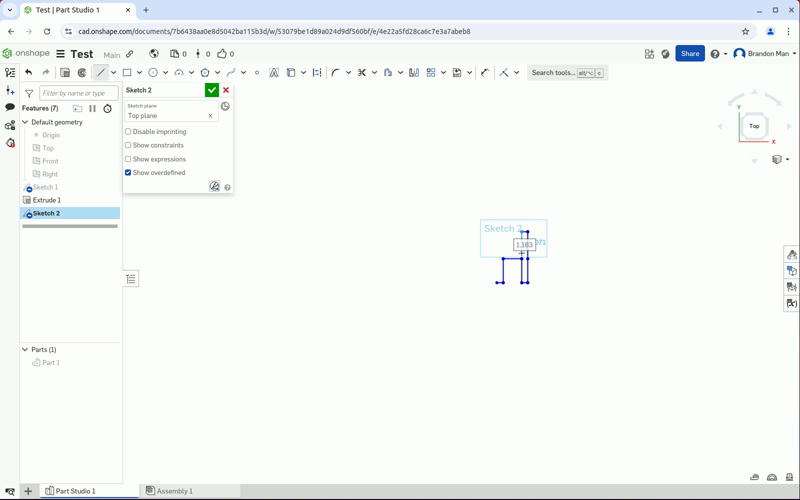
key_up(shift)
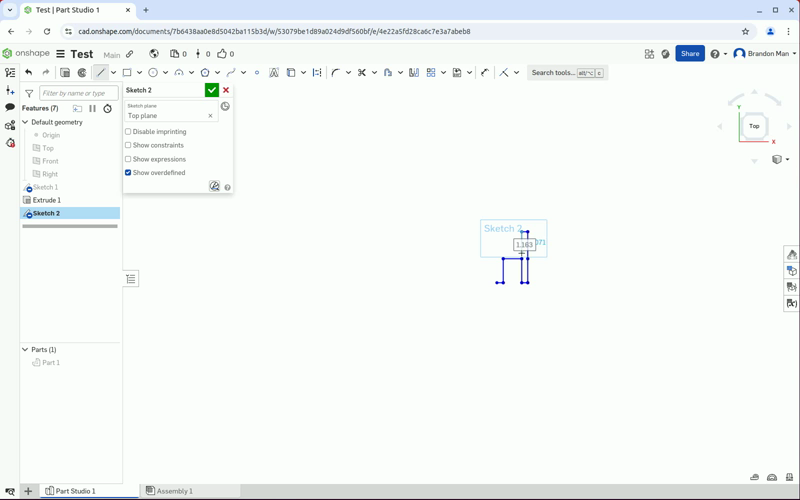
key_down(shift)
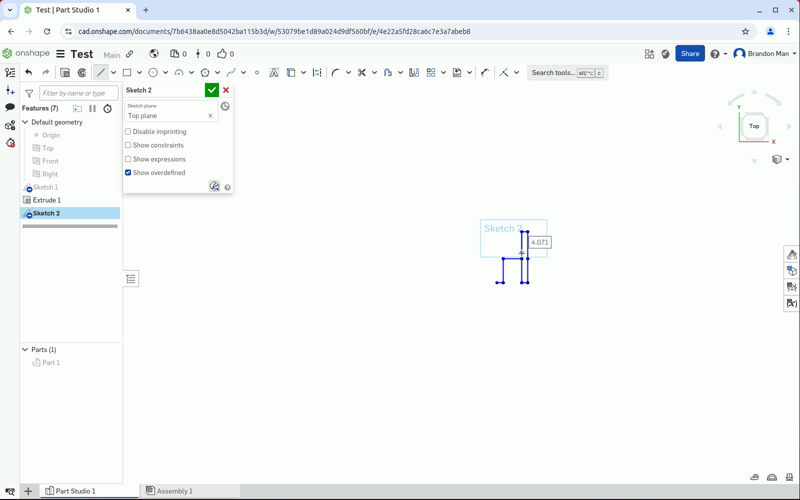
mouse_move(551, 252)
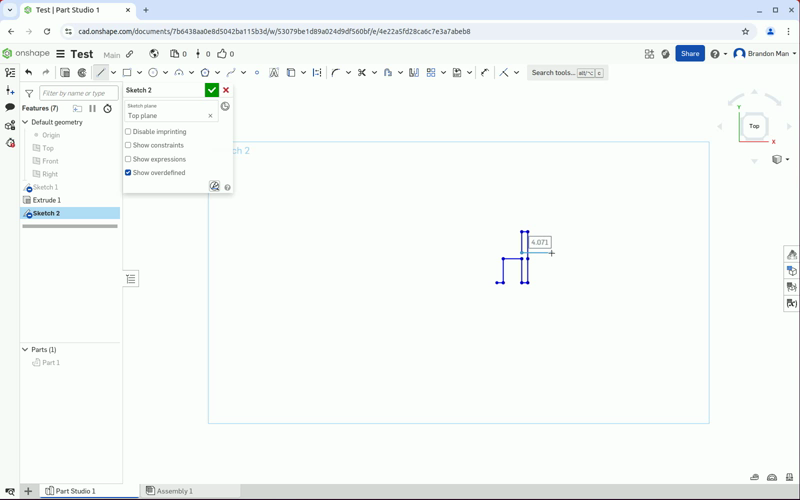
mouse_move(503, 252)
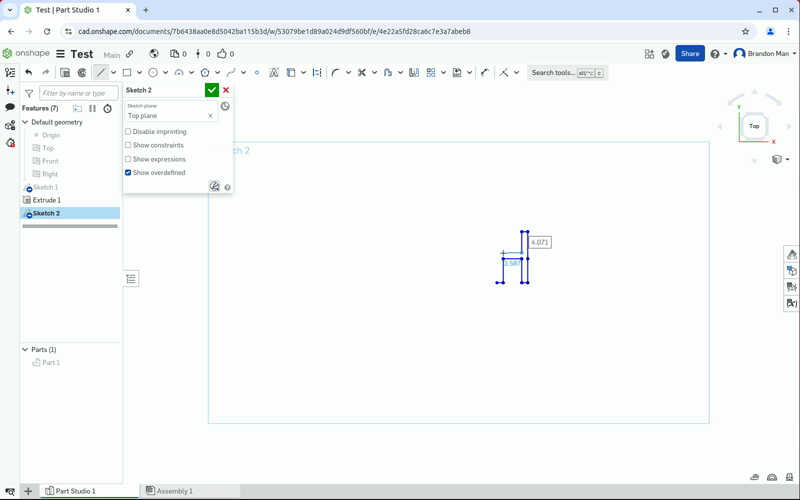
click(503, 252)
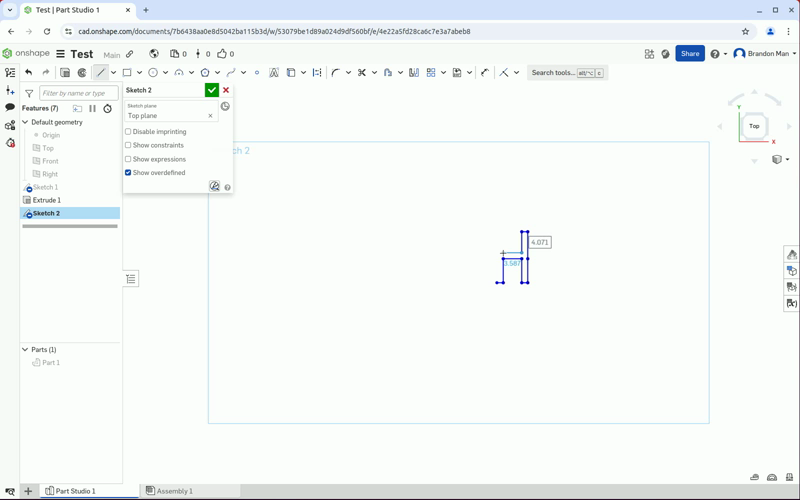
key_up(shift)
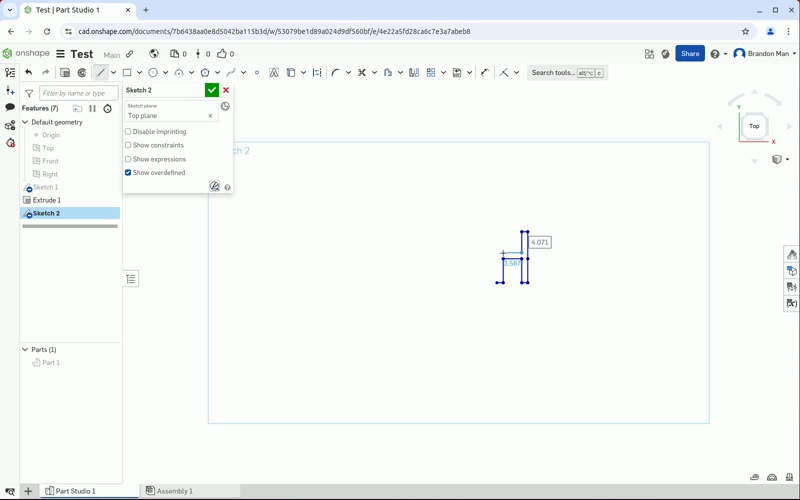
key_down(shift)
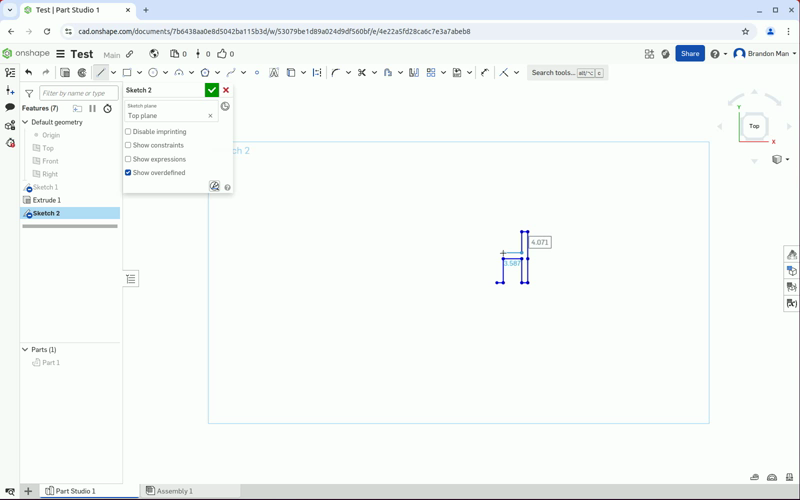
mouse_move(533, 252)
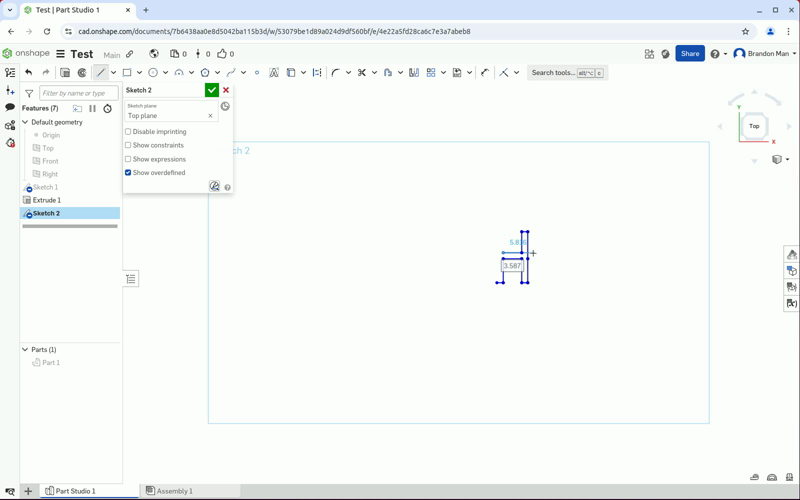
mouse_move(503, 231)
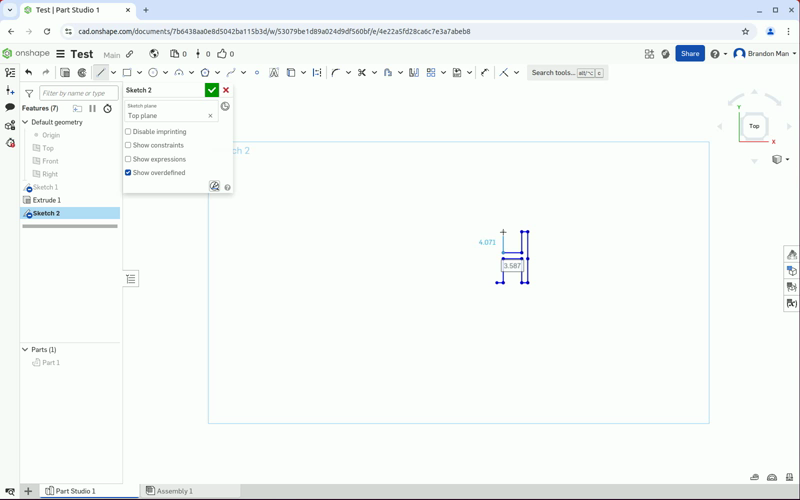
click(503, 231)
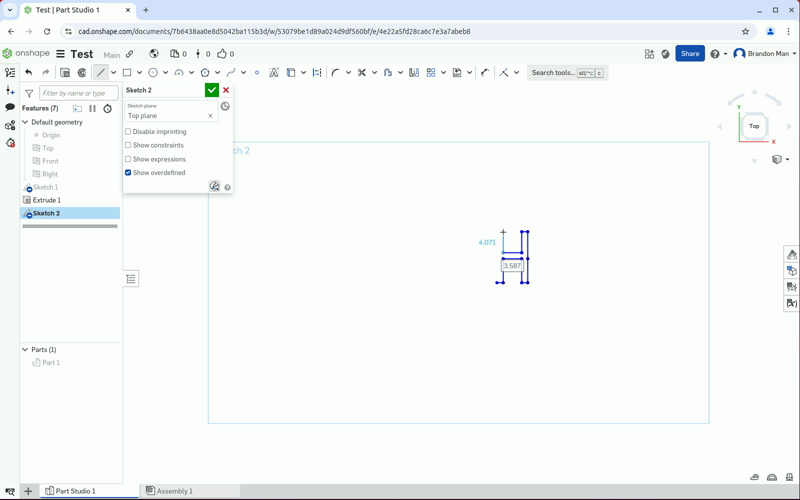
key_up(shift)
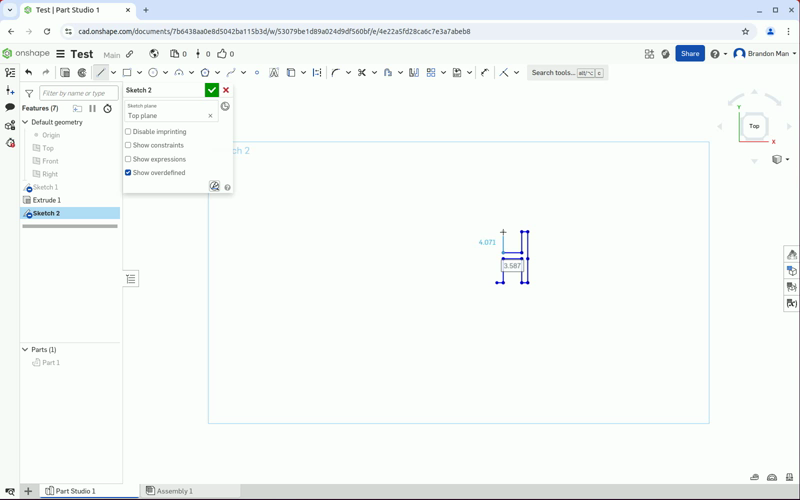
key_down(shift)
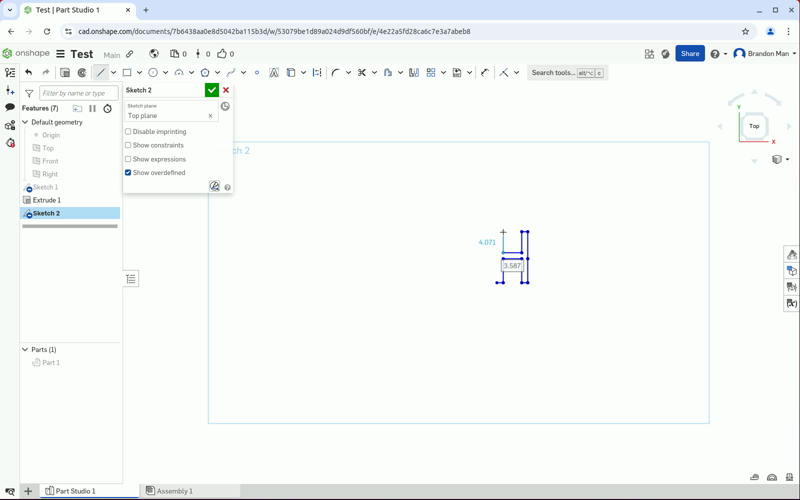
mouse_move(533, 231)
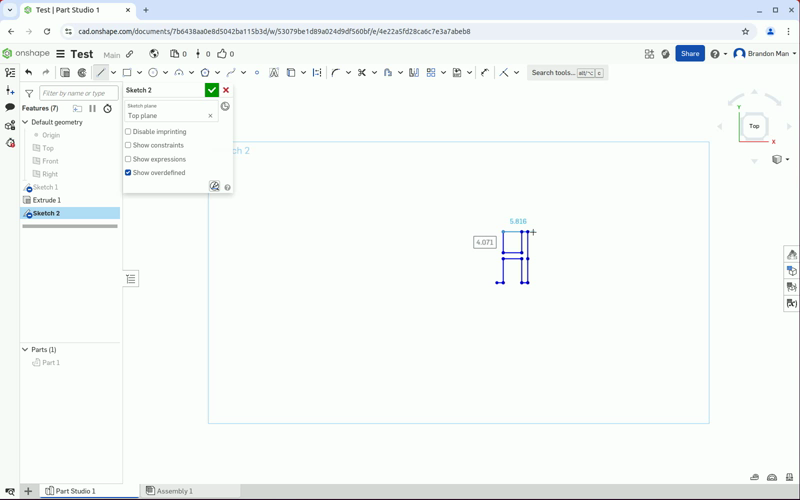
mouse_move(497, 231)
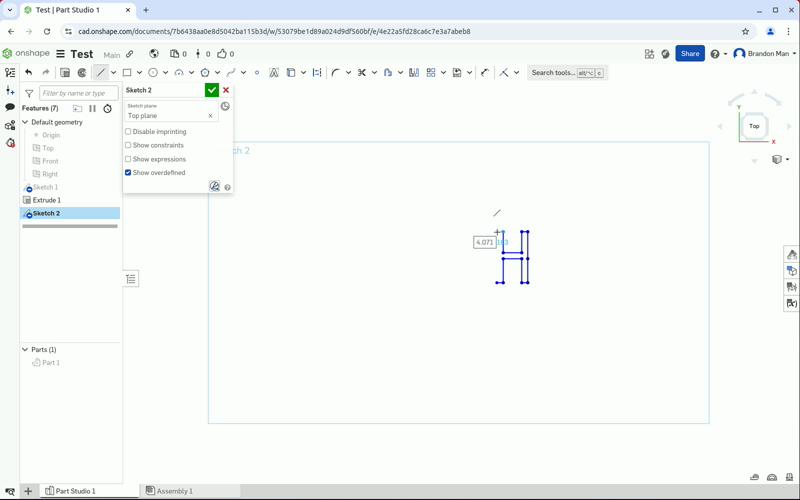
scroll(6)
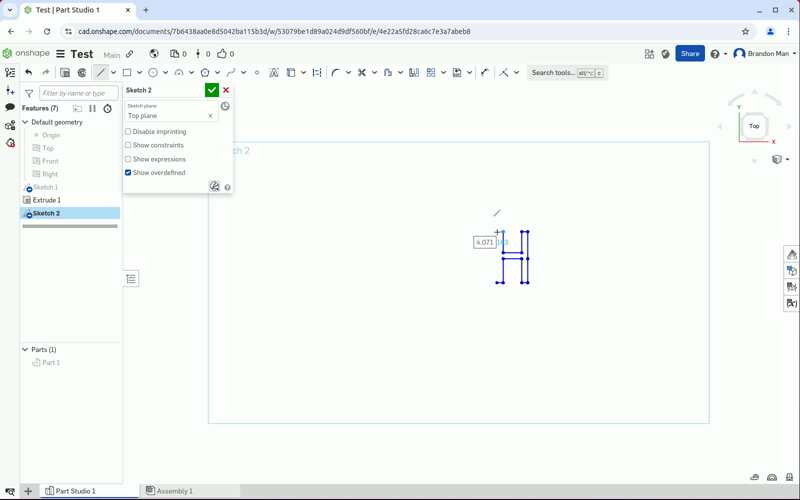
scroll(6)
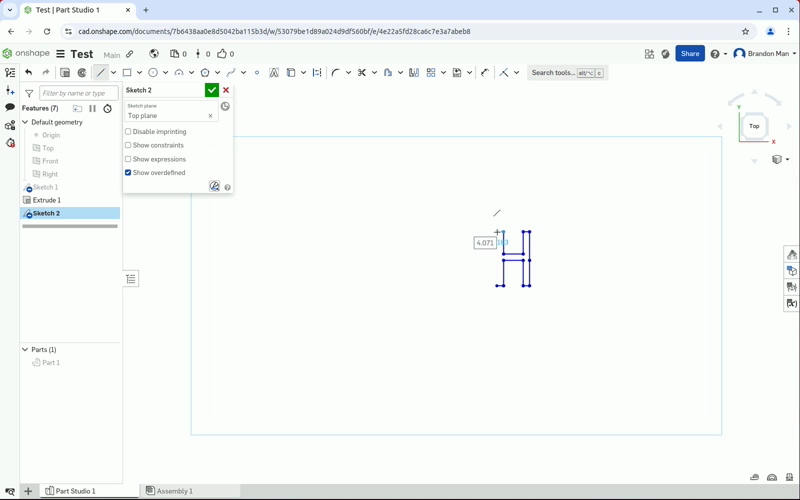
scroll(6)
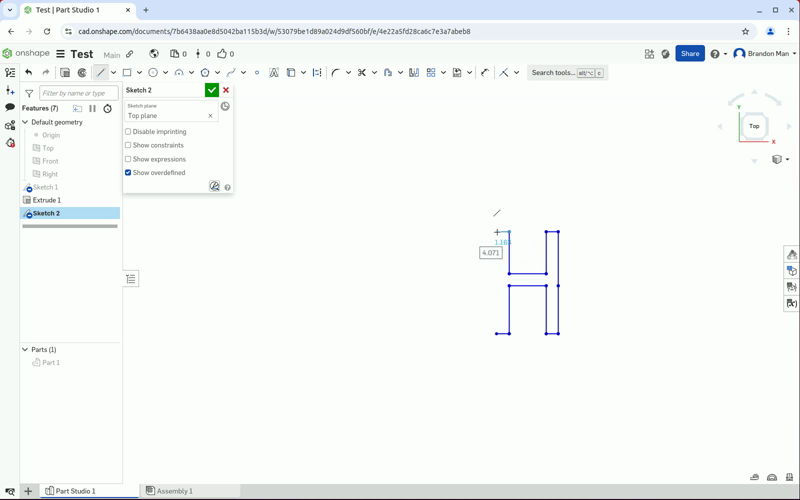
scroll(6)
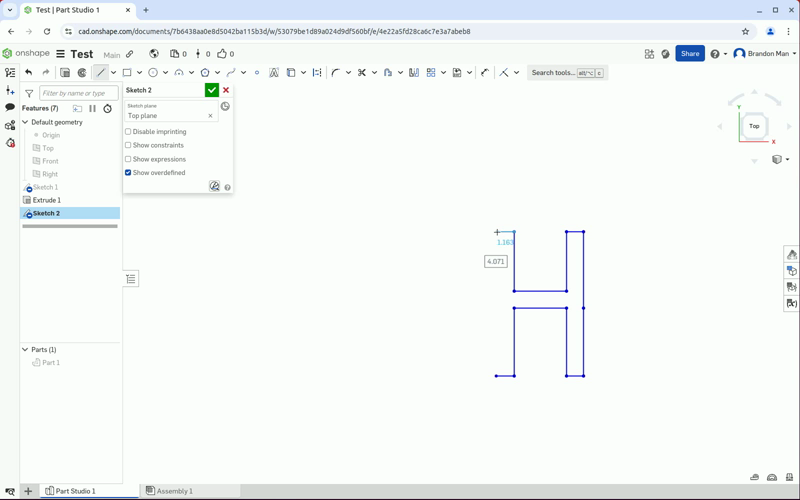
scroll(6)
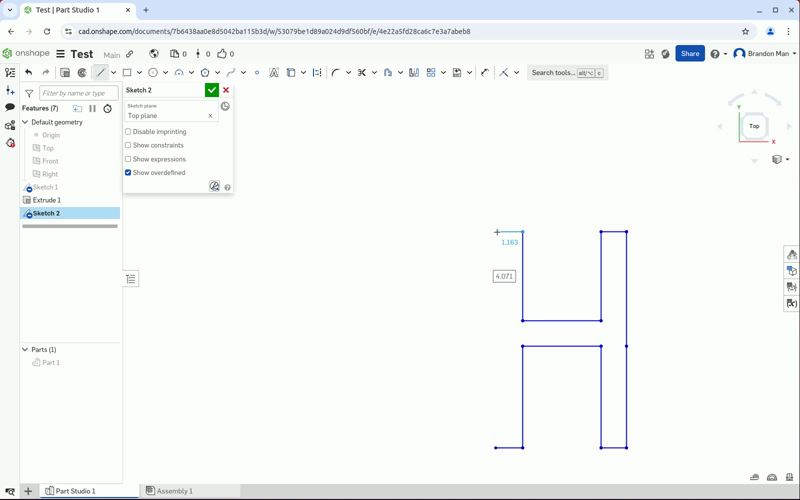
scroll(6)
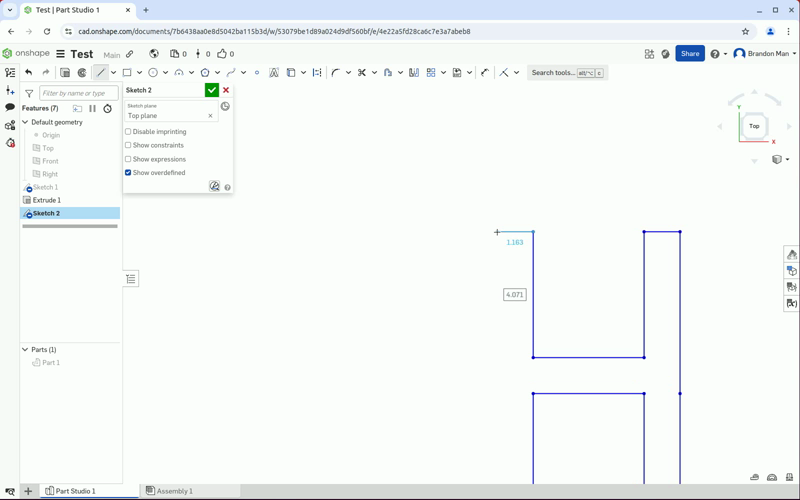
scroll(6)
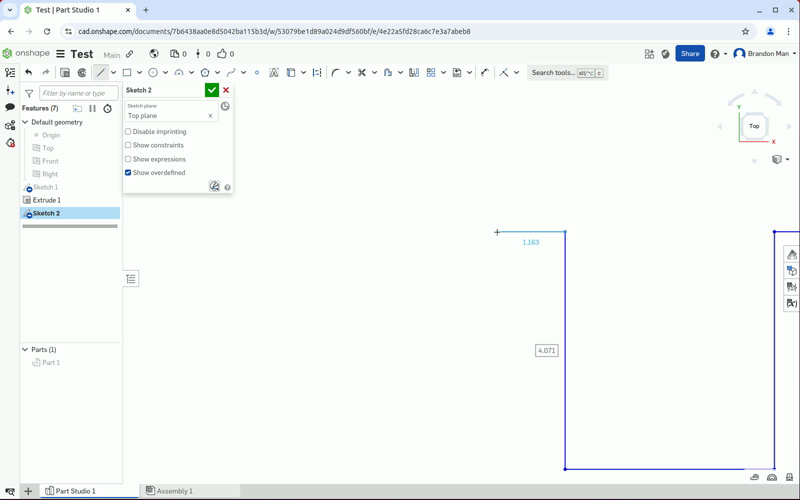
click(497, 231)
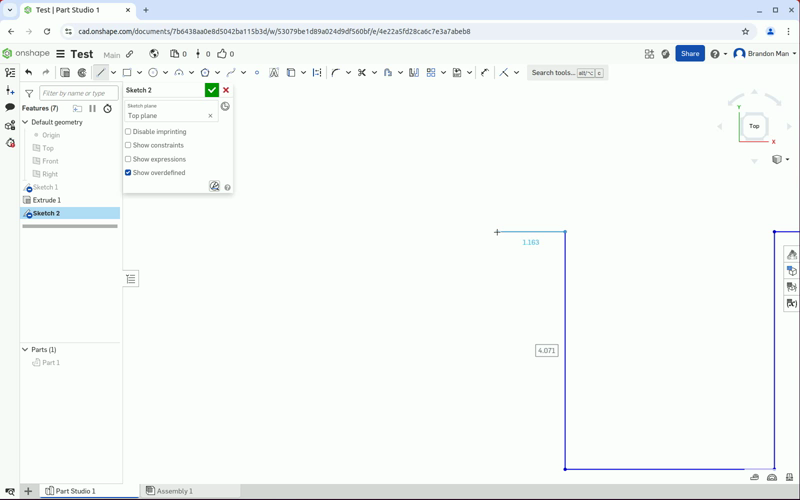
scroll(-6)
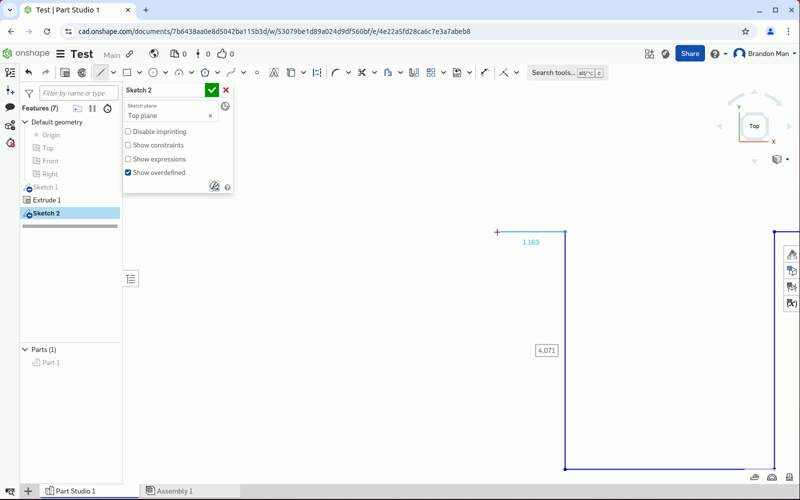
scroll(-6)
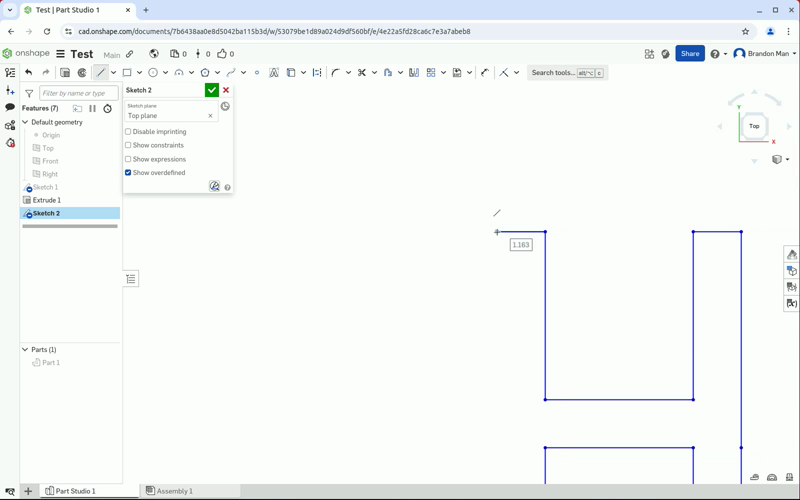
scroll(-6)
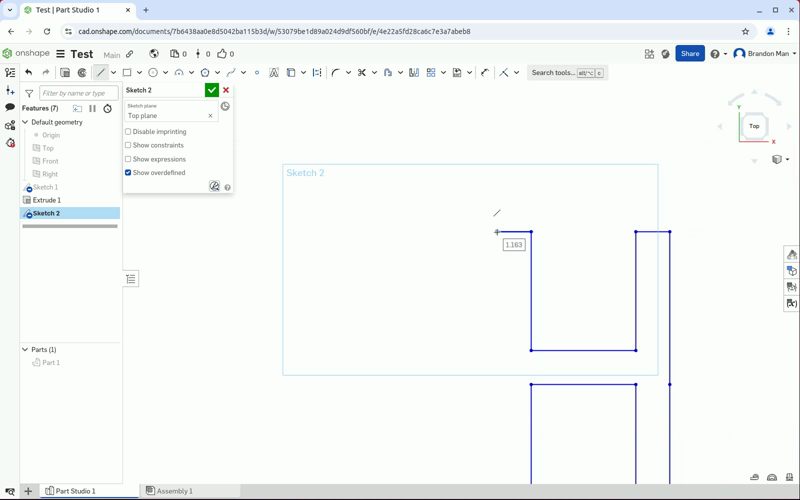
scroll(-6)
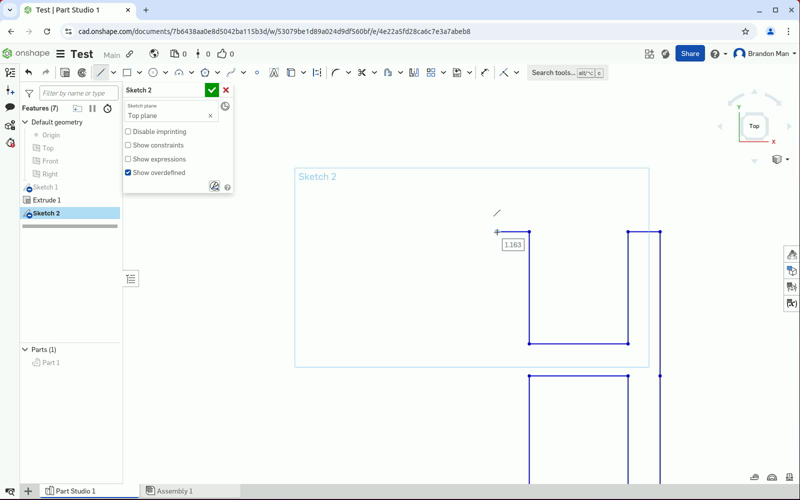
scroll(-6)
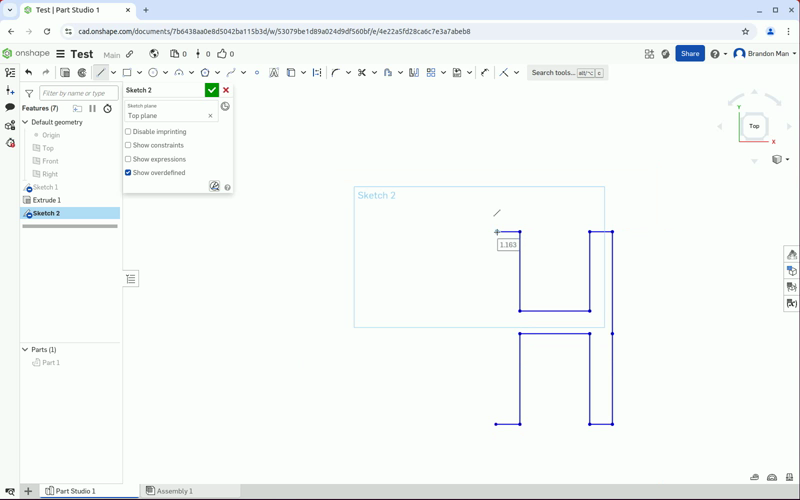
scroll(-6)
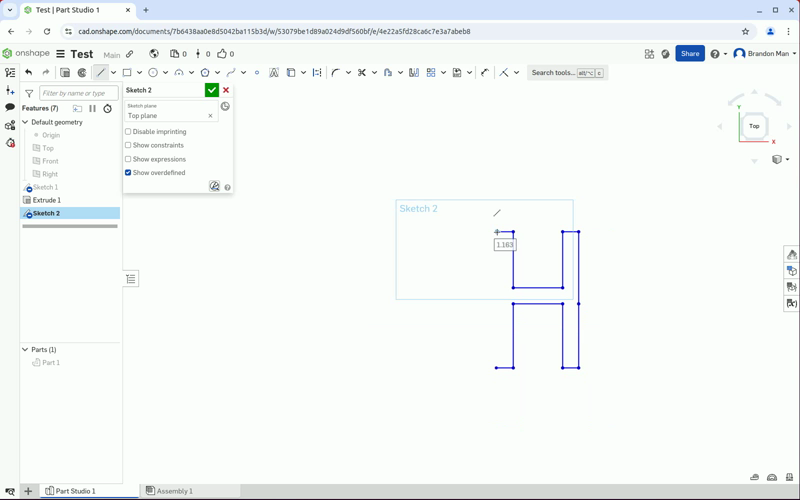
scroll(-6)
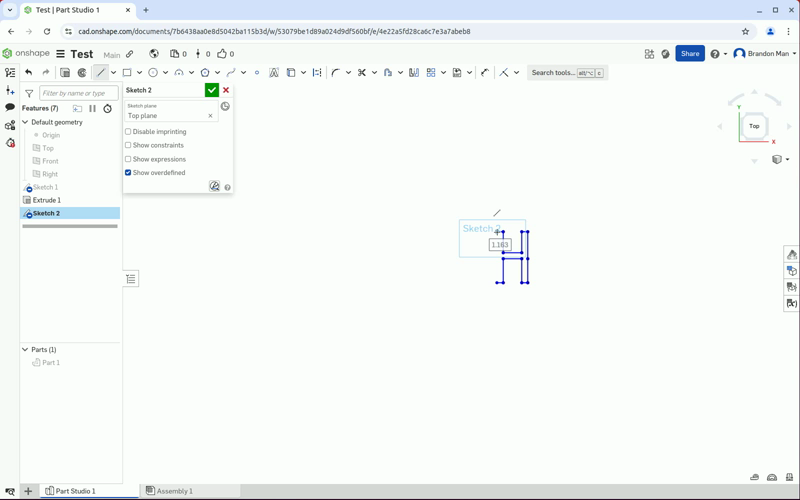
key_up(shift)
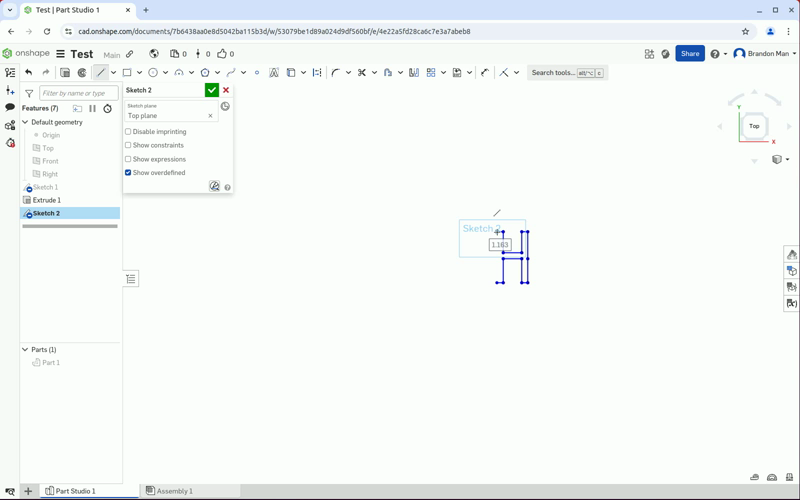
mouse_move(527, 231)
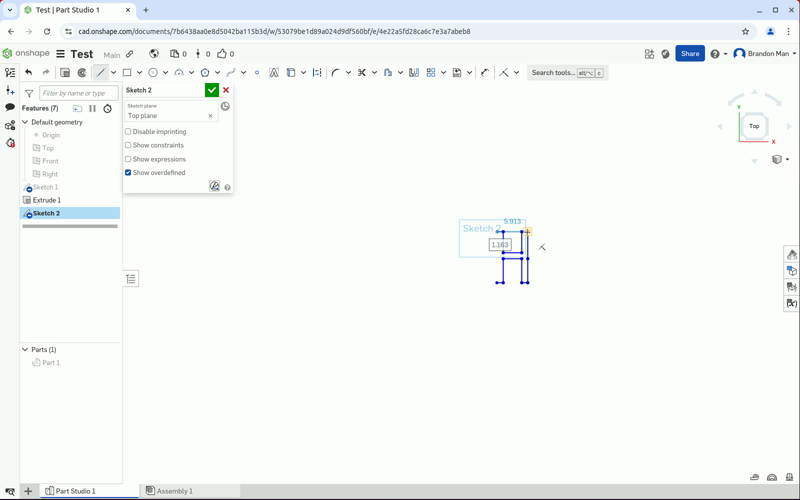
key_down(shift)
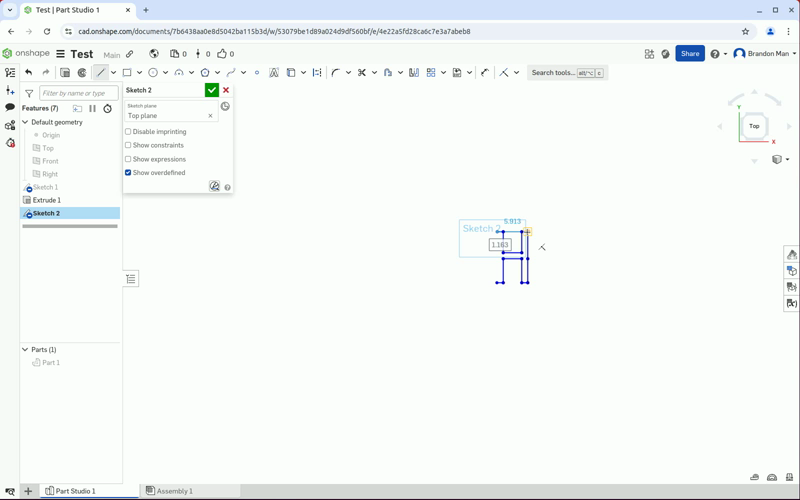
mouse_move(497, 282)
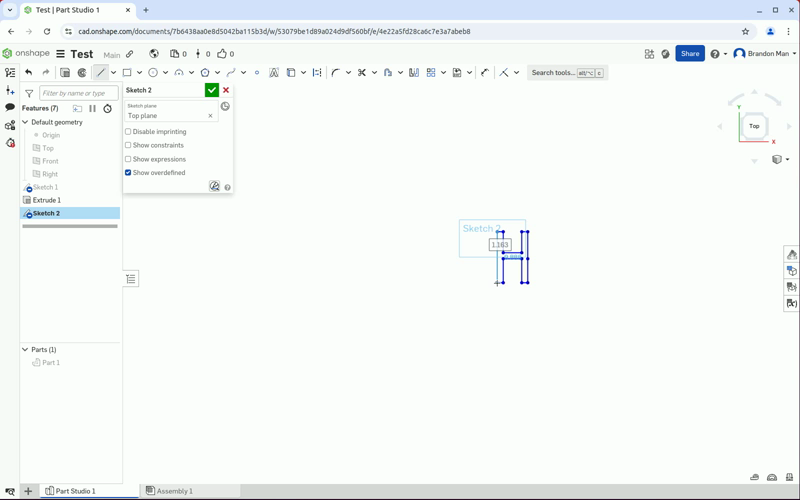
key_up(shift)
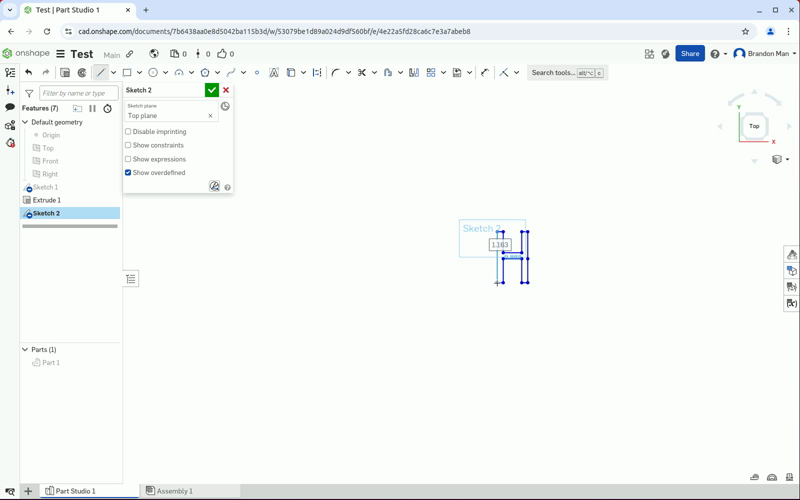
click(497, 282)
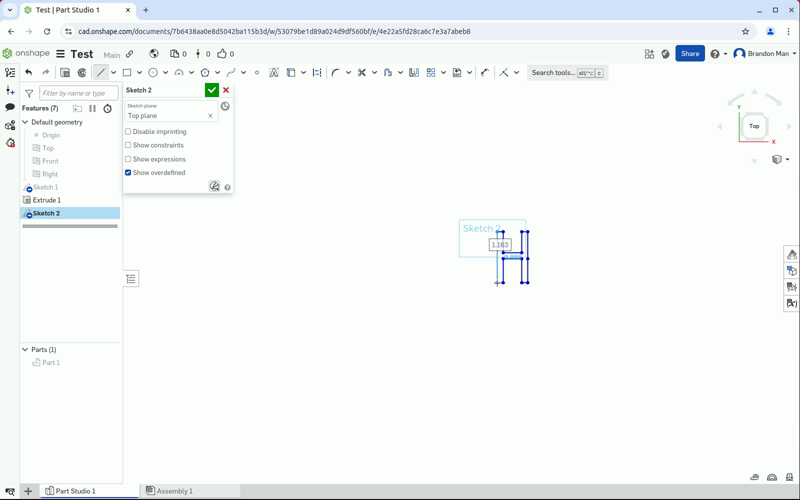
key(esc)
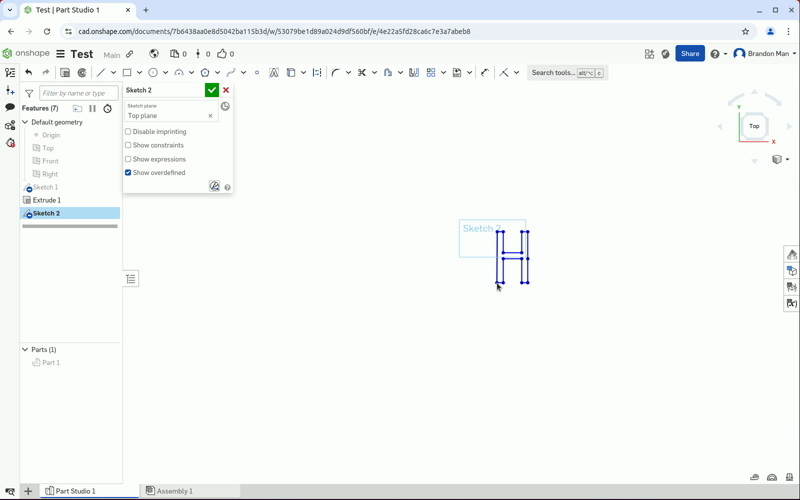
mouse_move(497, 237)
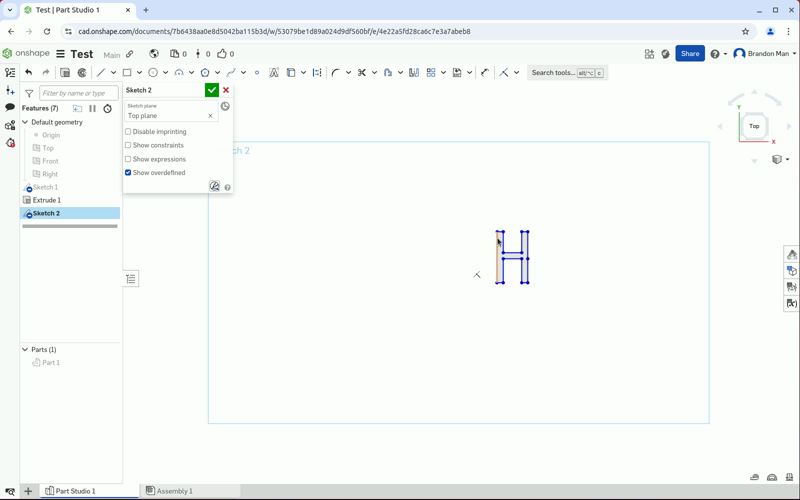
scroll(6)
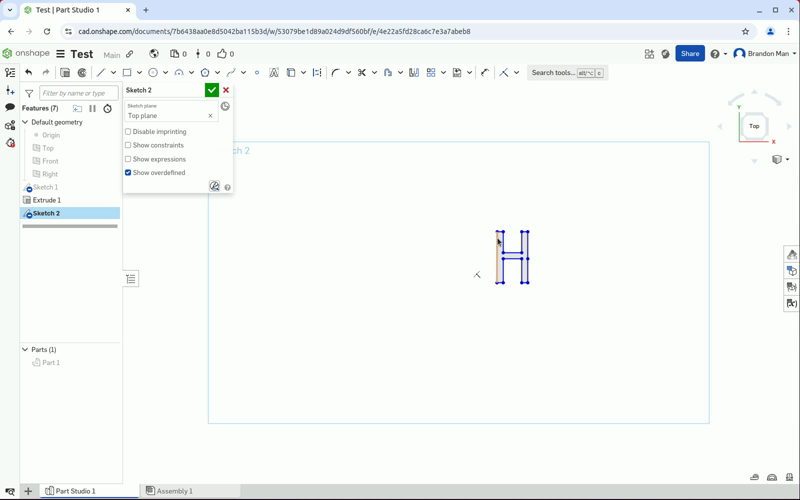
scroll(6)
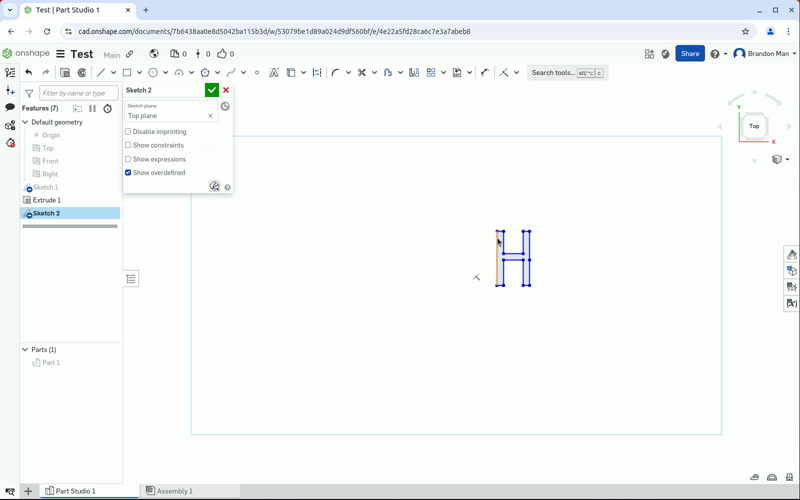
scroll(6)
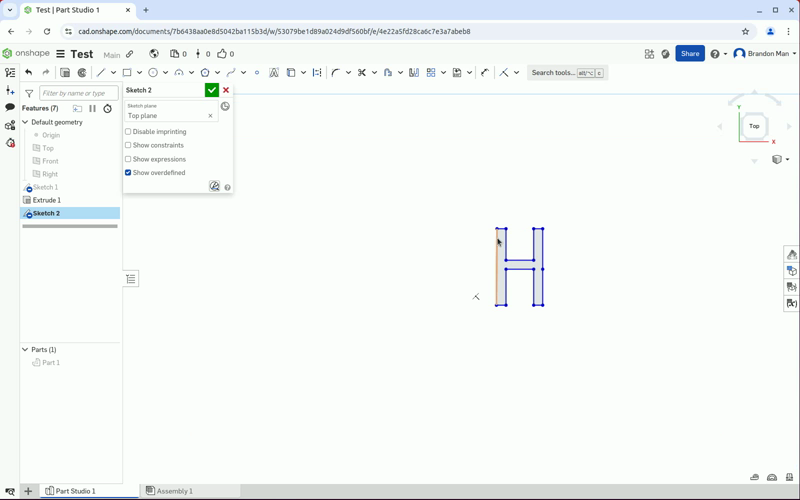
scroll(6)
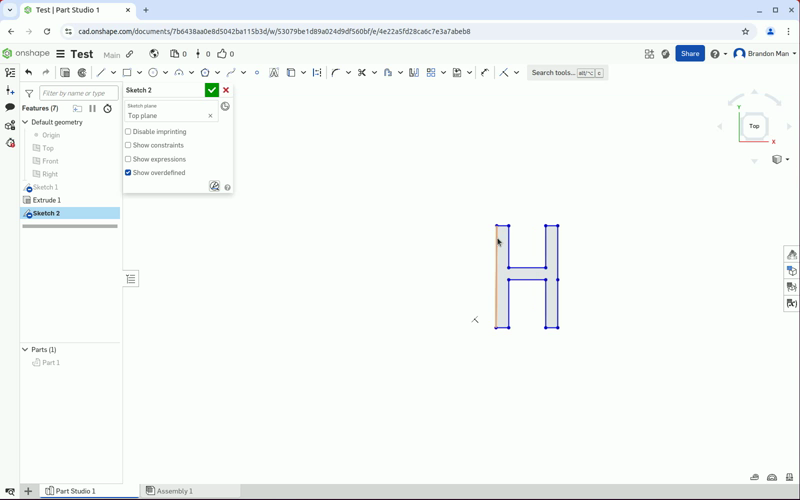
scroll(6)
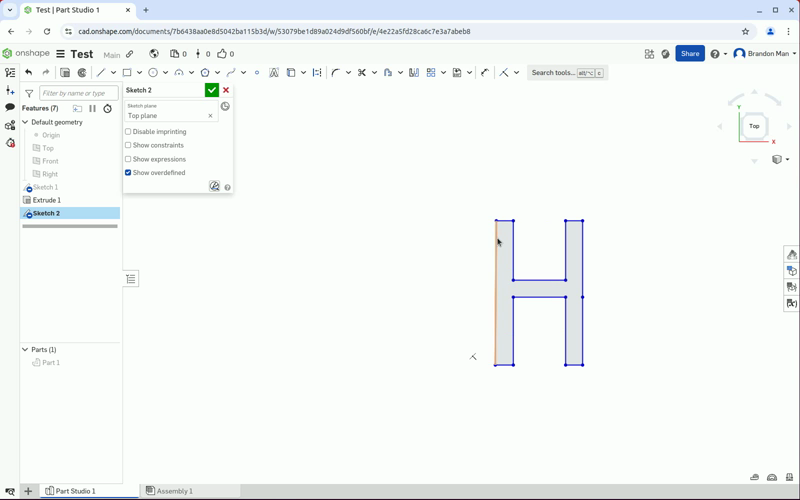
scroll(6)
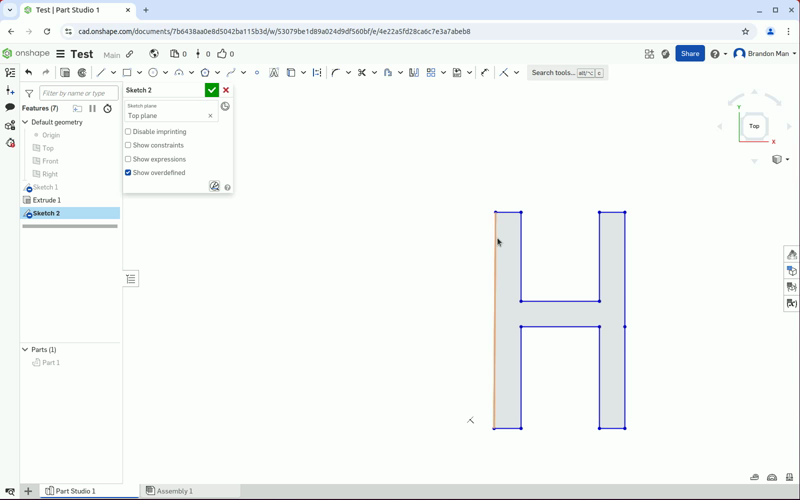
scroll(6)
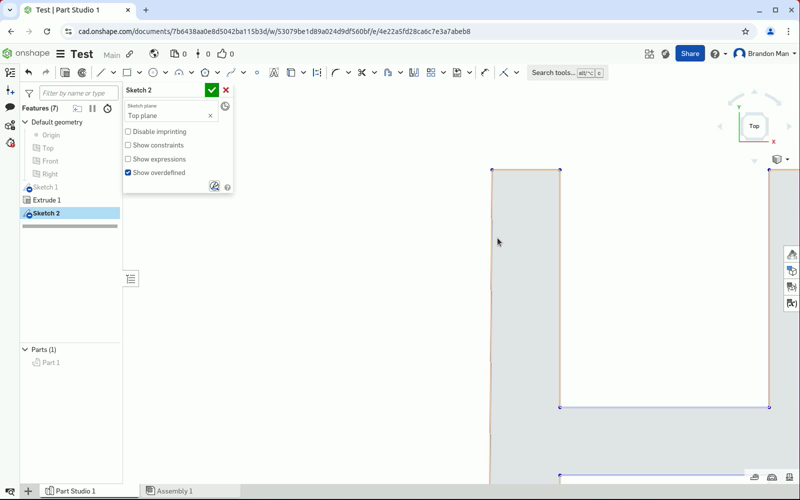
click(497, 237)
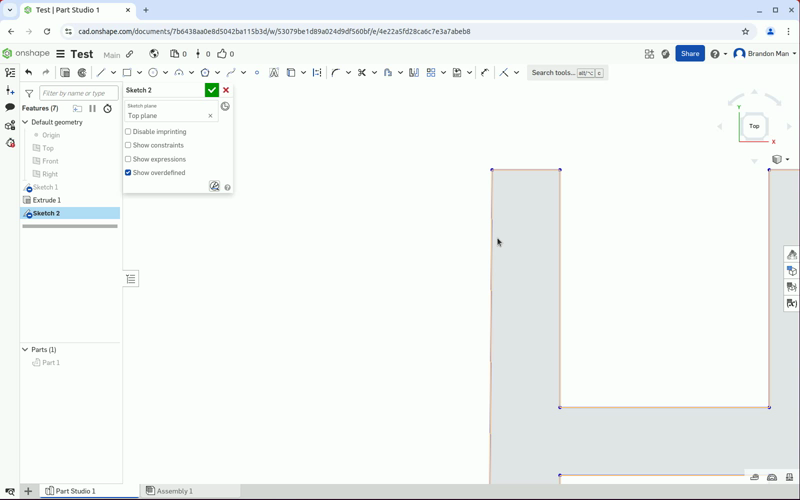
scroll(-6)
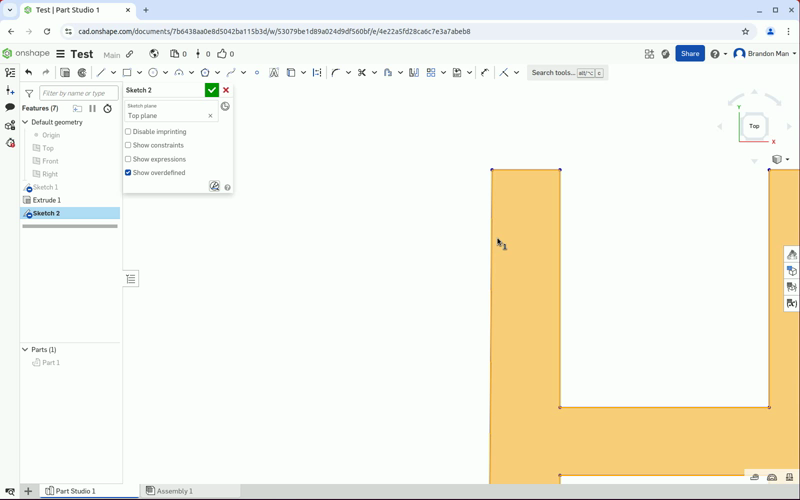
scroll(-6)
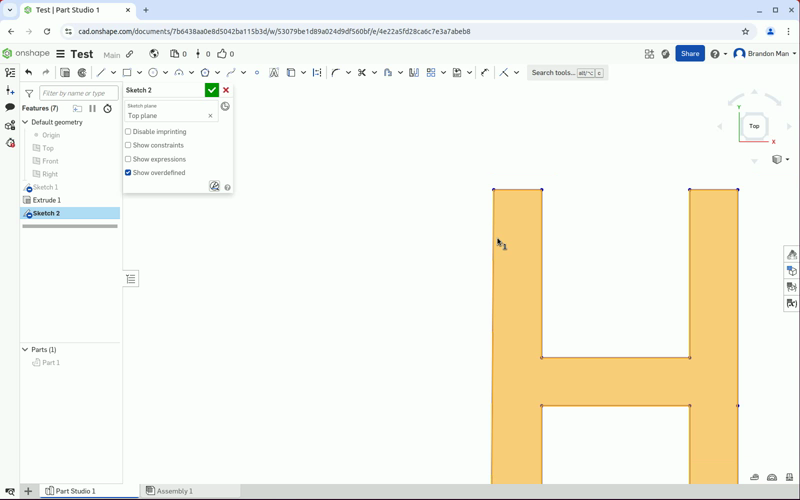
scroll(-6)
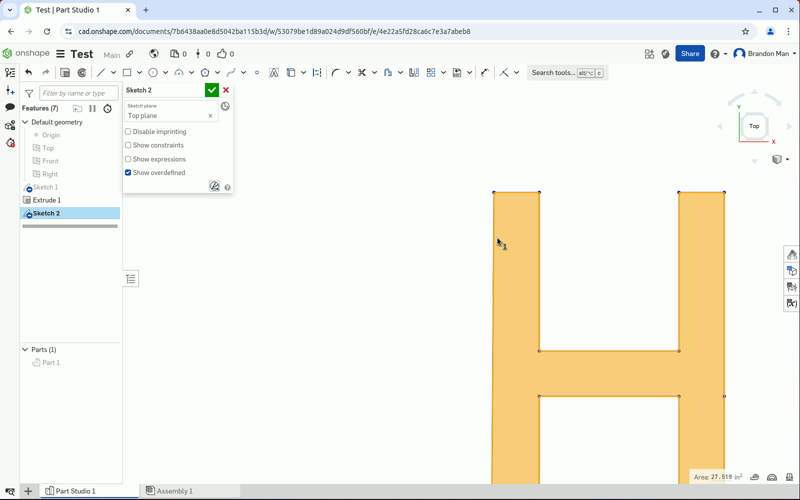
scroll(-6)
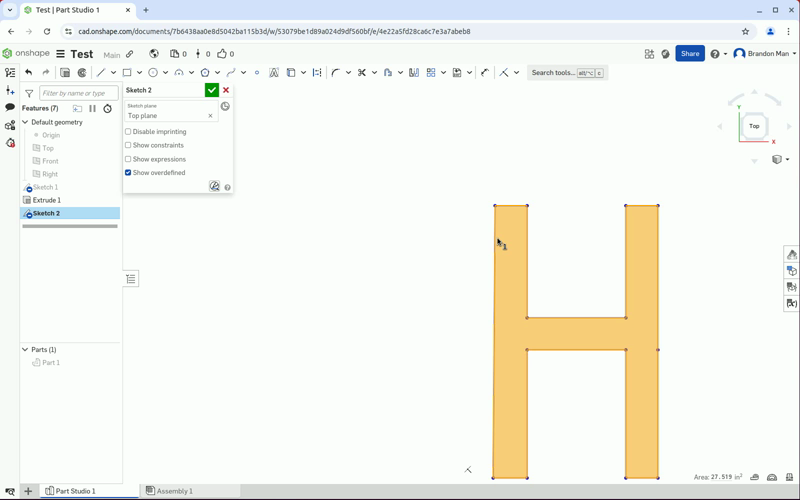
scroll(-6)
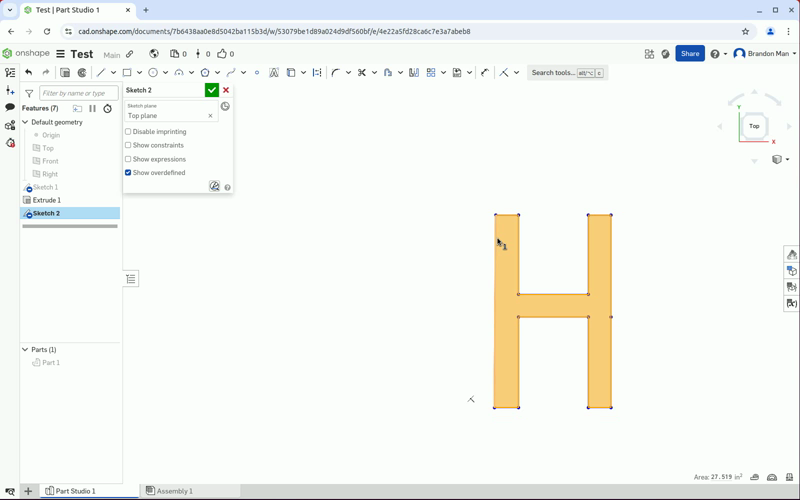
scroll(-6)
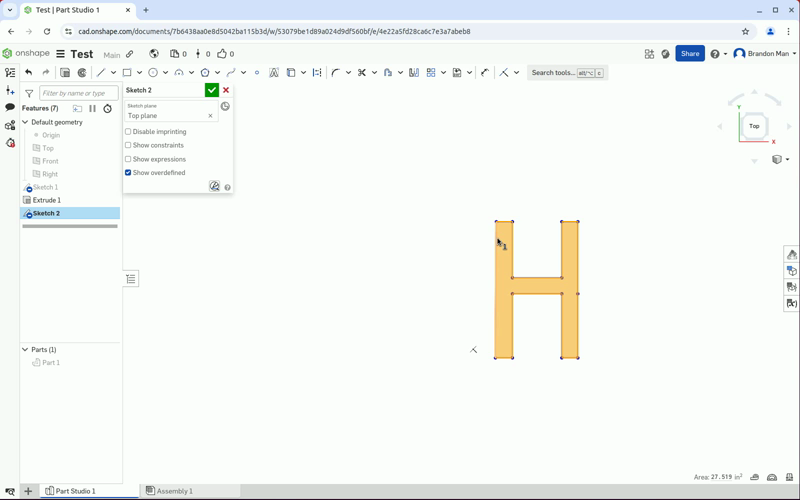
scroll(-6)
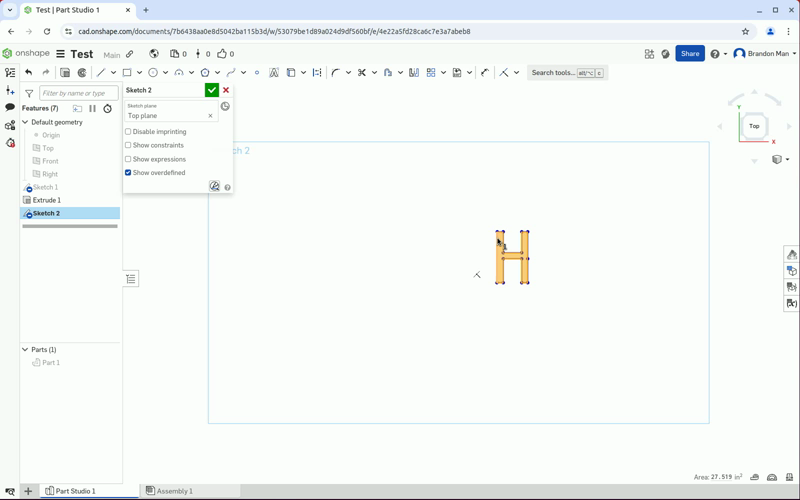
mouse_move(73, 352)
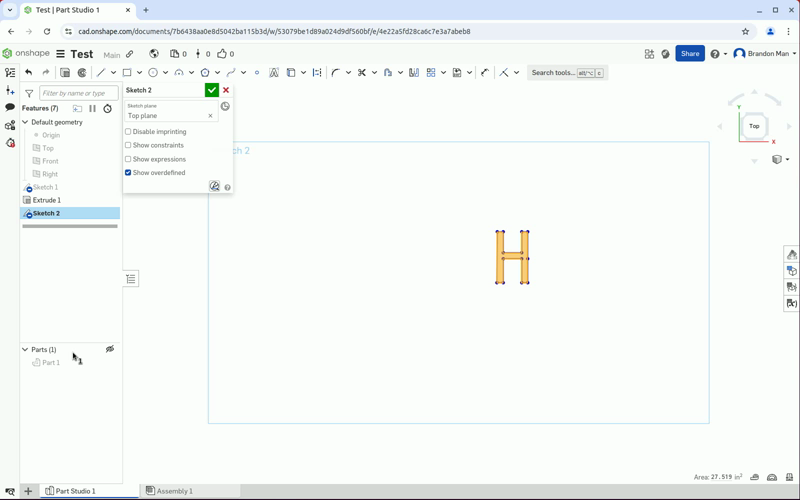
key(shift+y)
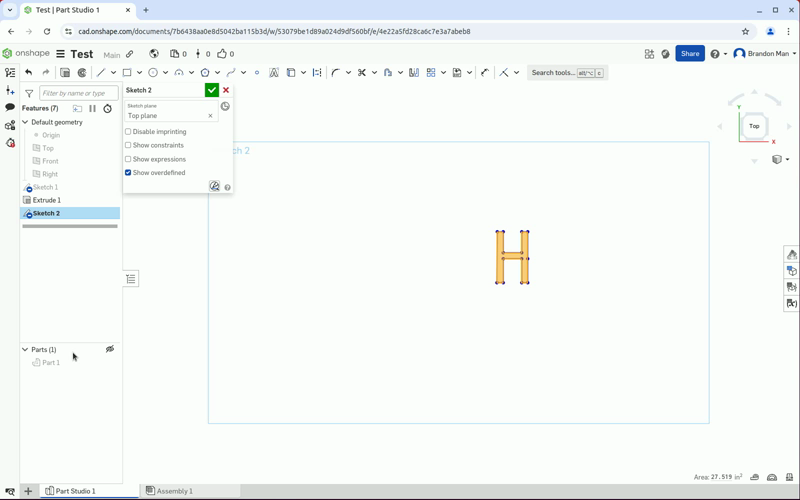
key(shift+e)
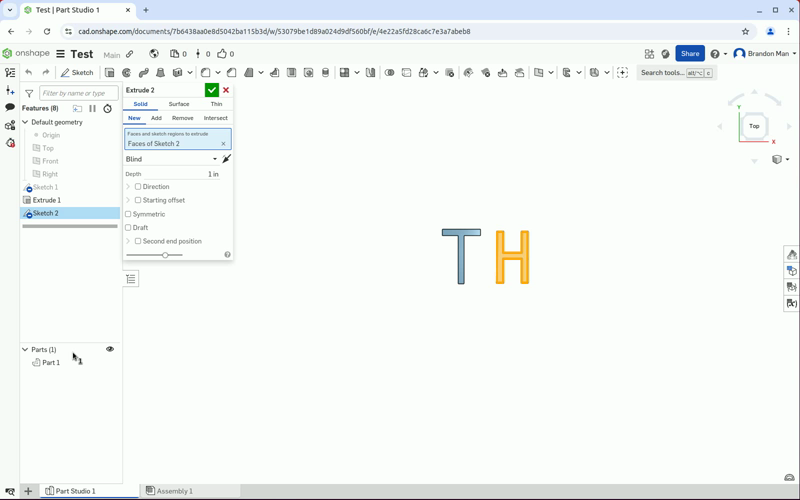
mouse_move(143, 106)
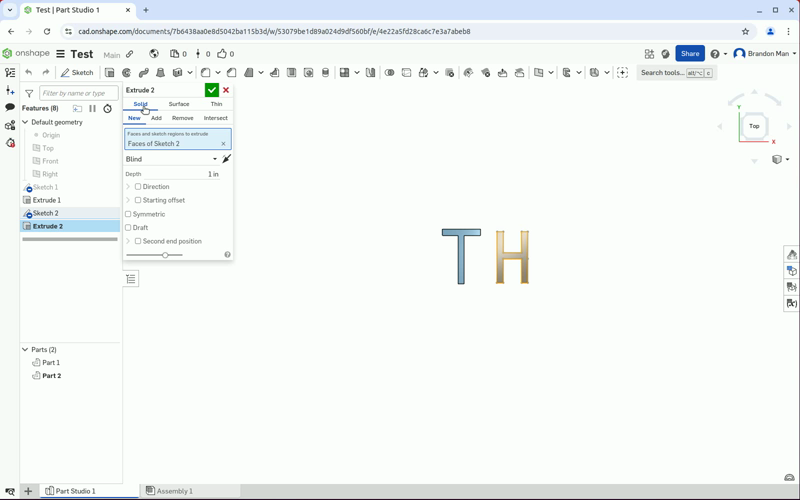
click(143, 106)
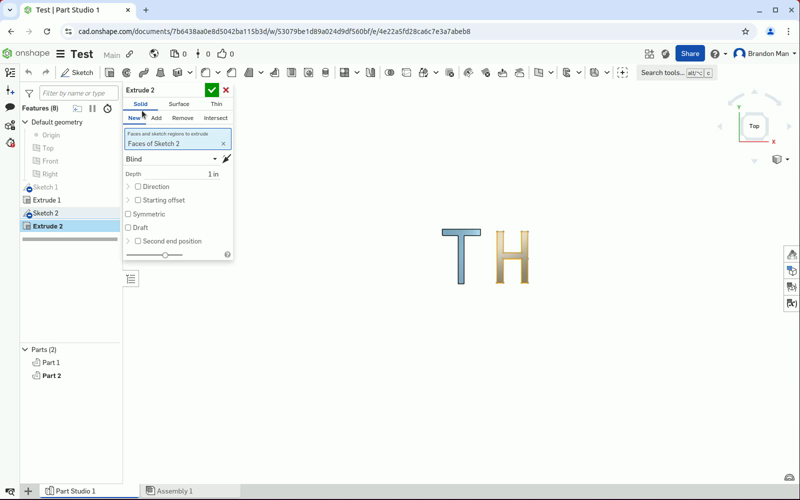
mouse_move(137, 120)
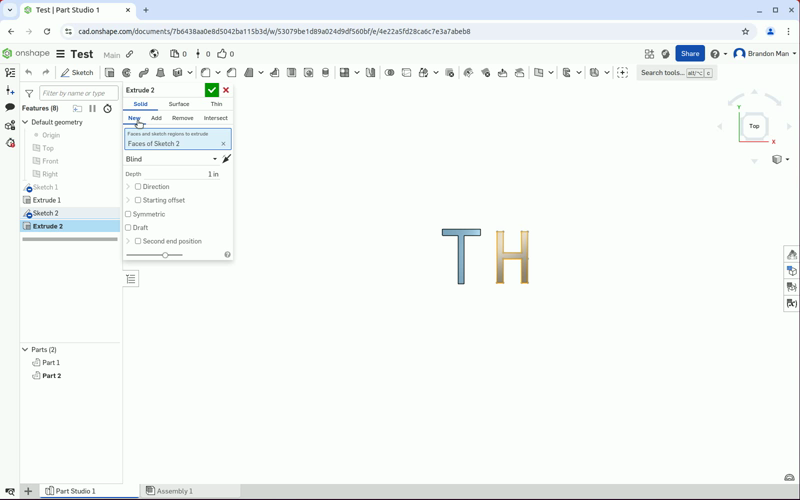
click(137, 120)
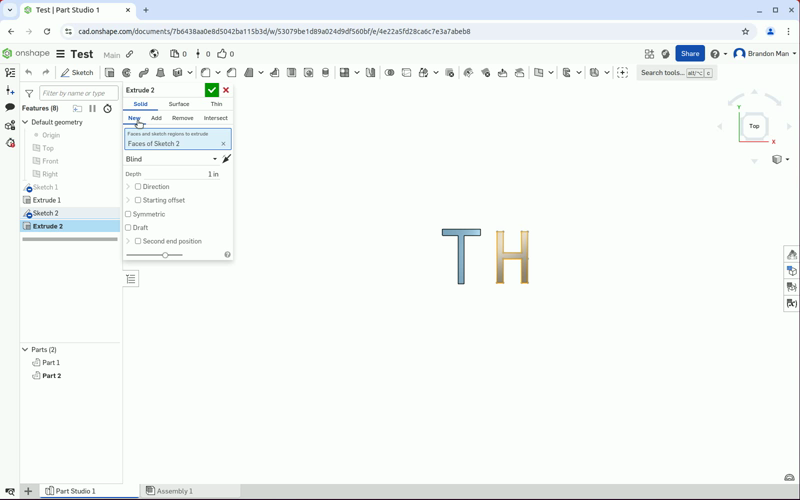
key(tab, 4)
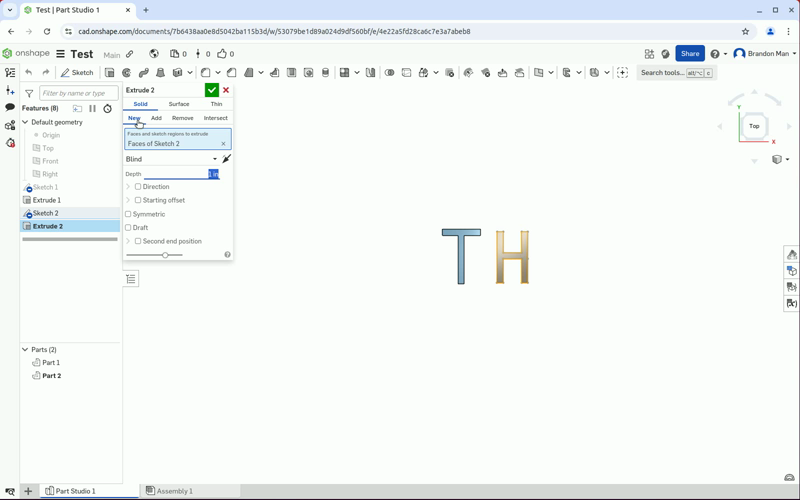
text(-0.241)
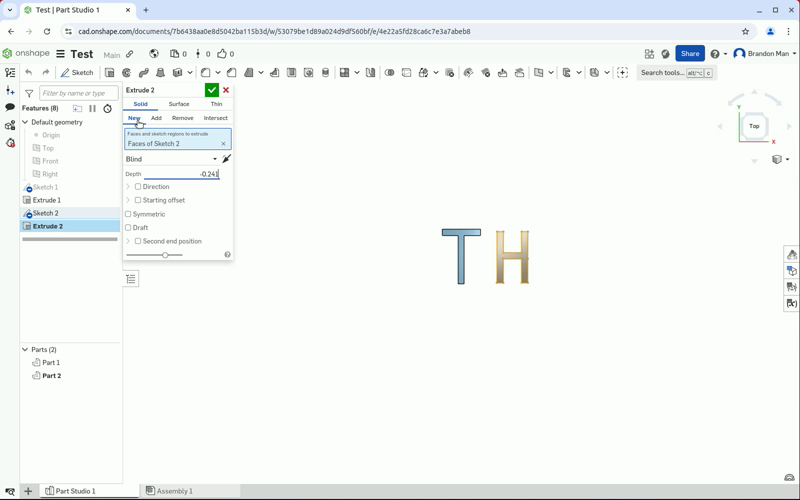
key(enter)
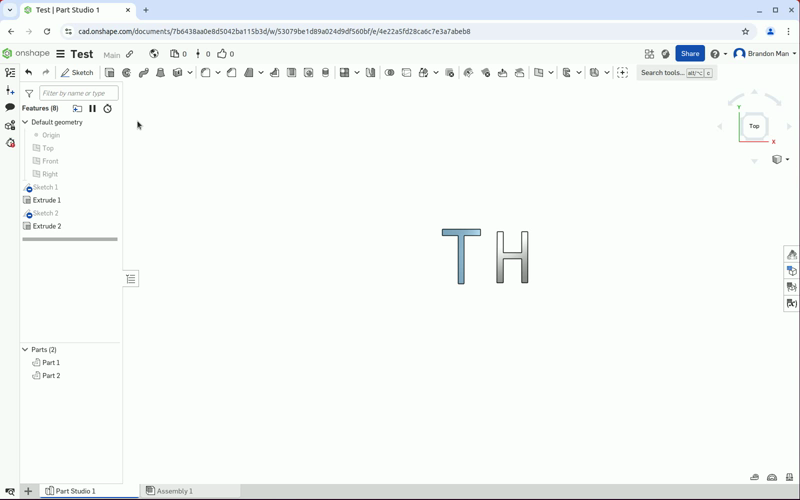
key(shift+h)
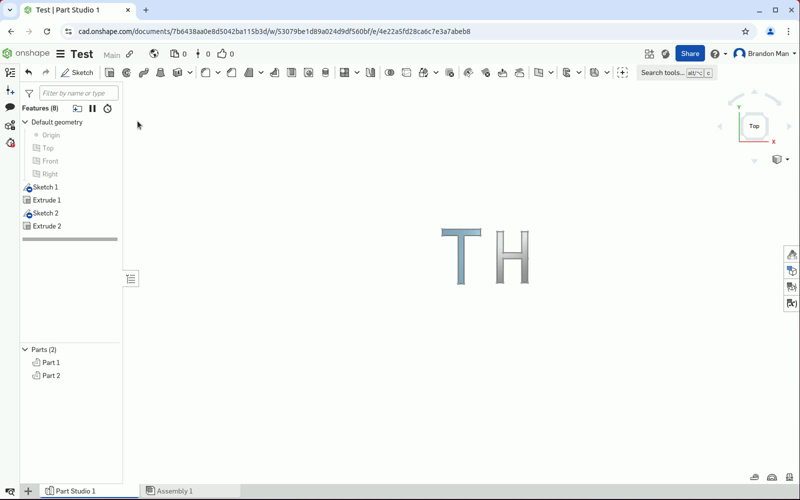
key(shift+h)
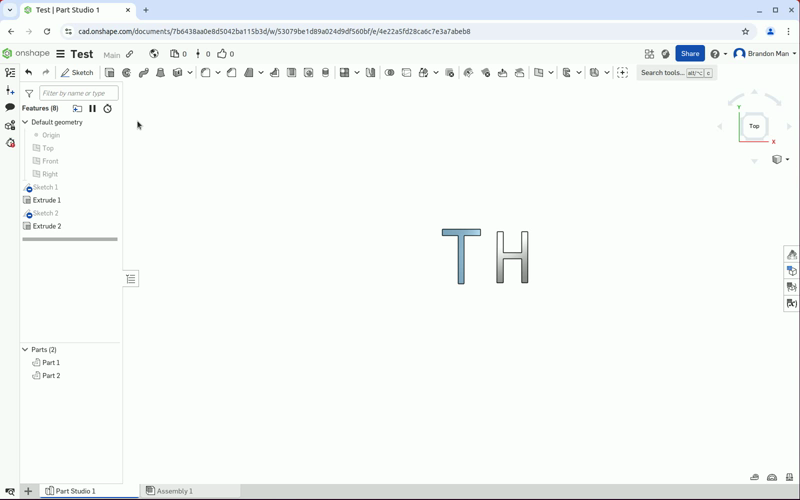
mouse_move(73, 189)
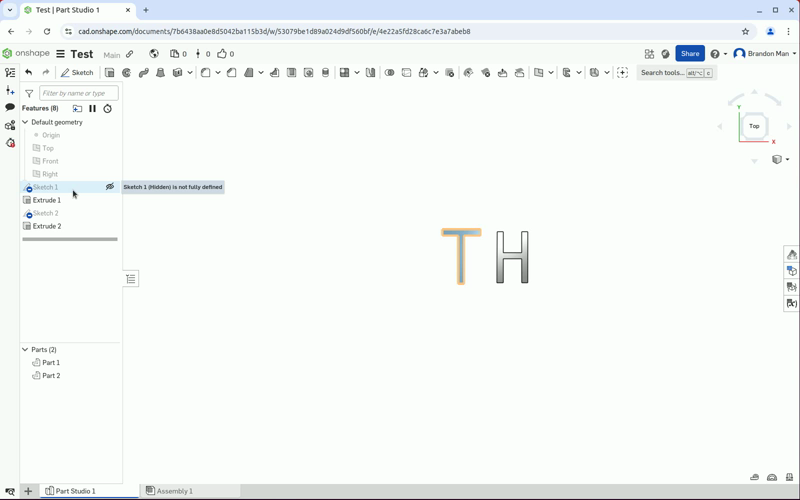
click(73, 189)
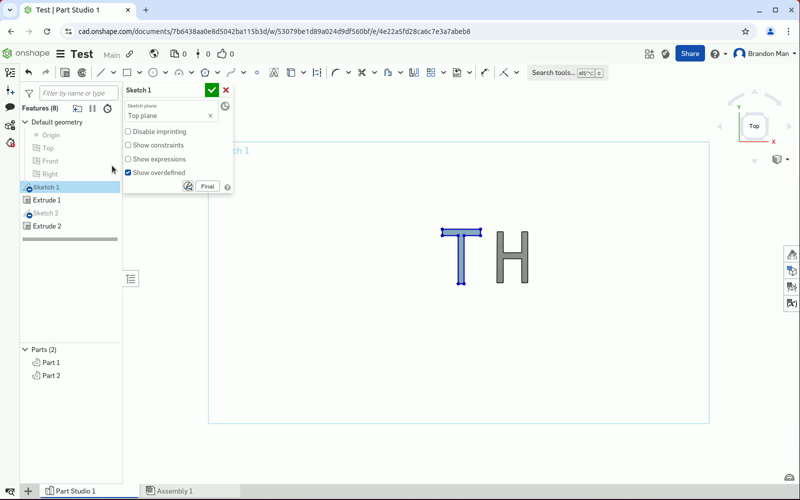
mouse_move(229, 92)
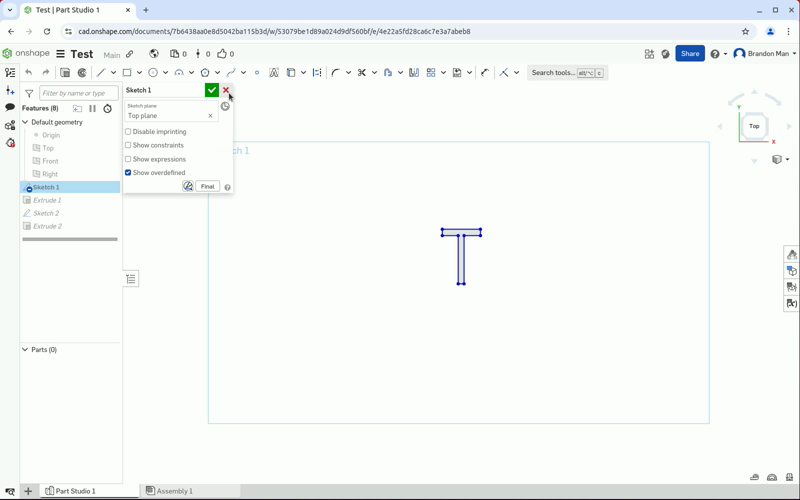
click(229, 92)
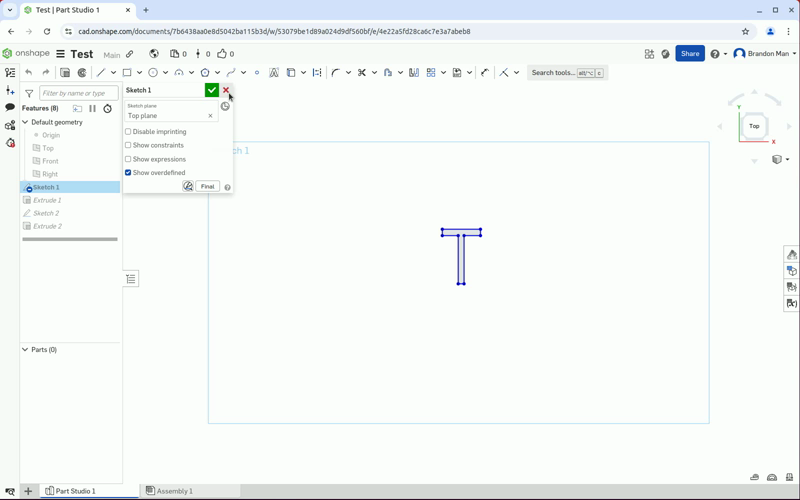
key(shift+s)
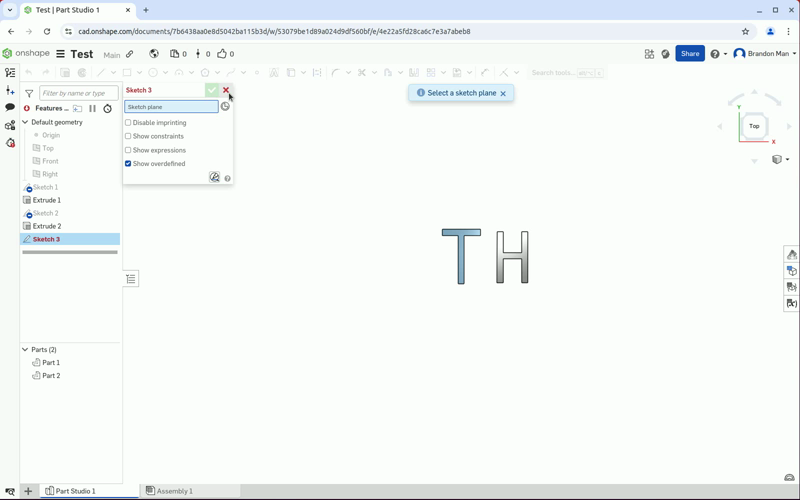
mouse_move(73, 150)
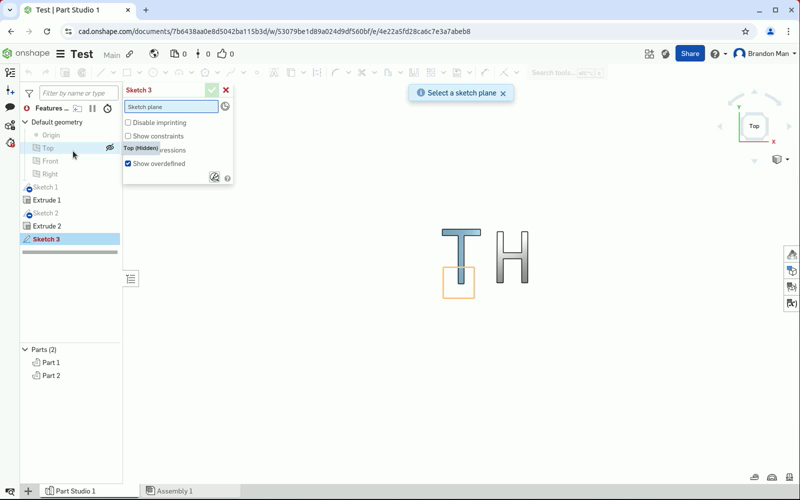
click(73, 150)
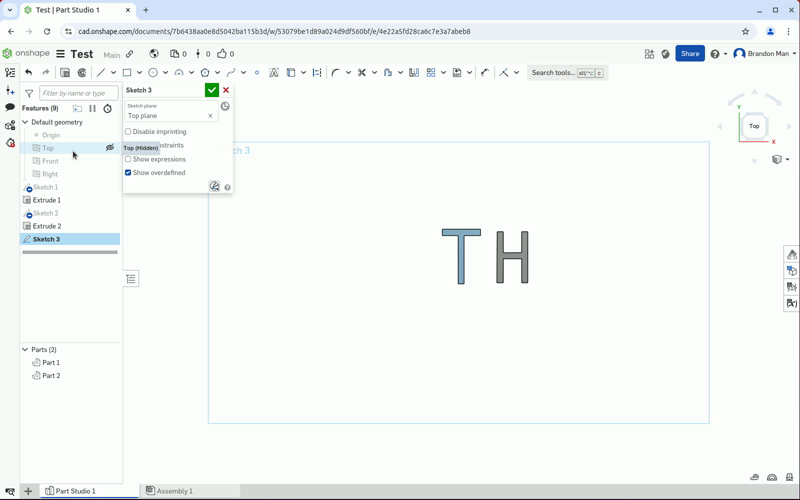
mouse_move(73, 352)
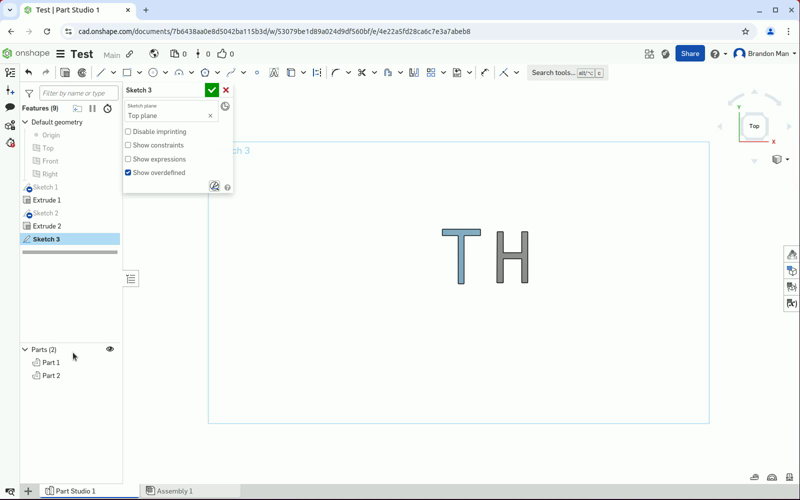
key(y)
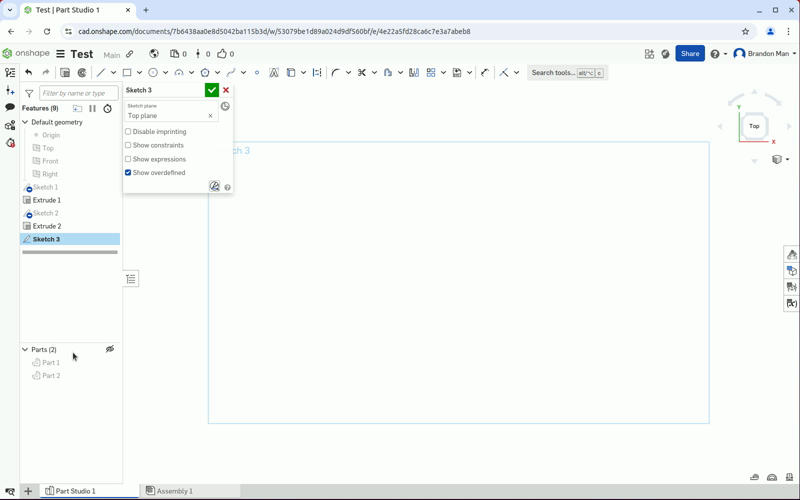
key(l)
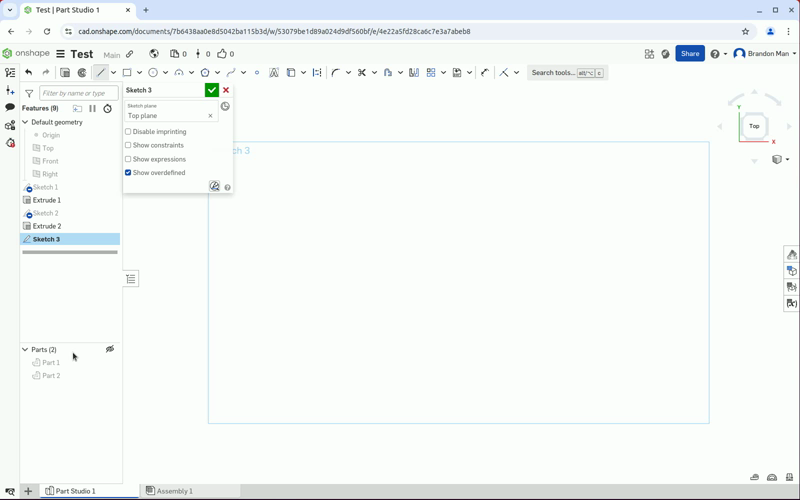
key_down(shift)
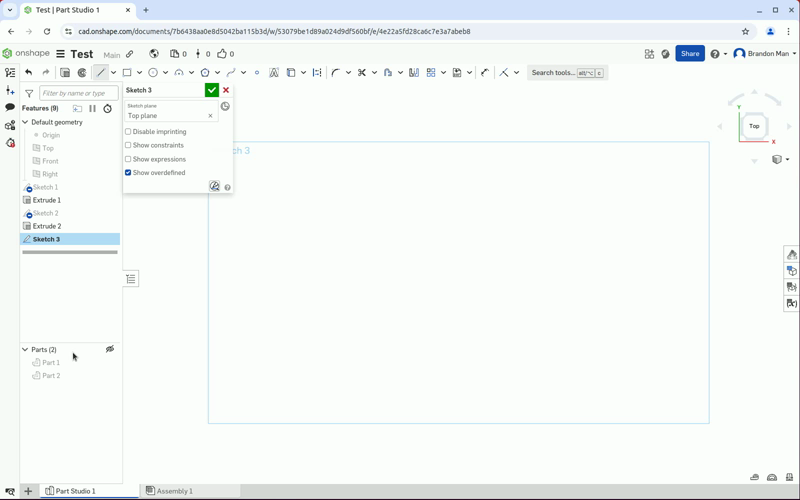
mouse_move(543, 282)
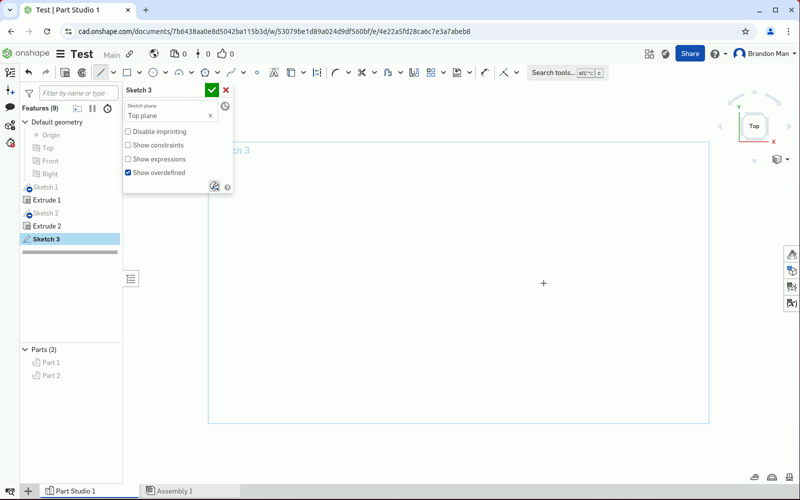
click(543, 282)
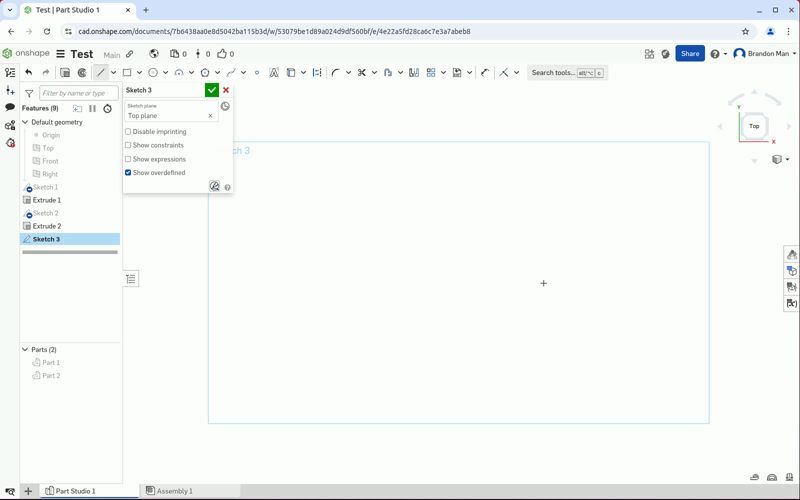
key_up(shift)
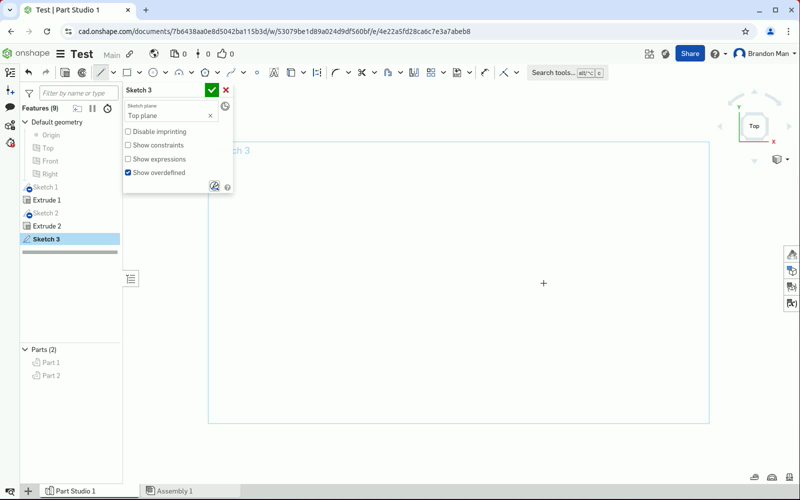
key_down(shift)
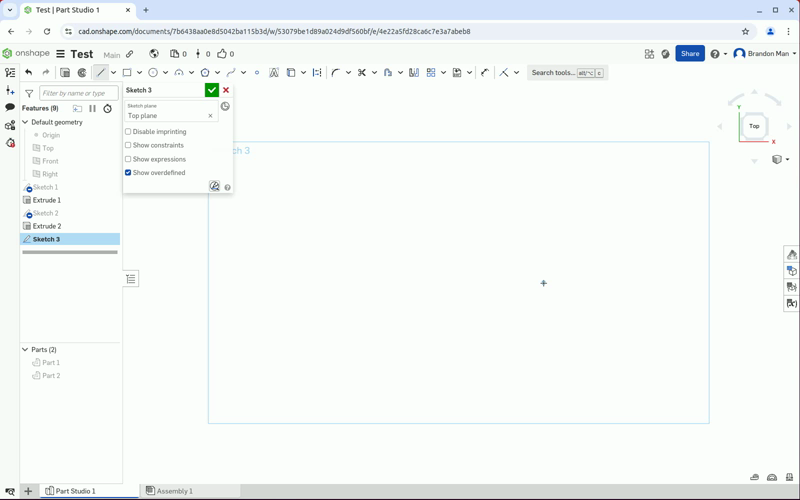
mouse_move(573, 282)
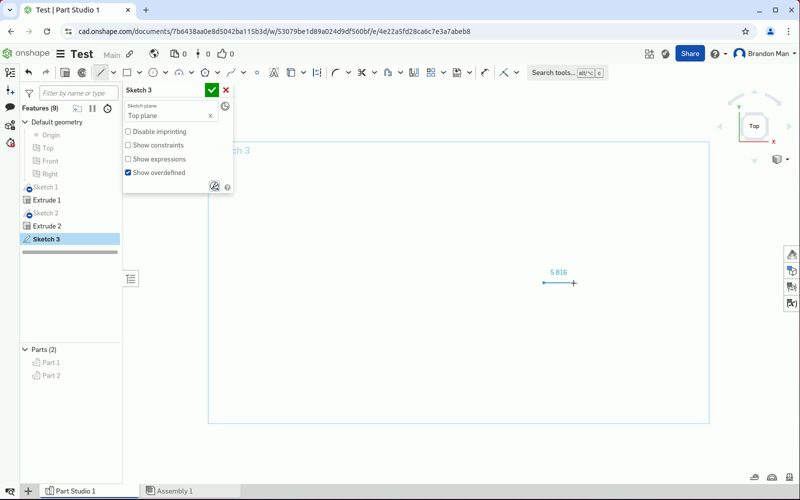
mouse_move(574, 282)
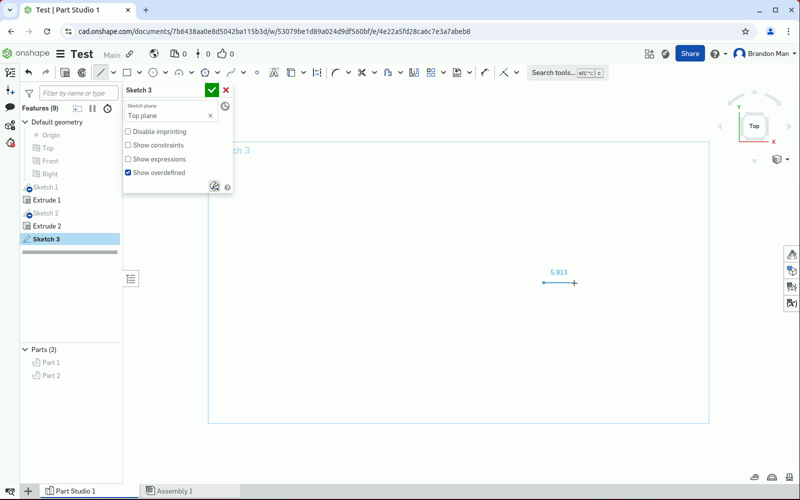
click(574, 282)
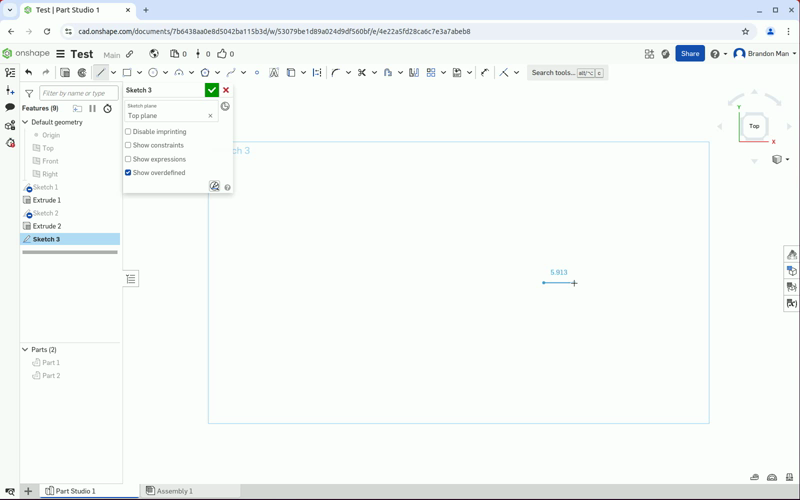
key_up(shift)
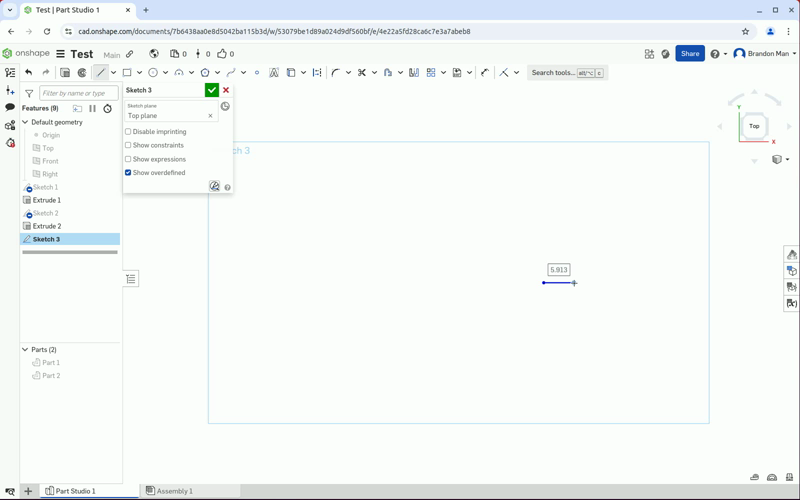
key_down(shift)
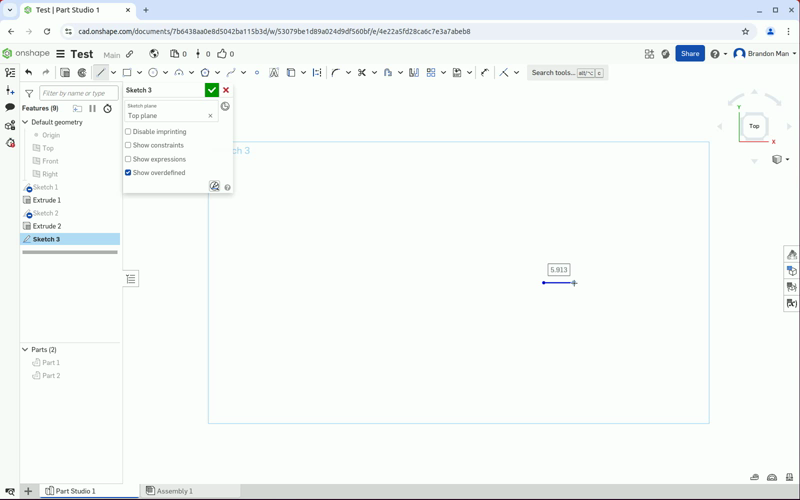
mouse_move(589, 282)
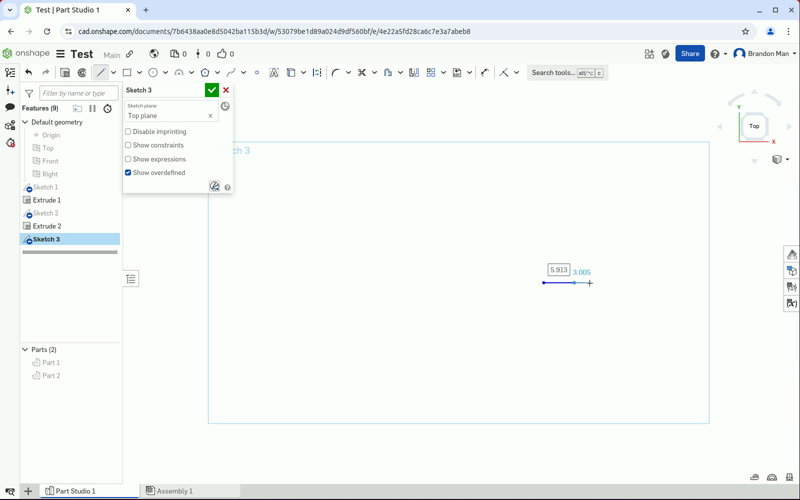
mouse_move(574, 276)
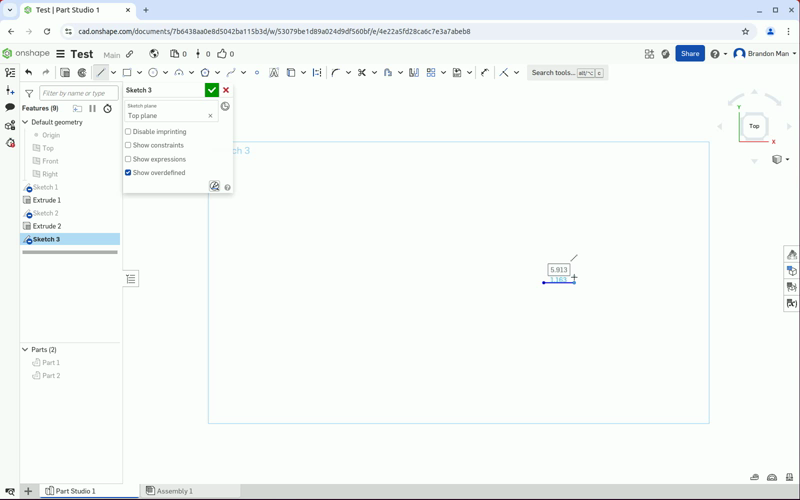
scroll(6)
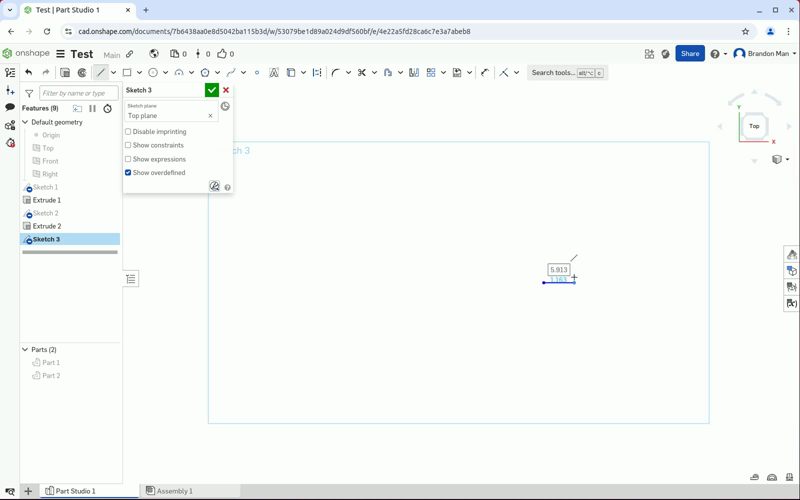
scroll(6)
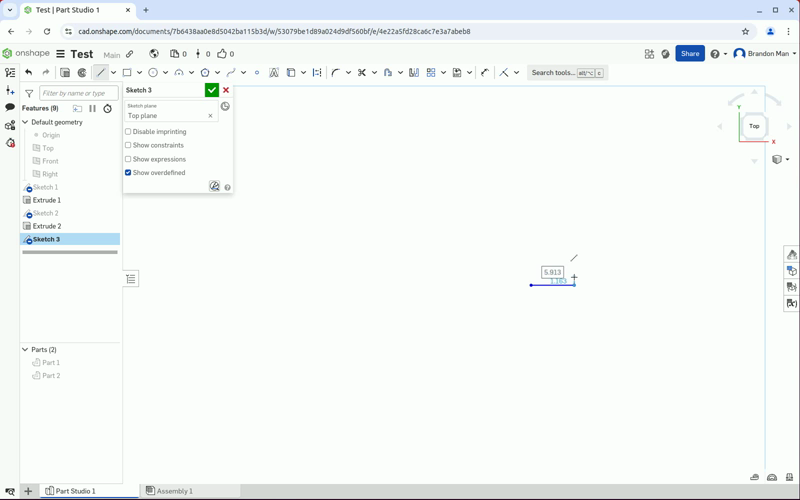
scroll(6)
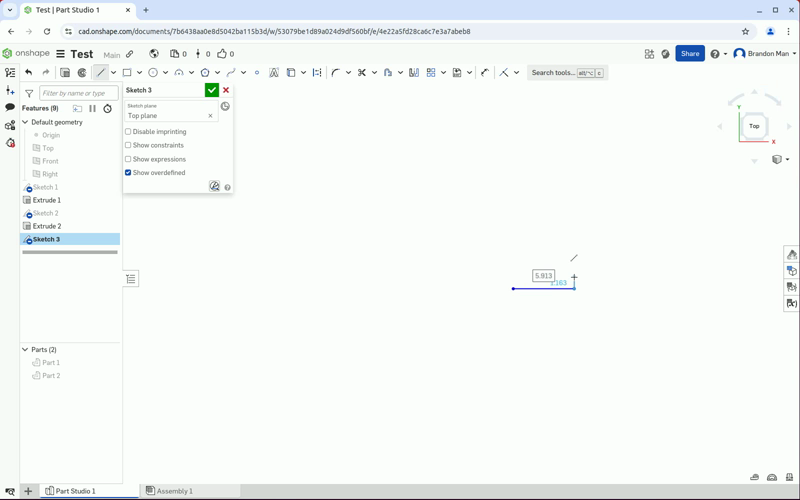
scroll(6)
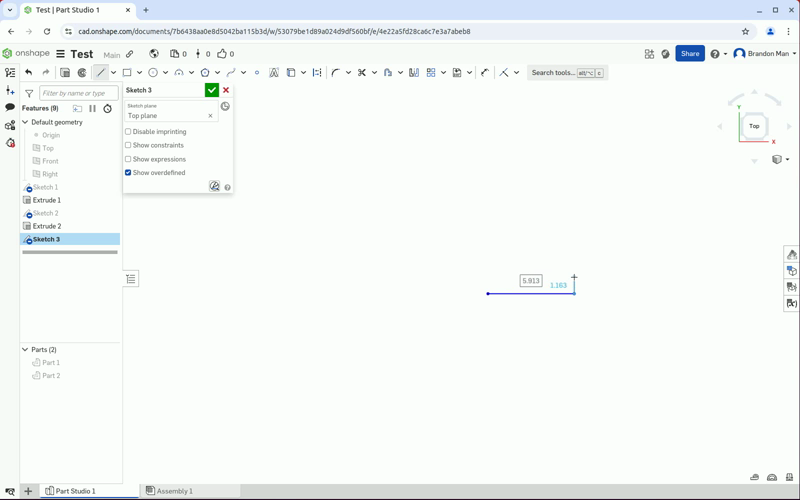
scroll(6)
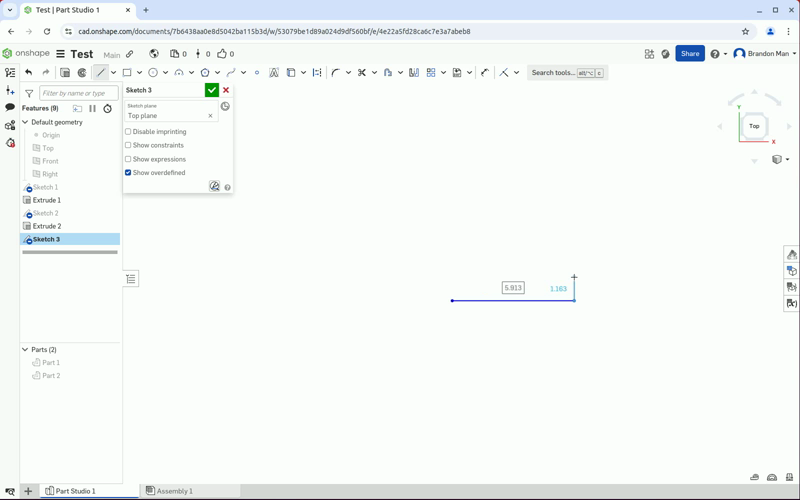
scroll(6)
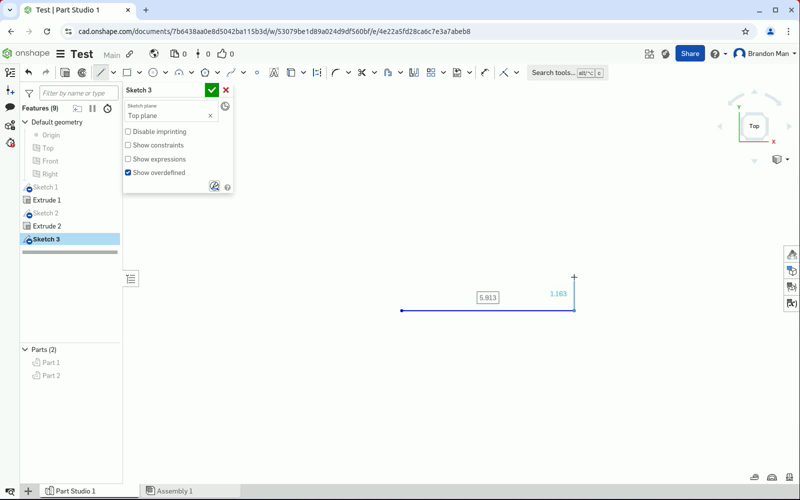
scroll(6)
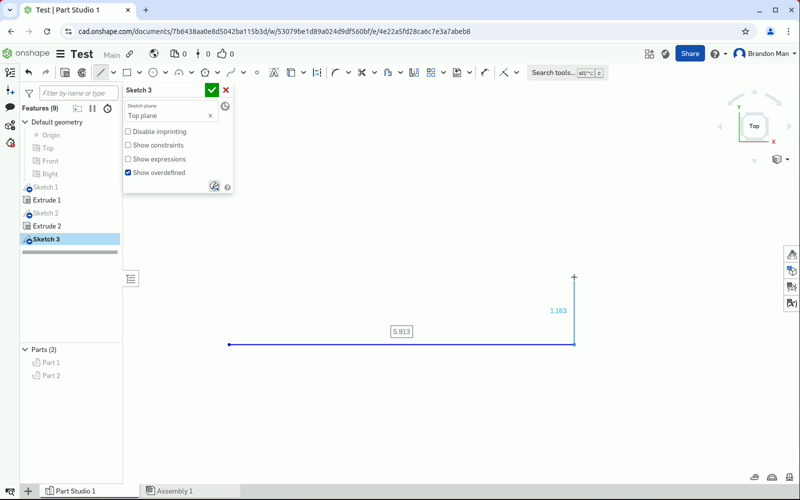
click(574, 276)
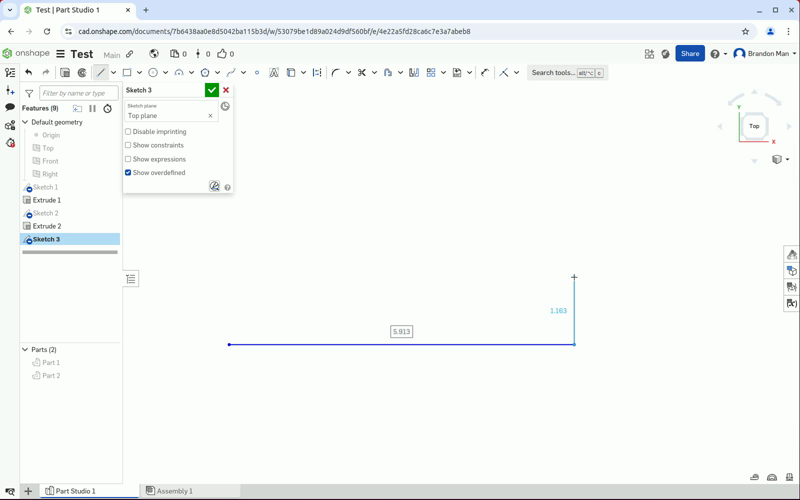
scroll(-6)
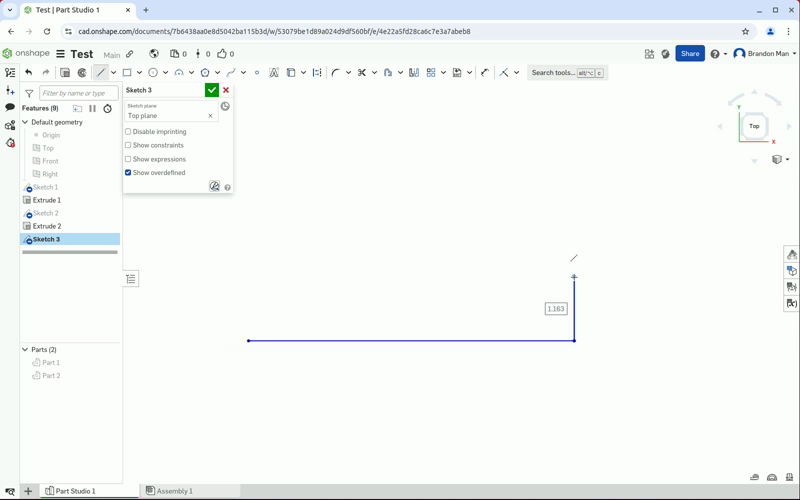
scroll(-6)
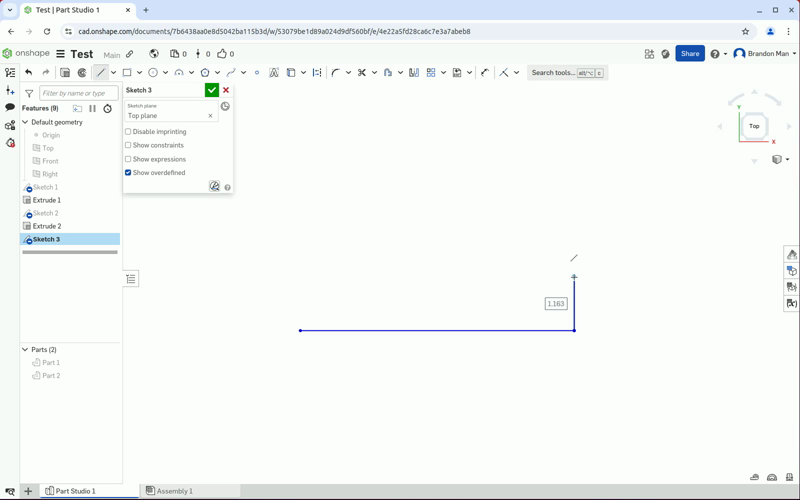
scroll(-6)
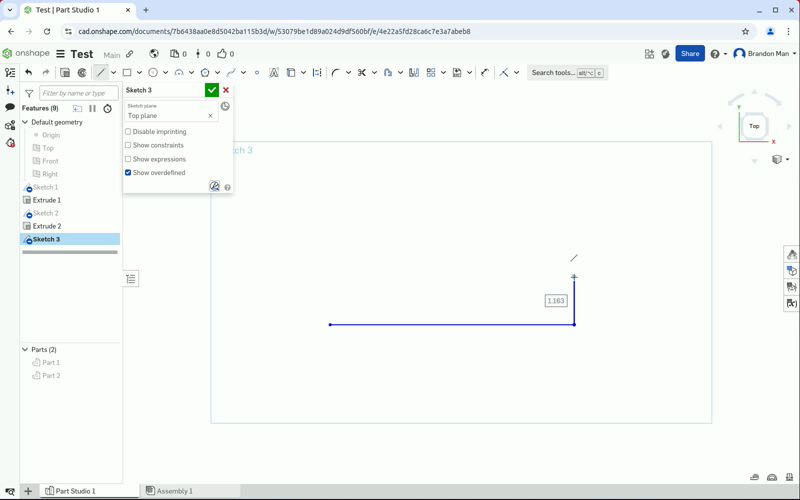
scroll(-6)
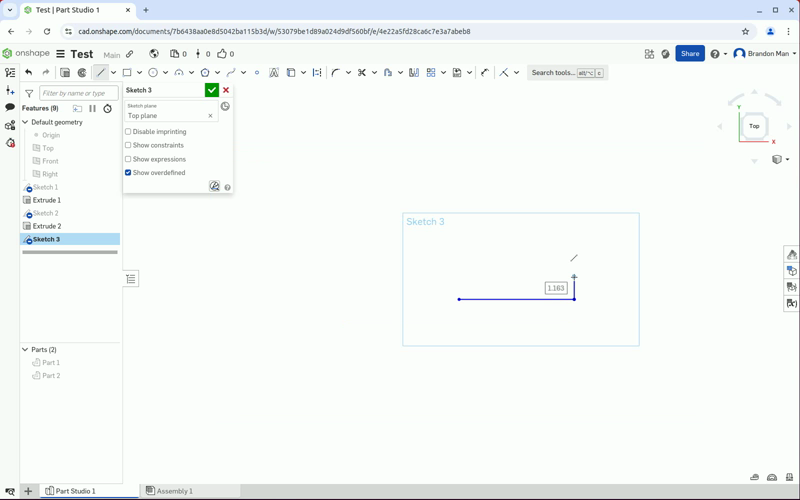
scroll(-6)
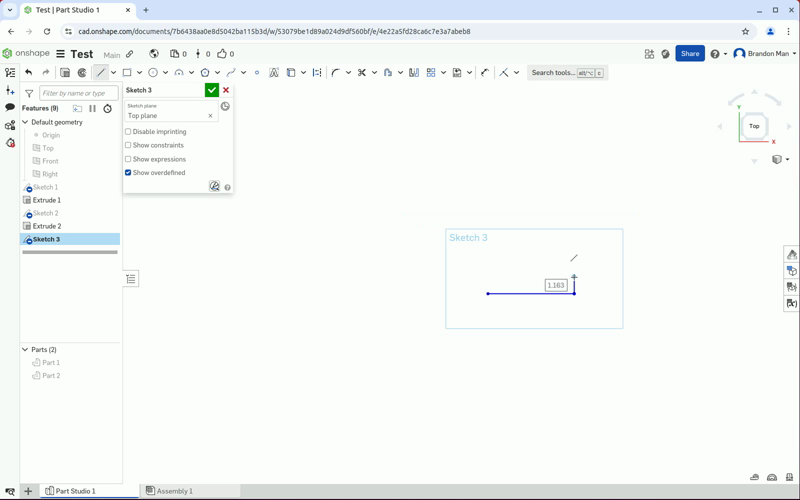
scroll(-6)
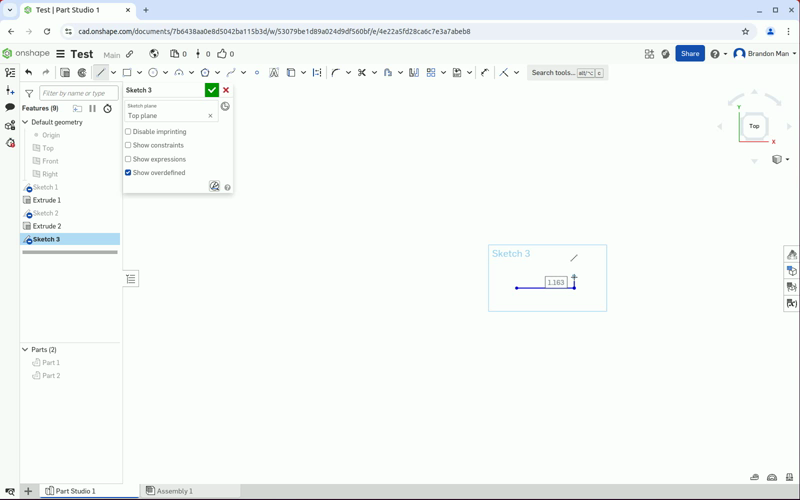
scroll(-6)
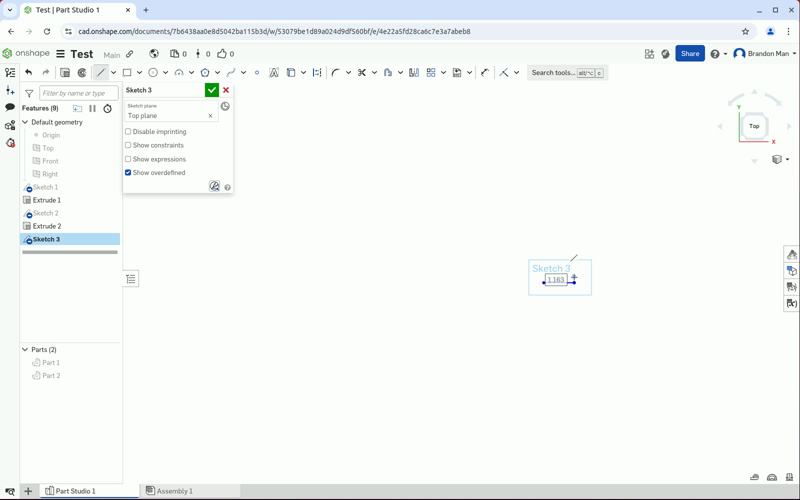
key_up(shift)
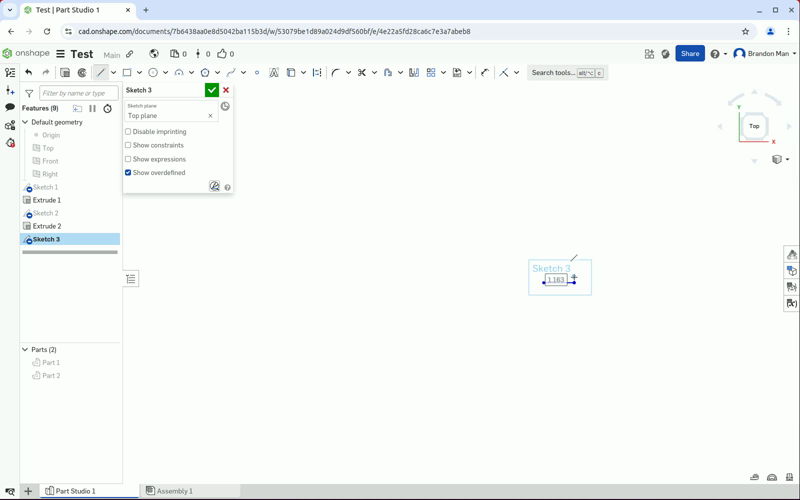
key_down(shift)
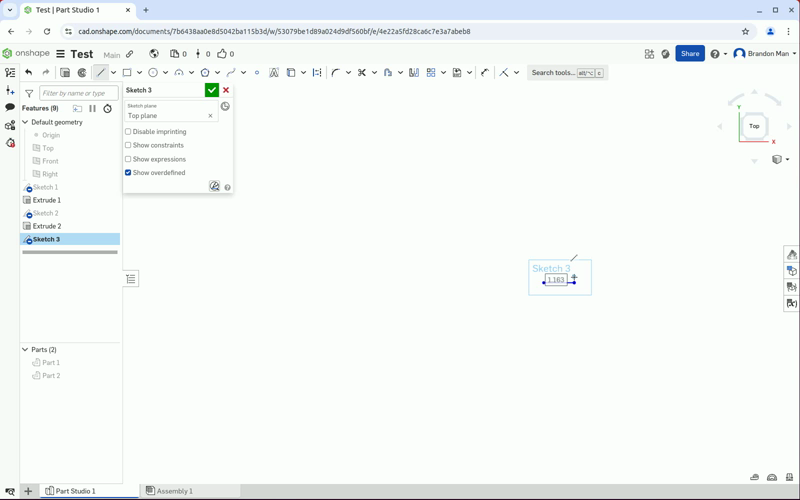
mouse_move(589, 276)
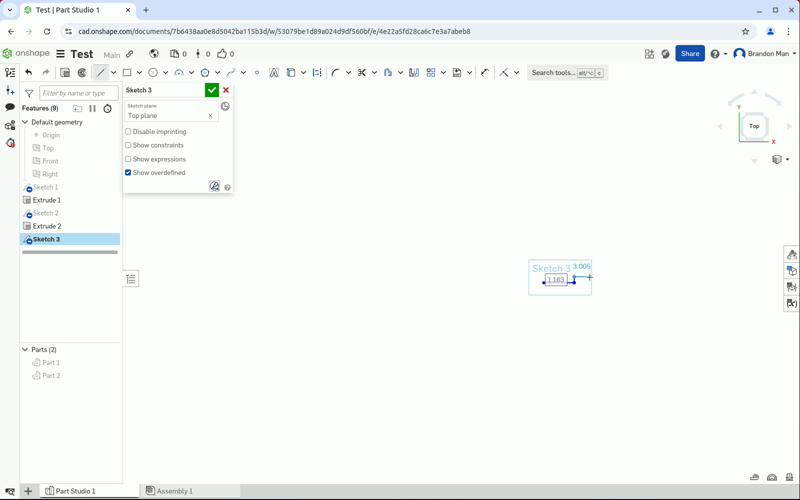
mouse_move(549, 276)
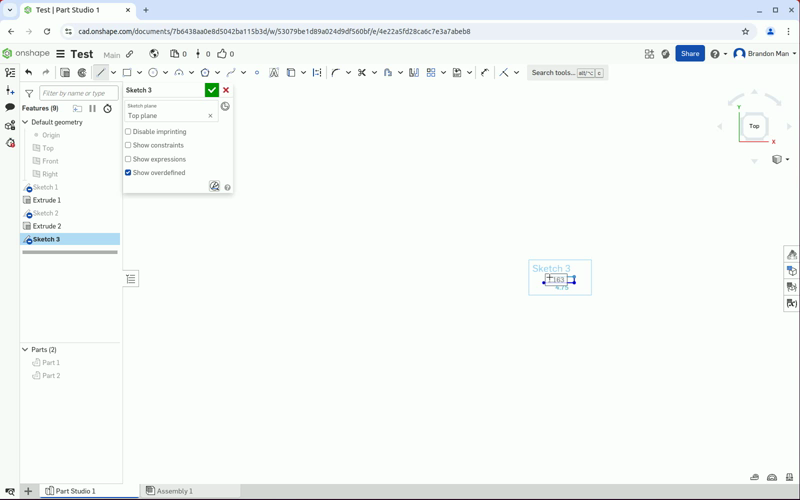
click(549, 276)
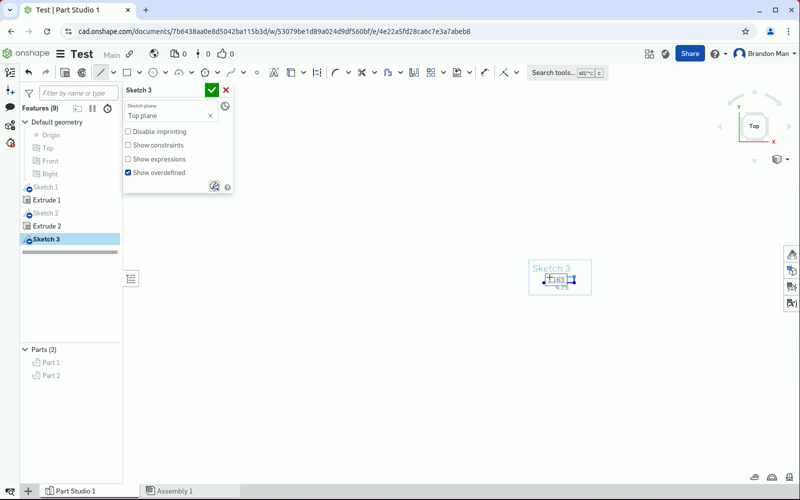
key_up(shift)
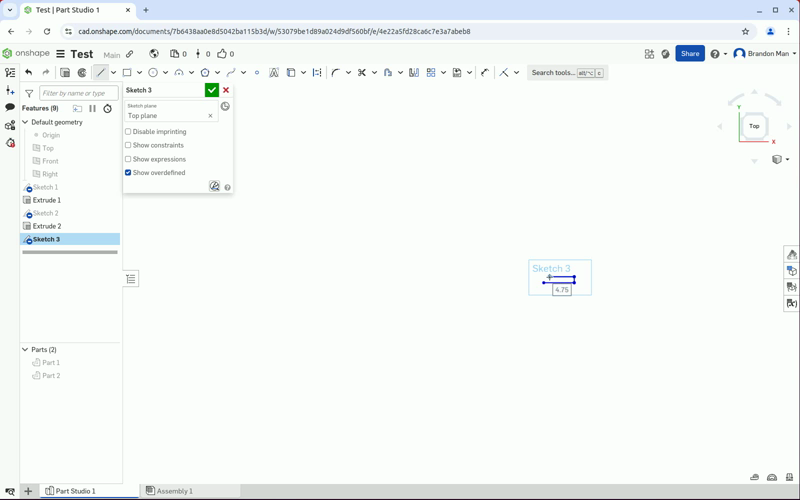
key_down(shift)
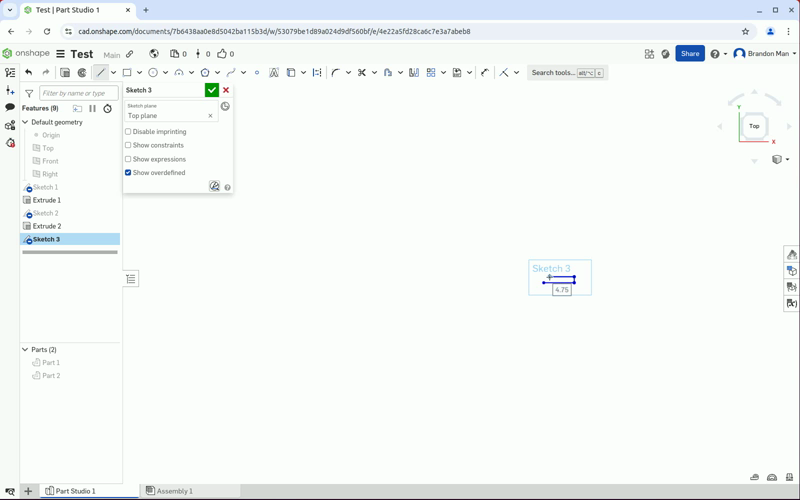
mouse_move(579, 276)
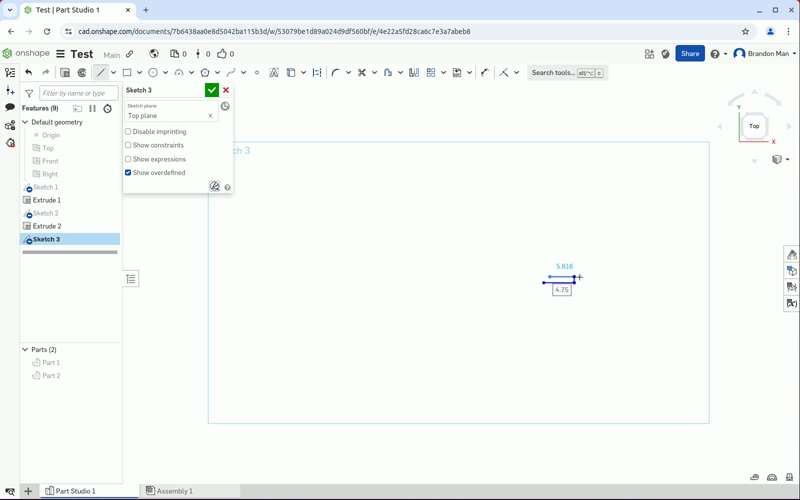
mouse_move(549, 258)
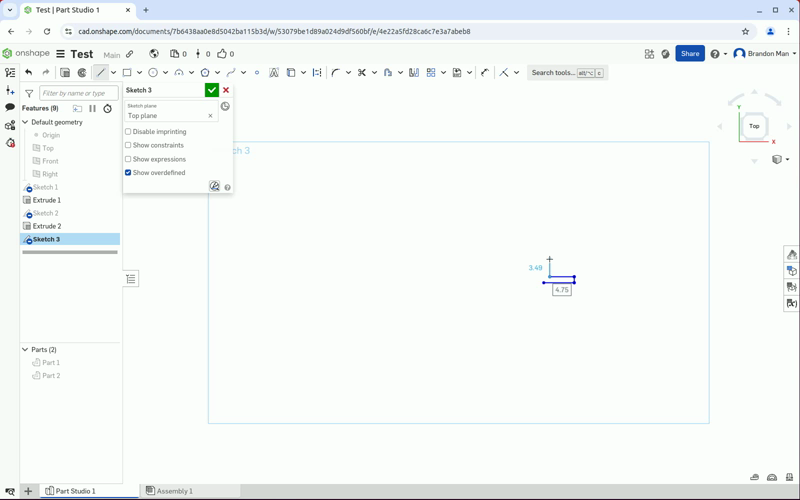
click(549, 258)
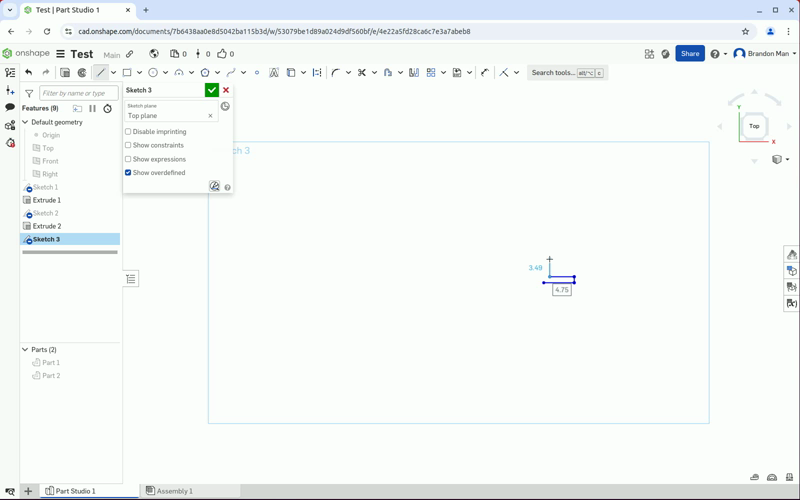
key_up(shift)
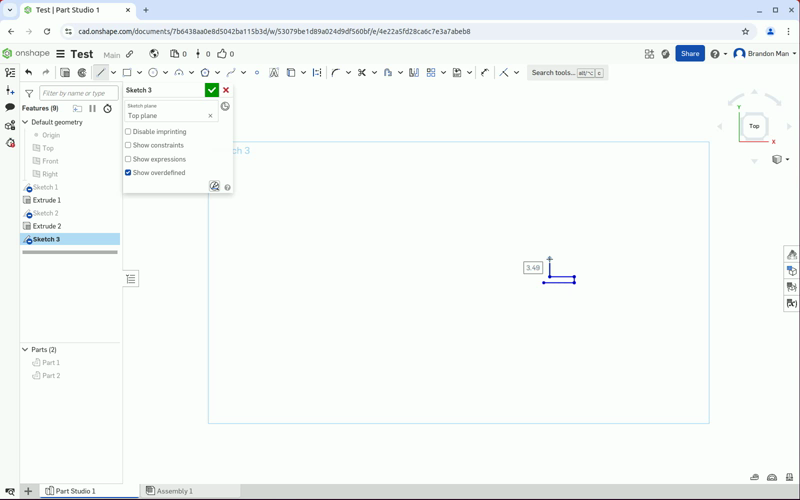
key_down(shift)
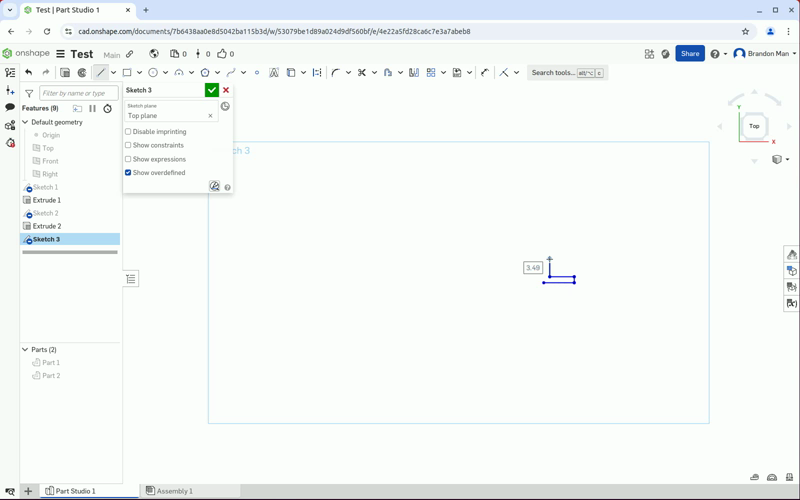
mouse_move(579, 258)
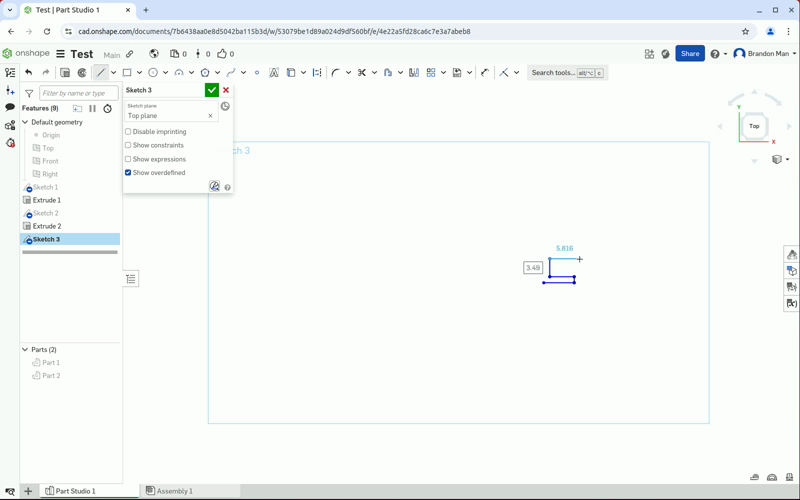
mouse_move(574, 258)
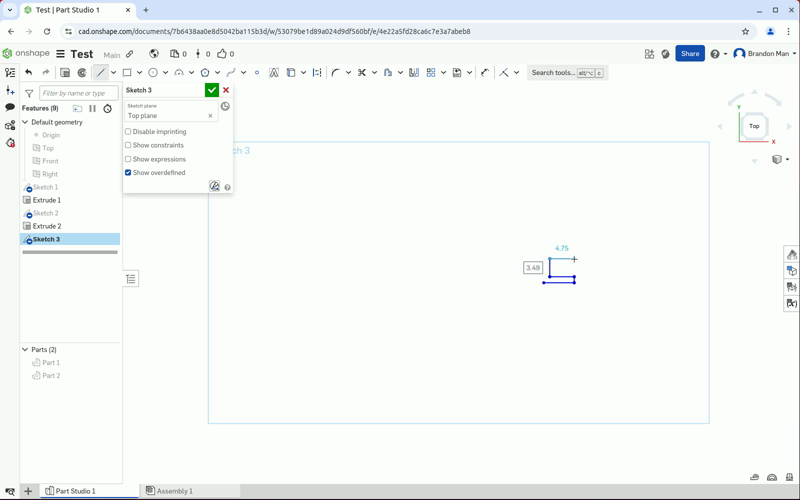
click(574, 258)
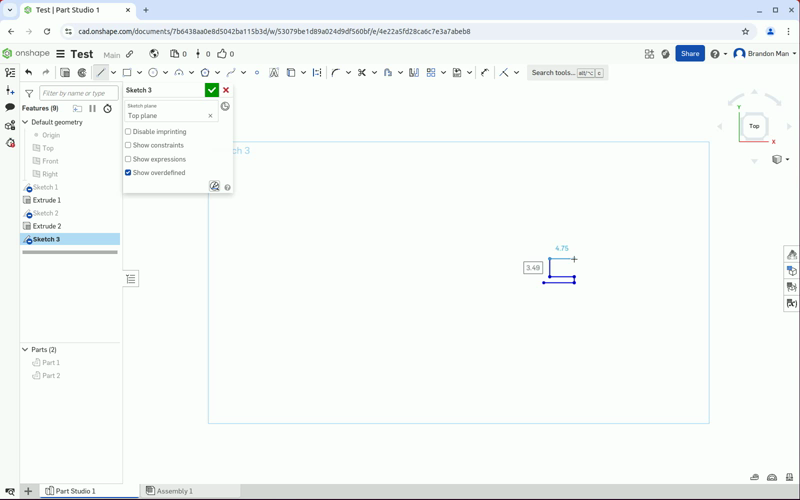
key_up(shift)
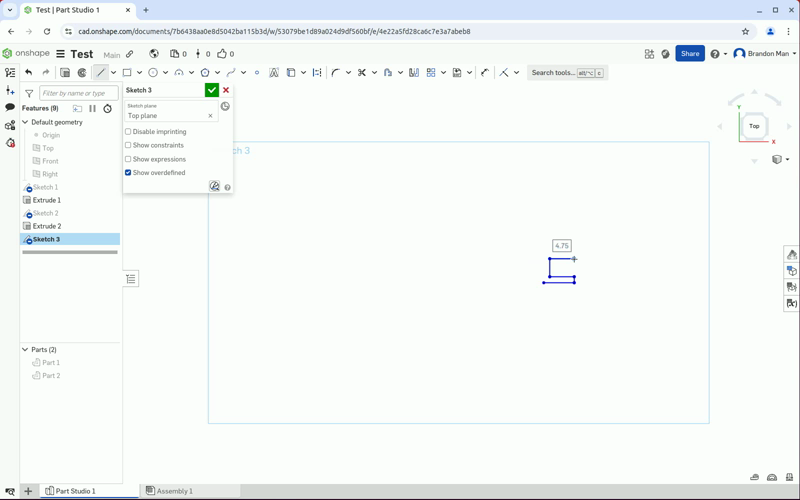
key_down(shift)
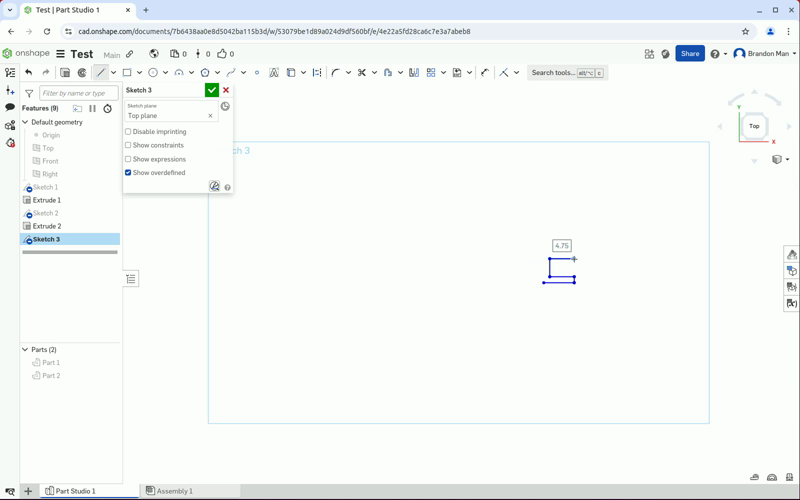
mouse_move(589, 258)
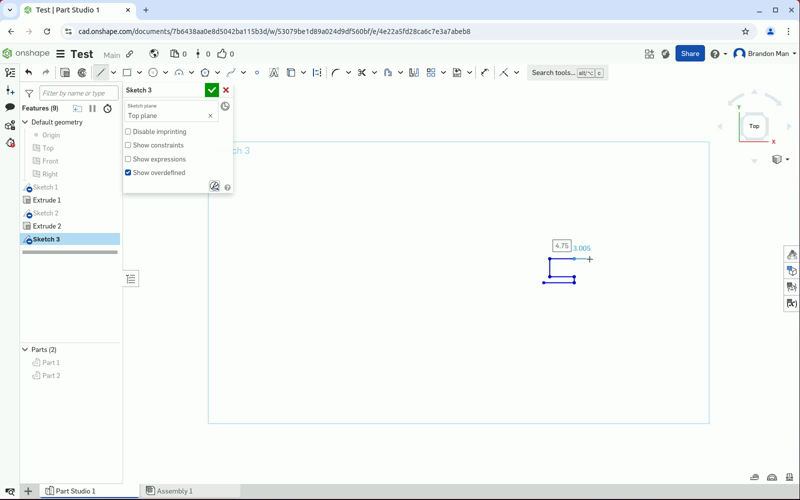
mouse_move(574, 252)
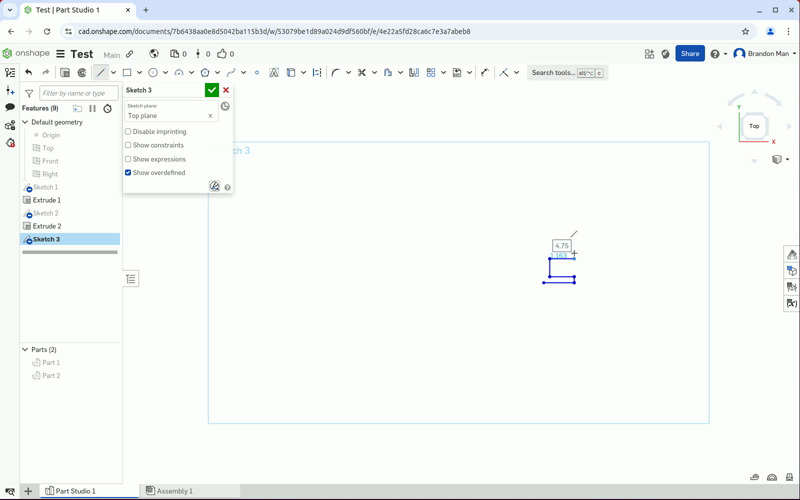
scroll(6)
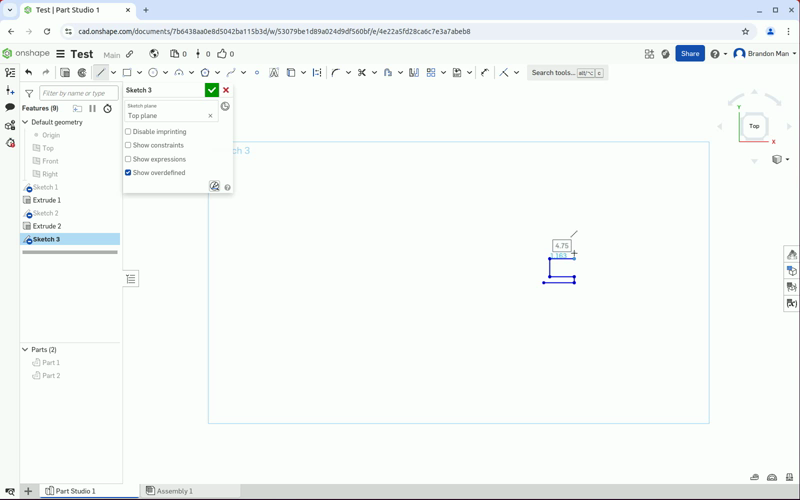
scroll(6)
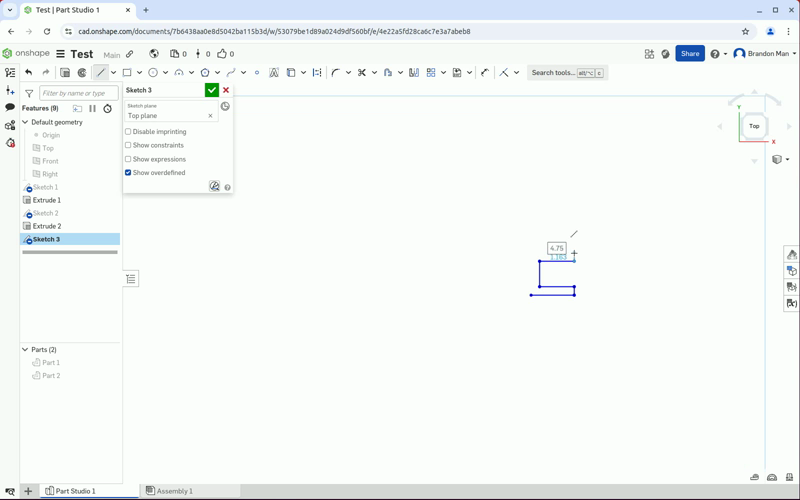
scroll(6)
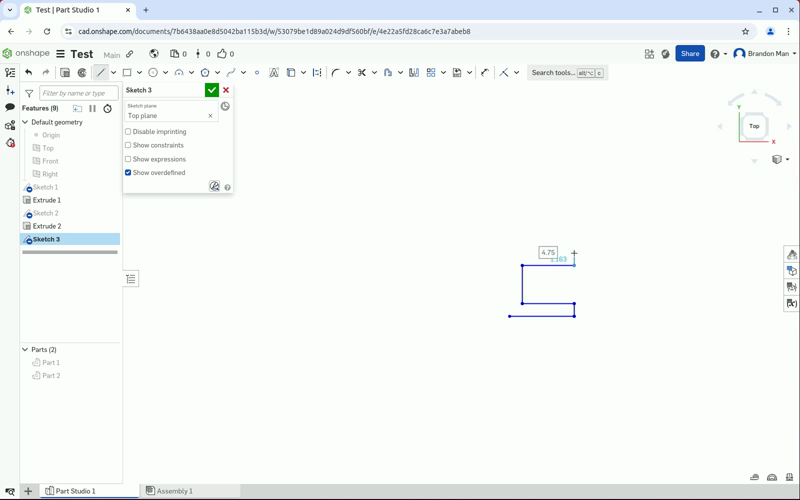
scroll(6)
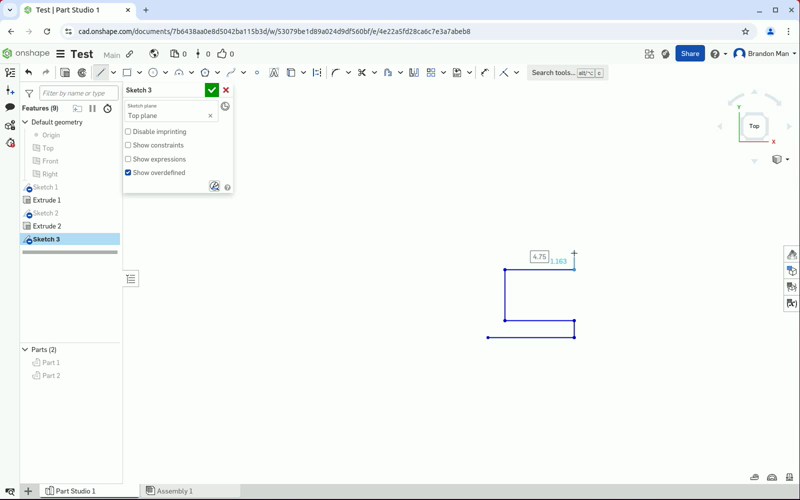
scroll(6)
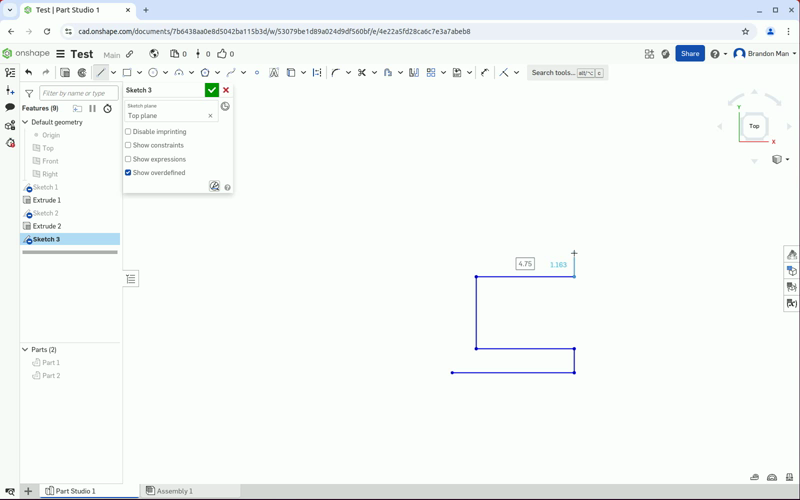
scroll(6)
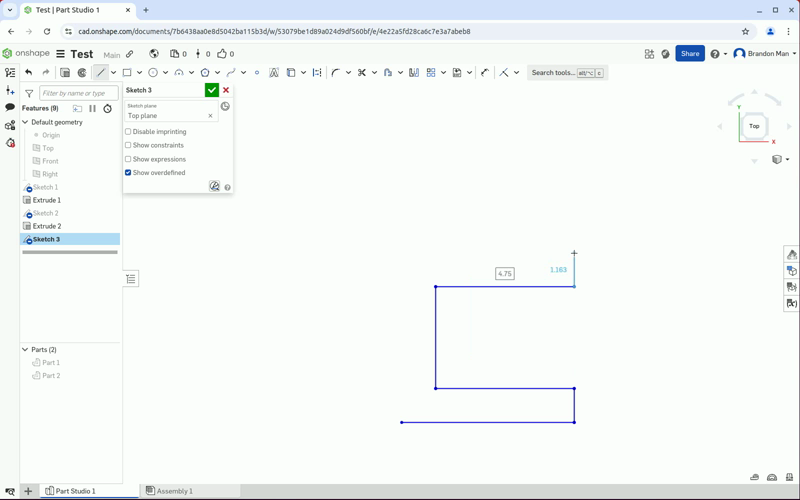
scroll(6)
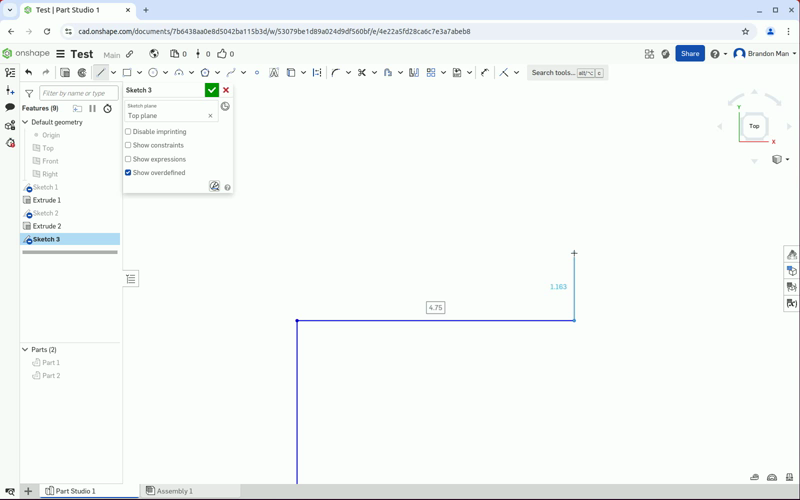
click(574, 252)
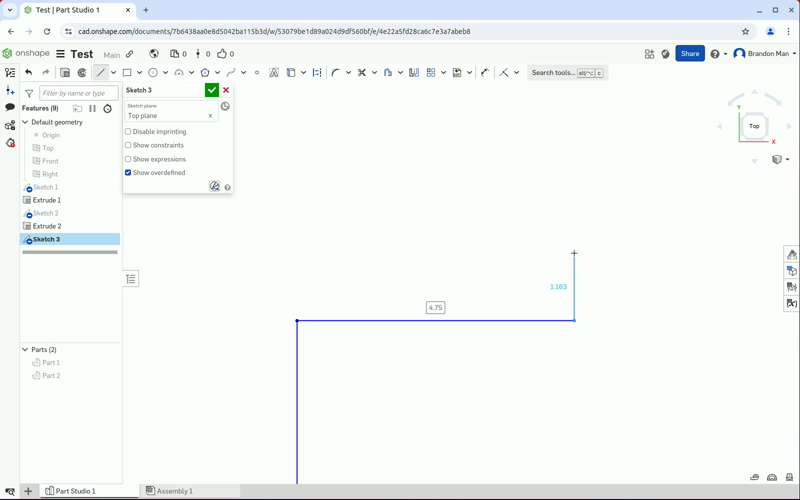
scroll(-6)
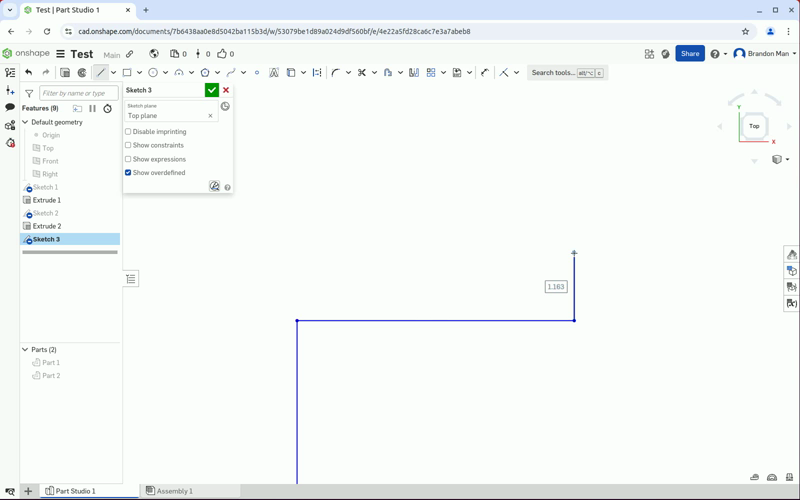
scroll(-6)
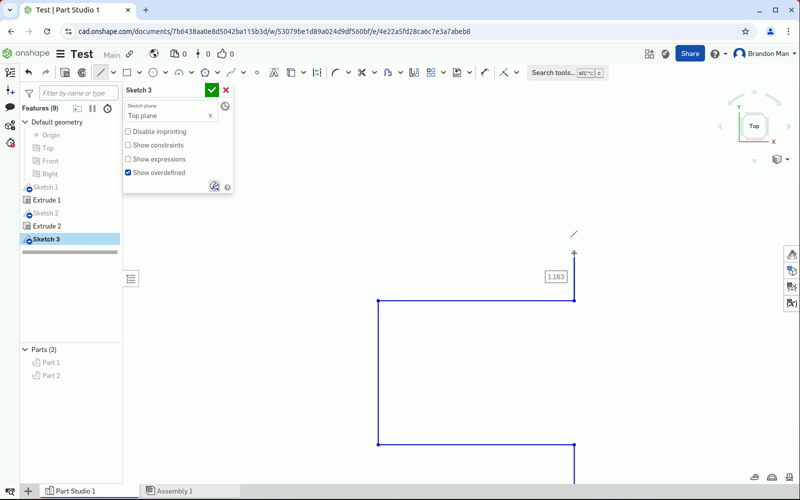
scroll(-6)
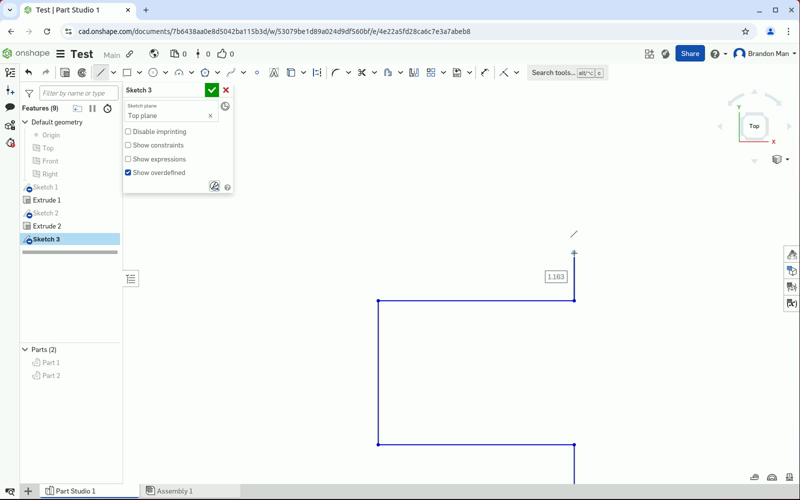
scroll(-6)
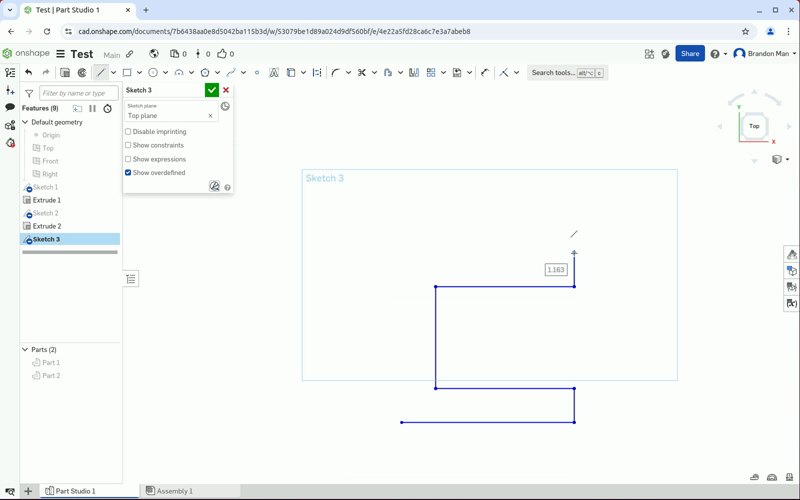
scroll(-6)
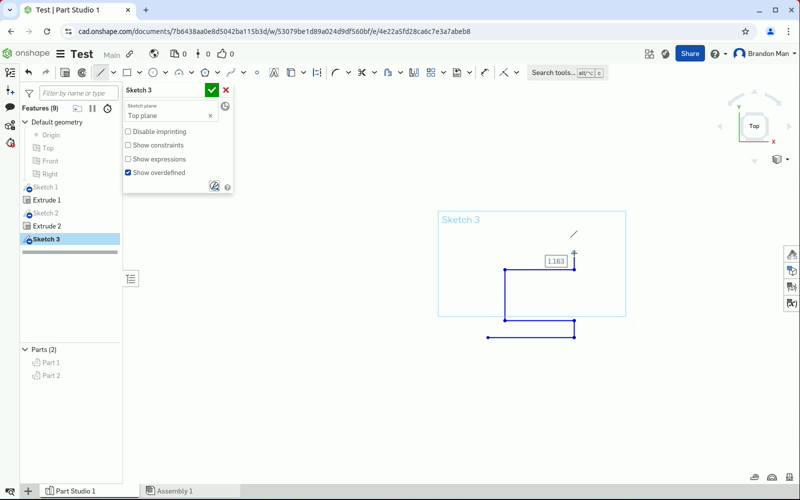
scroll(-6)
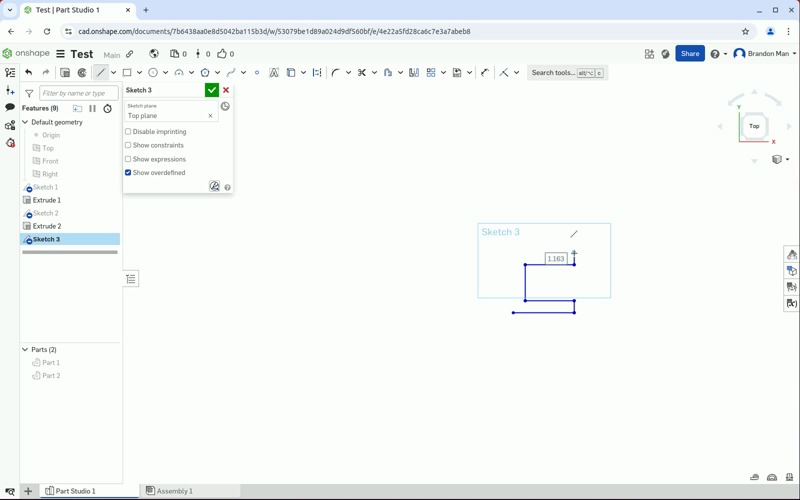
scroll(-6)
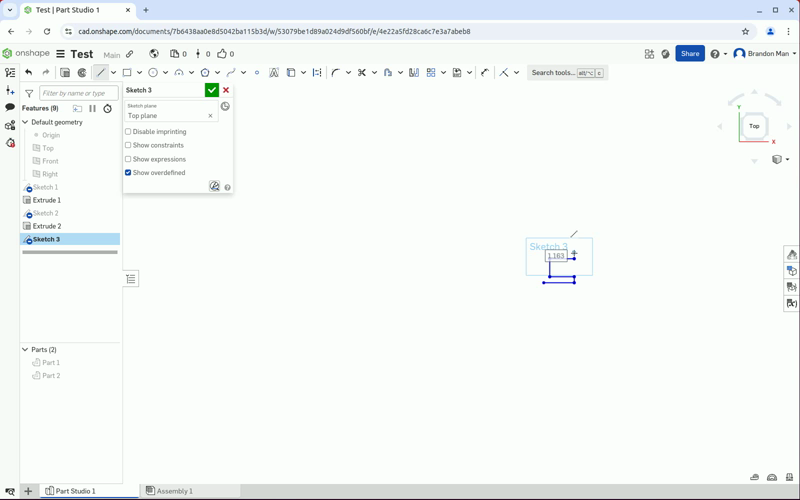
key_up(shift)
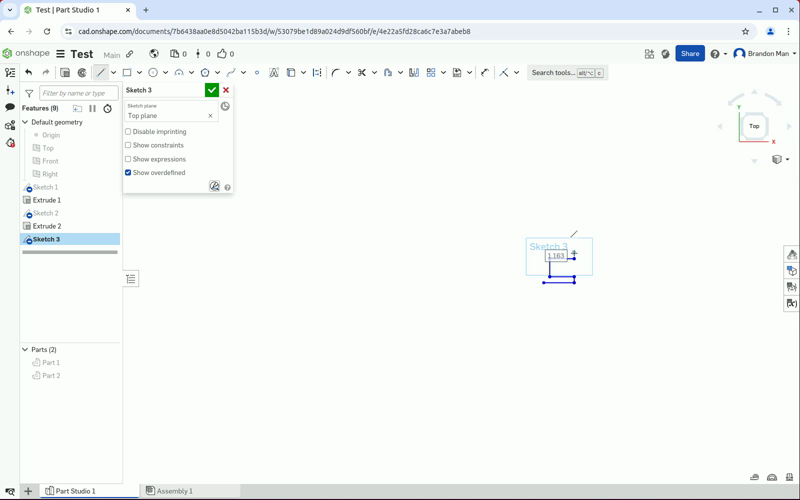
key_down(shift)
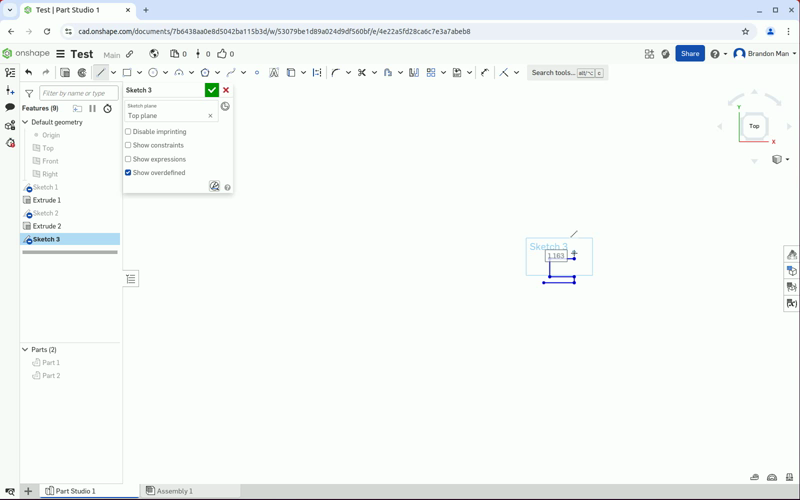
mouse_move(589, 252)
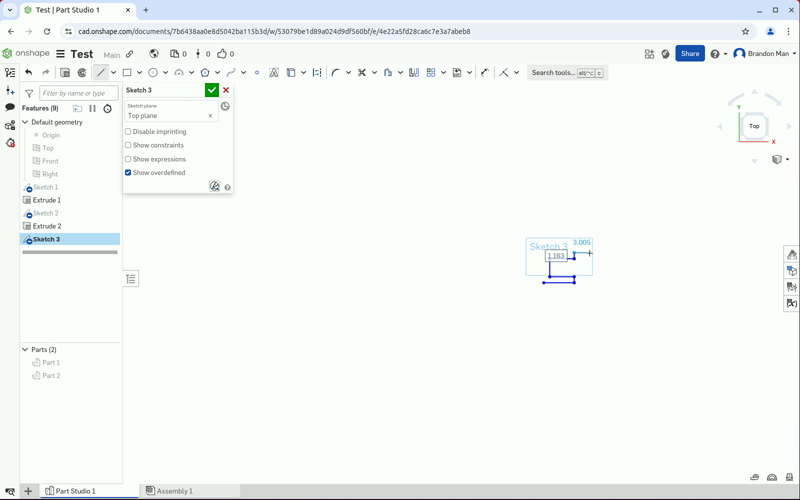
mouse_move(549, 252)
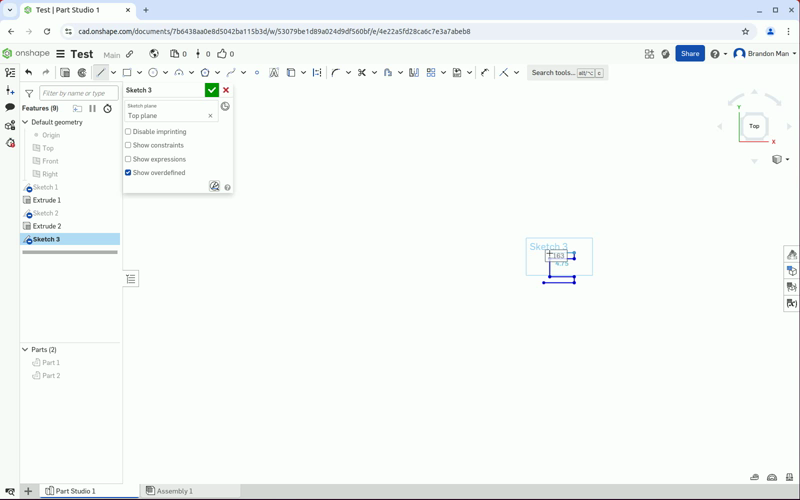
click(549, 252)
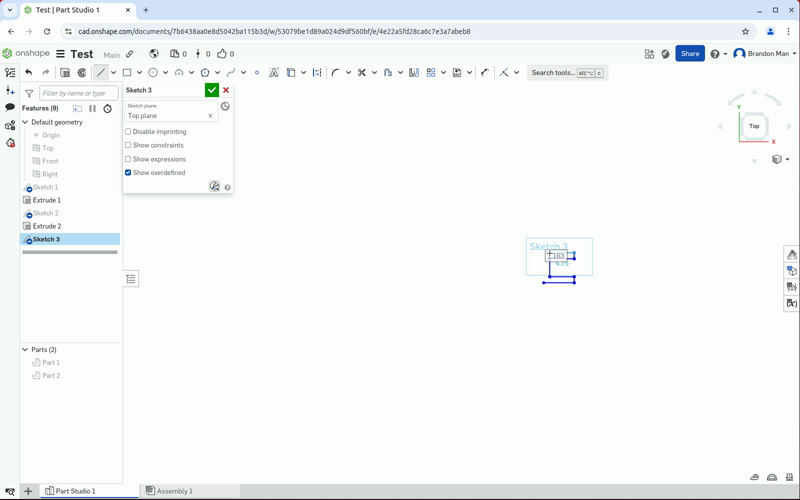
key_up(shift)
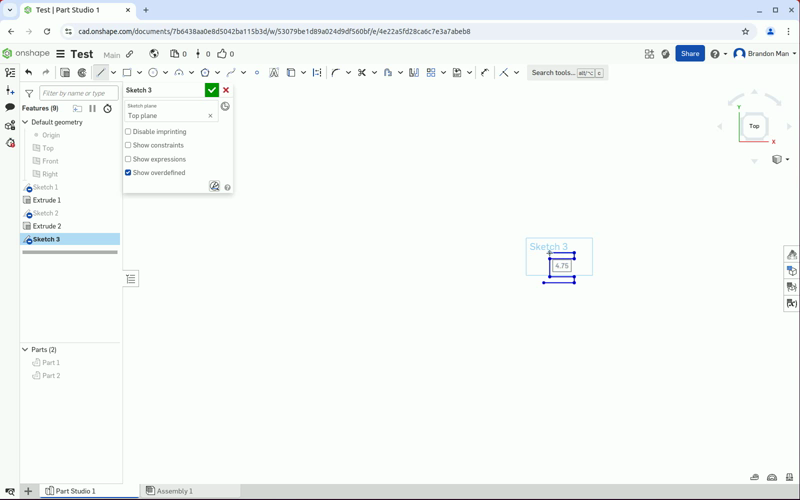
key_down(shift)
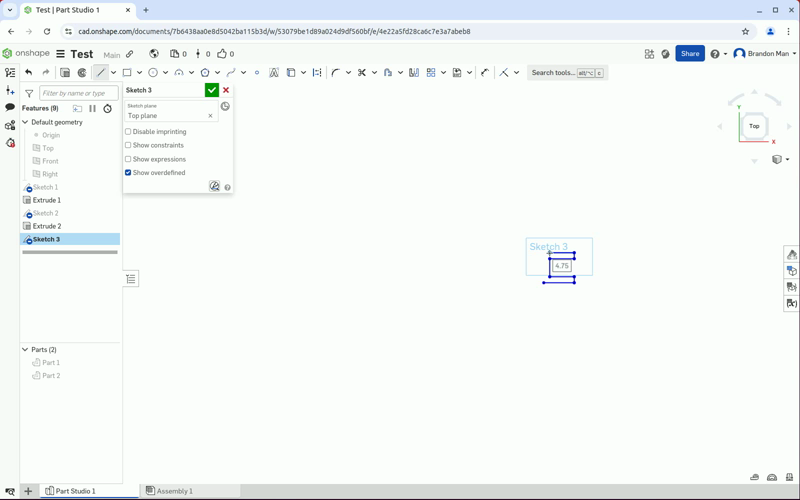
mouse_move(579, 252)
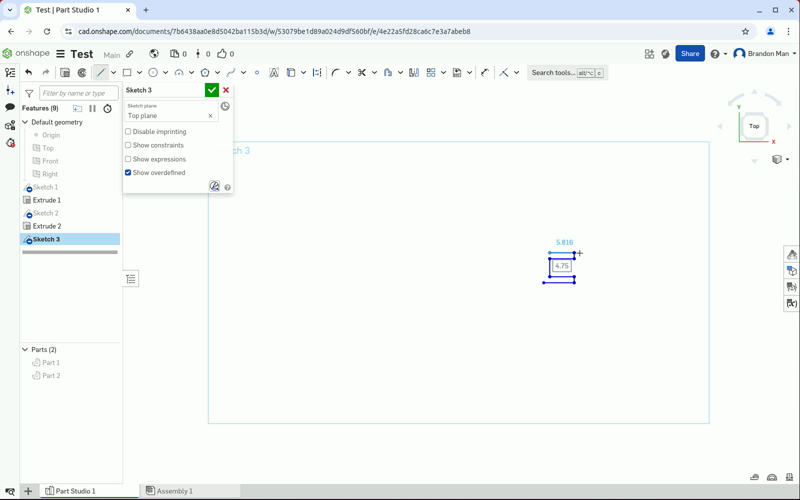
mouse_move(549, 237)
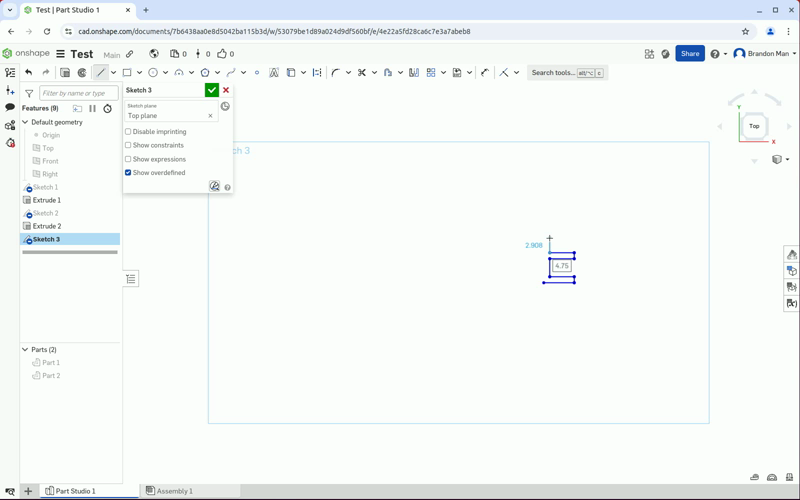
click(549, 237)
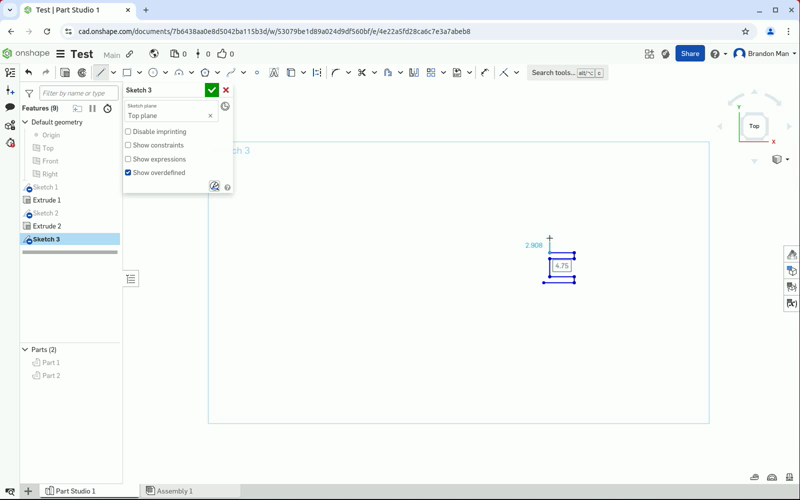
key_up(shift)
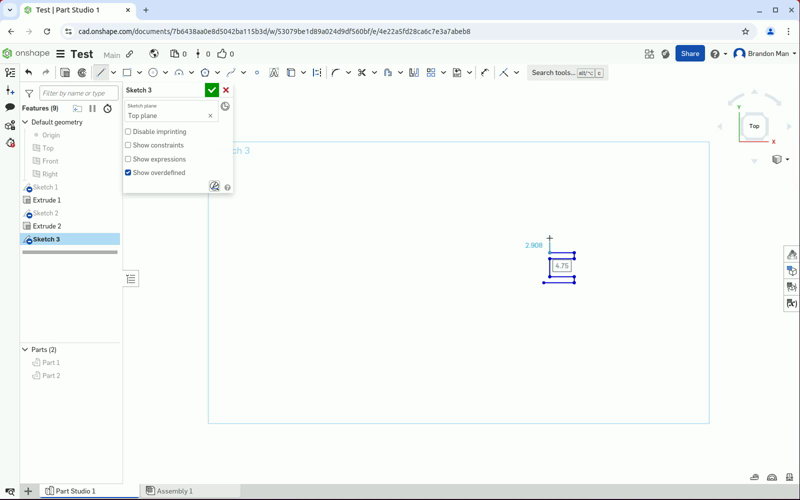
key_down(shift)
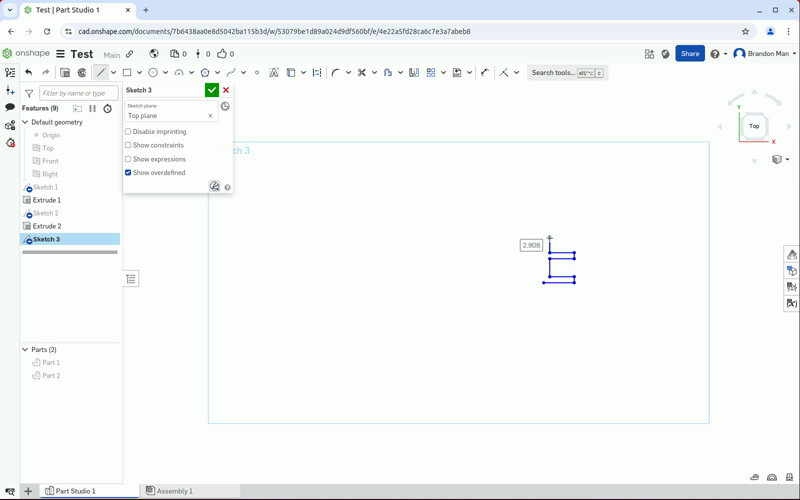
mouse_move(579, 237)
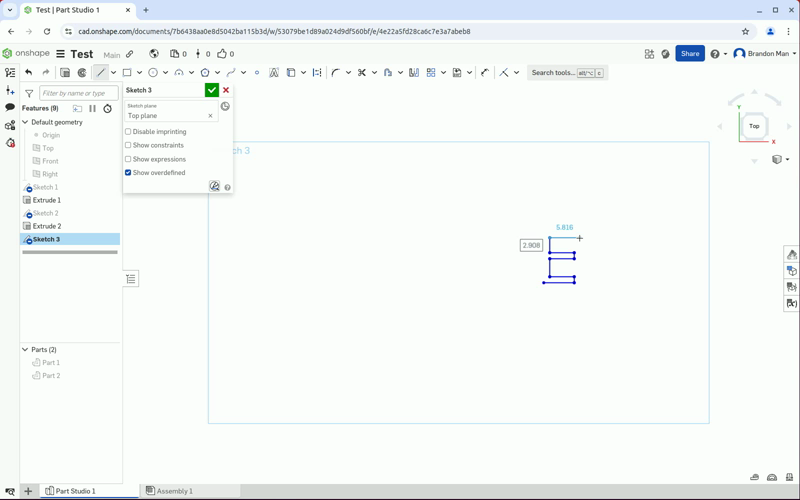
mouse_move(574, 237)
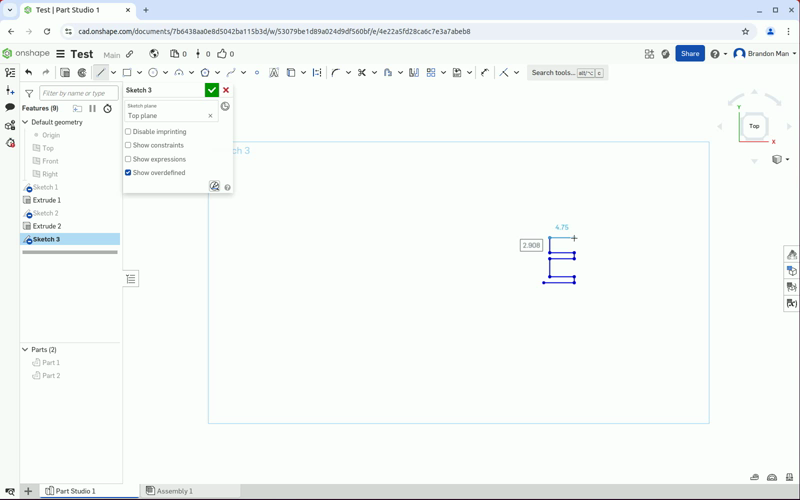
click(574, 237)
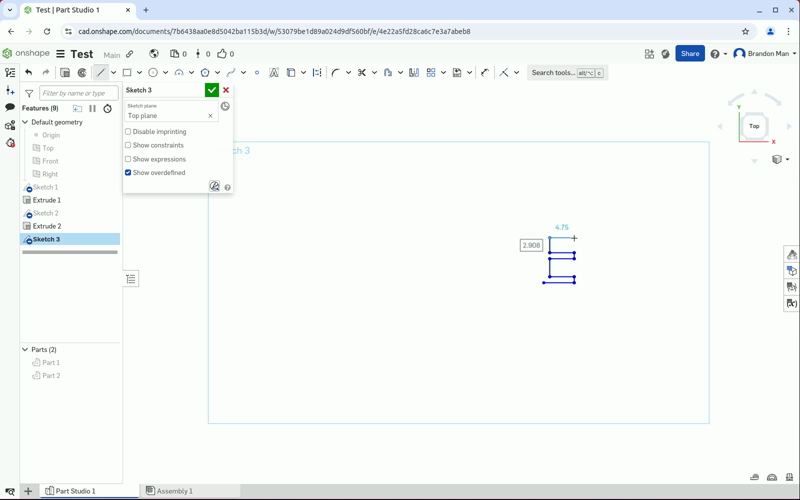
key_up(shift)
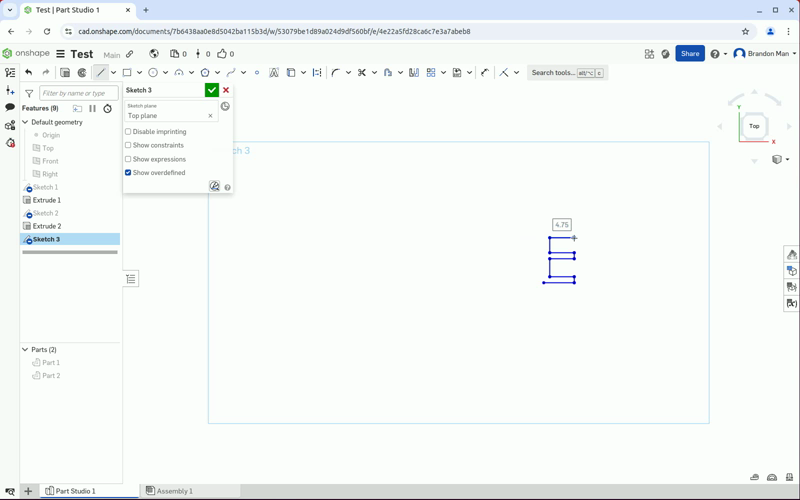
key_down(shift)
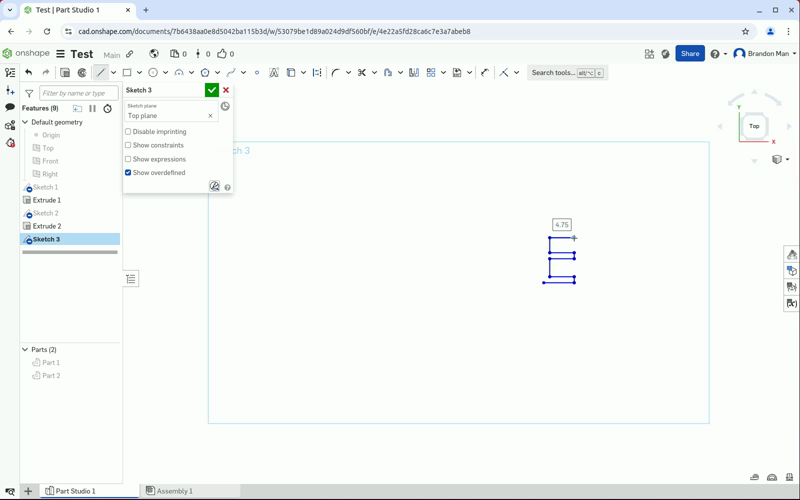
mouse_move(589, 237)
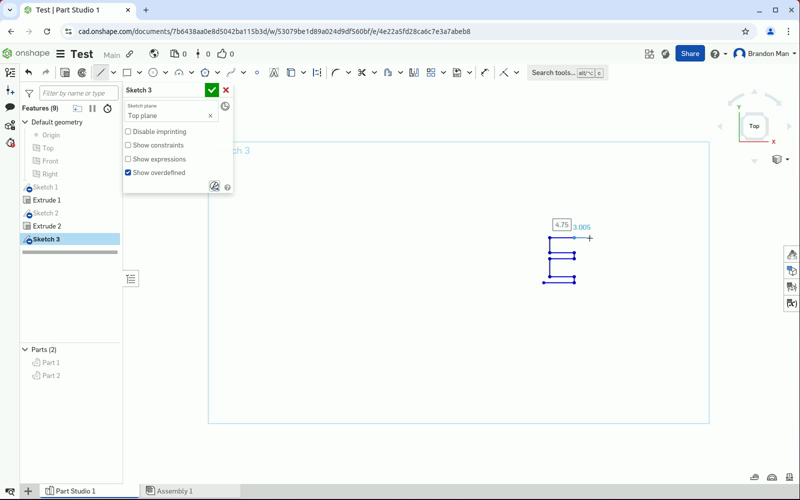
mouse_move(574, 231)
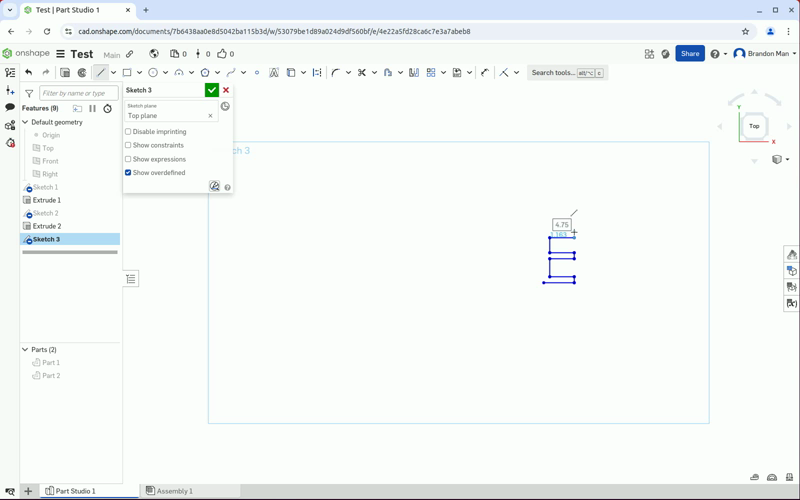
scroll(6)
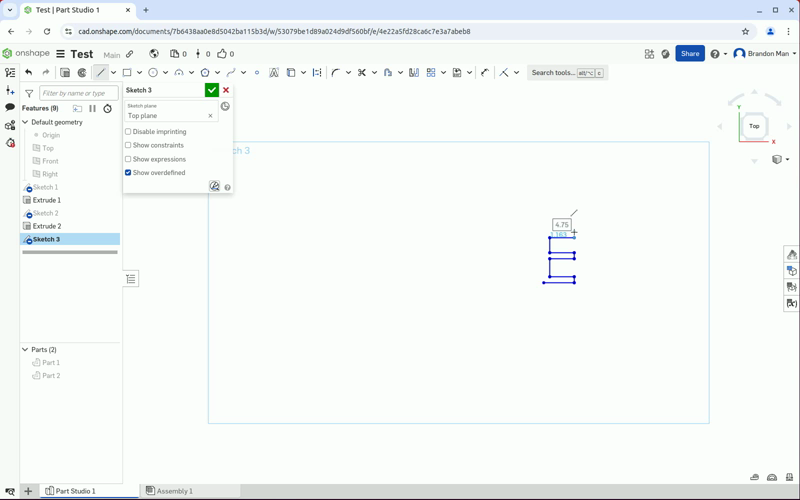
scroll(6)
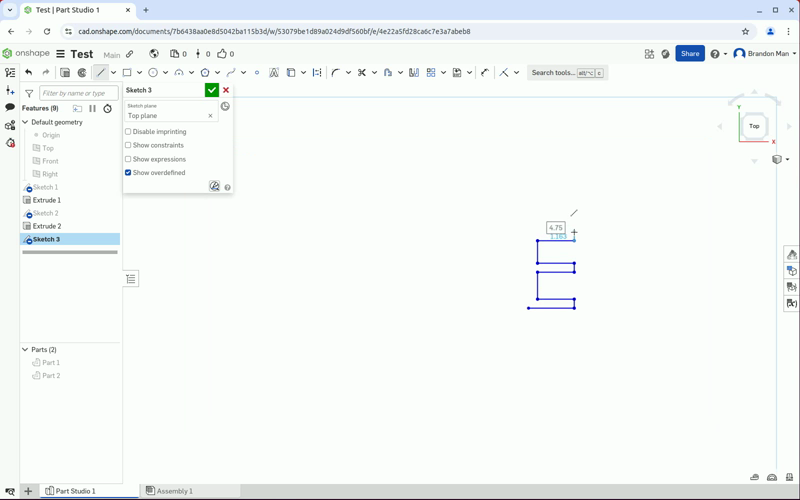
scroll(6)
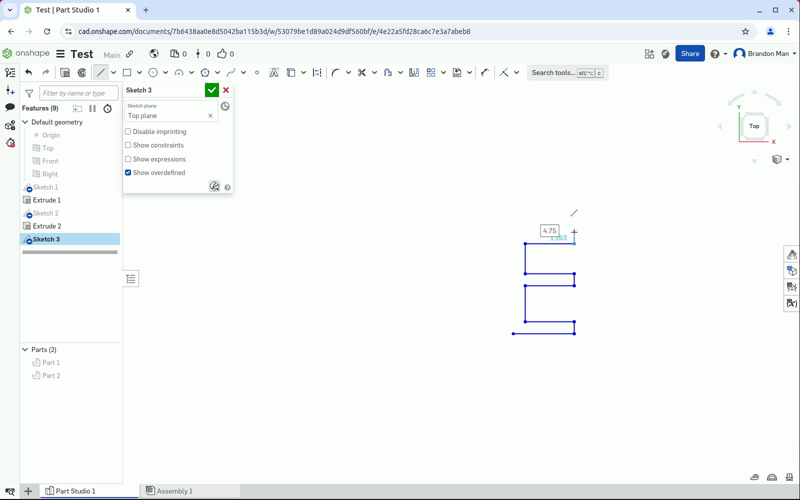
scroll(6)
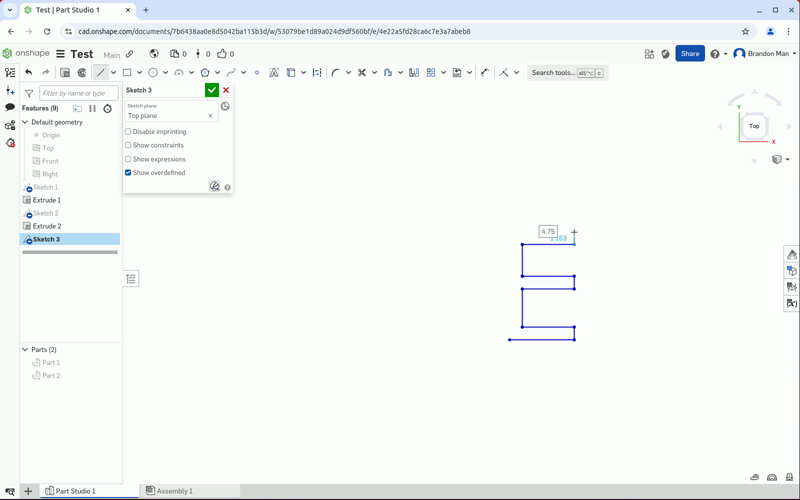
scroll(6)
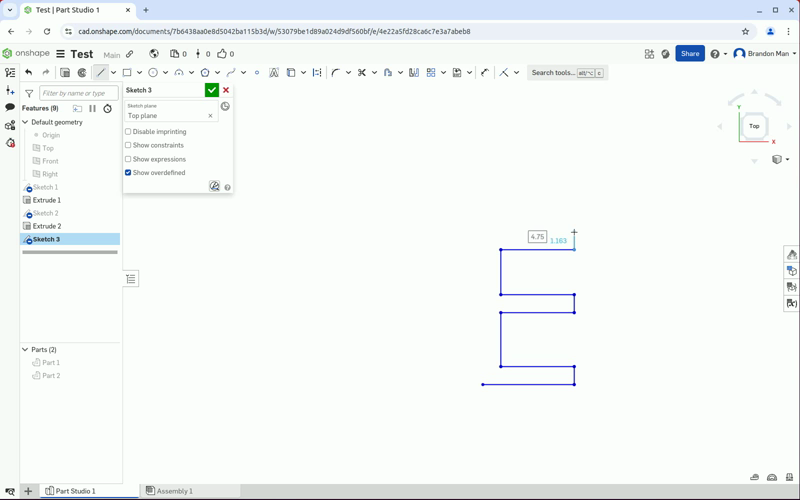
scroll(6)
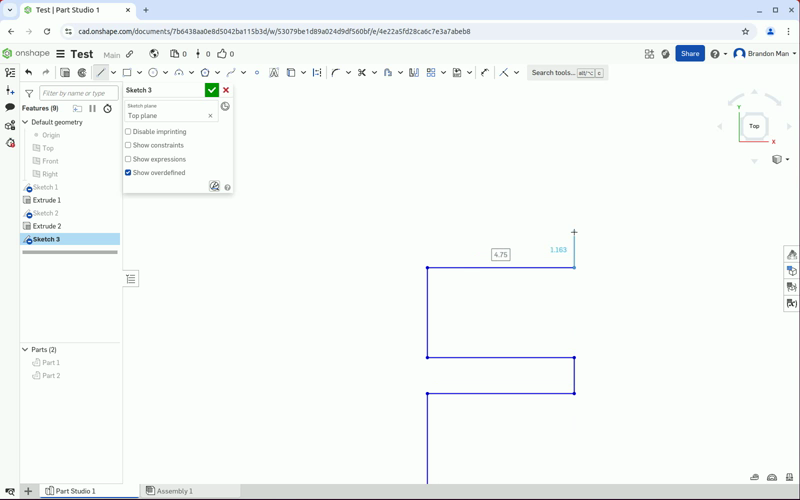
scroll(6)
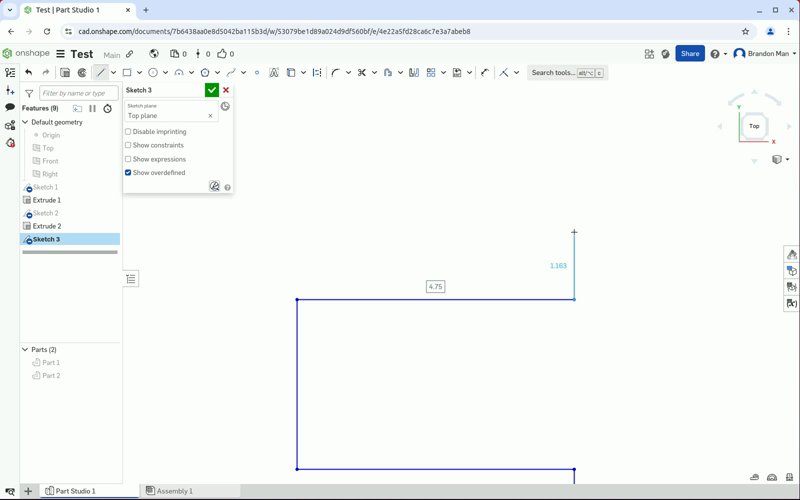
click(574, 231)
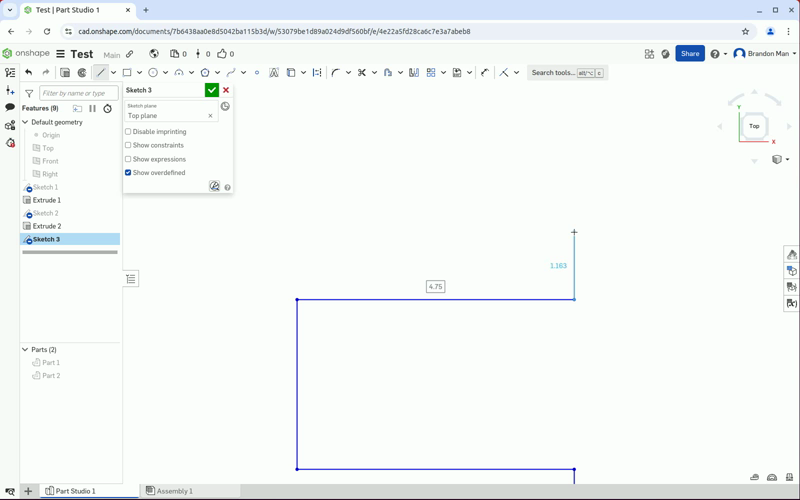
scroll(-6)
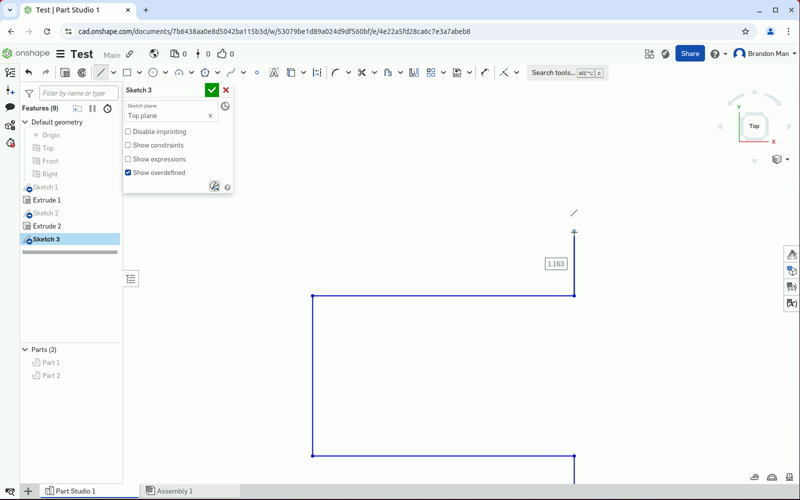
scroll(-6)
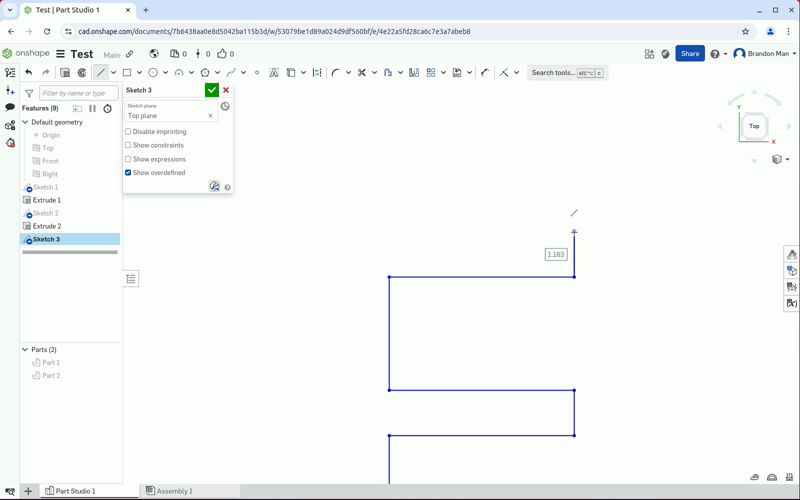
scroll(-6)
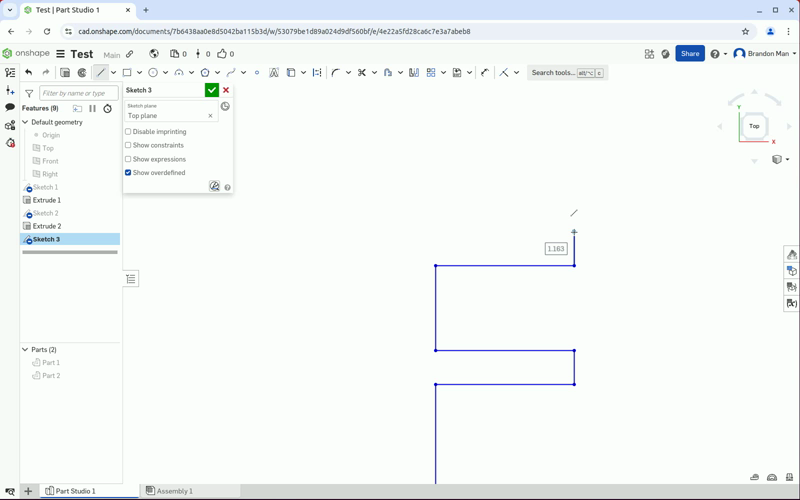
scroll(-6)
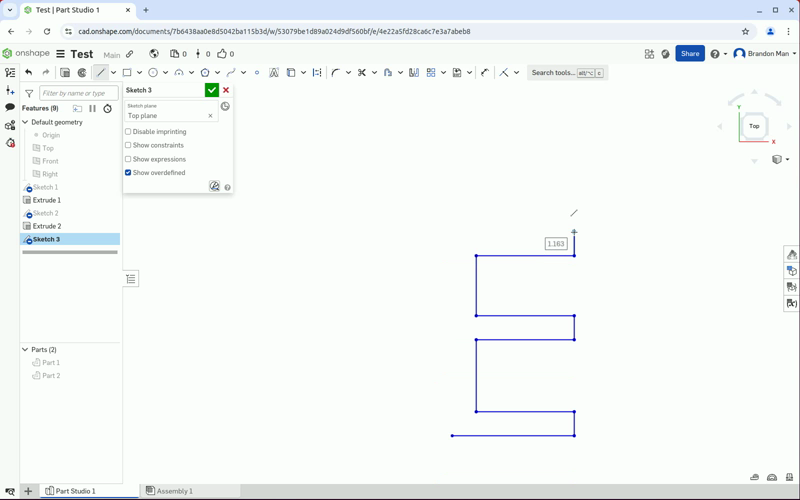
scroll(-6)
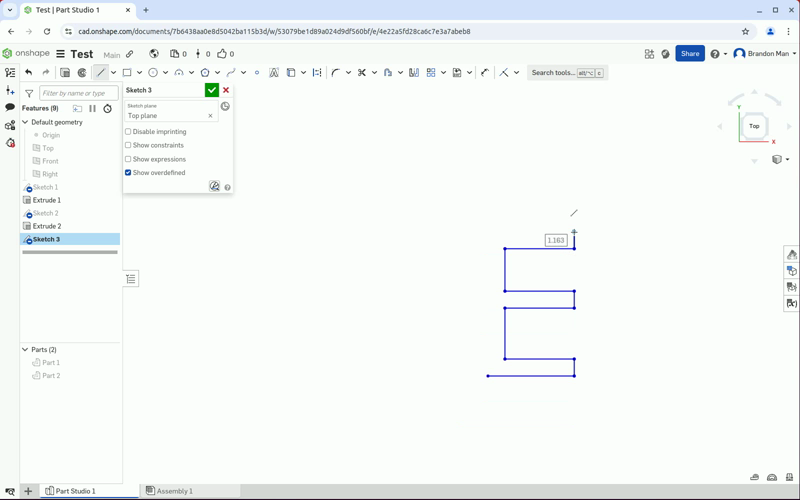
scroll(-6)
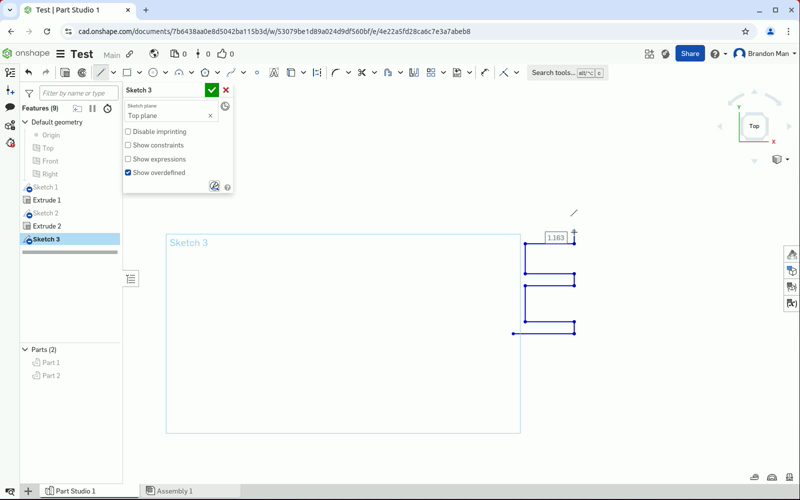
scroll(-6)
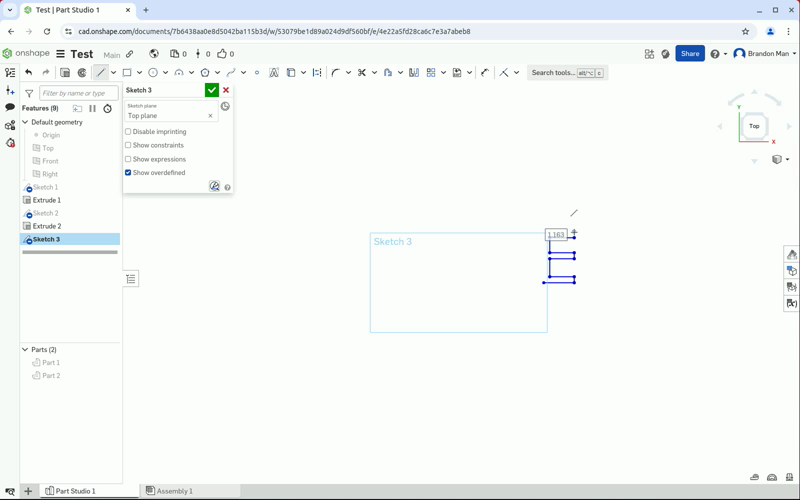
key_up(shift)
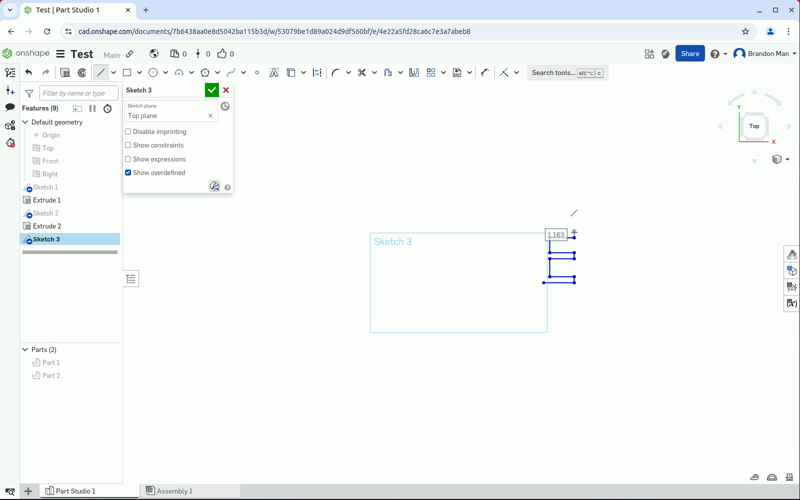
key_down(shift)
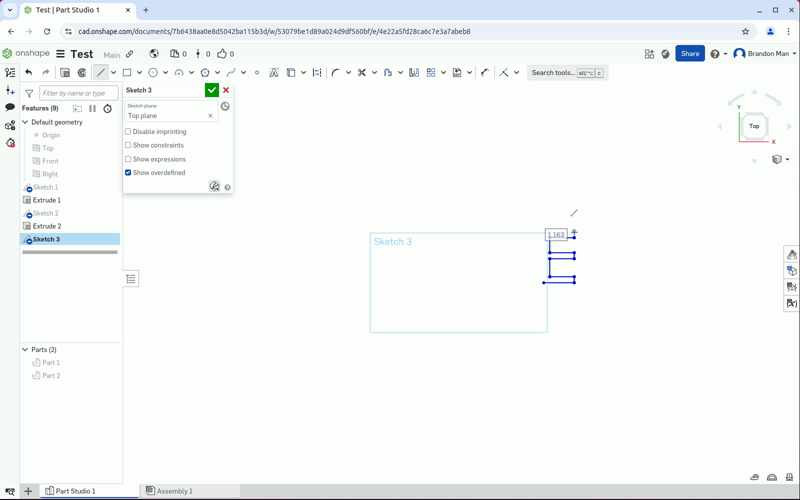
mouse_move(589, 231)
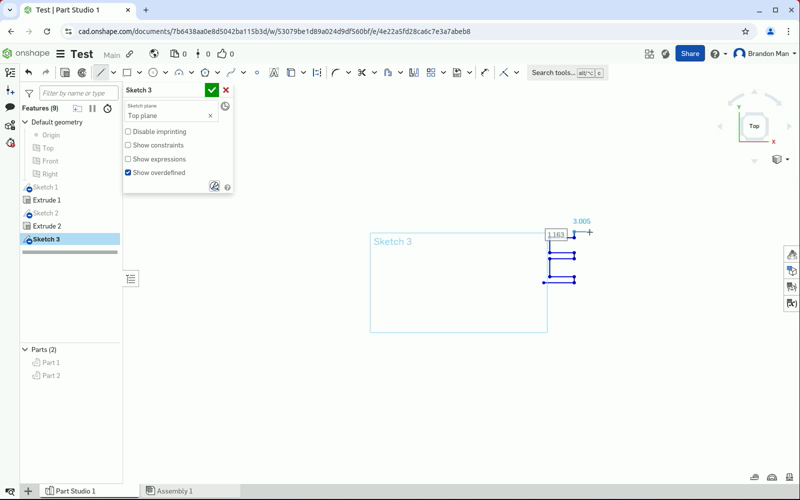
mouse_move(543, 231)
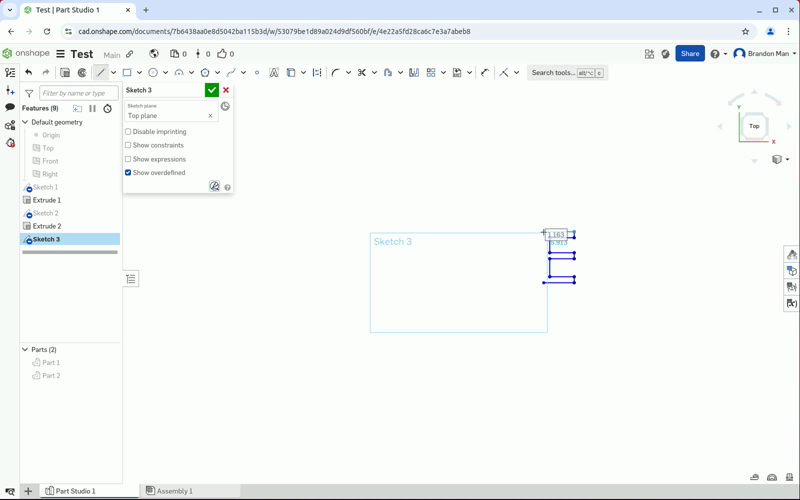
click(543, 231)
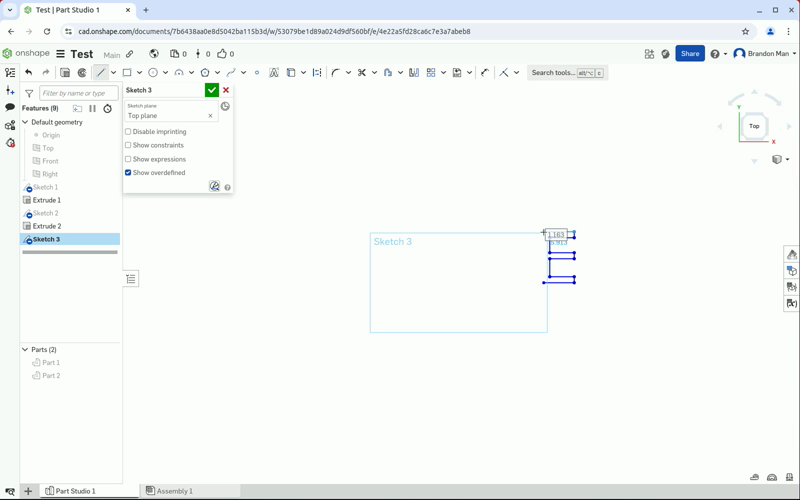
key_up(shift)
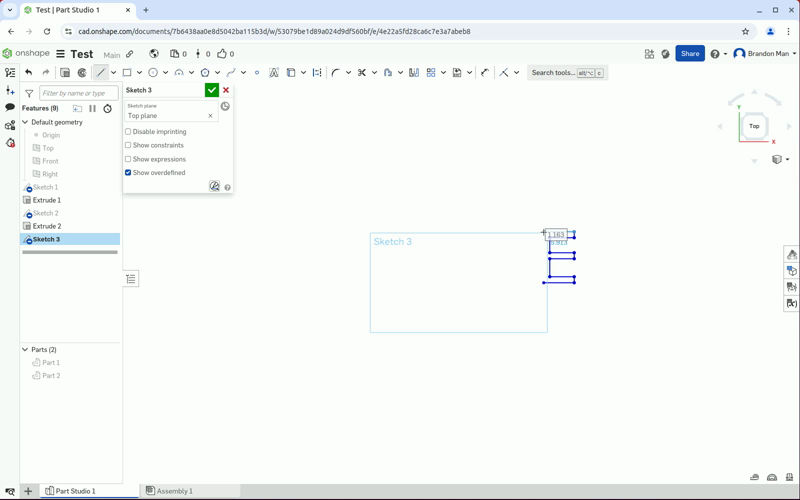
mouse_move(573, 231)
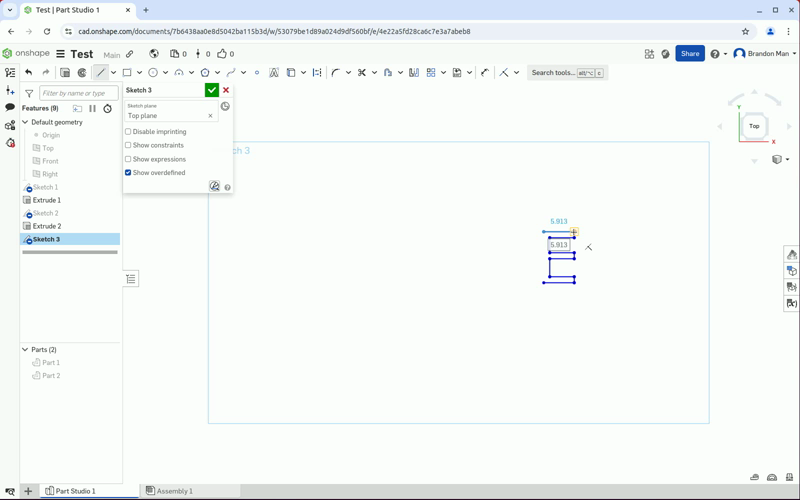
key_down(shift)
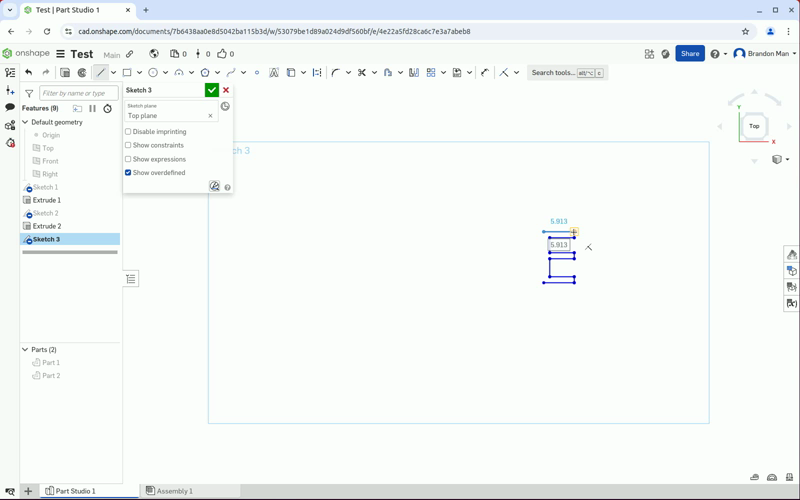
mouse_move(543, 282)
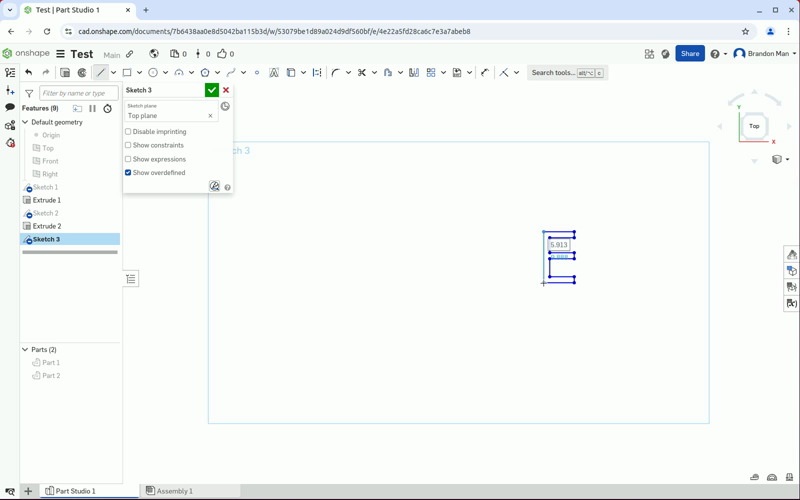
key_up(shift)
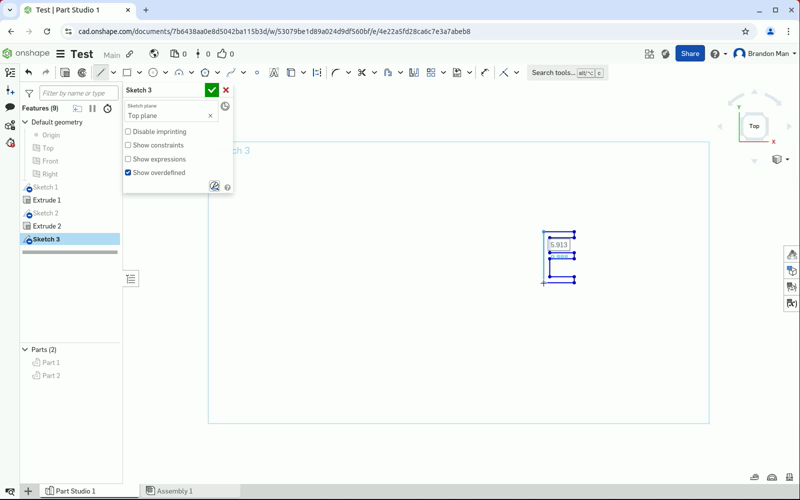
click(543, 282)
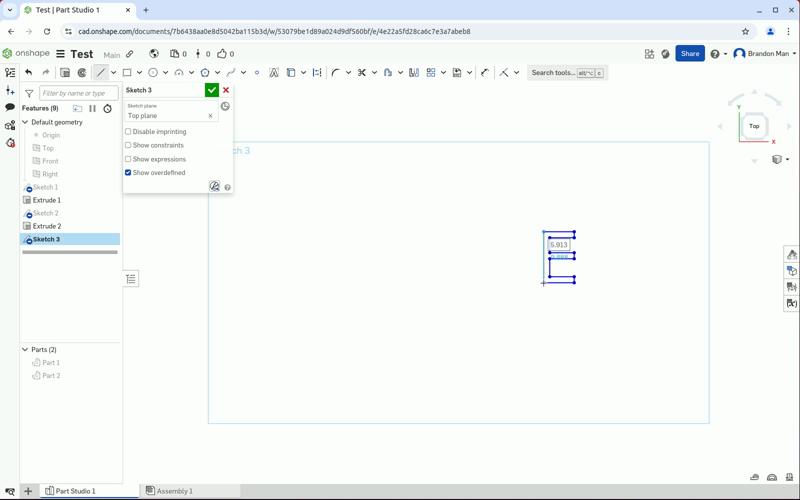
key(esc)
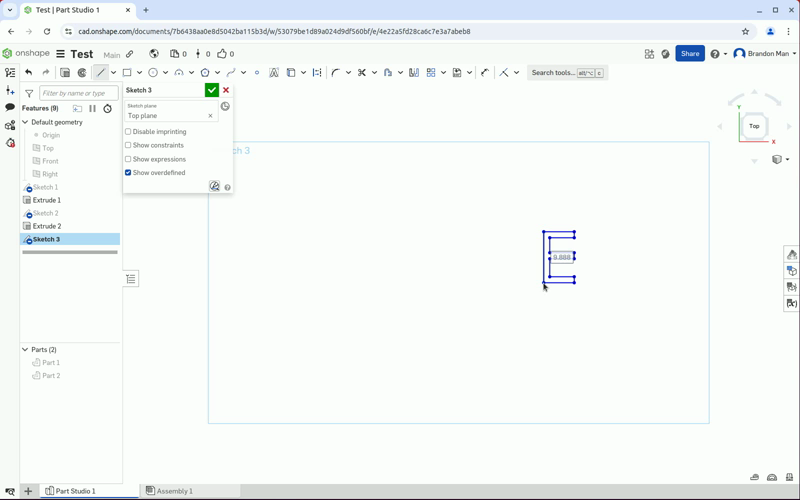
mouse_move(547, 280)
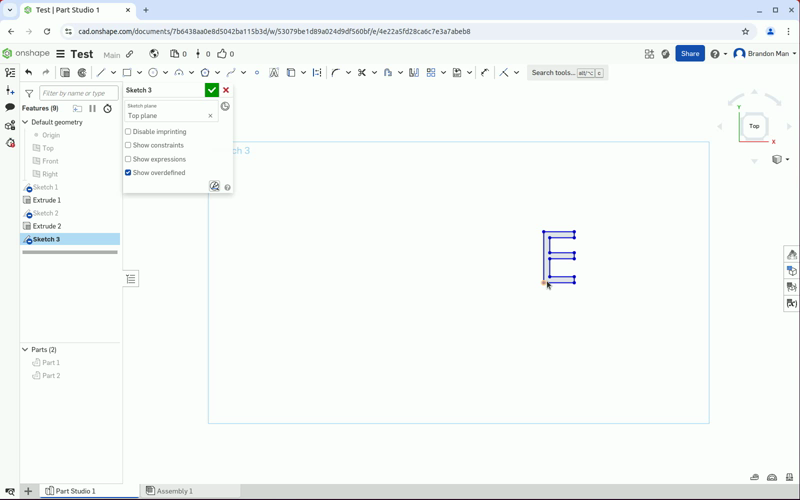
scroll(6)
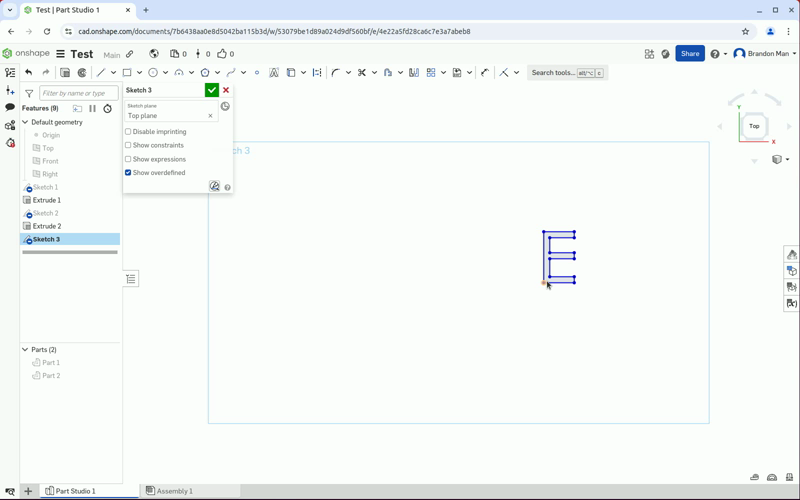
scroll(6)
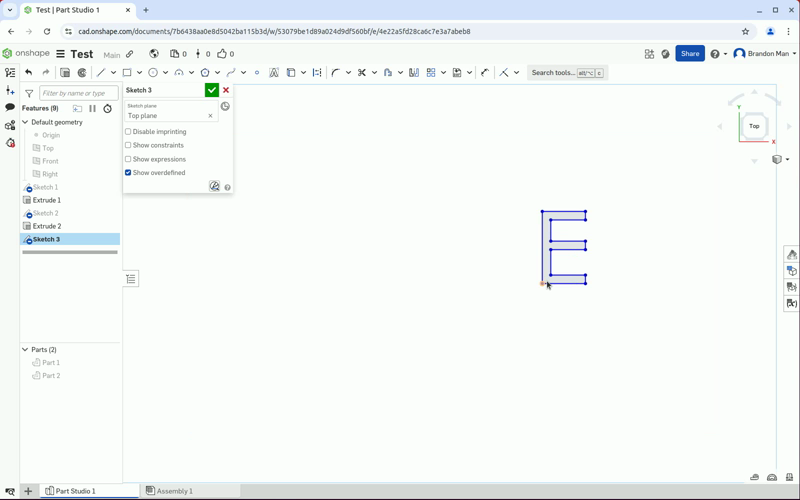
scroll(6)
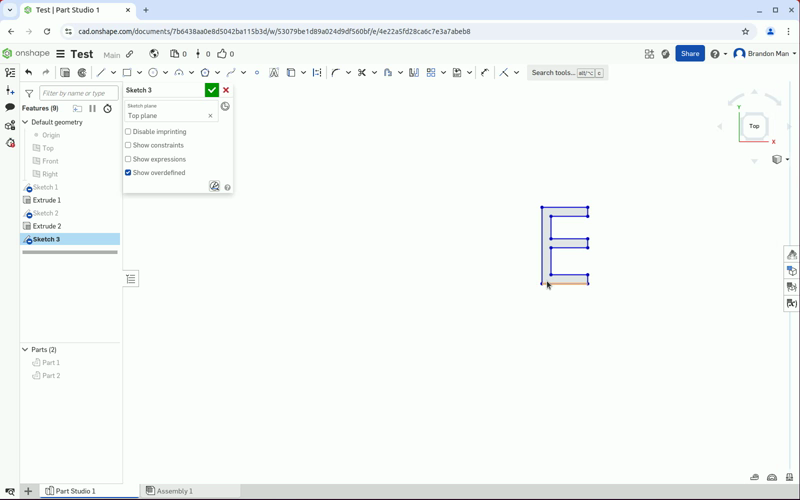
scroll(6)
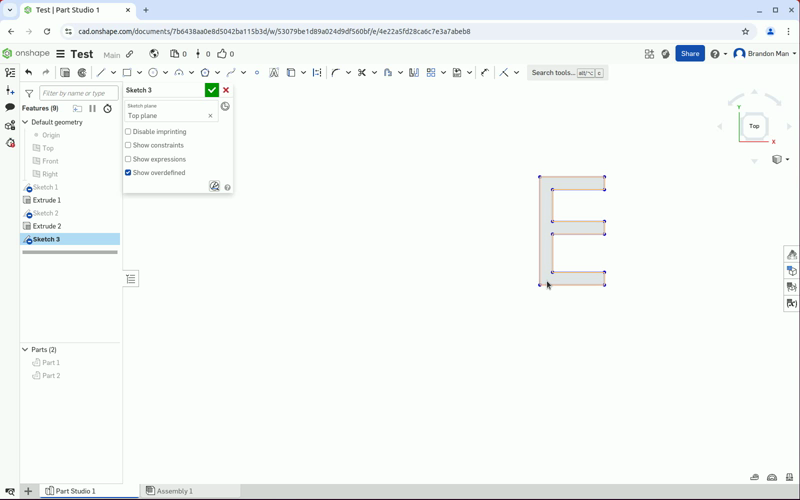
scroll(6)
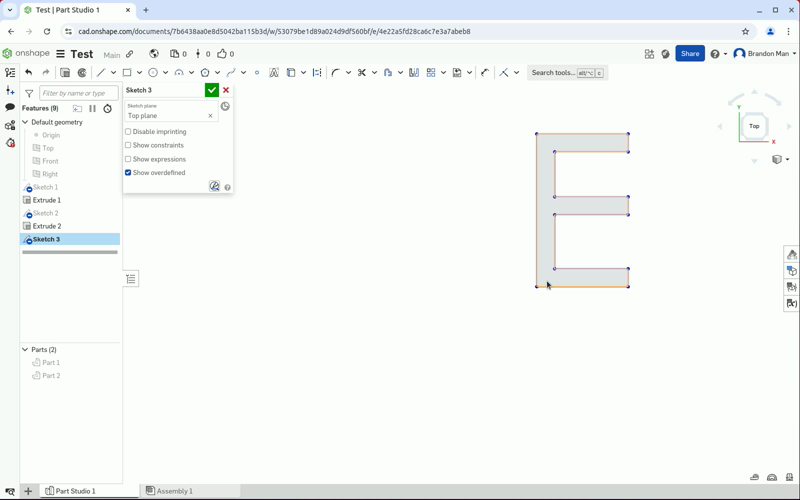
scroll(6)
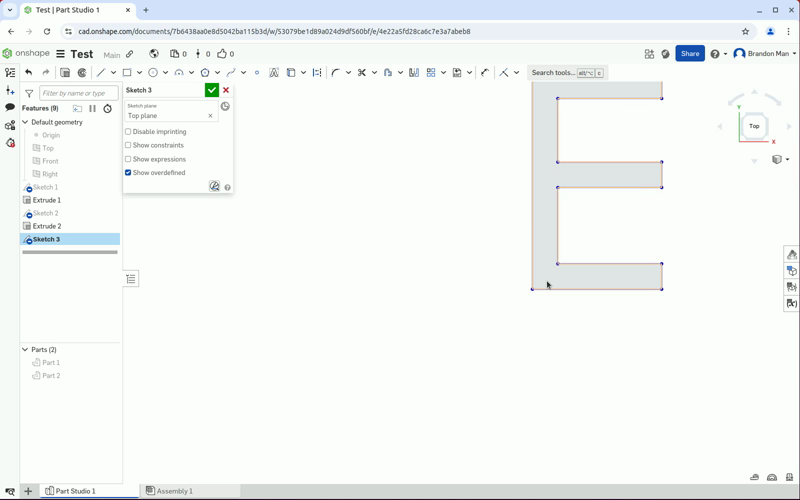
scroll(6)
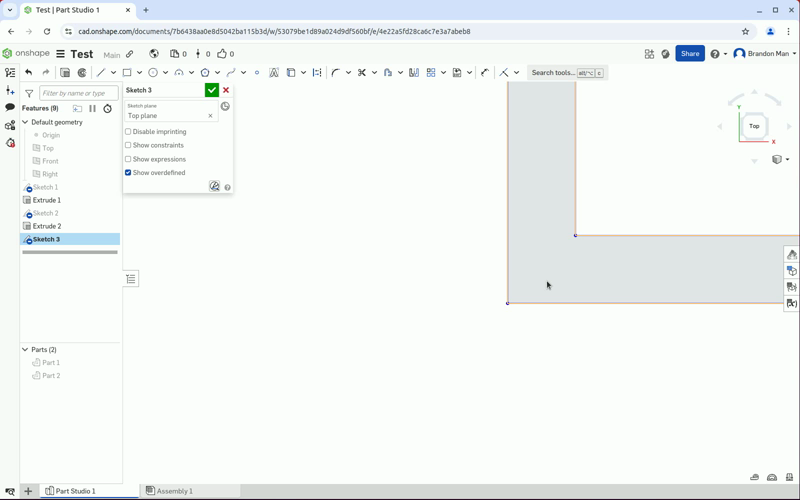
click(547, 280)
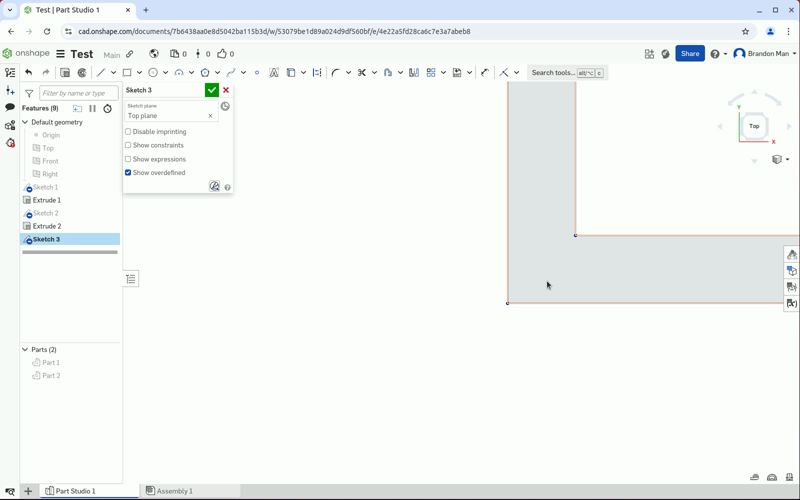
scroll(-6)
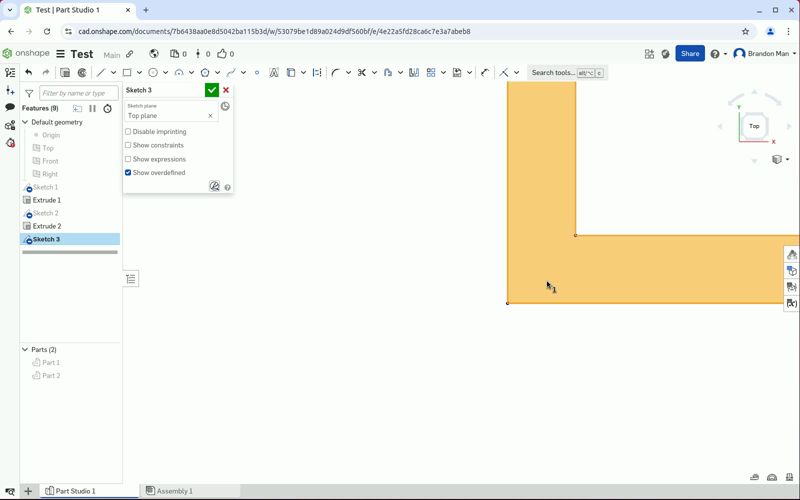
scroll(-6)
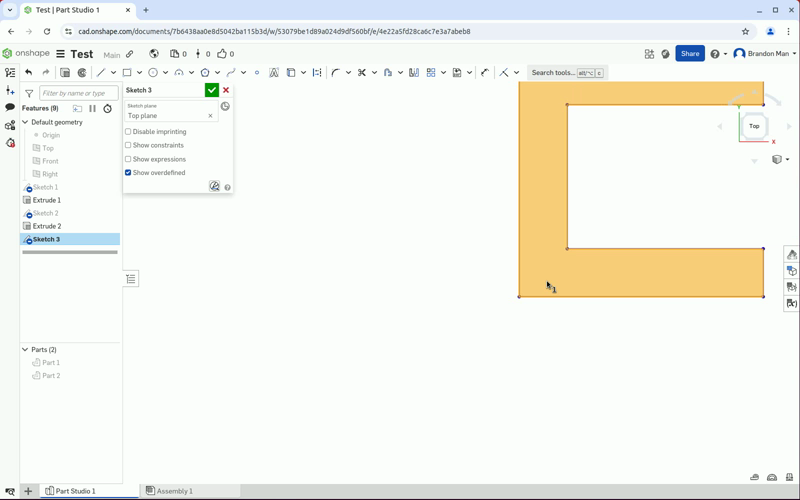
scroll(-6)
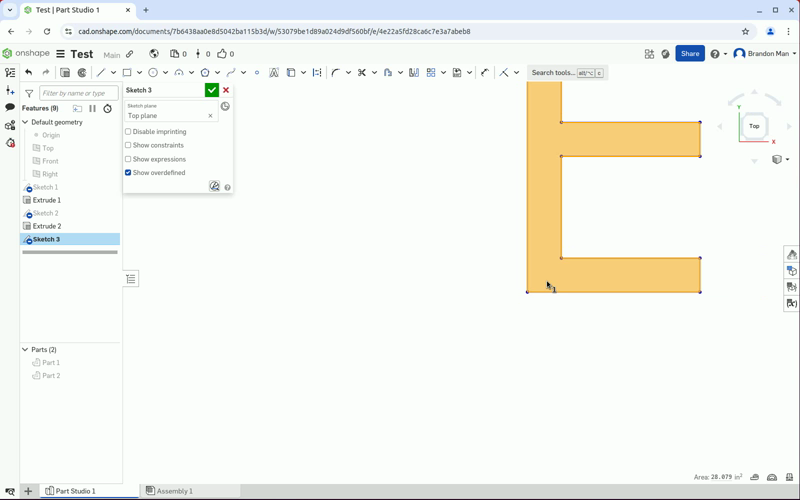
scroll(-6)
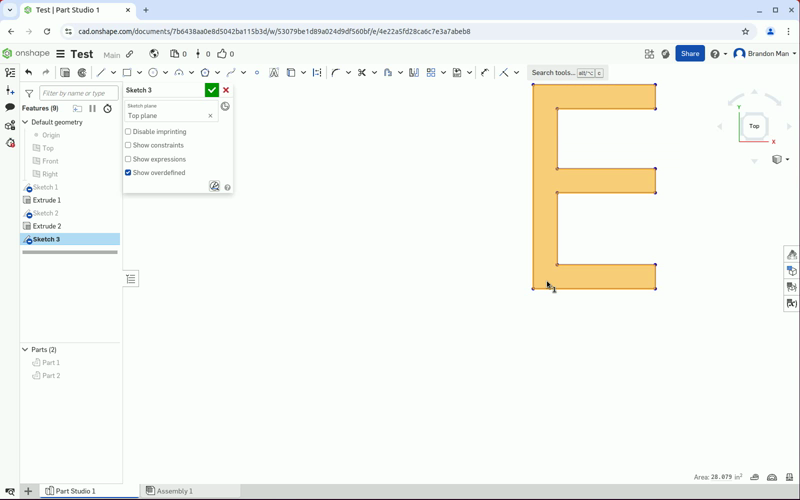
scroll(-6)
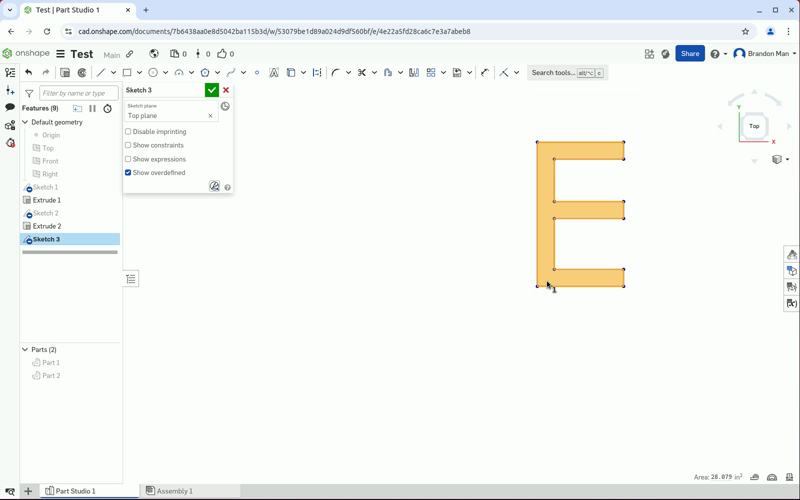
scroll(-6)
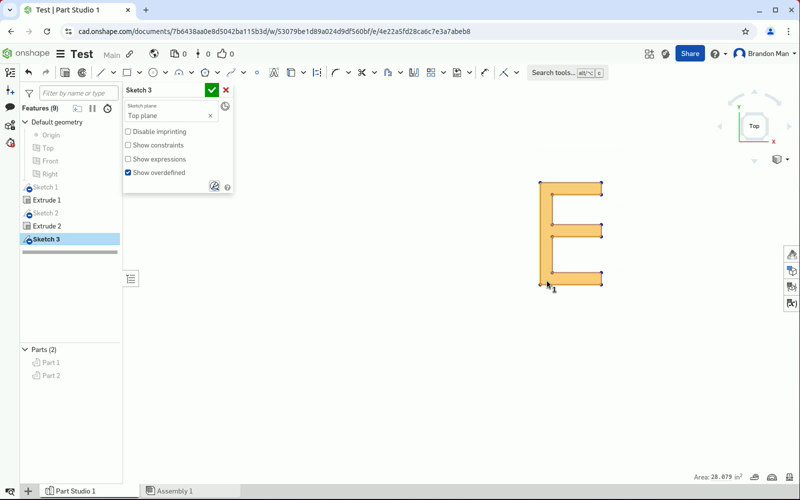
scroll(-6)
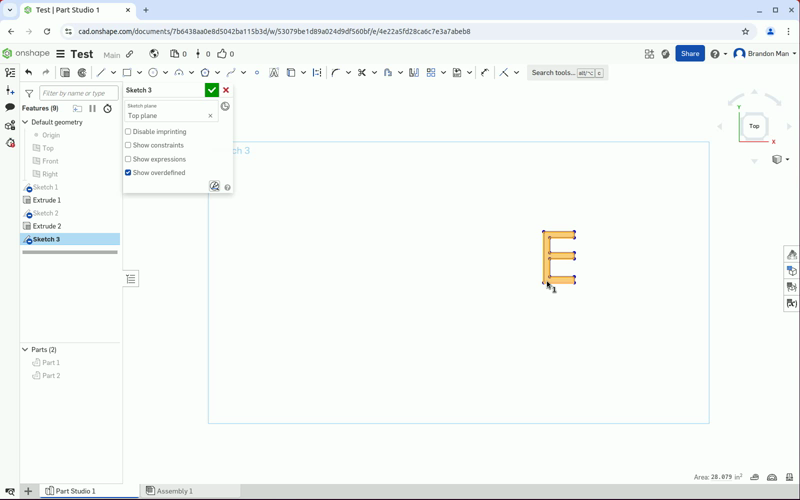
mouse_move(73, 352)
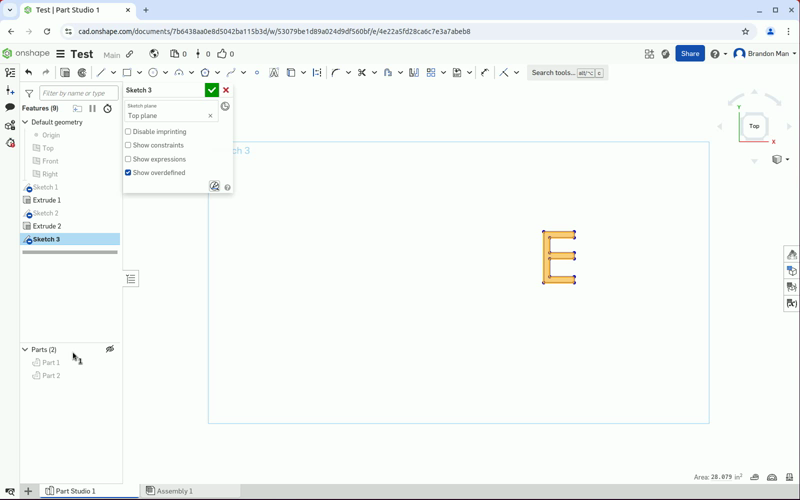
key(shift+y)
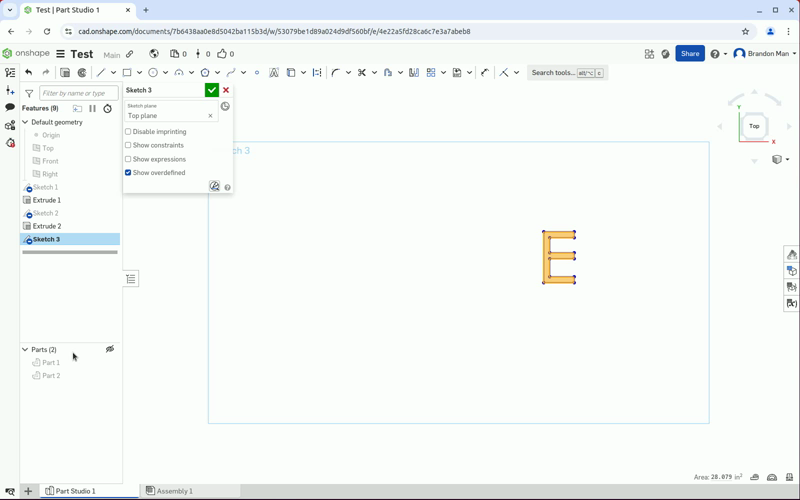
key(shift+e)
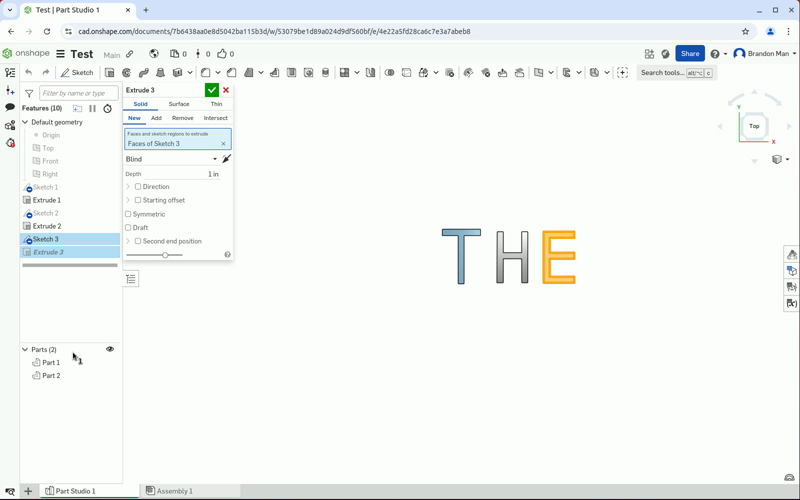
mouse_move(143, 106)
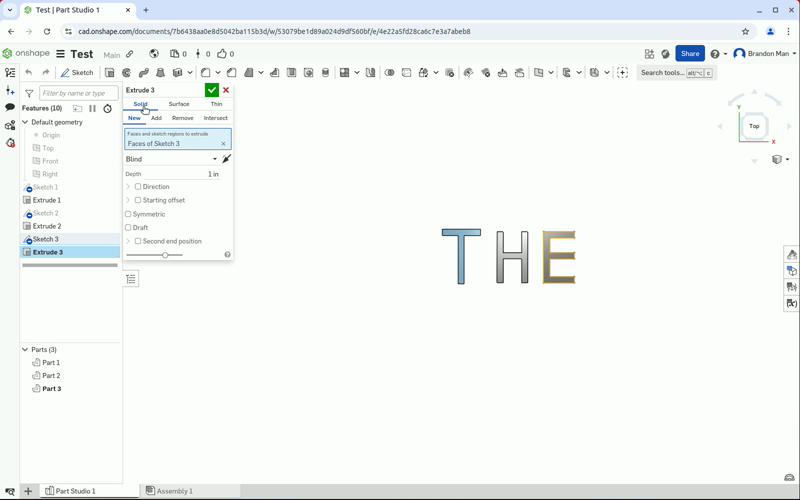
click(143, 106)
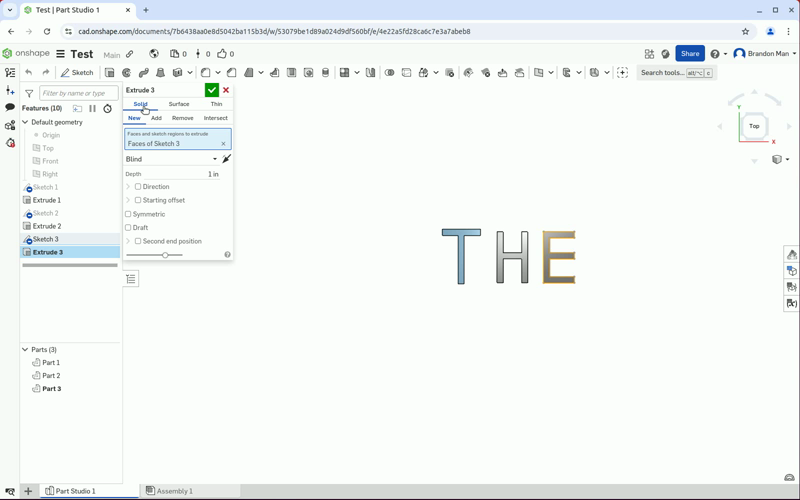
mouse_move(137, 120)
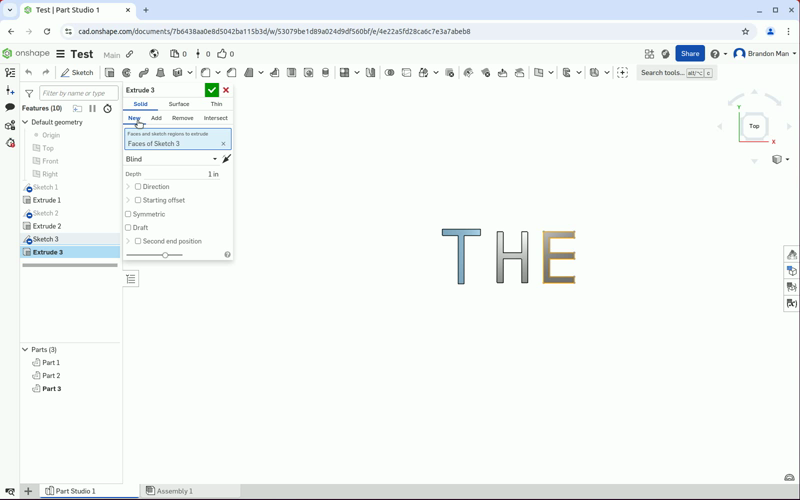
click(137, 120)
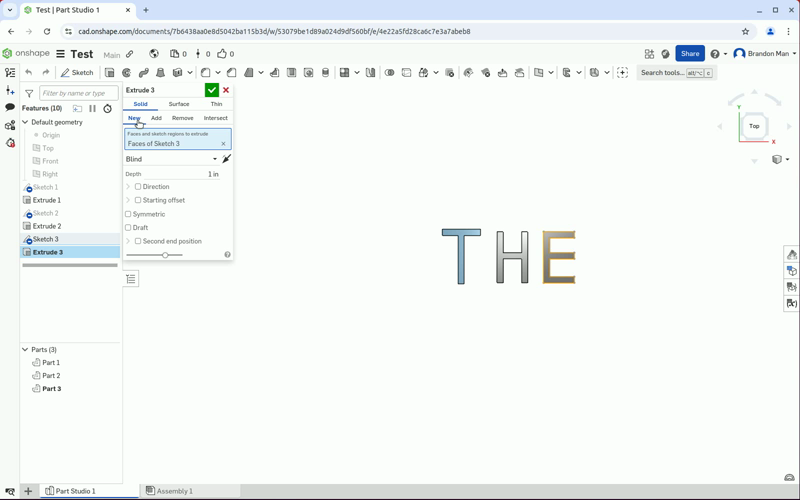
key(tab, 4)
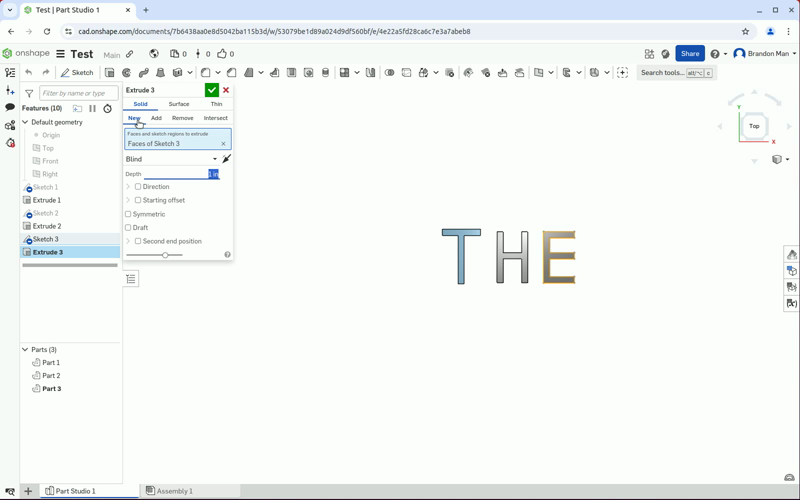
text(-0.241)
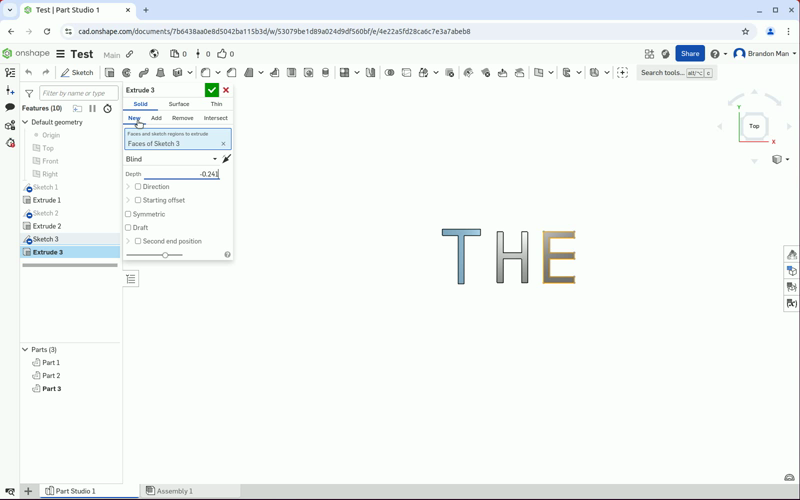
key(enter)
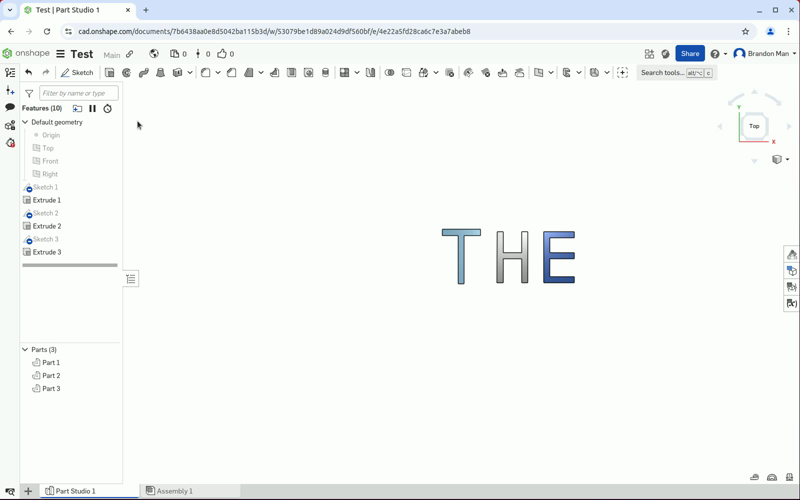
key(shift+h)
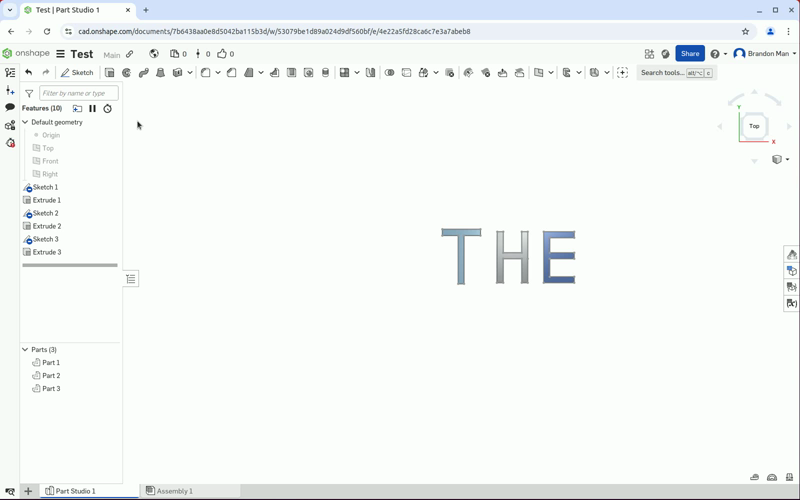
key(shift+h)
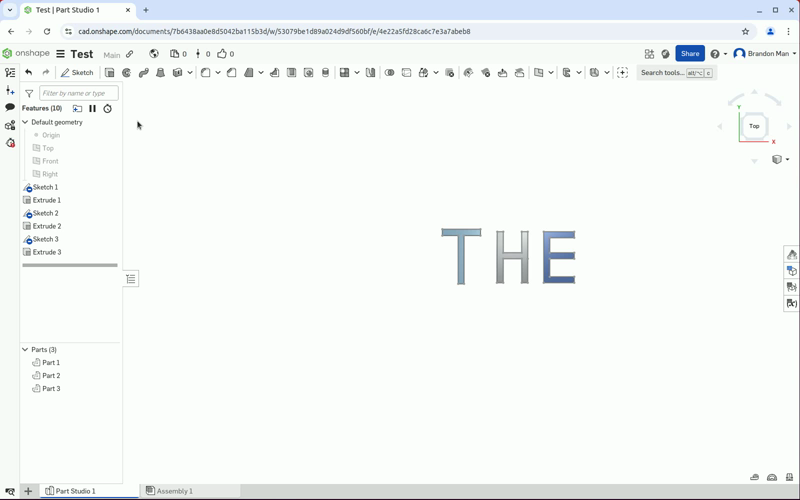
key(shift+7)
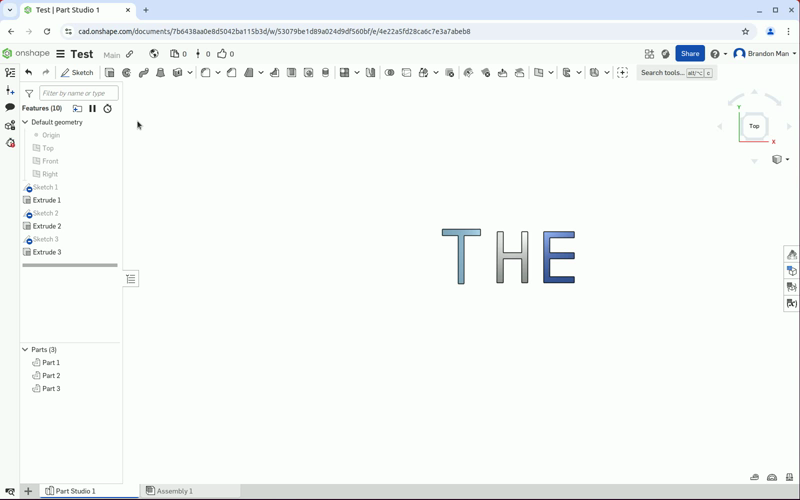
key(up, 3)
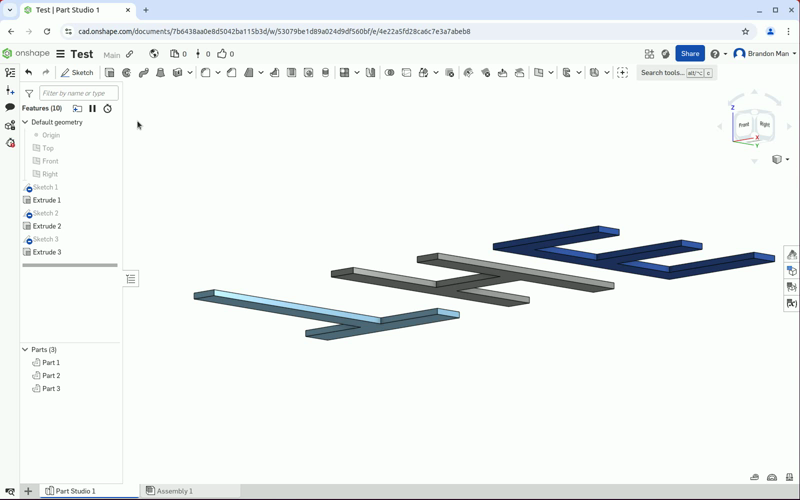
key(left, 3)
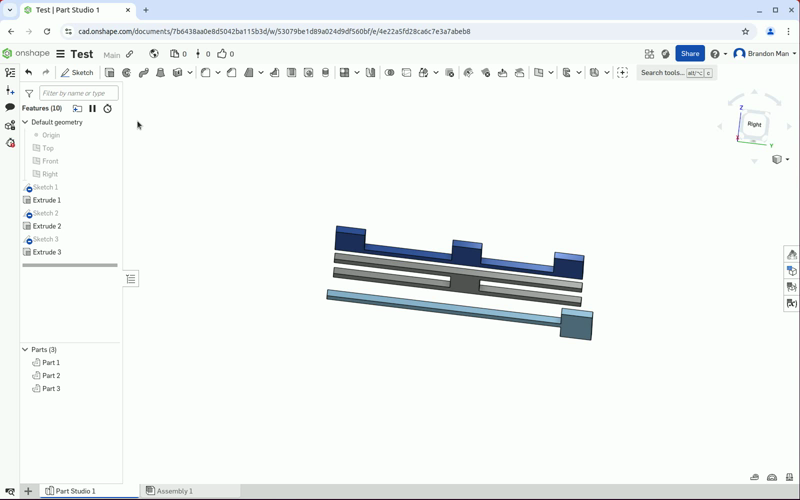
key(right, 3)
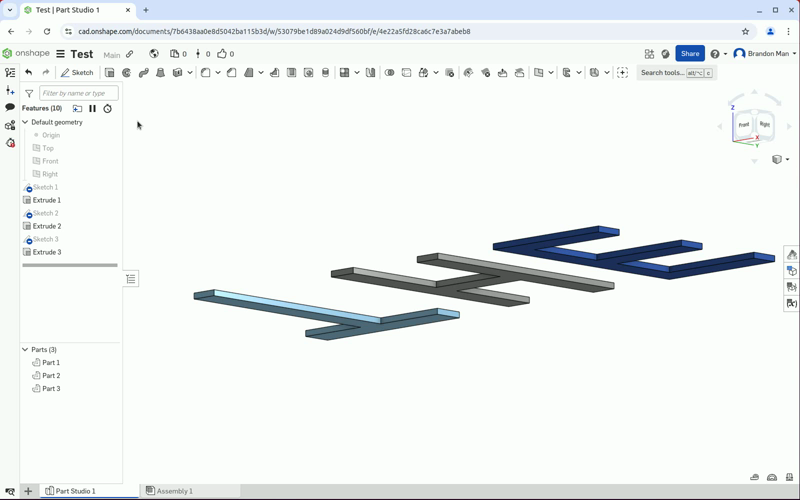
key(down, 3)
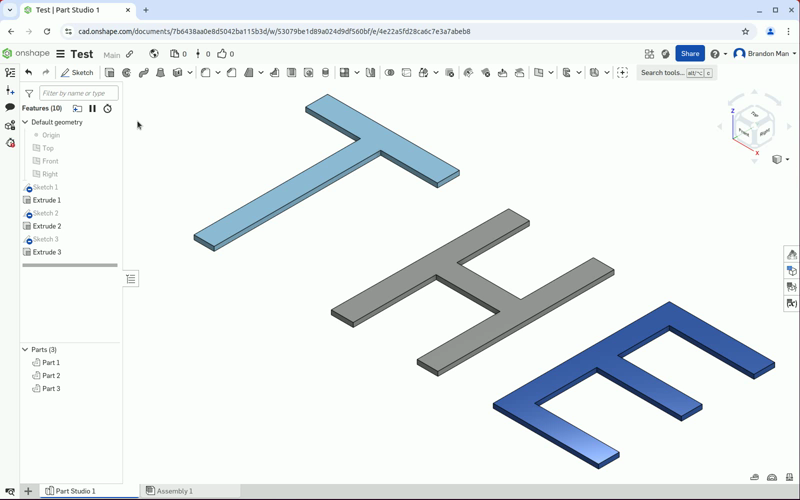
mouse_move(73, 189)
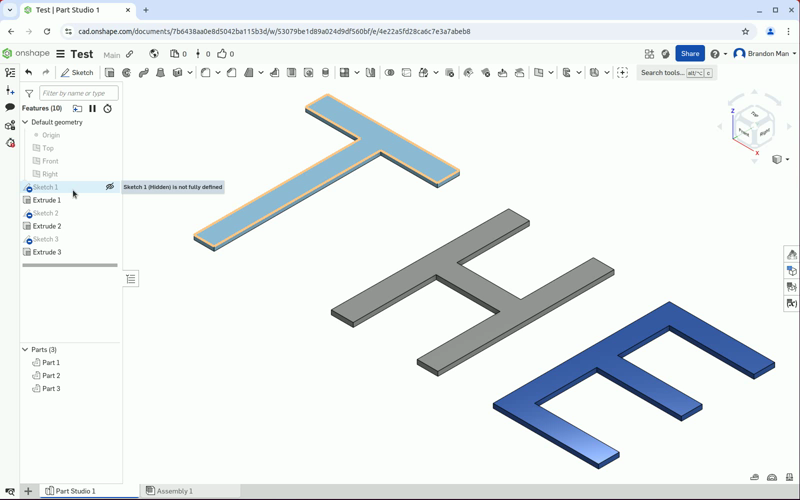
click(73, 189)